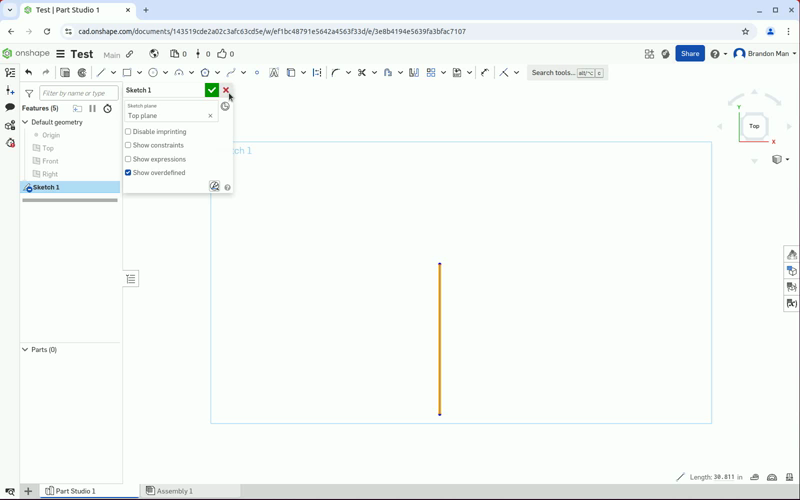
key(shift+h)
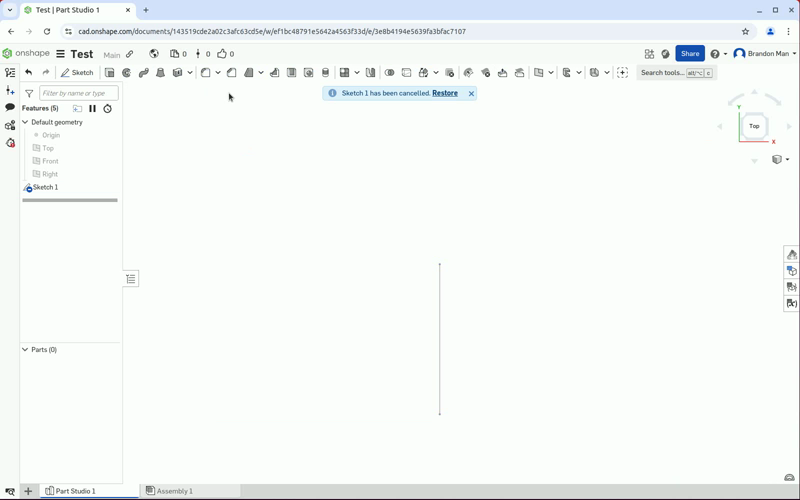
key(shift+s)
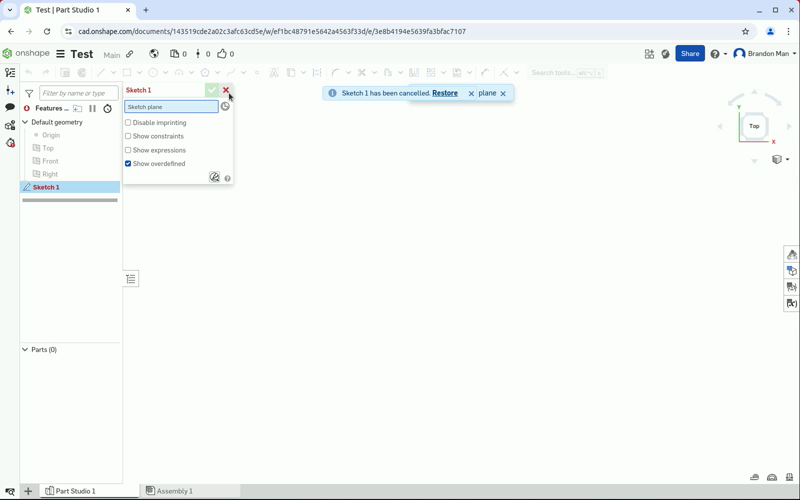
mouse_move(73, 150)
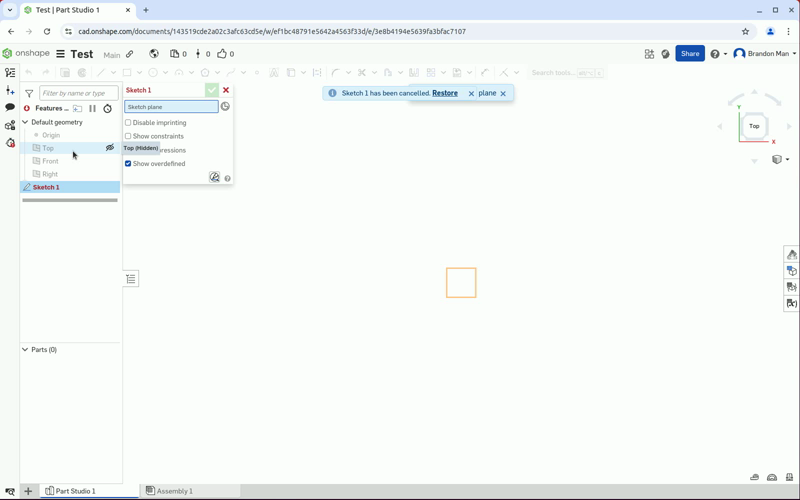
click(73, 150)
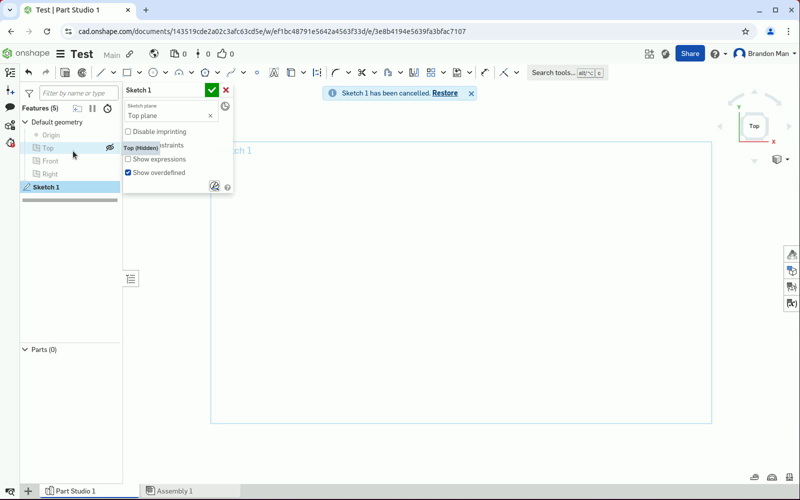
mouse_move(73, 352)
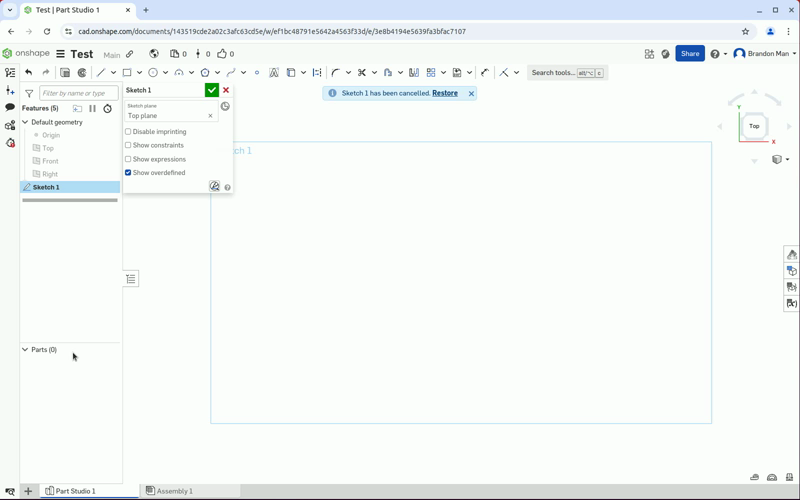
key(y)
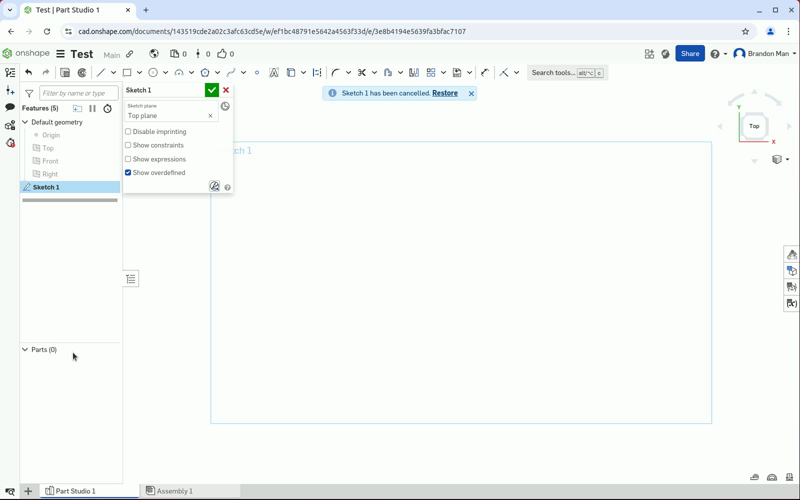
key(l)
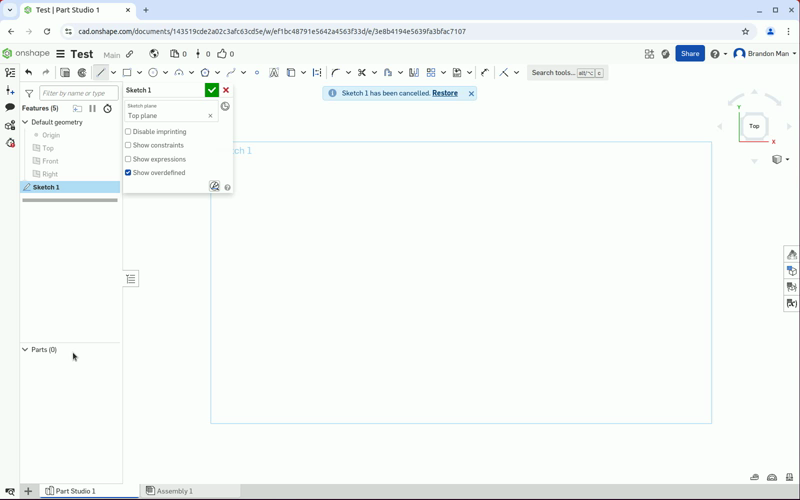
key_down(shift)
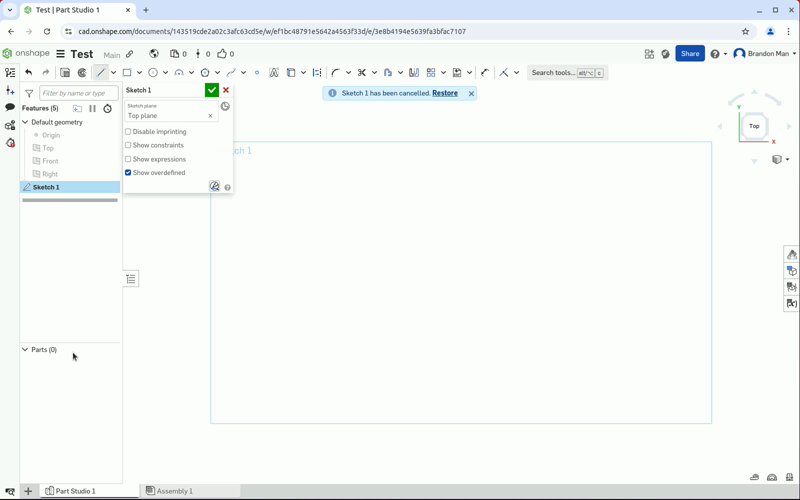
mouse_move(383, 288)
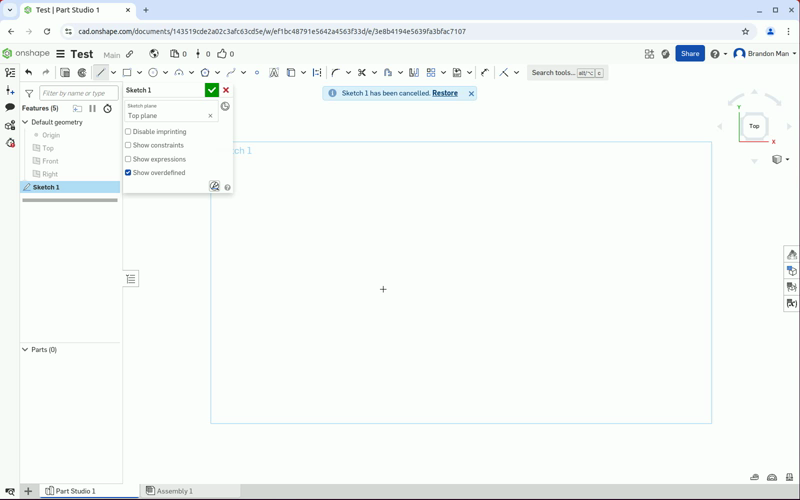
click(383, 288)
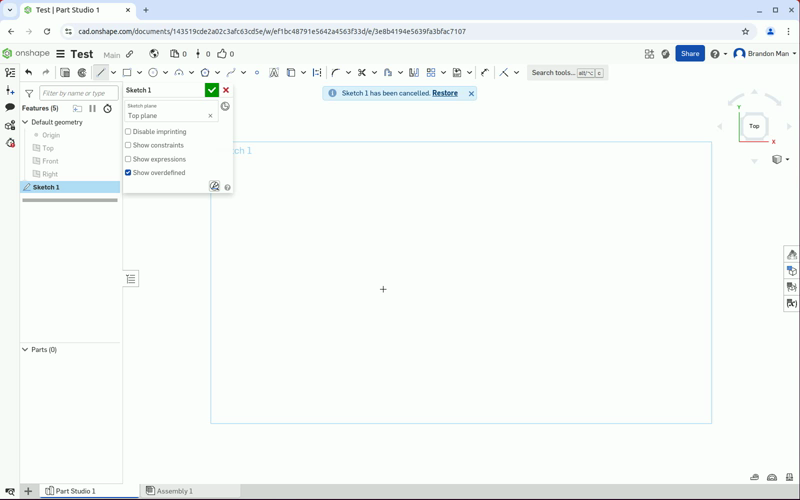
key_up(shift)
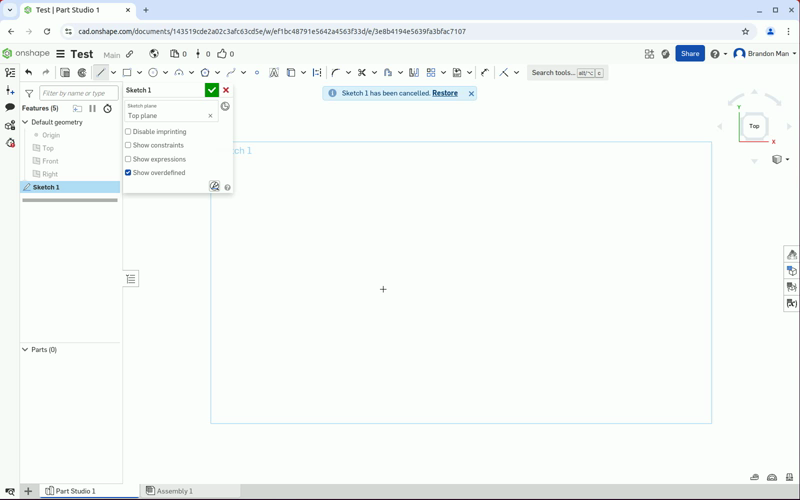
key_down(shift)
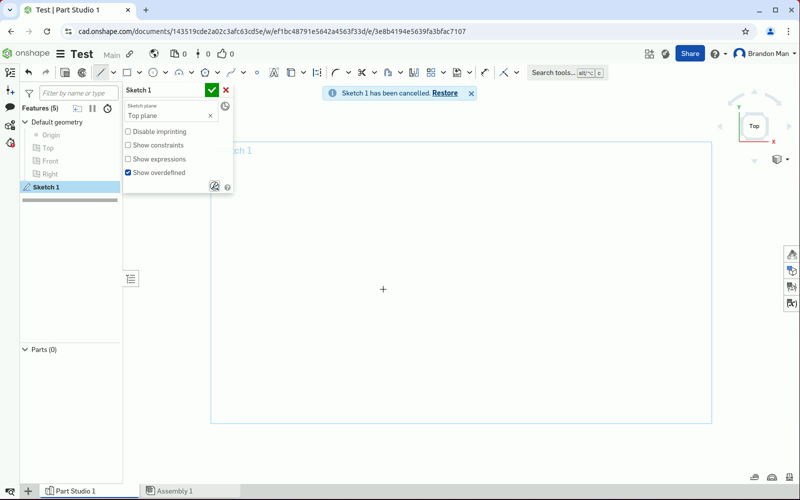
mouse_move(500, 288)
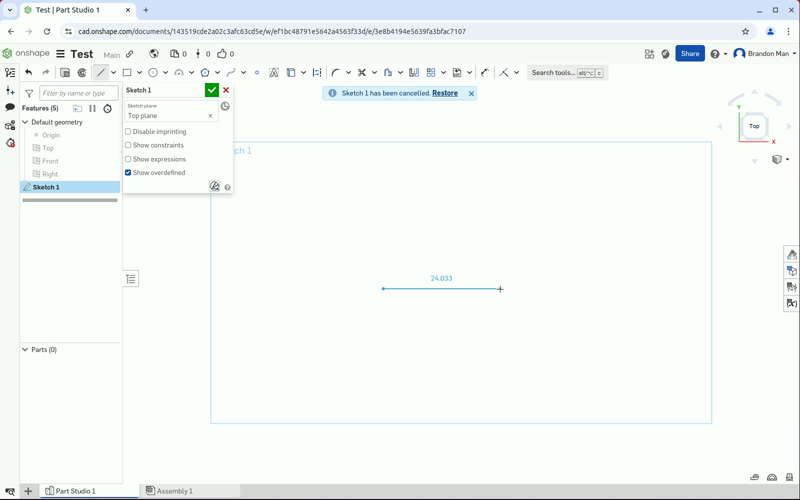
click(500, 288)
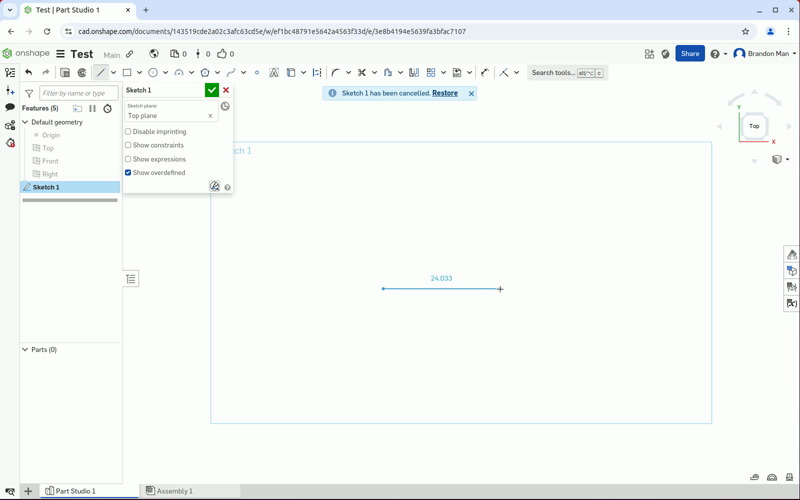
key_up(shift)
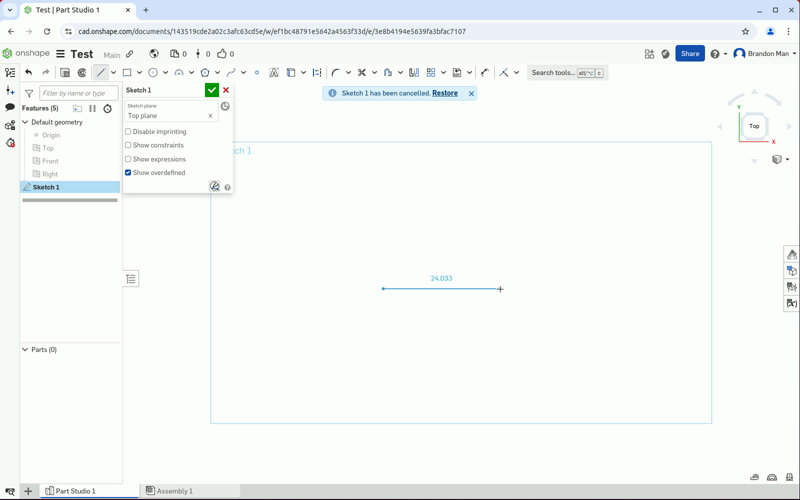
key_down(shift)
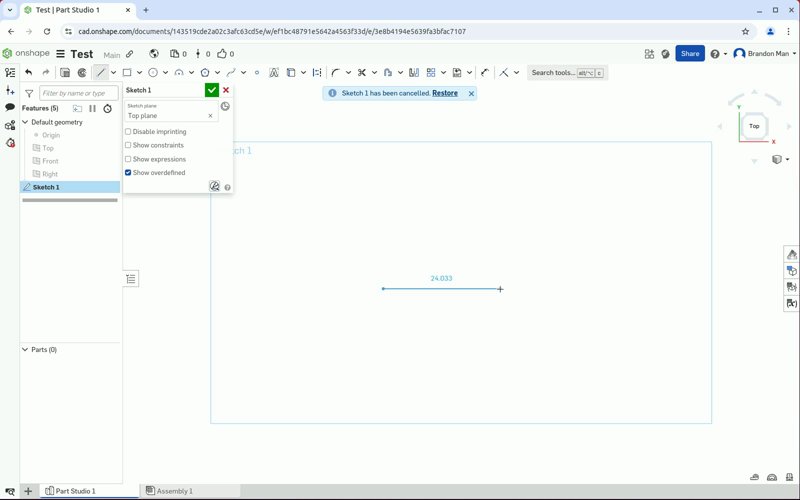
mouse_move(500, 211)
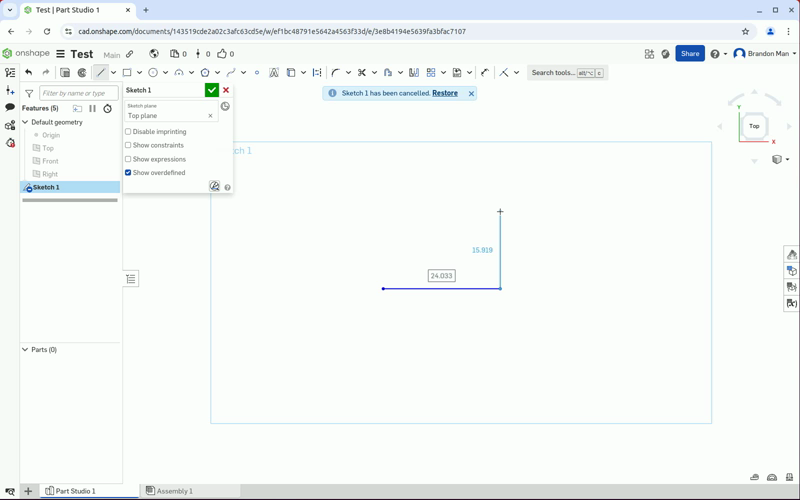
click(500, 211)
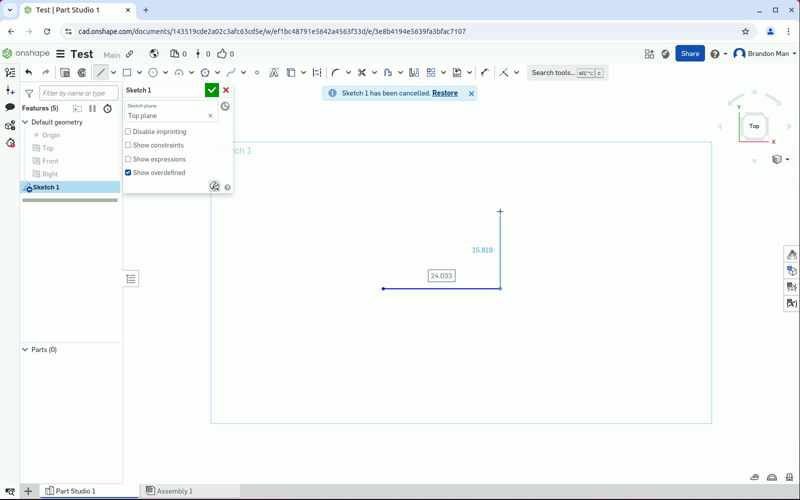
key_up(shift)
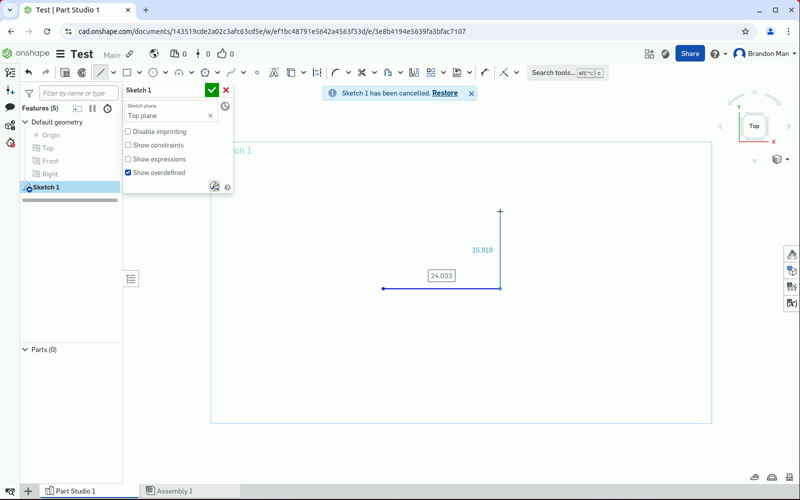
key_down(shift)
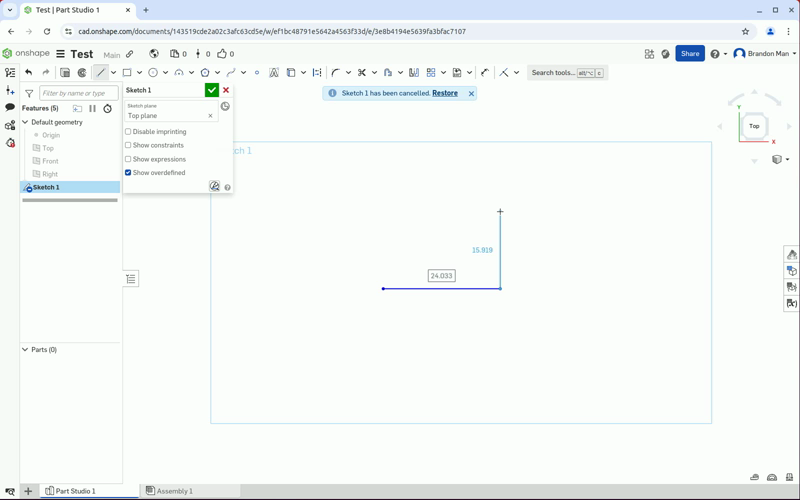
mouse_move(383, 211)
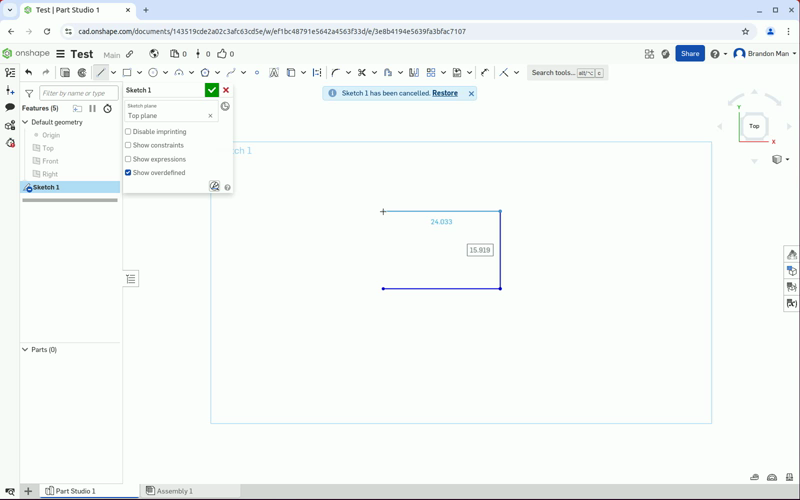
click(383, 211)
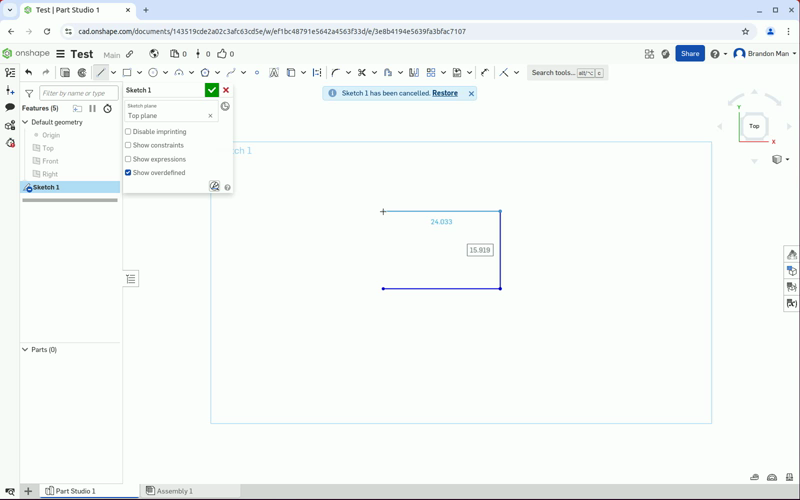
key_up(shift)
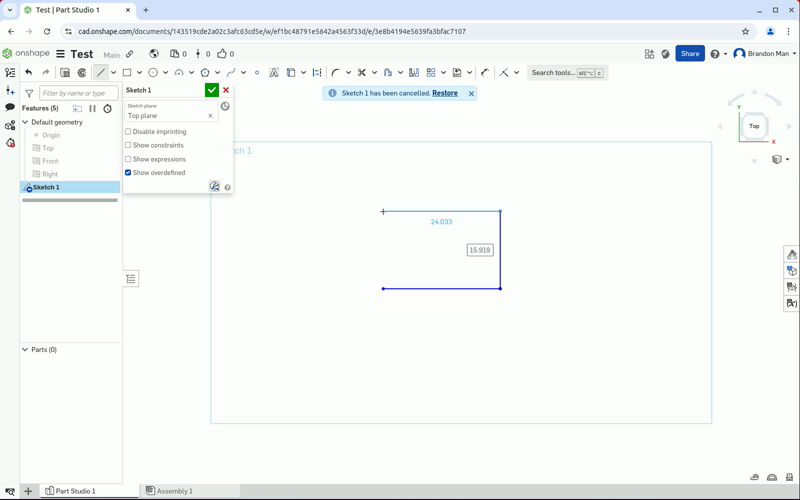
key_down(shift)
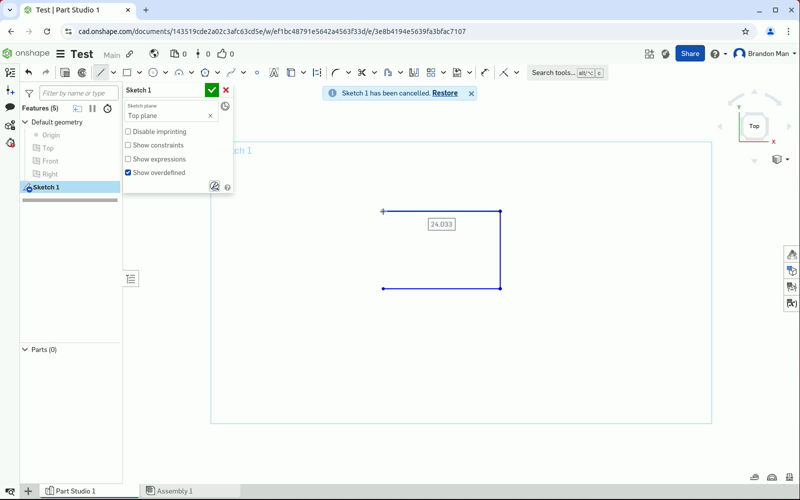
mouse_move(383, 288)
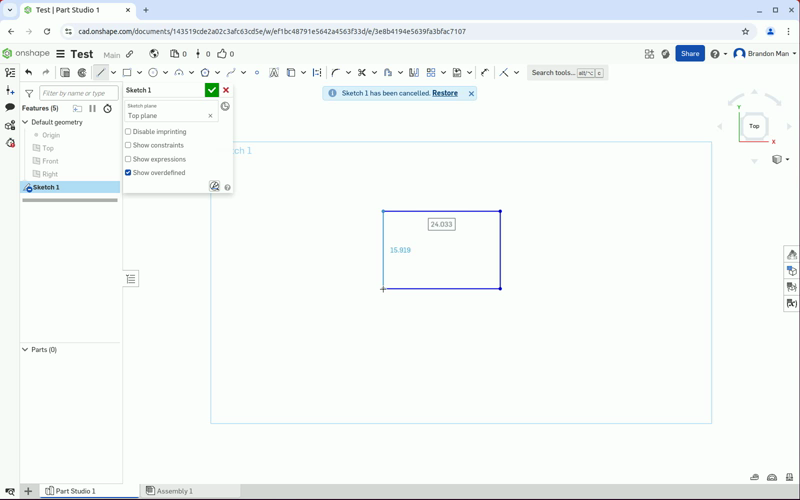
key_up(shift)
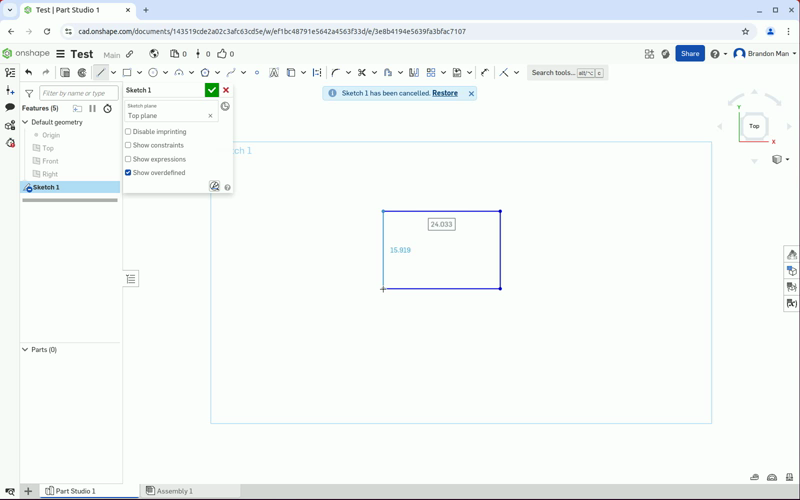
click(383, 288)
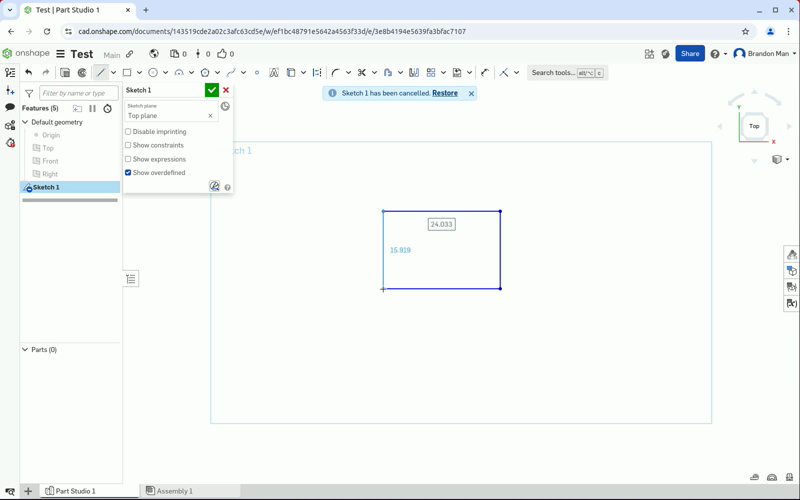
key(esc)
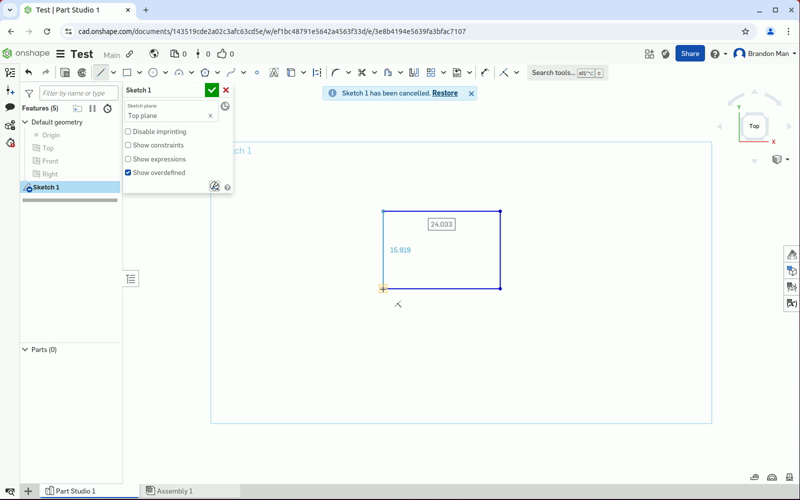
mouse_move(409, 280)
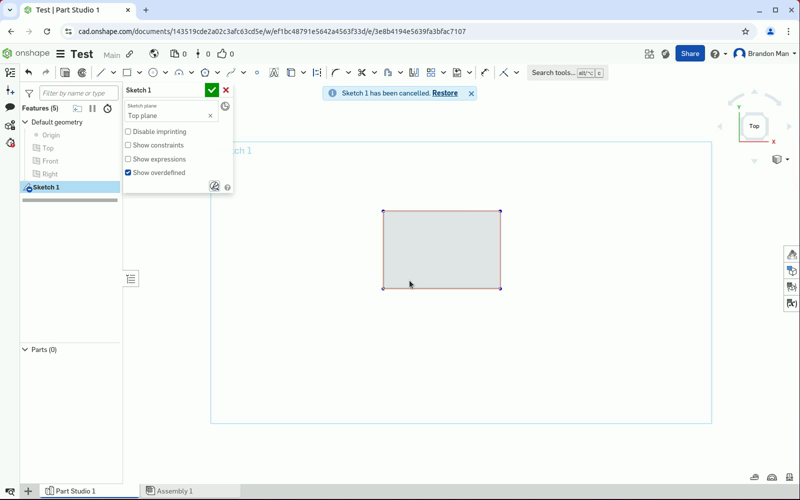
click(409, 280)
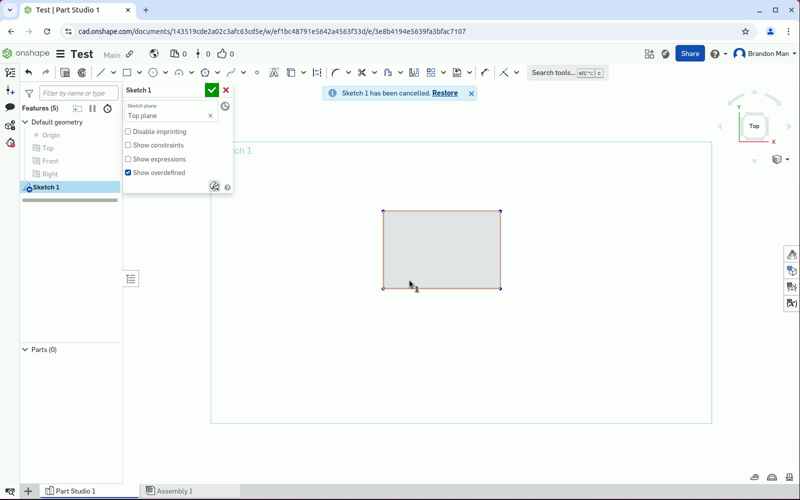
mouse_move(73, 352)
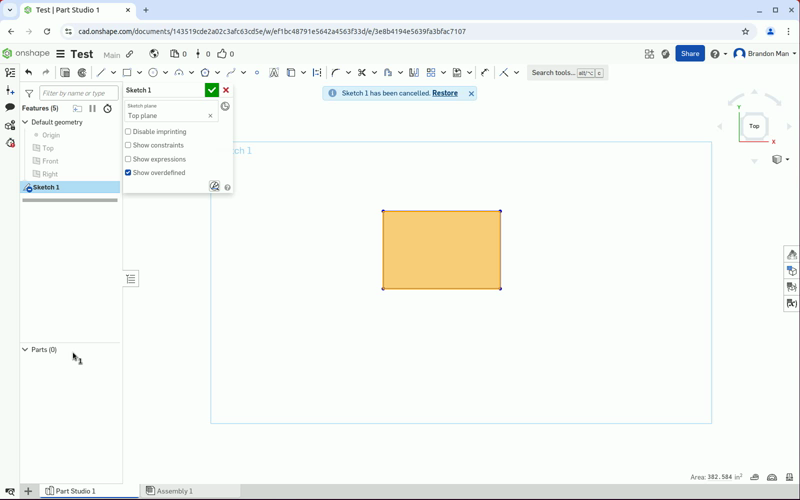
key(shift+y)
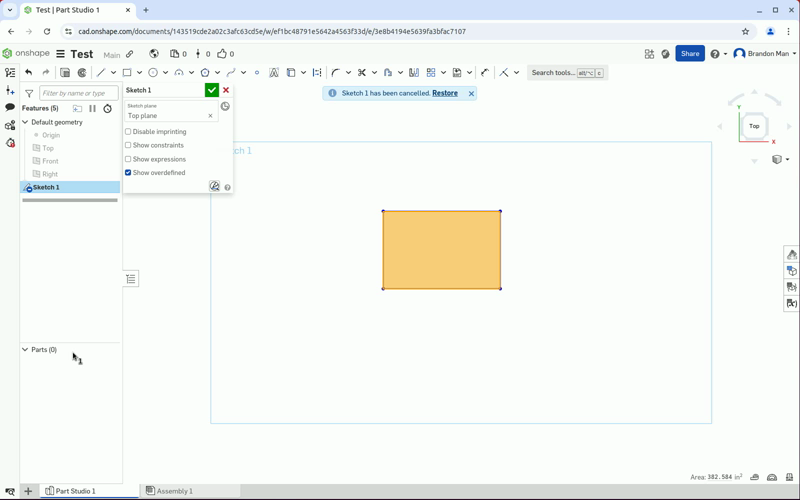
key(shift+e)
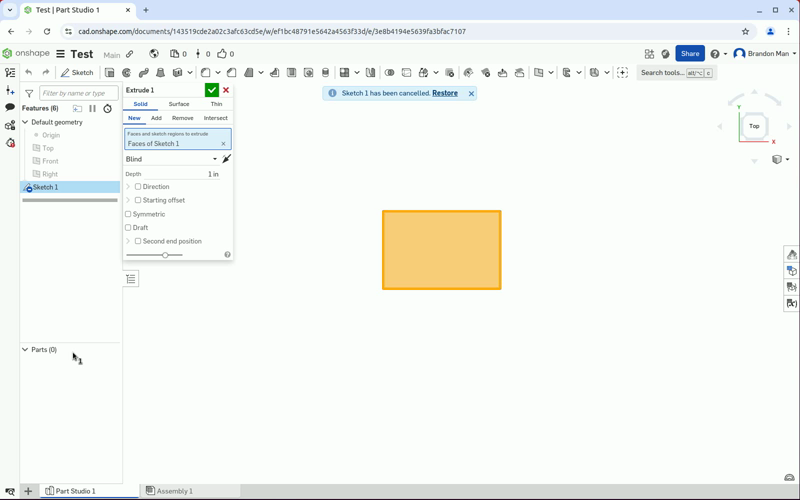
mouse_move(143, 106)
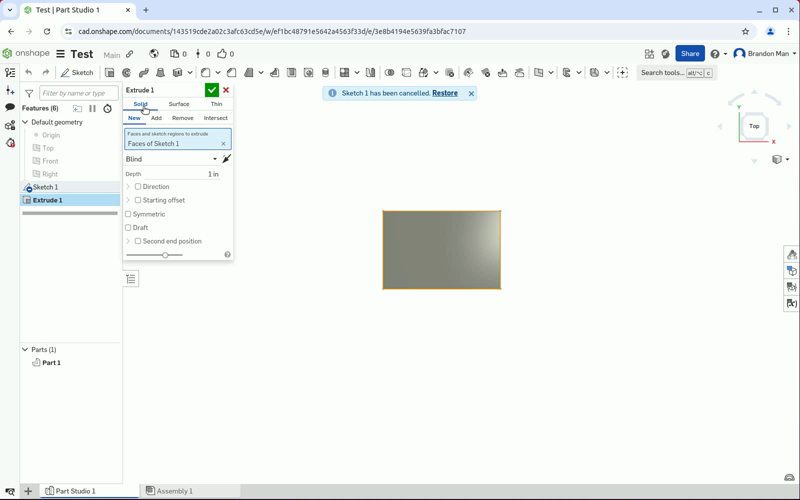
click(143, 106)
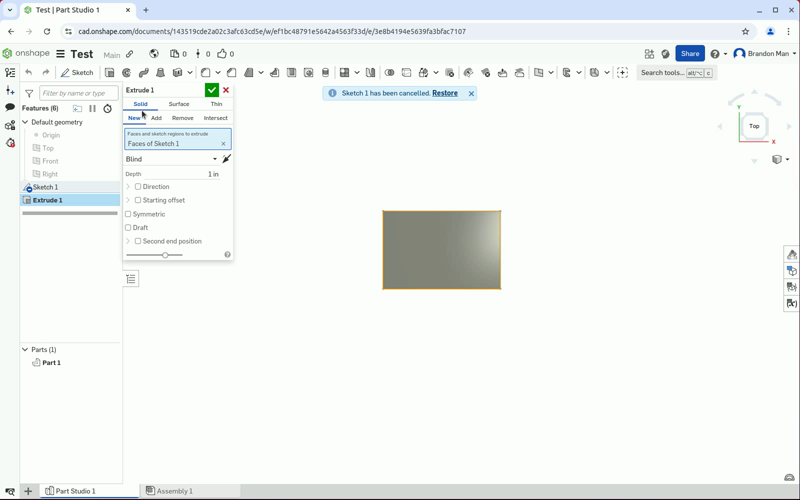
mouse_move(137, 120)
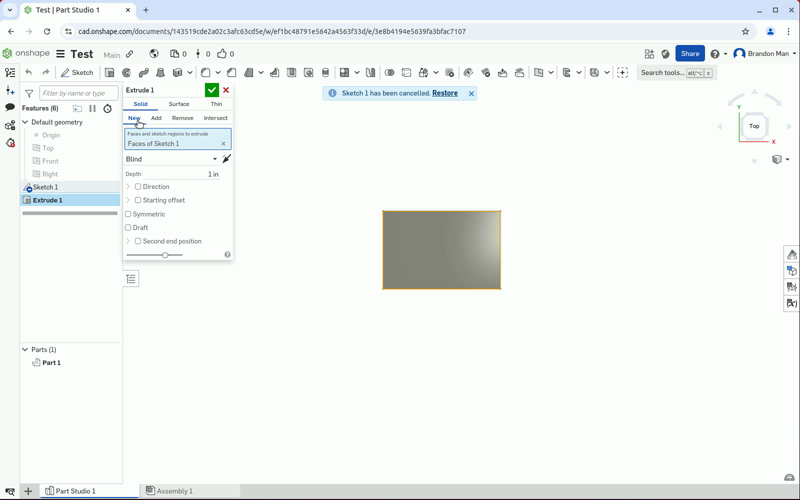
click(137, 120)
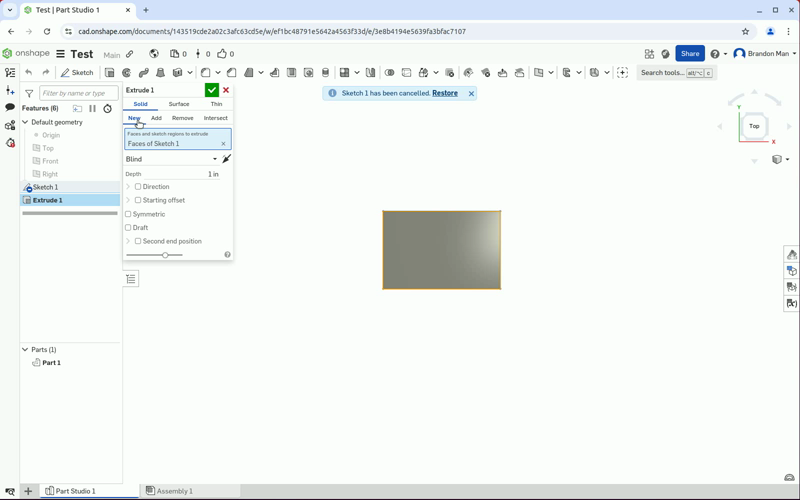
key(tab, 4)
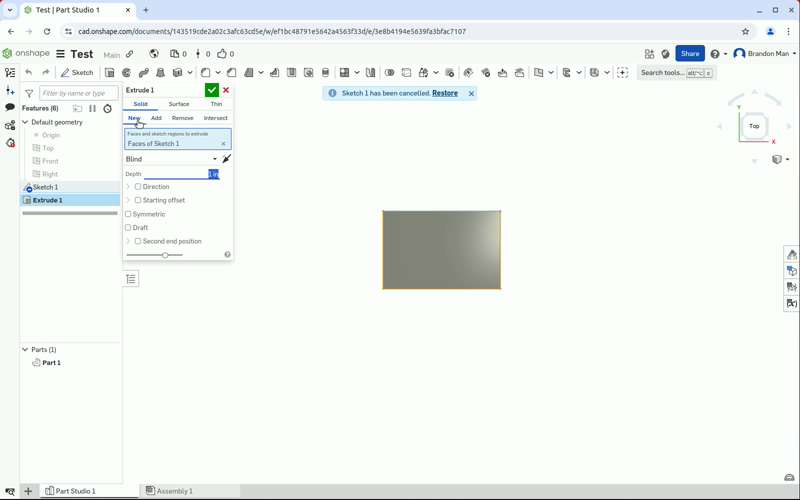
text(0.481)
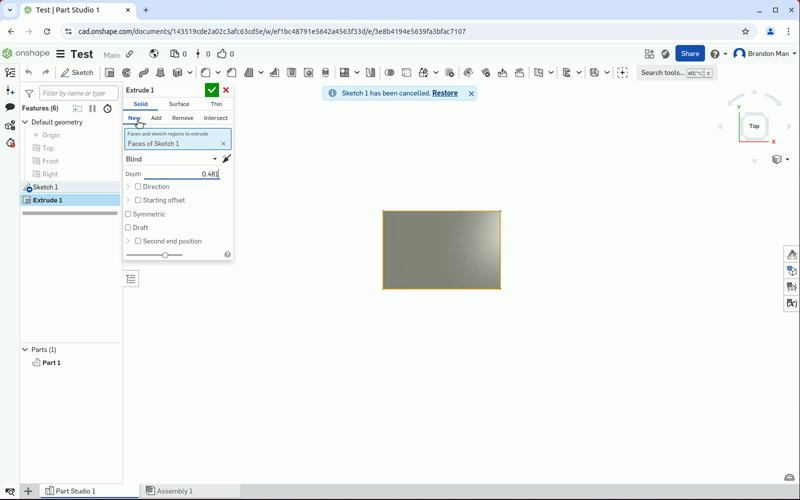
key(enter)
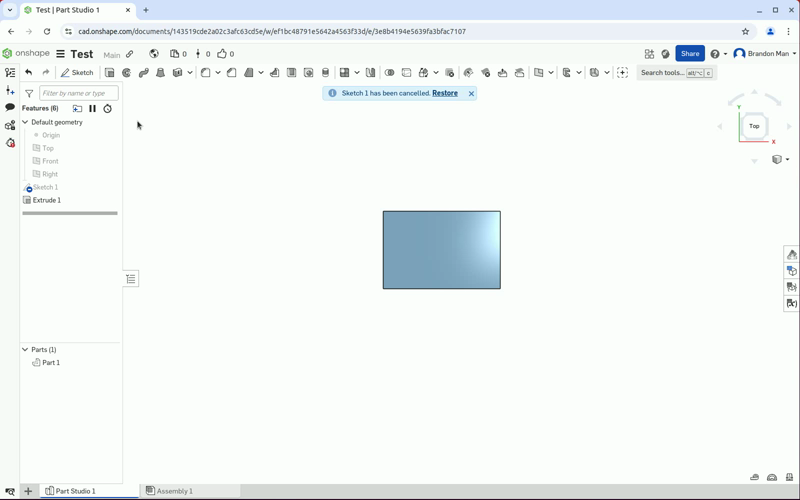
key(shift+h)
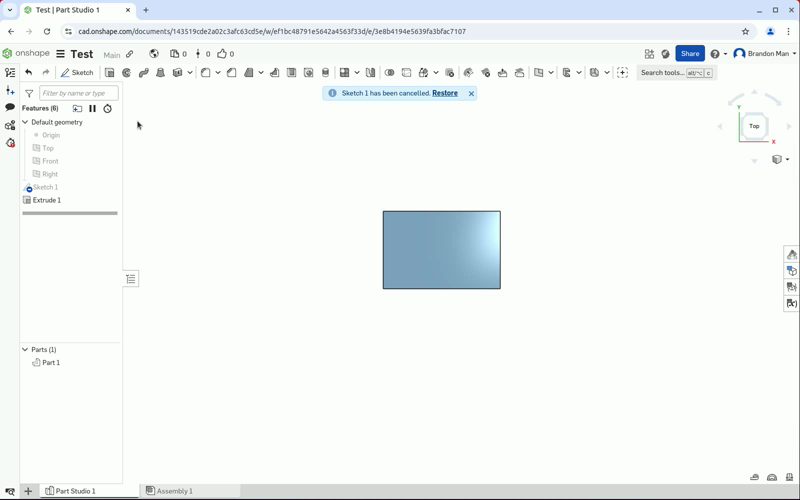
key(shift+h)
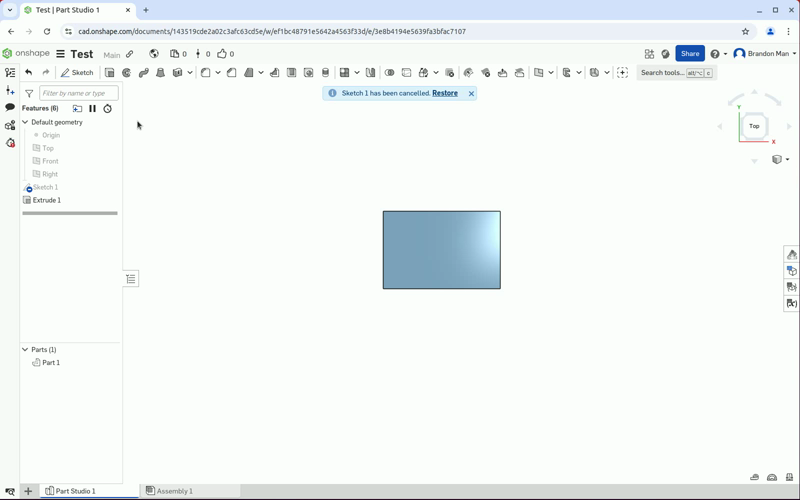
mouse_move(73, 189)
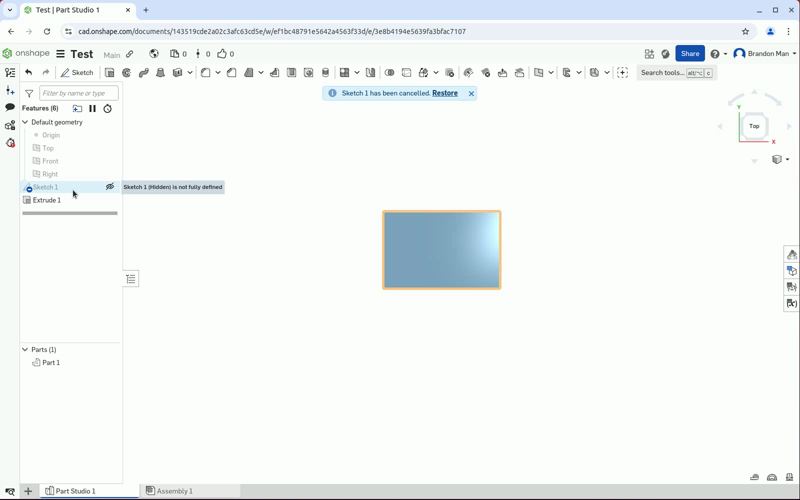
click(73, 189)
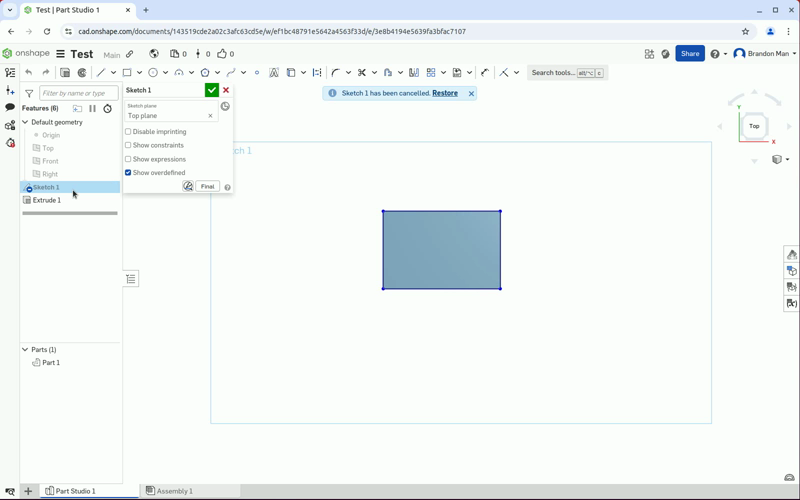
mouse_move(229, 92)
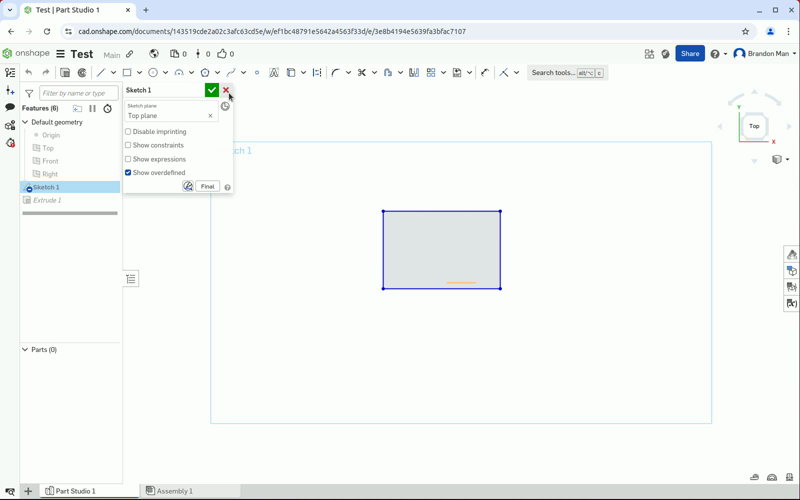
click(229, 92)
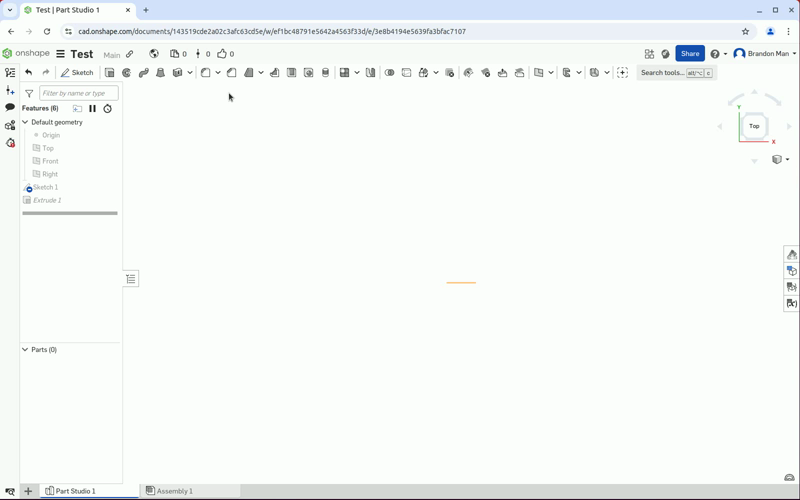
mouse_move(541, 75)
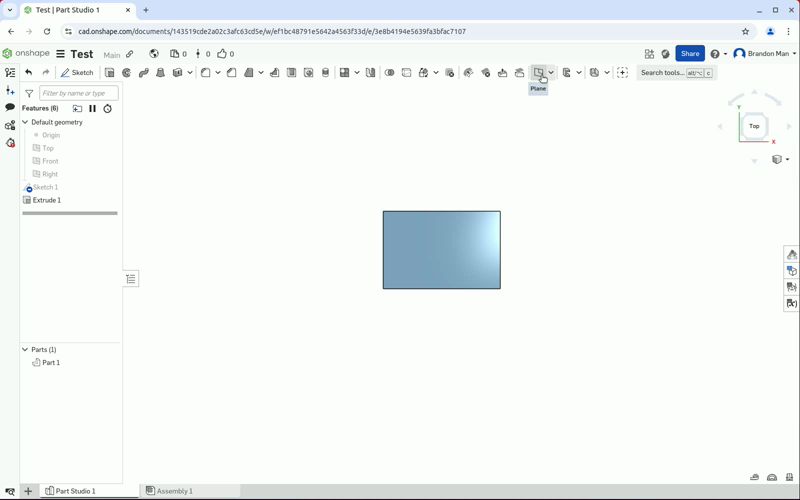
click(541, 75)
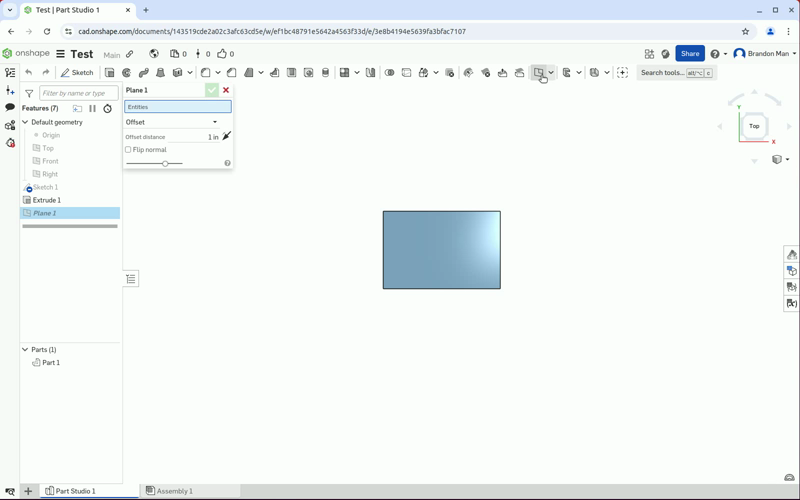
mouse_move(73, 150)
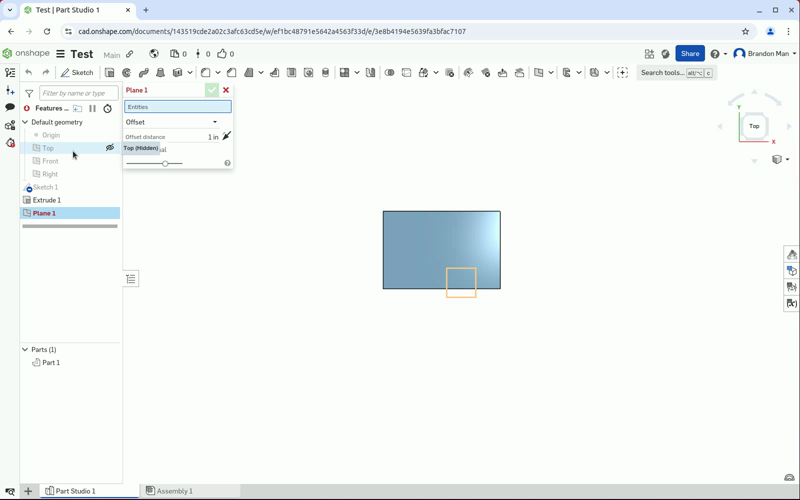
click(73, 150)
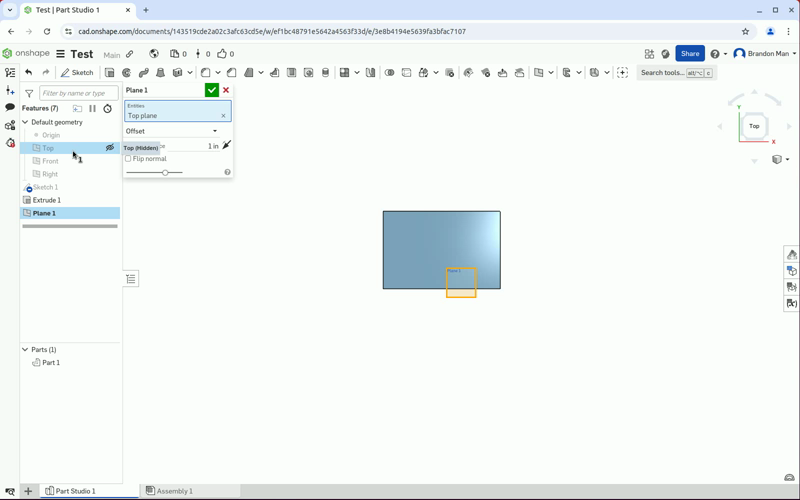
key(tab, 2)
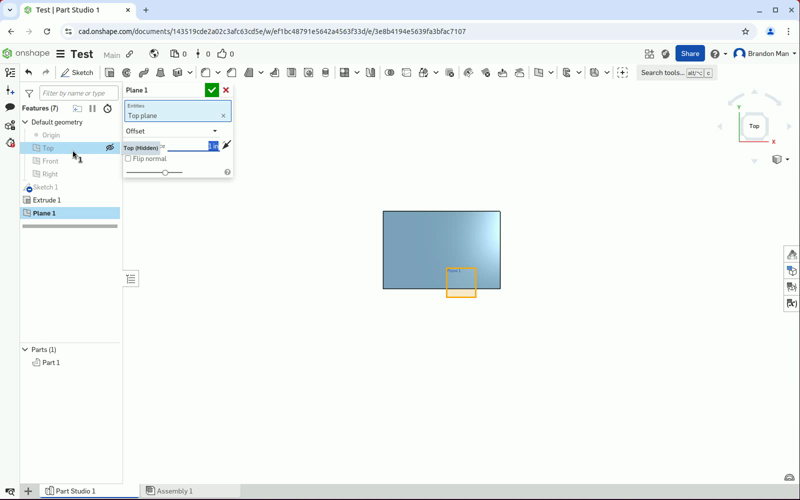
text(0.493)
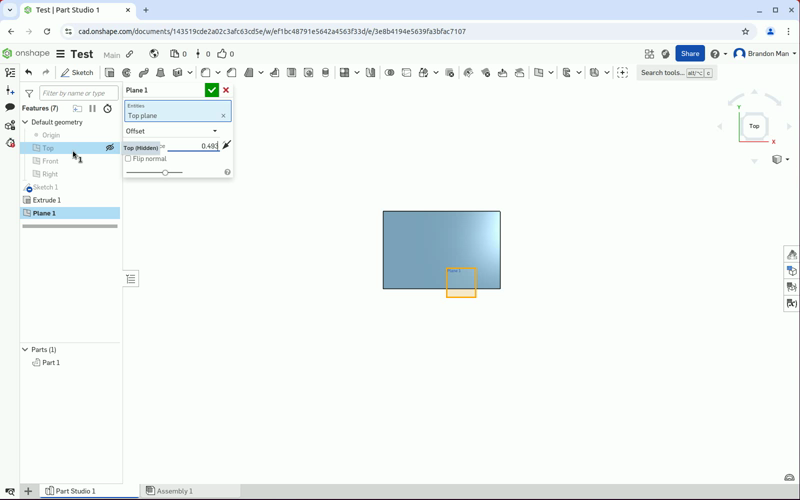
key(enter, 2)
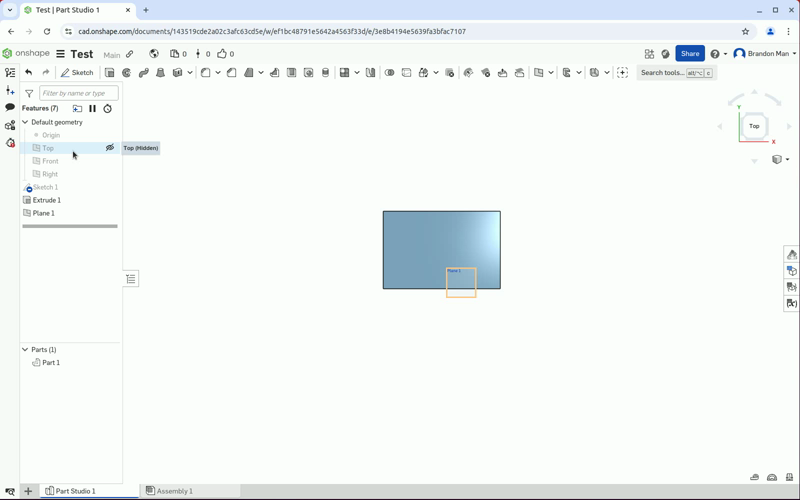
key(shift+s)
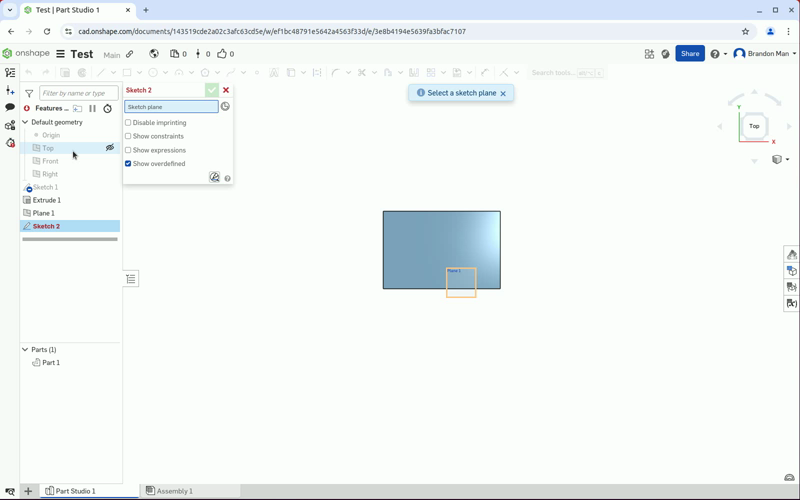
mouse_move(73, 215)
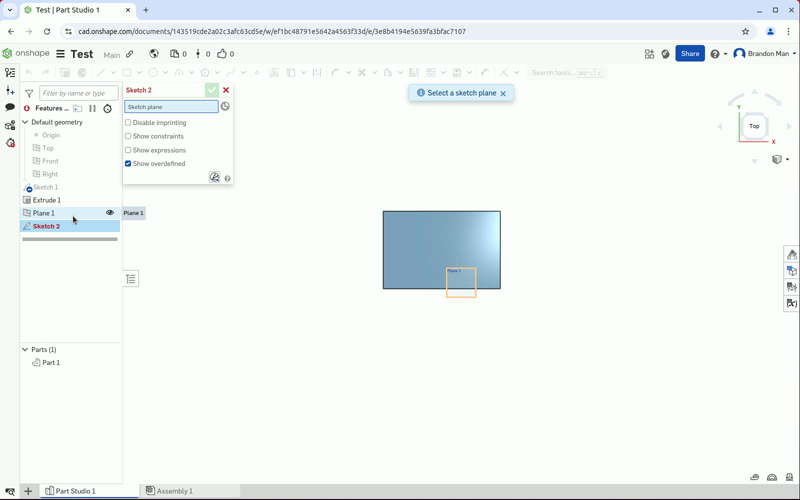
click(73, 215)
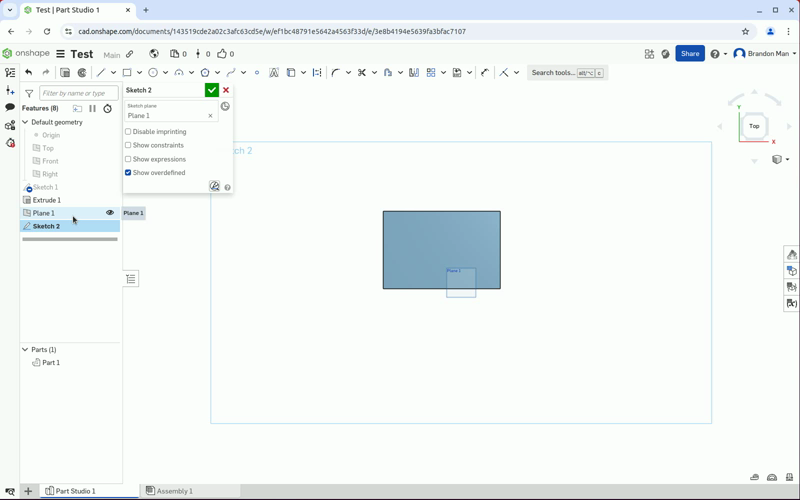
mouse_move(73, 352)
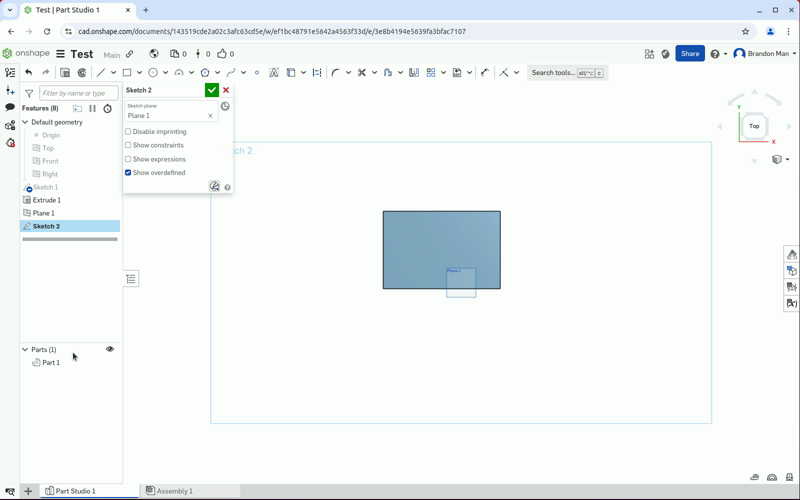
key(y)
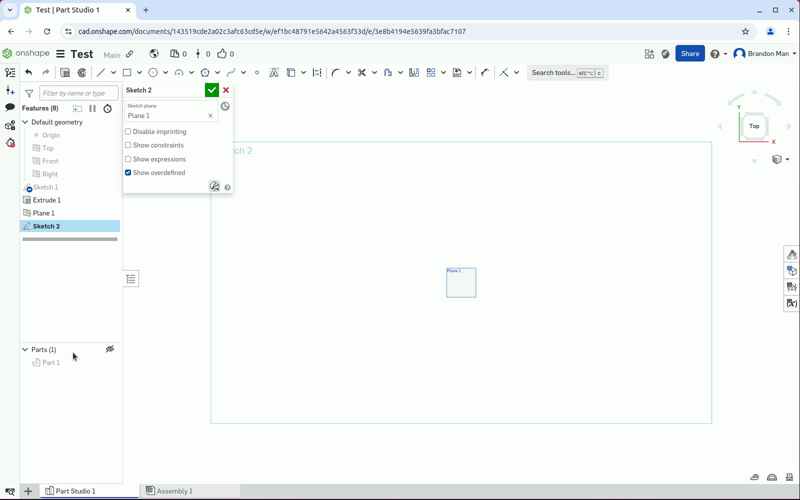
key(l)
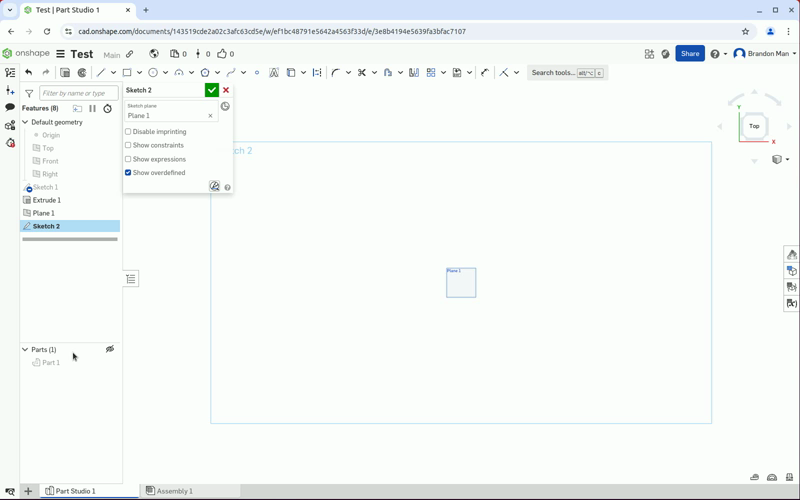
key_down(shift)
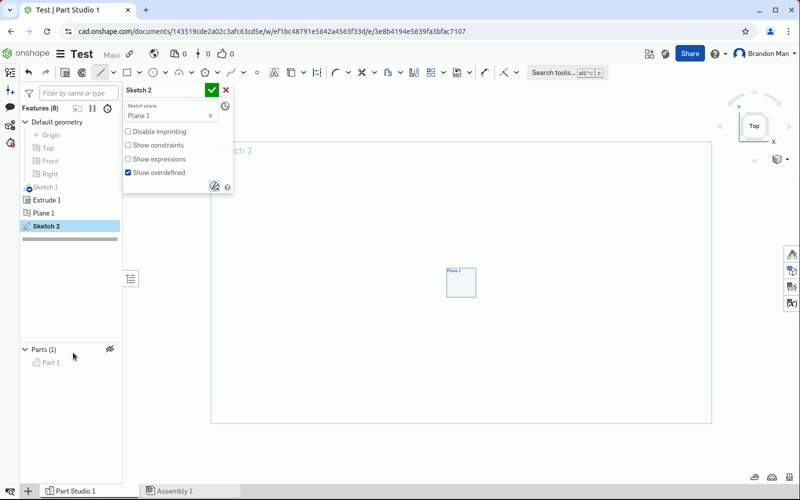
mouse_move(383, 288)
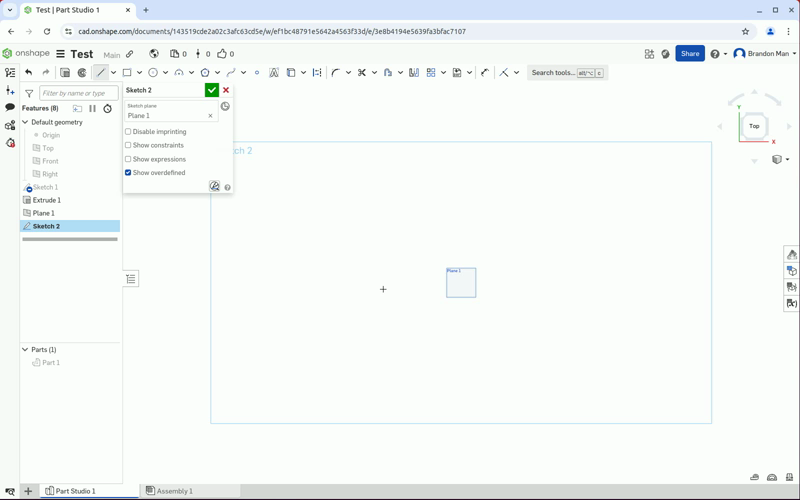
click(383, 288)
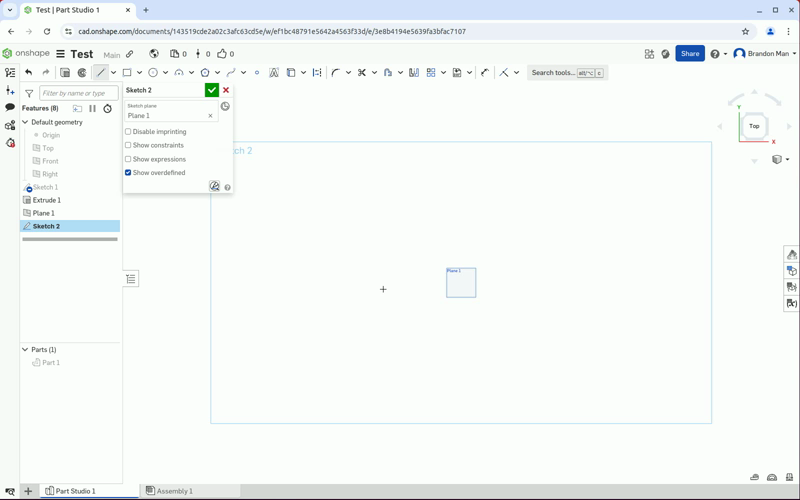
key_up(shift)
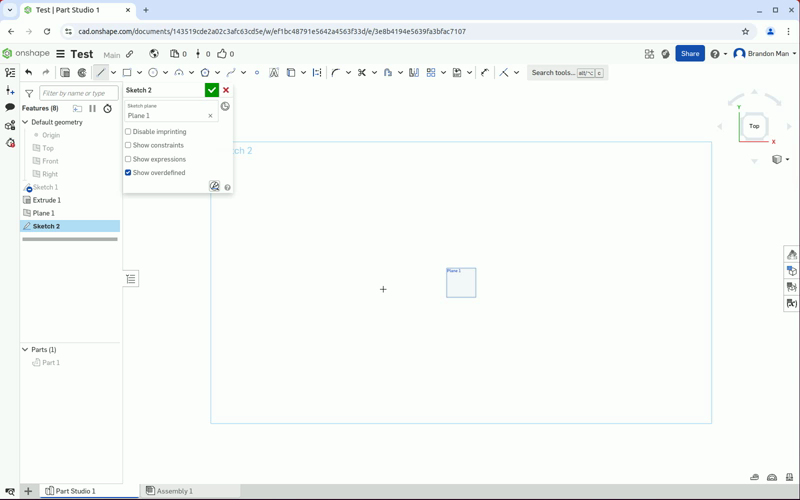
key_down(shift)
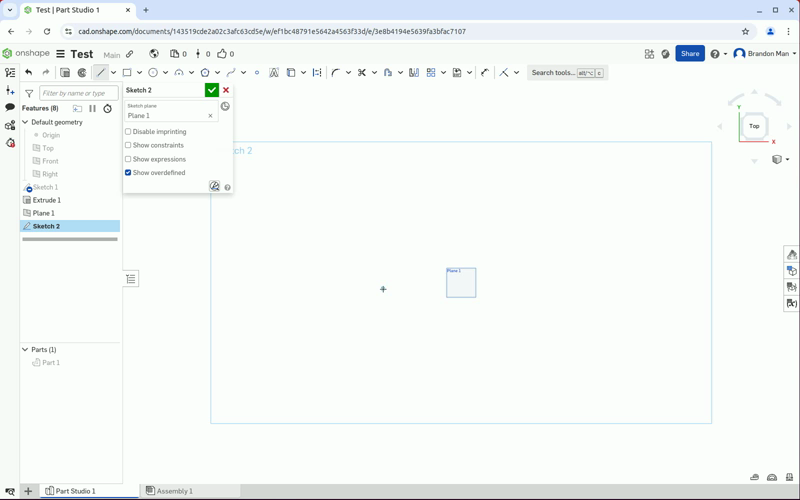
mouse_move(413, 288)
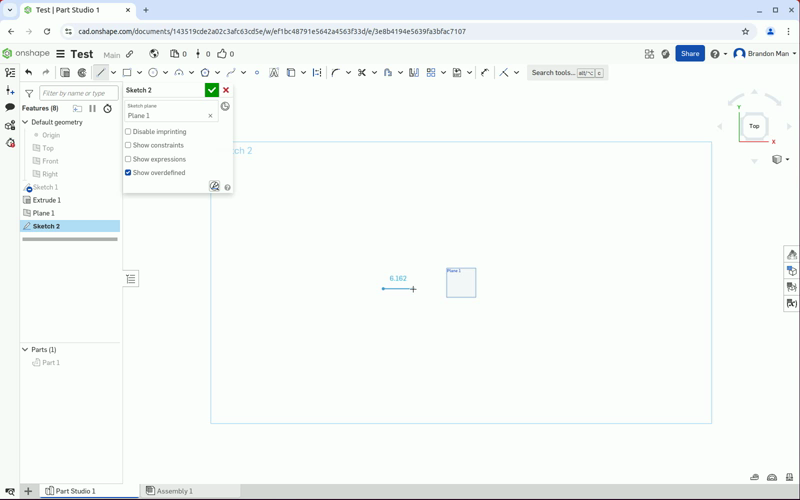
mouse_move(387, 288)
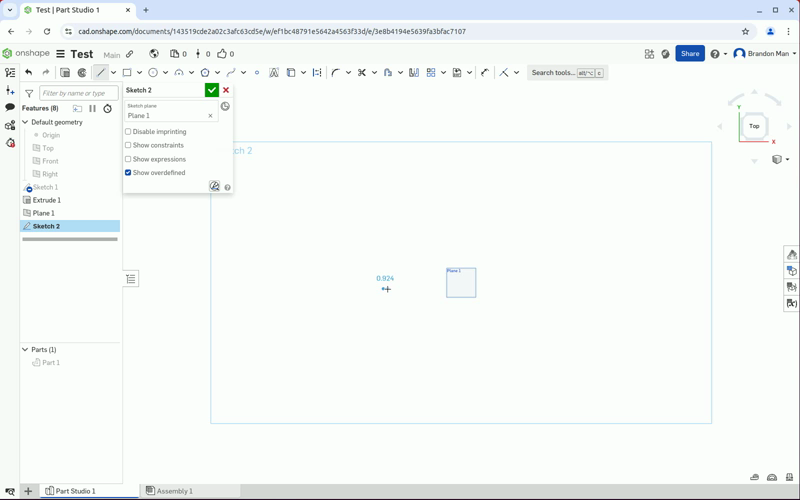
scroll(6)
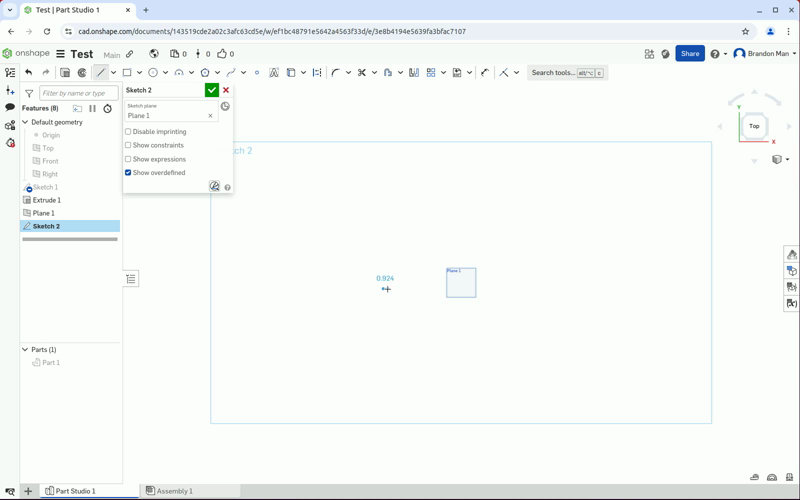
scroll(6)
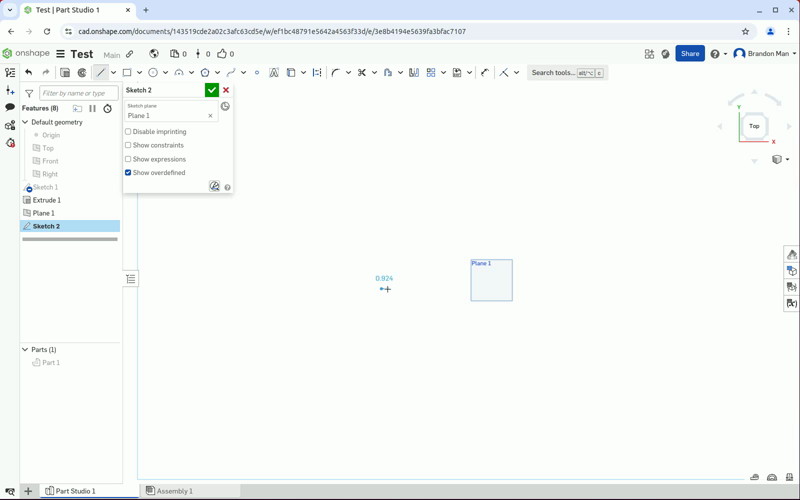
scroll(6)
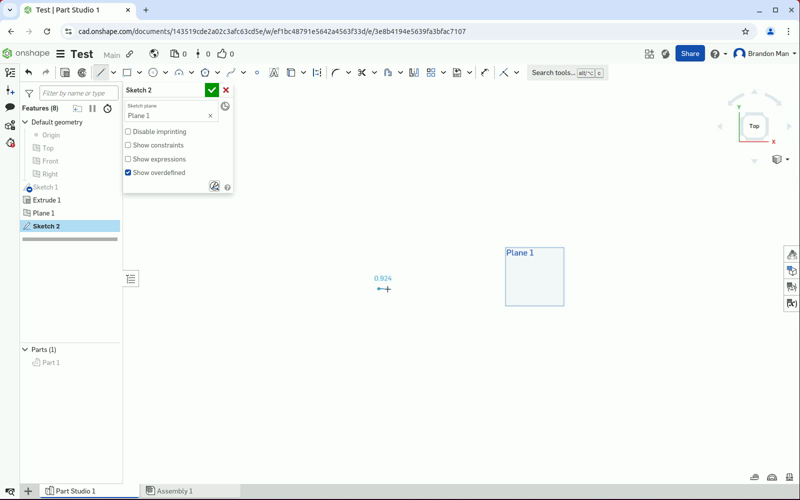
scroll(6)
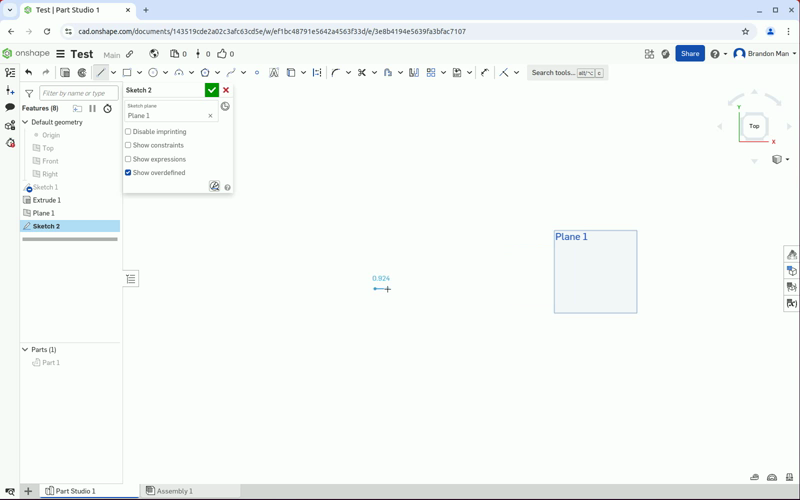
scroll(6)
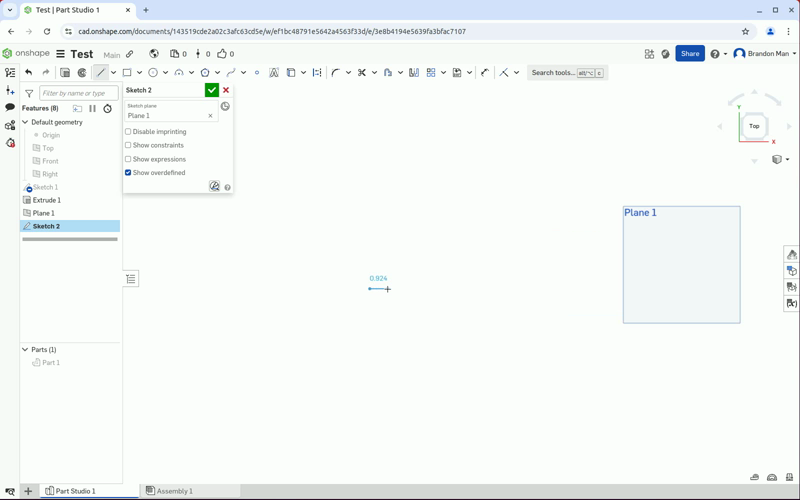
scroll(6)
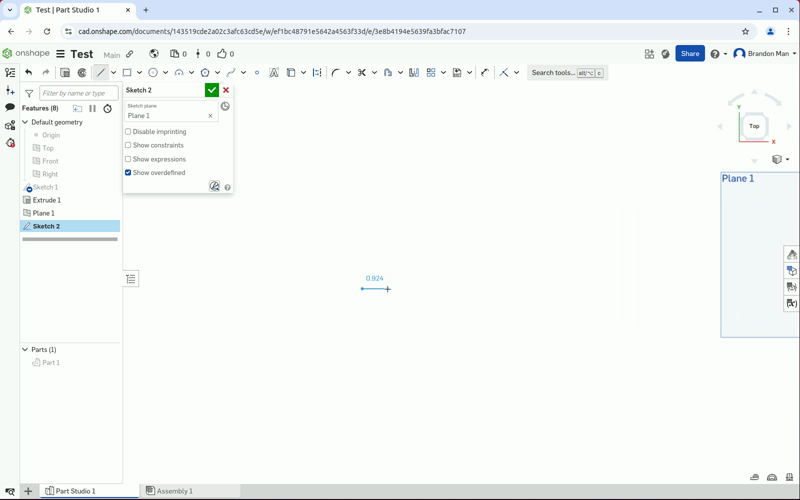
scroll(6)
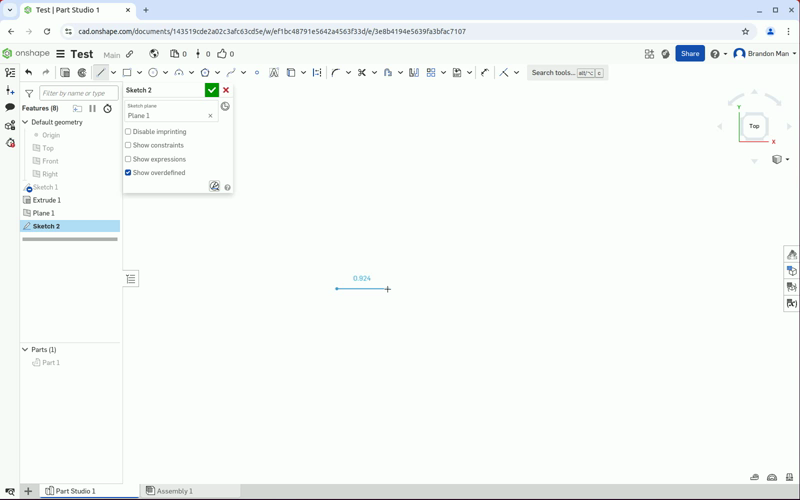
click(387, 288)
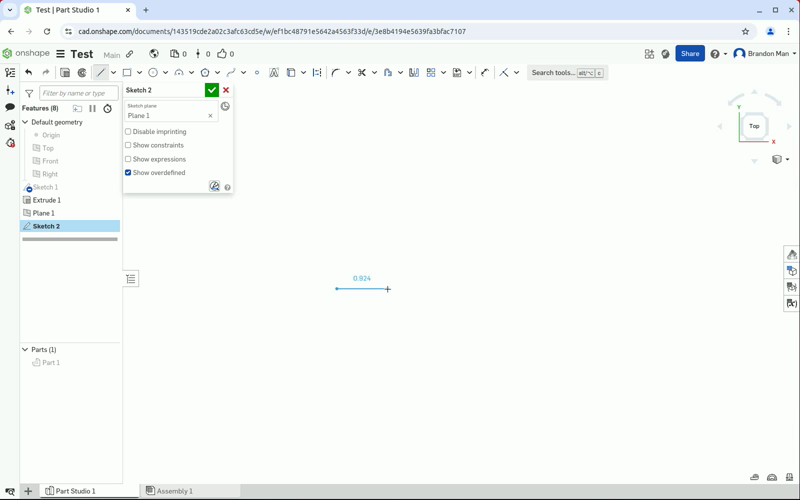
scroll(-6)
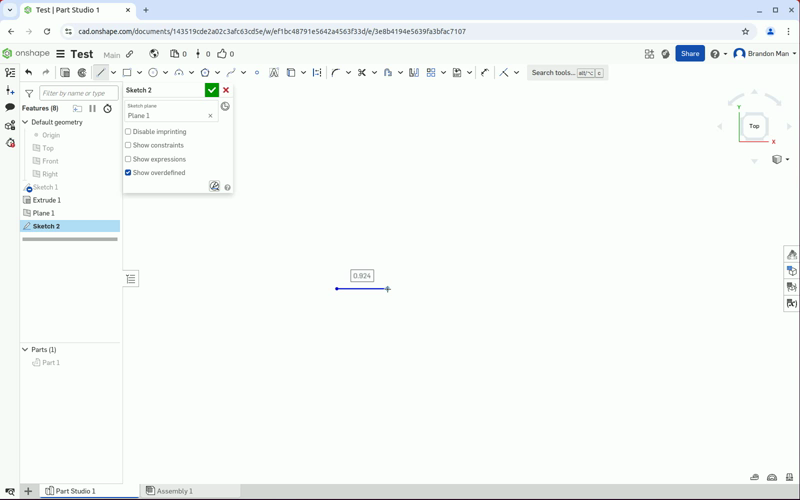
scroll(-6)
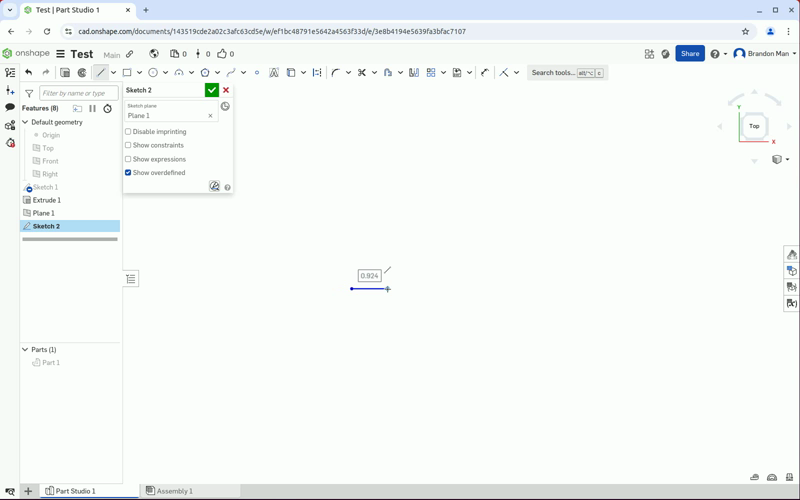
scroll(-6)
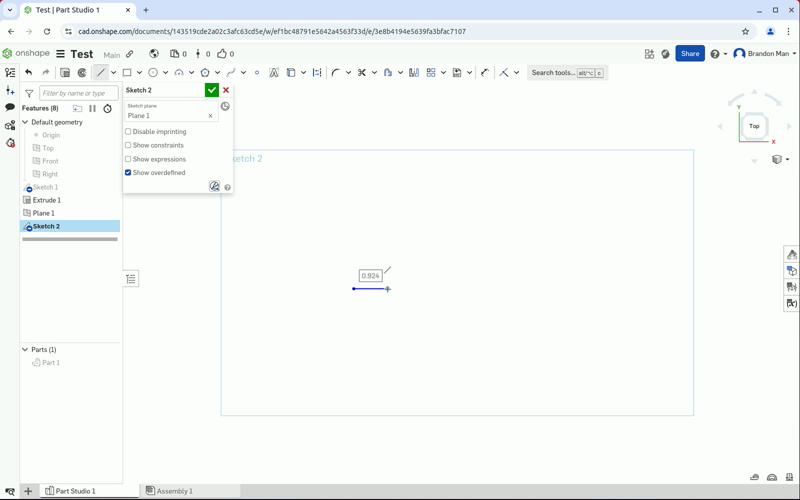
scroll(-6)
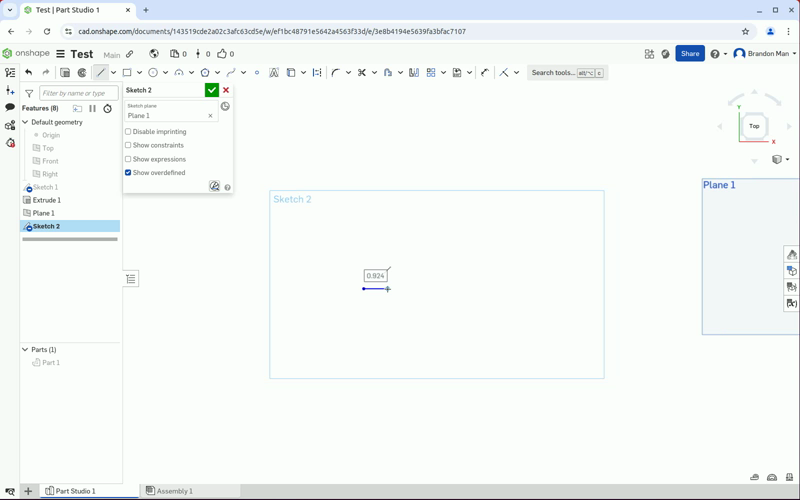
scroll(-6)
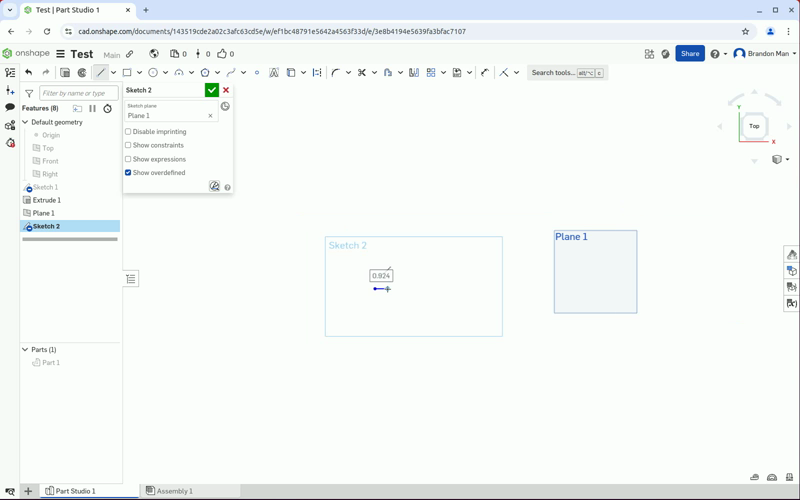
scroll(-6)
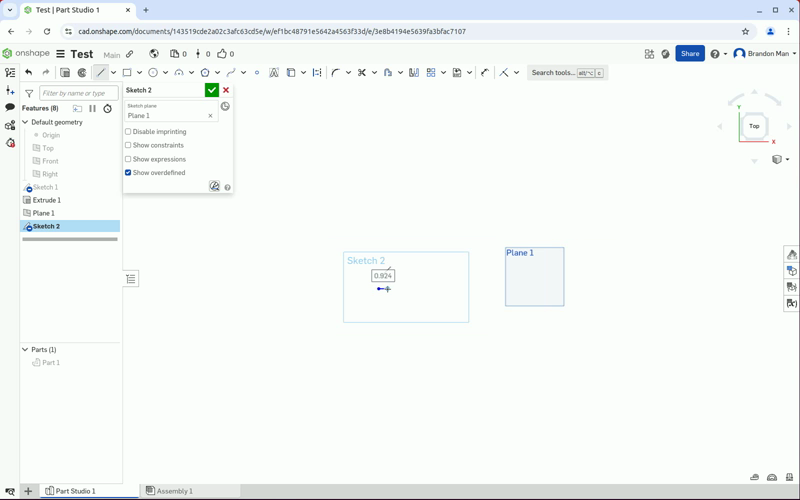
scroll(-6)
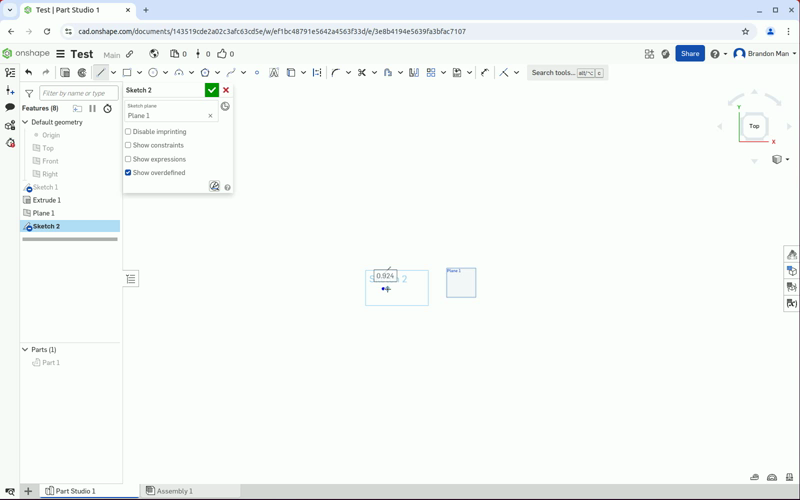
key_up(shift)
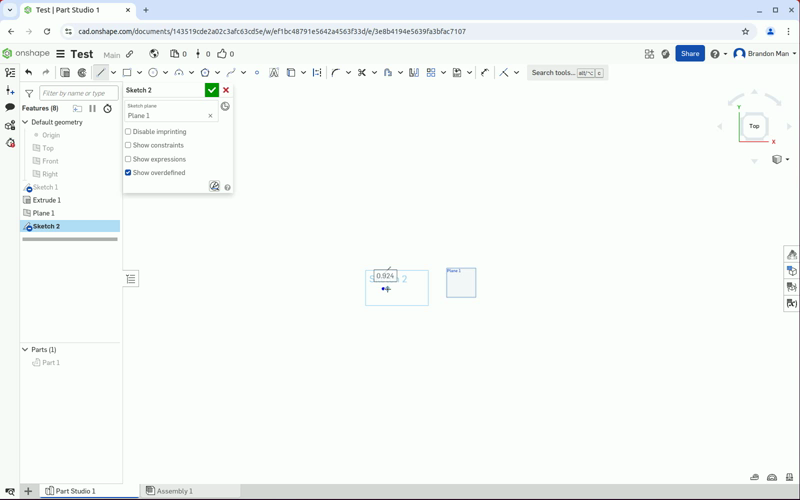
key_down(shift)
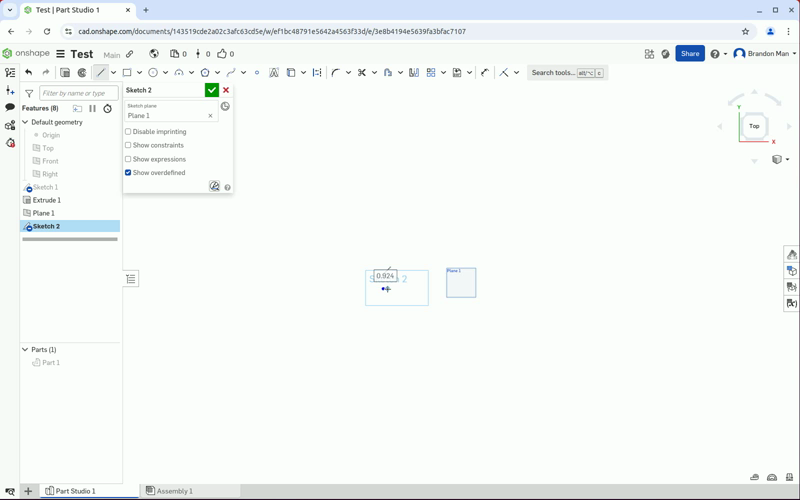
mouse_move(387, 211)
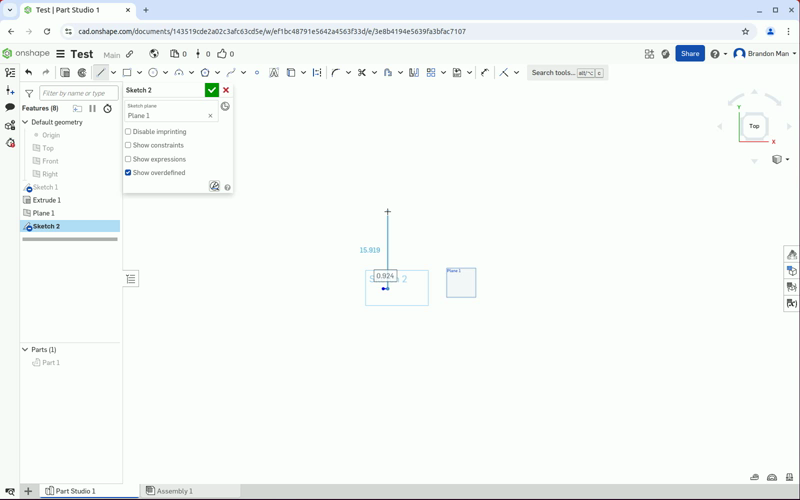
click(387, 211)
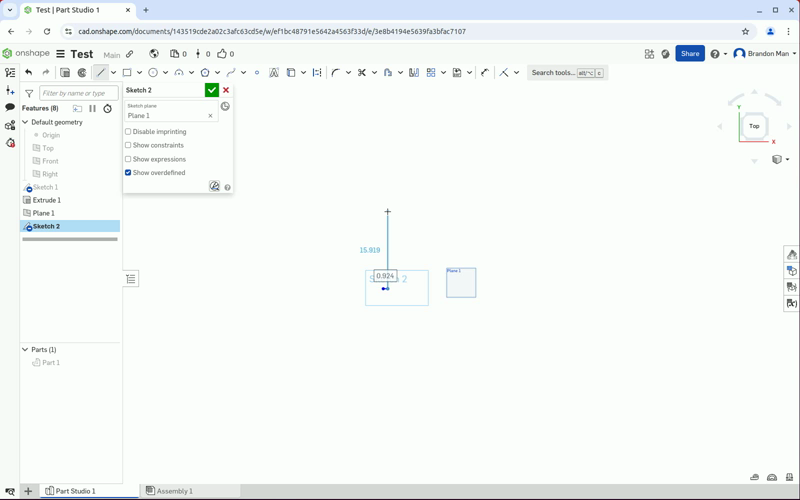
key_up(shift)
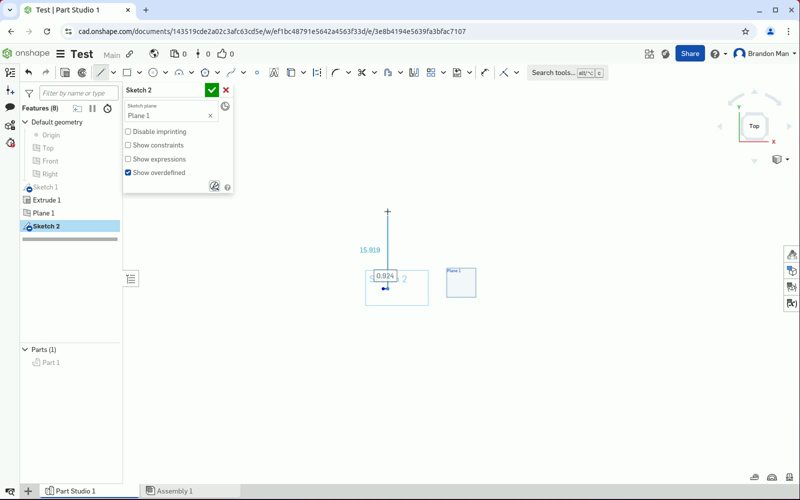
key_down(shift)
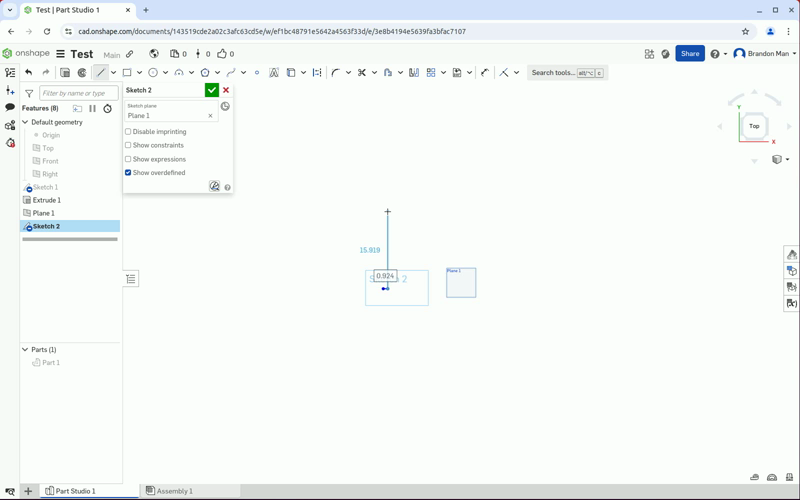
mouse_move(417, 211)
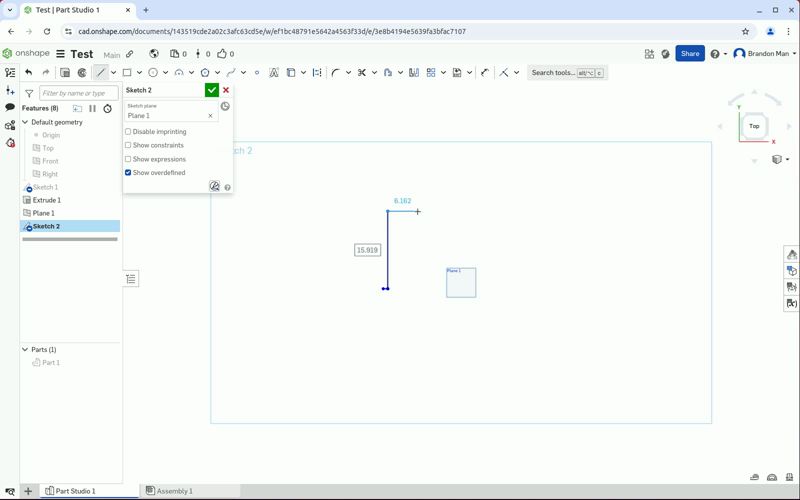
mouse_move(383, 211)
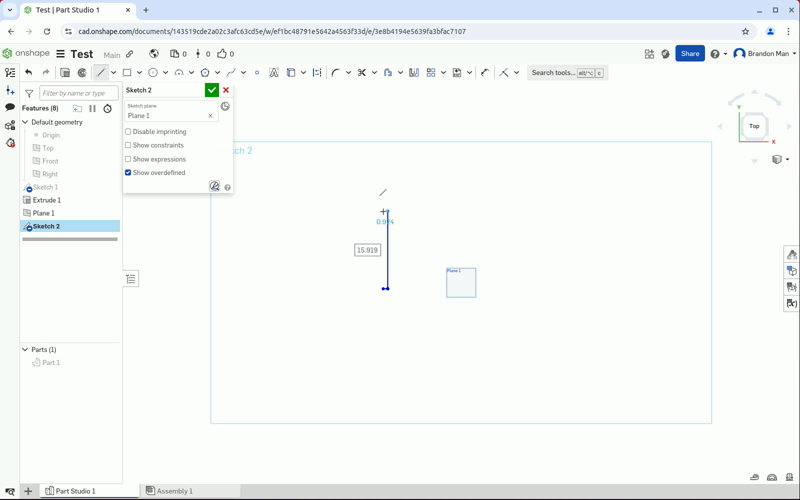
scroll(6)
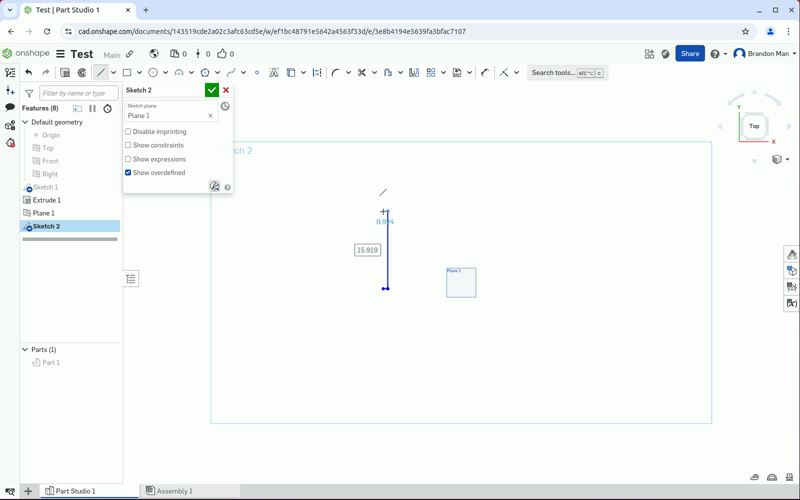
scroll(6)
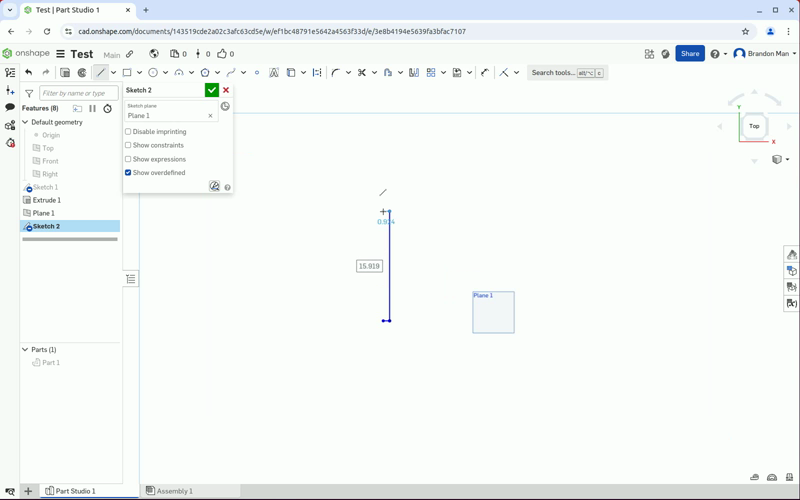
scroll(6)
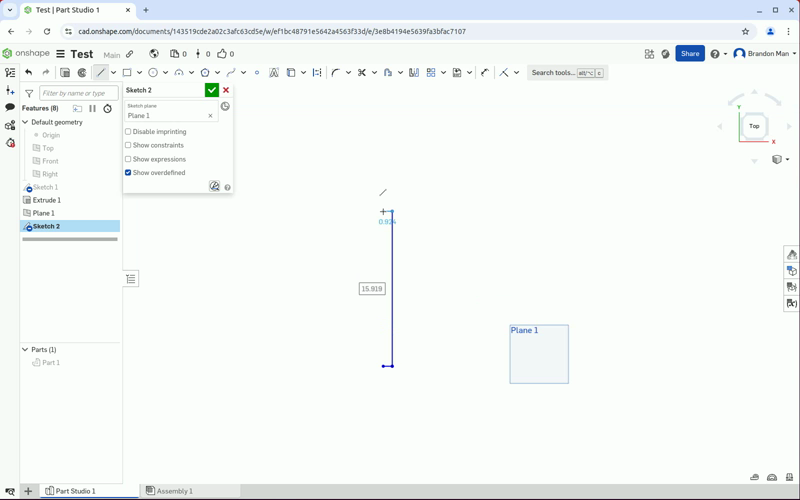
scroll(6)
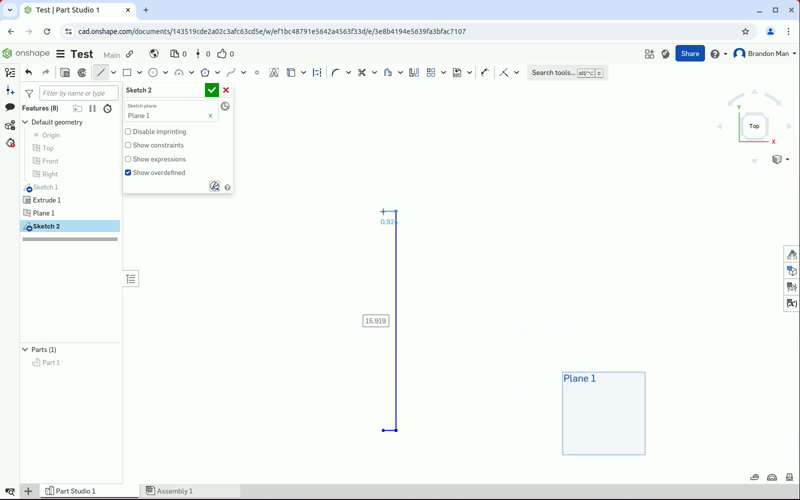
scroll(6)
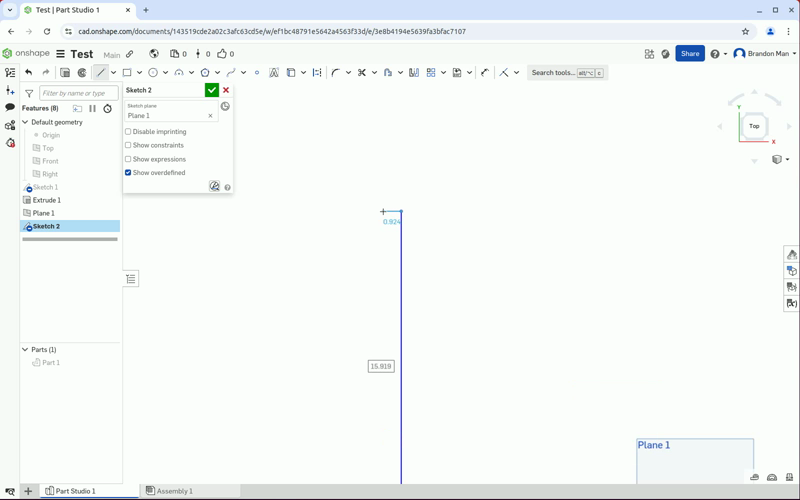
scroll(6)
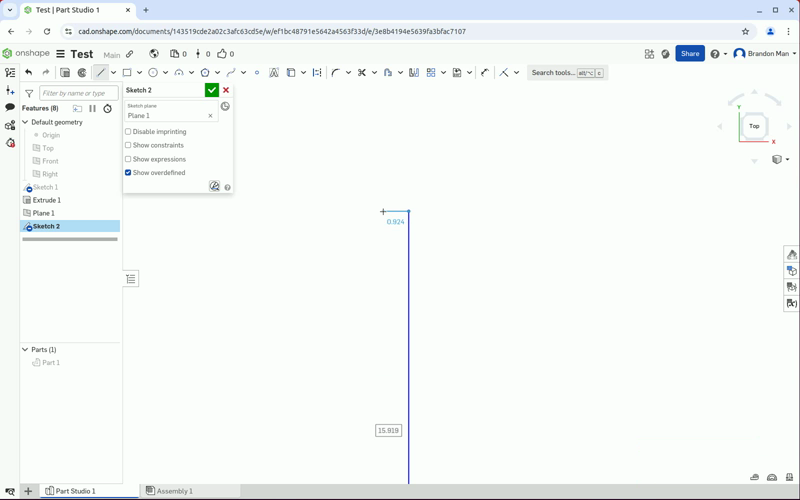
scroll(6)
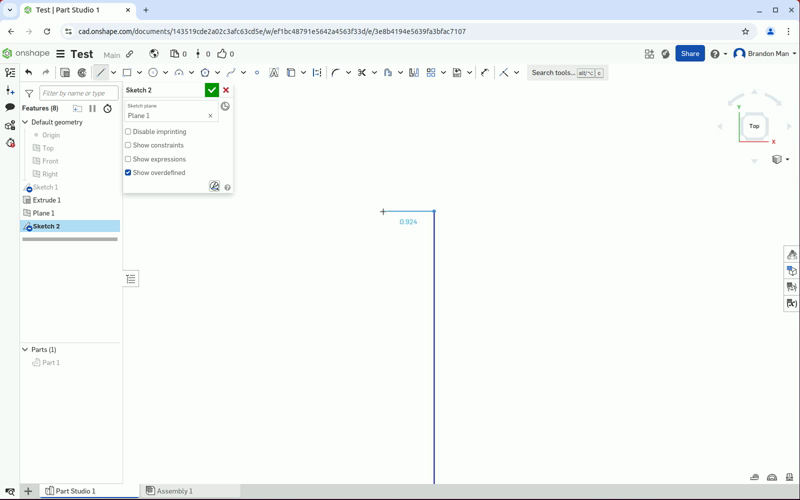
click(383, 211)
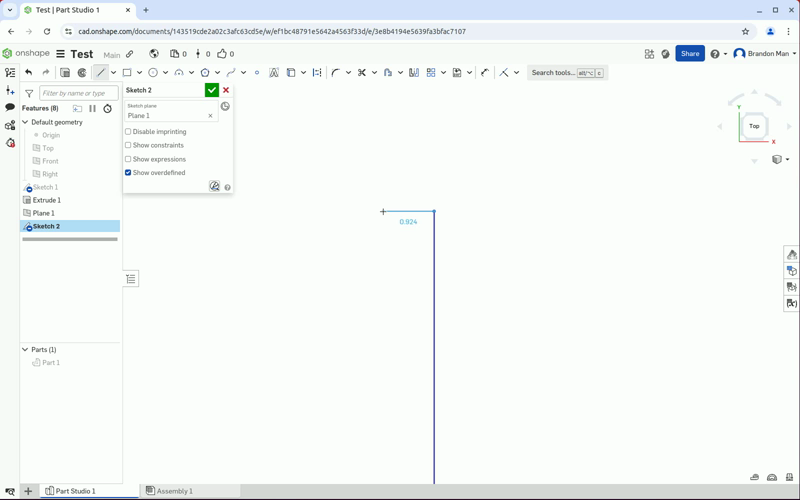
scroll(-6)
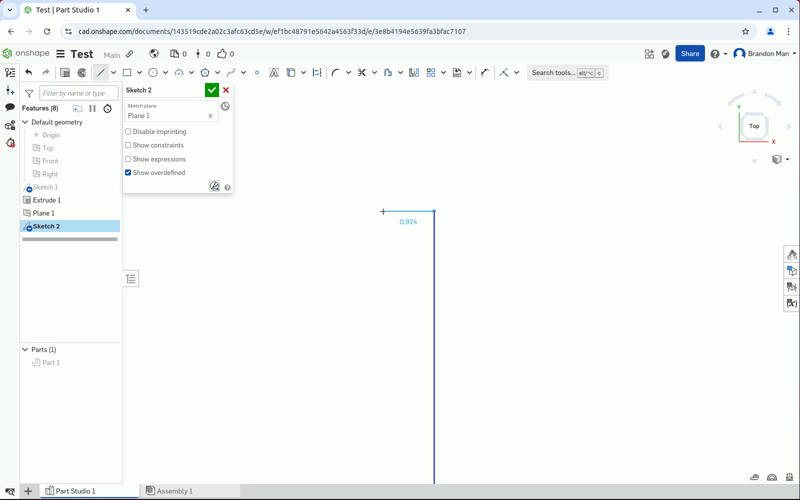
scroll(-6)
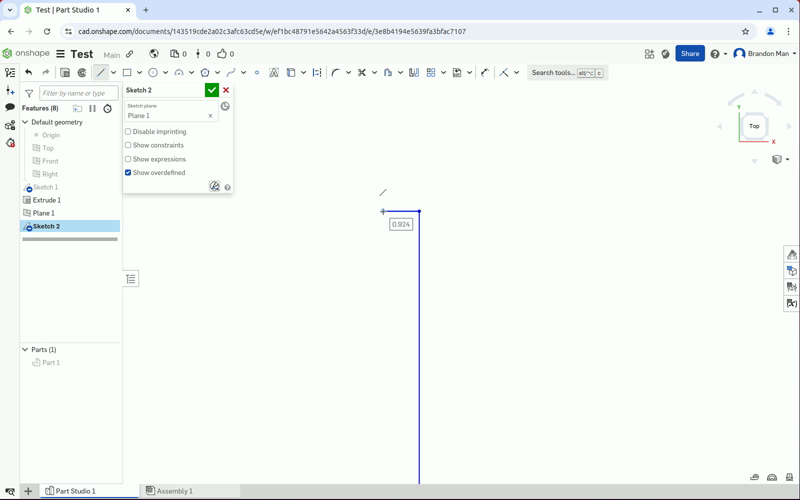
scroll(-6)
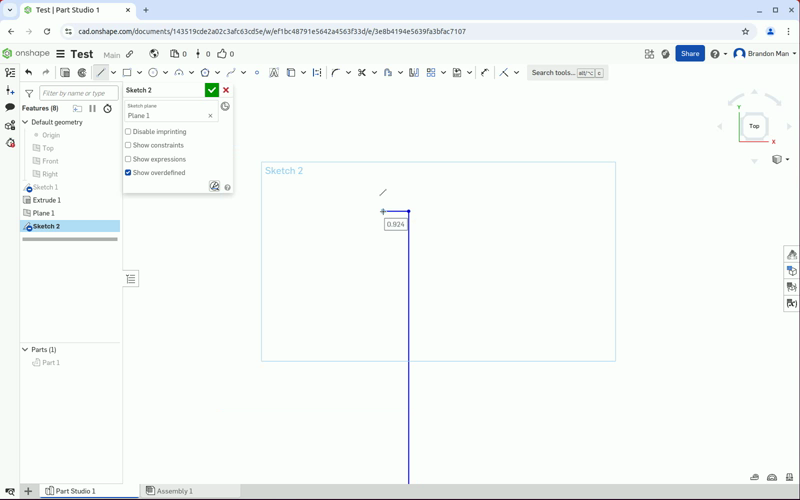
scroll(-6)
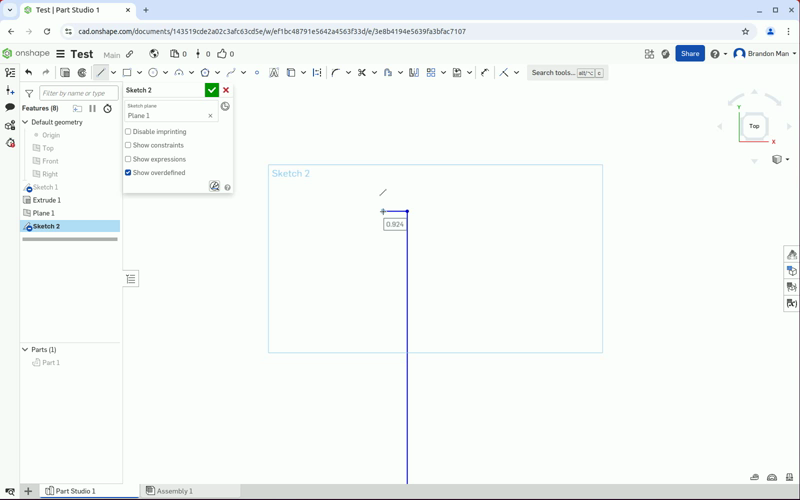
scroll(-6)
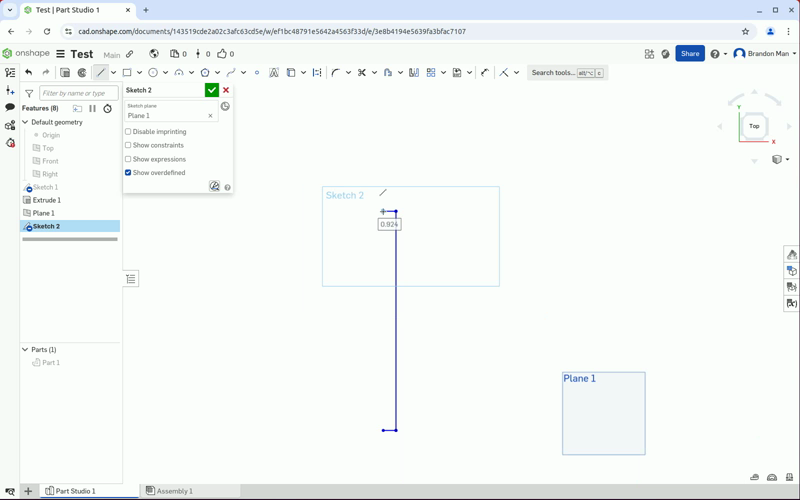
scroll(-6)
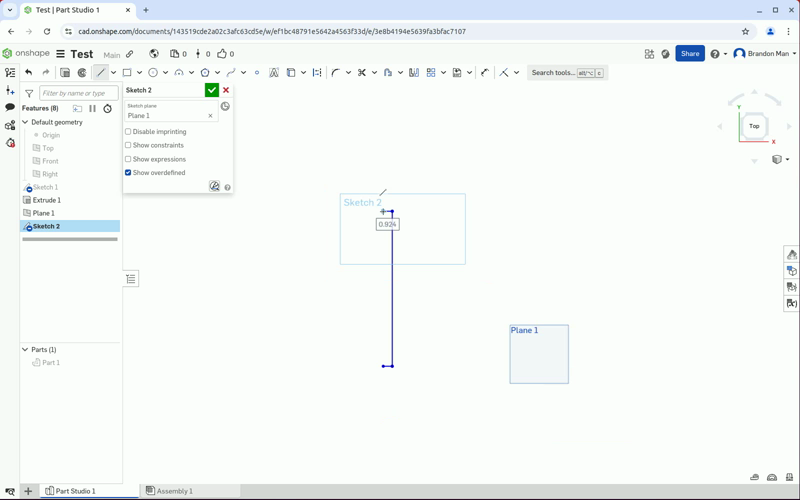
scroll(-6)
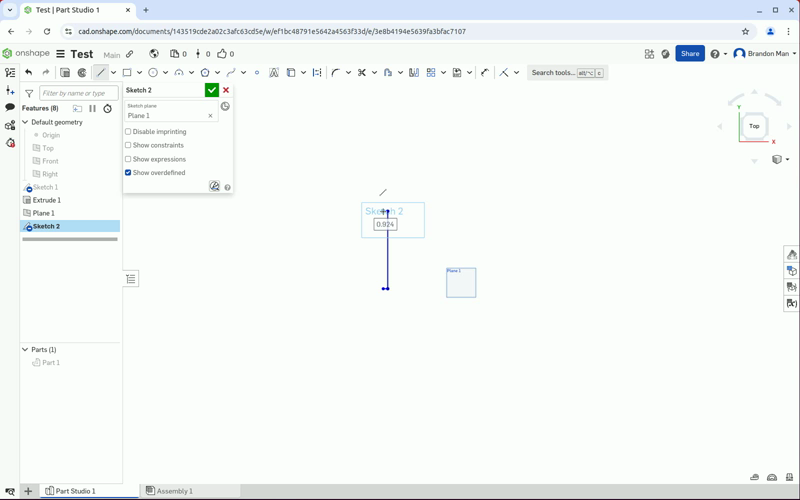
key_up(shift)
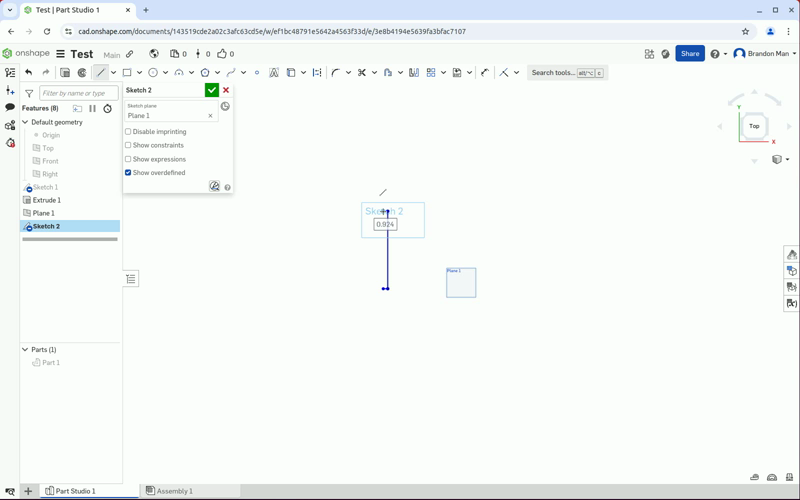
key_down(shift)
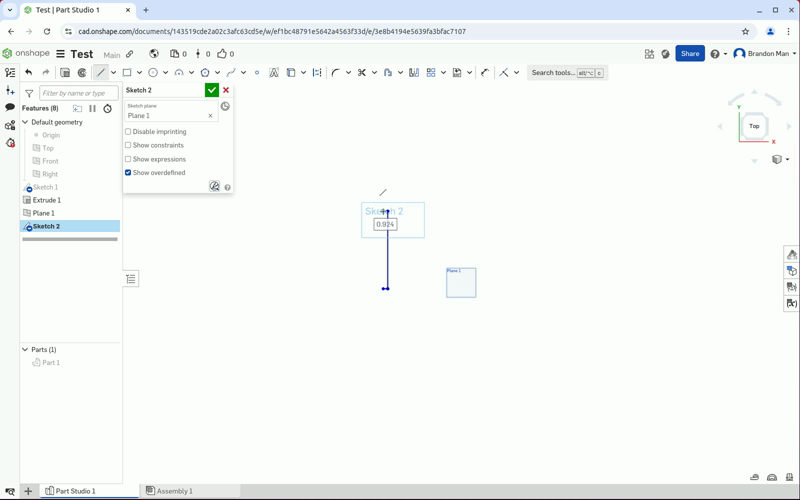
mouse_move(383, 288)
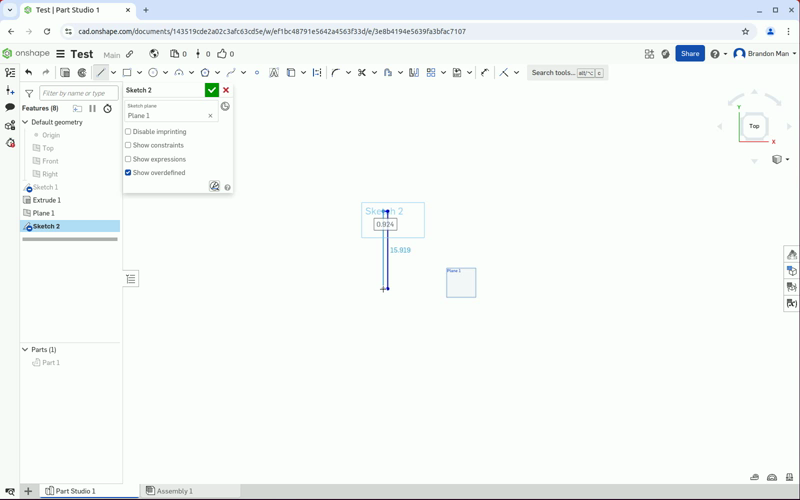
scroll(6)
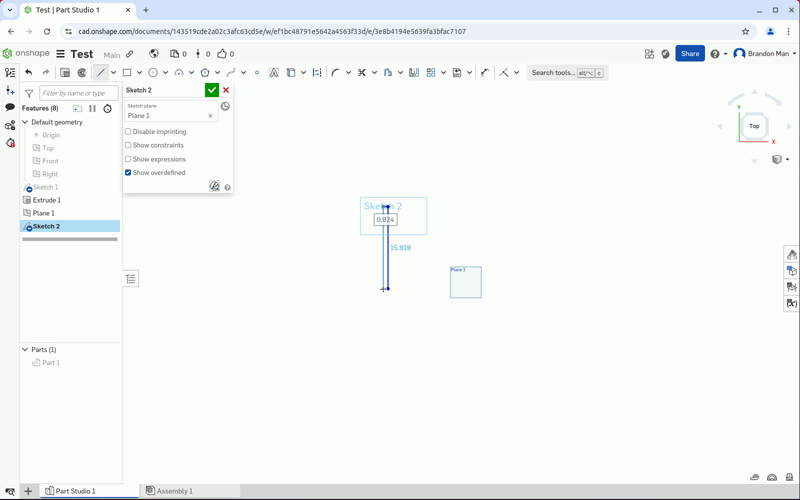
scroll(6)
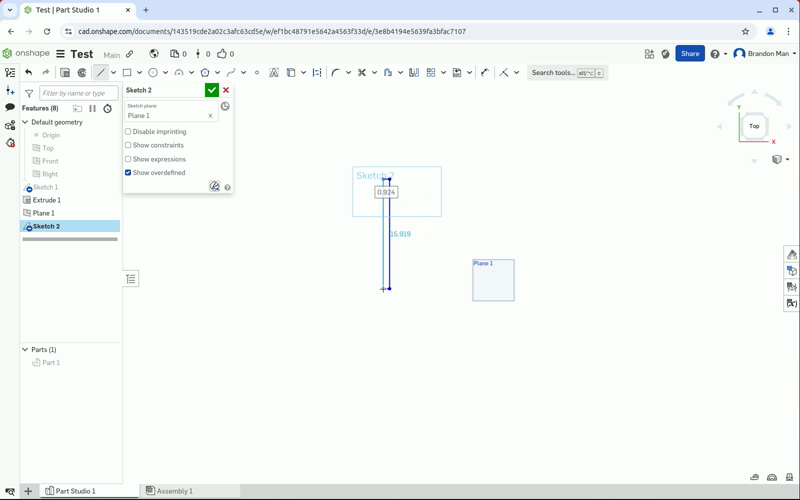
scroll(6)
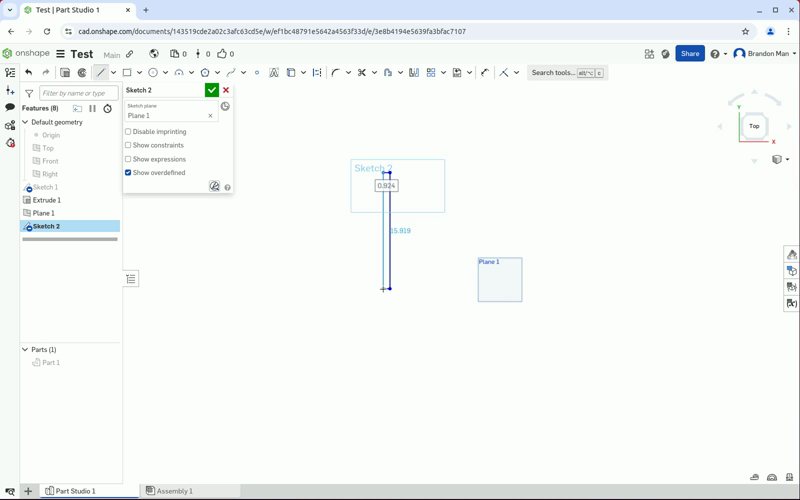
scroll(6)
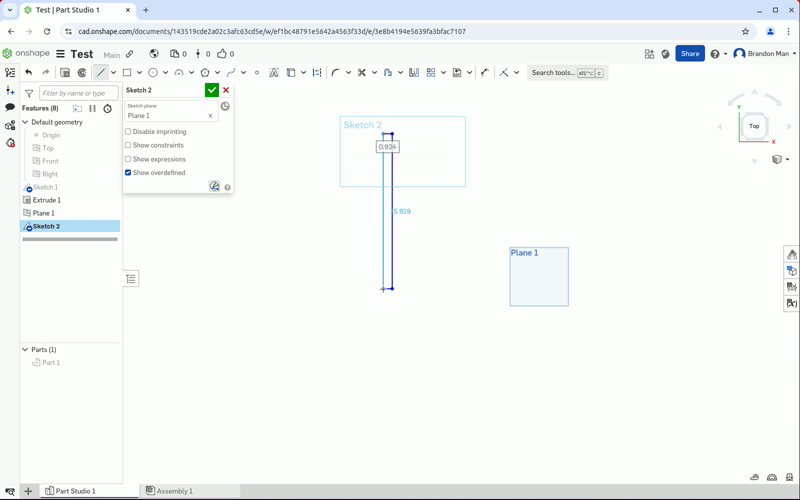
scroll(6)
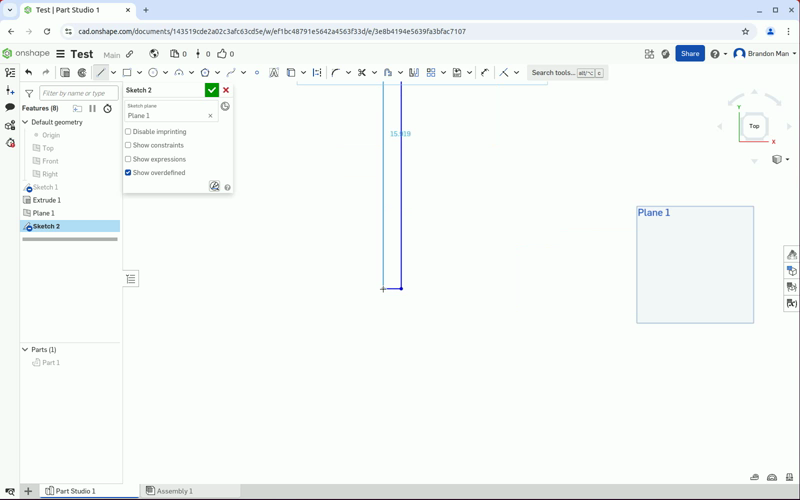
scroll(6)
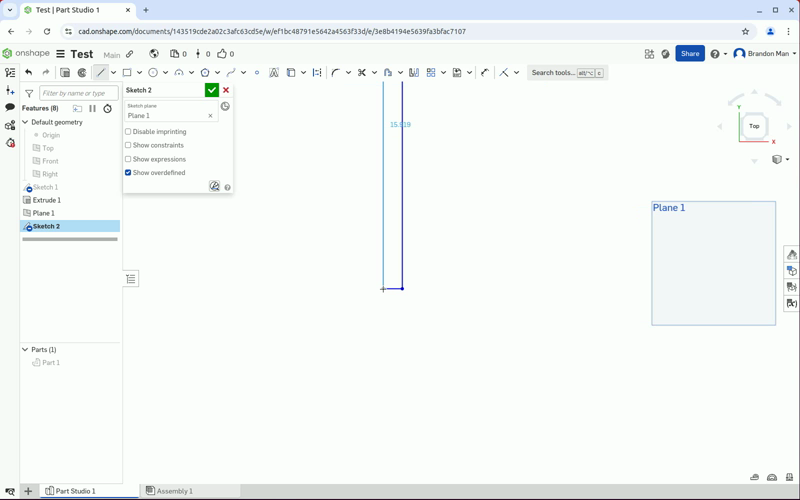
scroll(6)
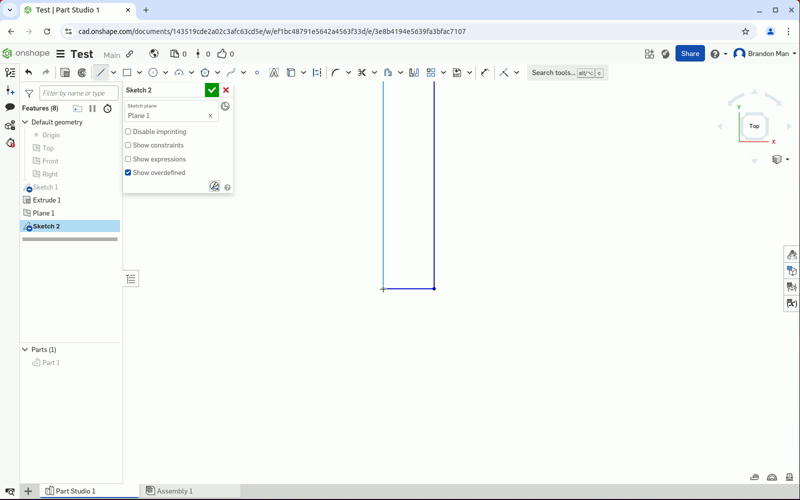
key_up(shift)
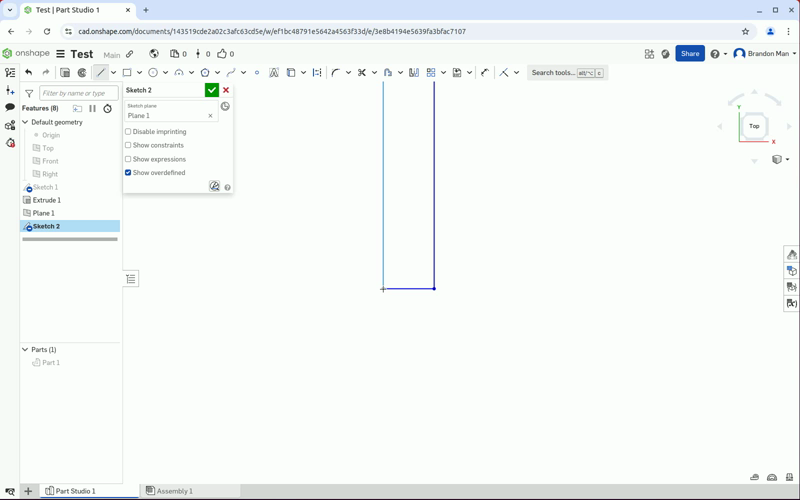
click(383, 288)
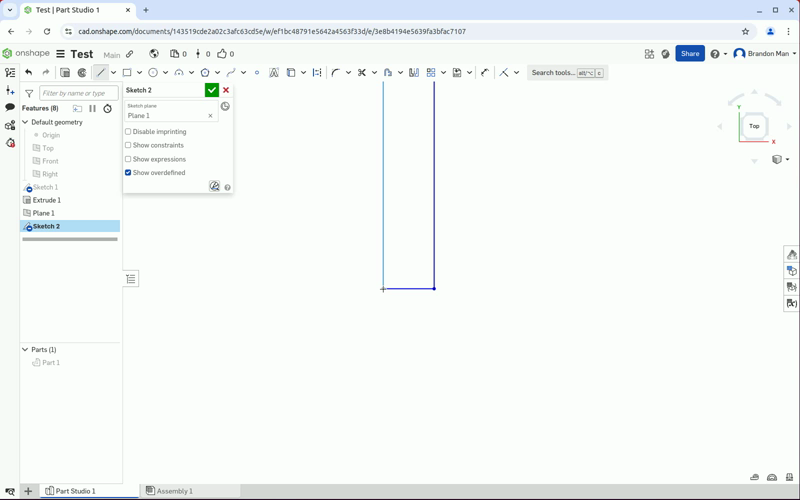
scroll(-6)
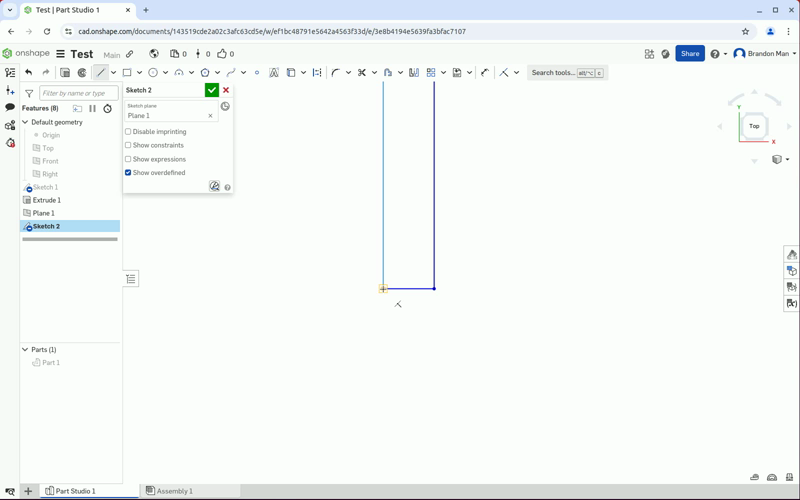
scroll(-6)
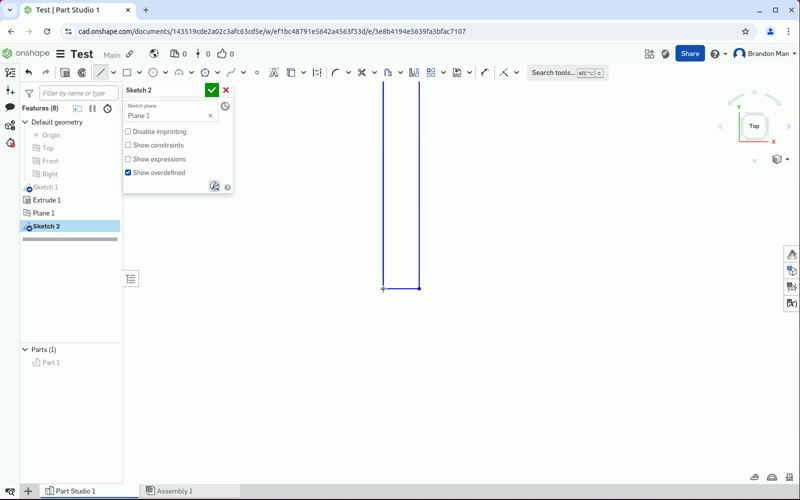
scroll(-6)
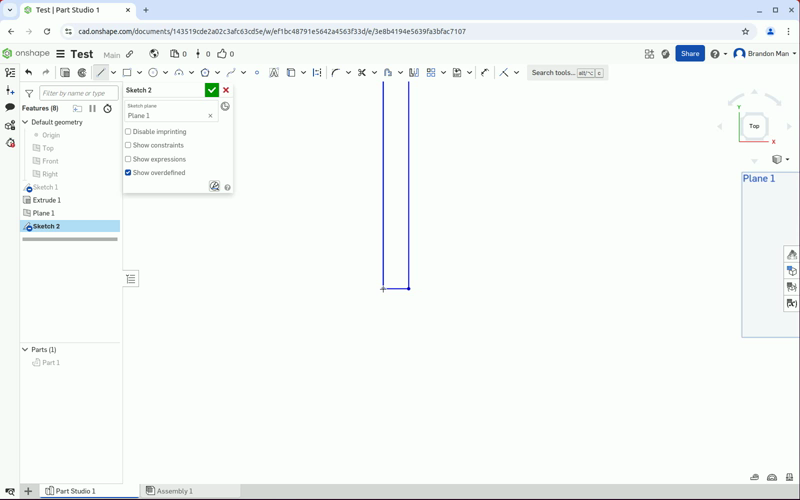
scroll(-6)
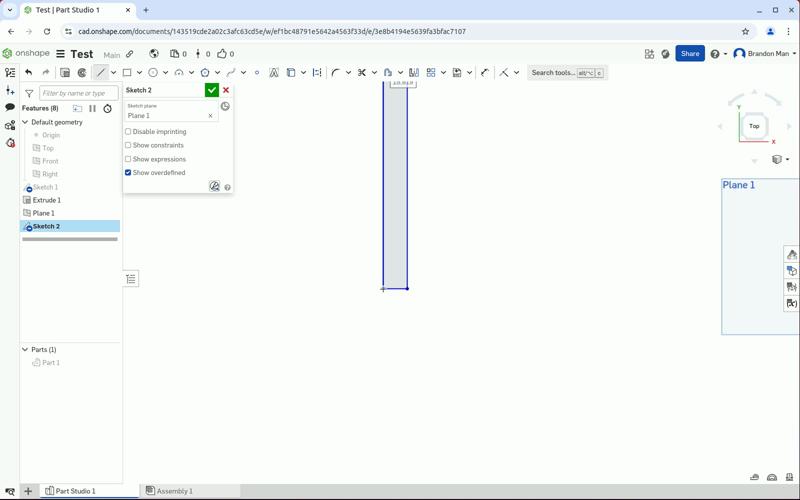
scroll(-6)
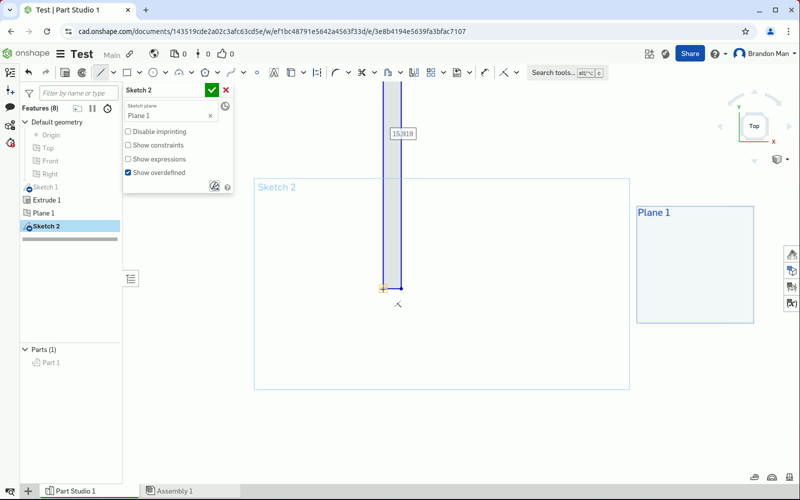
scroll(-6)
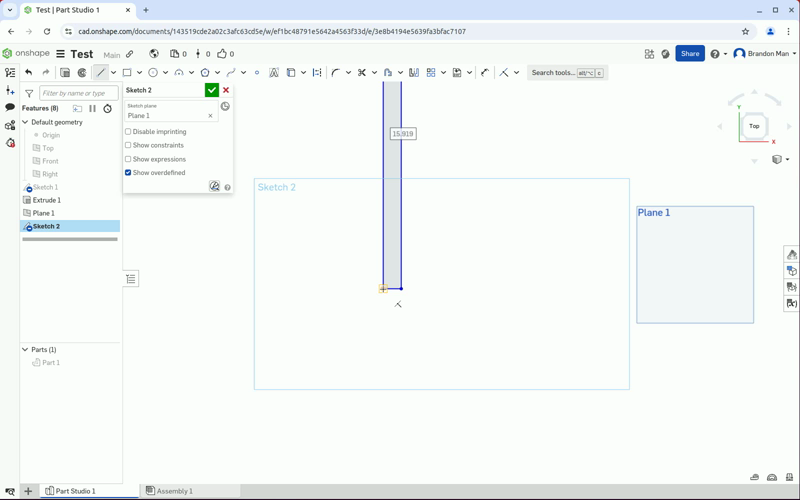
scroll(-6)
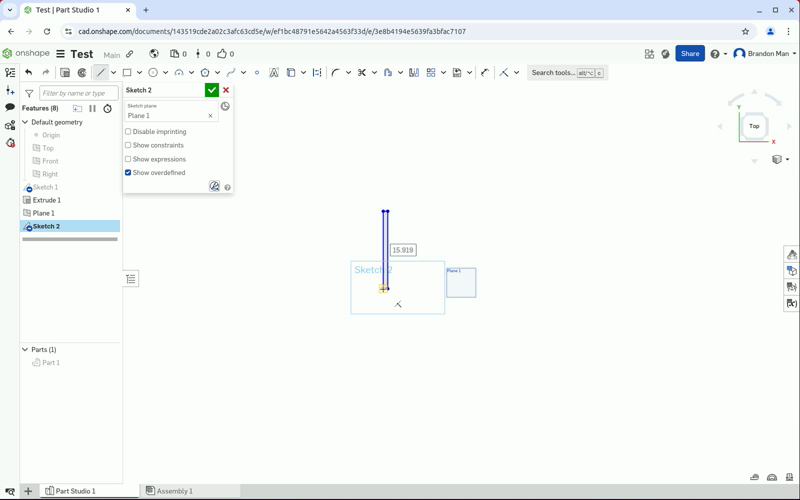
key(esc)
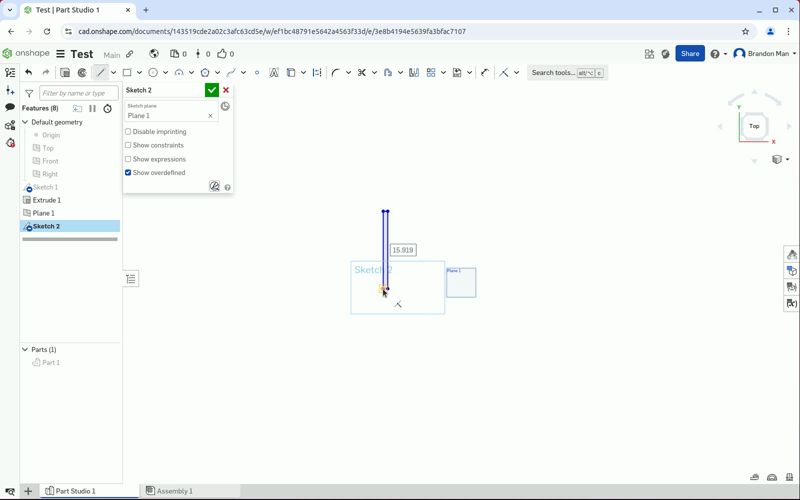
mouse_move(387, 241)
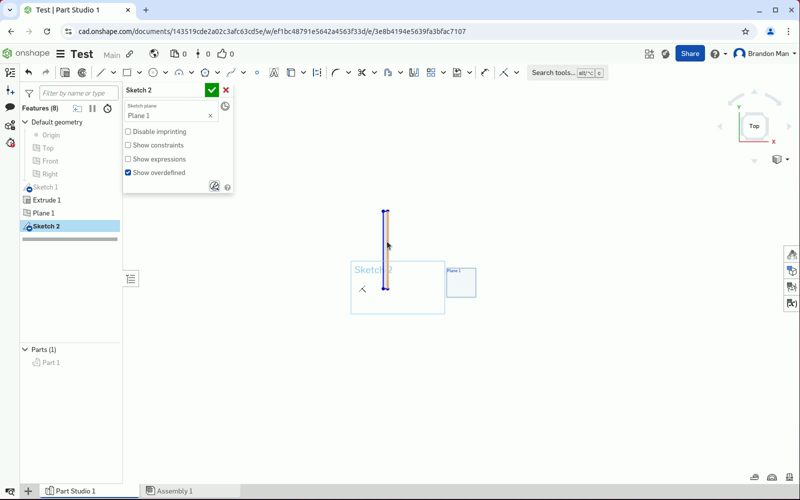
scroll(6)
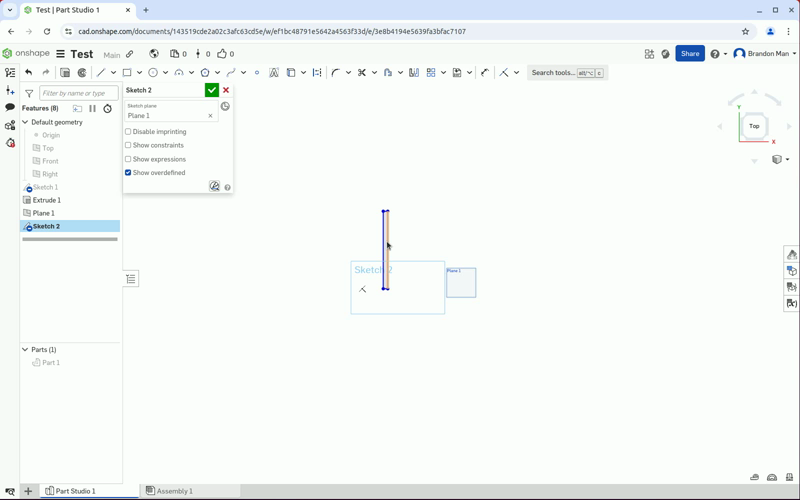
scroll(6)
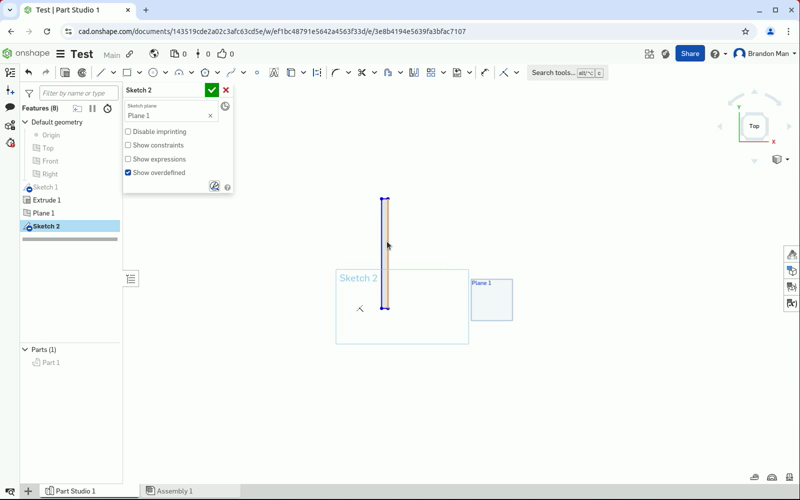
scroll(6)
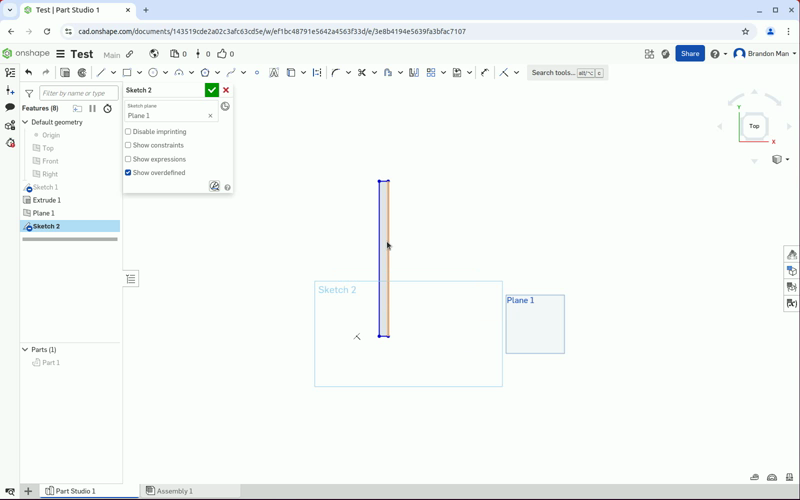
scroll(6)
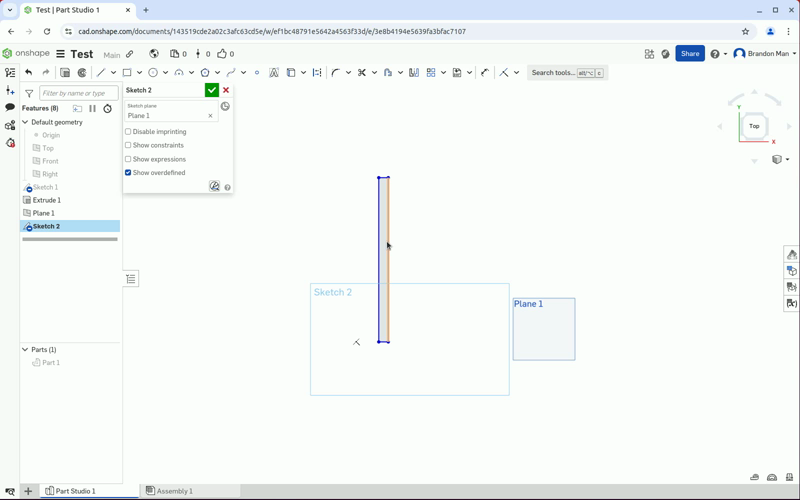
scroll(6)
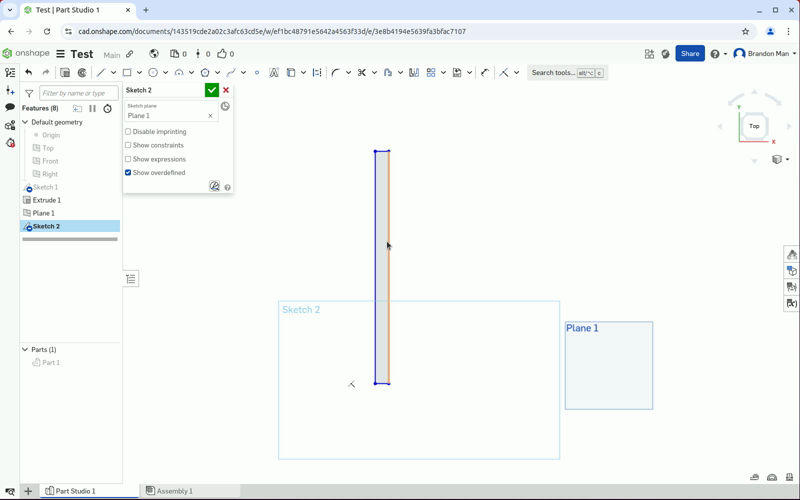
scroll(6)
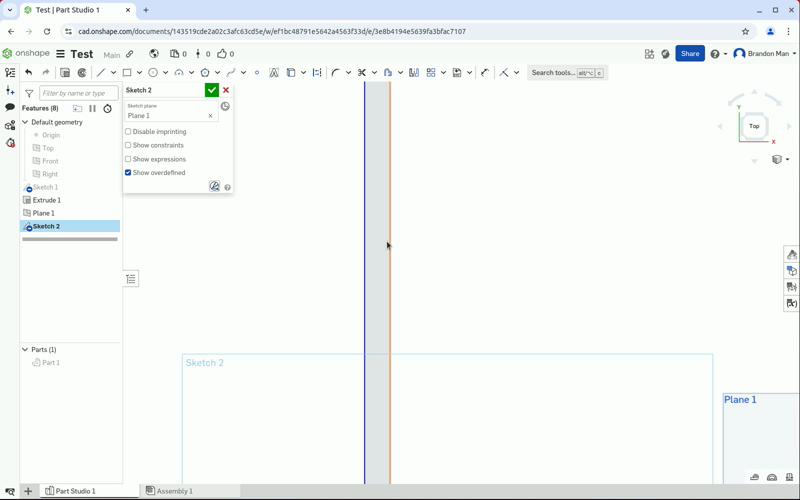
scroll(6)
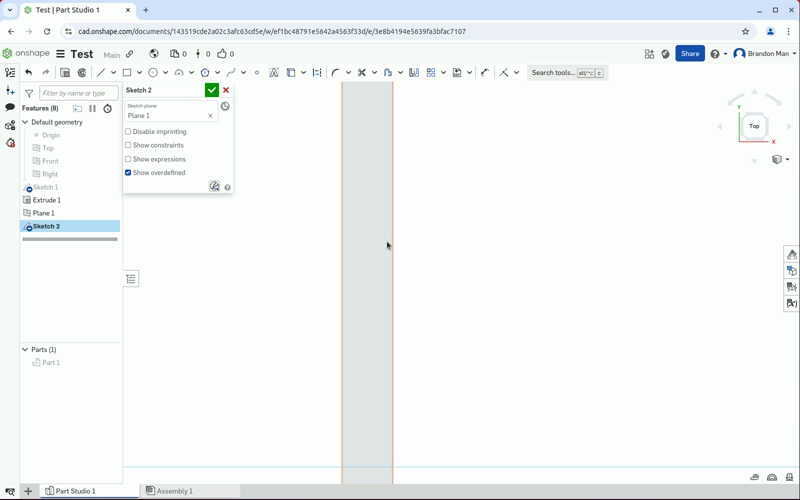
click(387, 241)
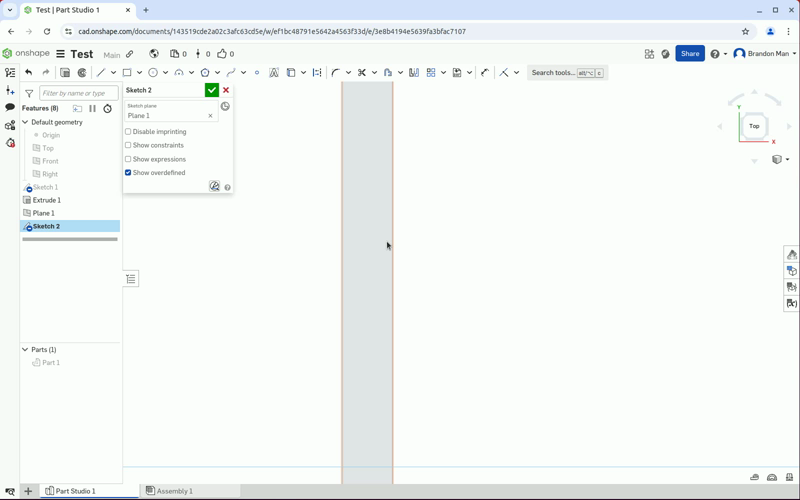
scroll(-6)
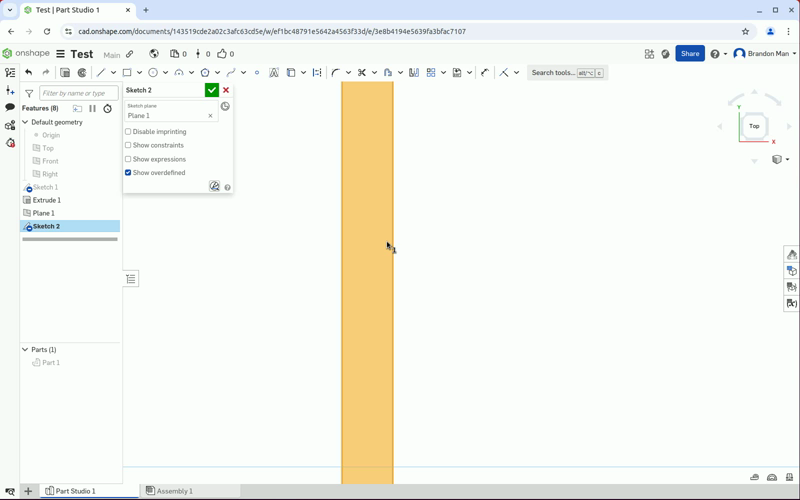
scroll(-6)
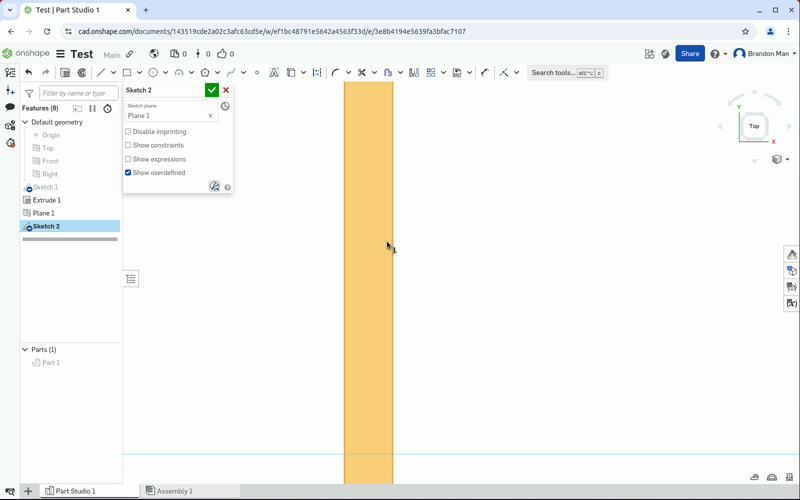
scroll(-6)
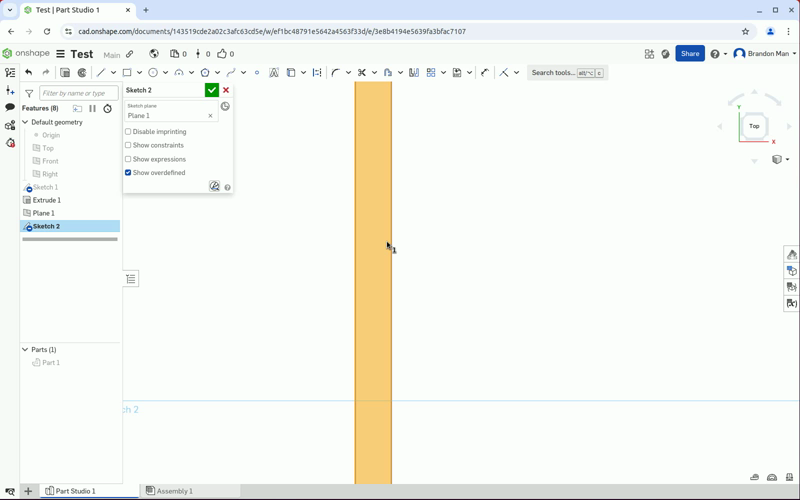
scroll(-6)
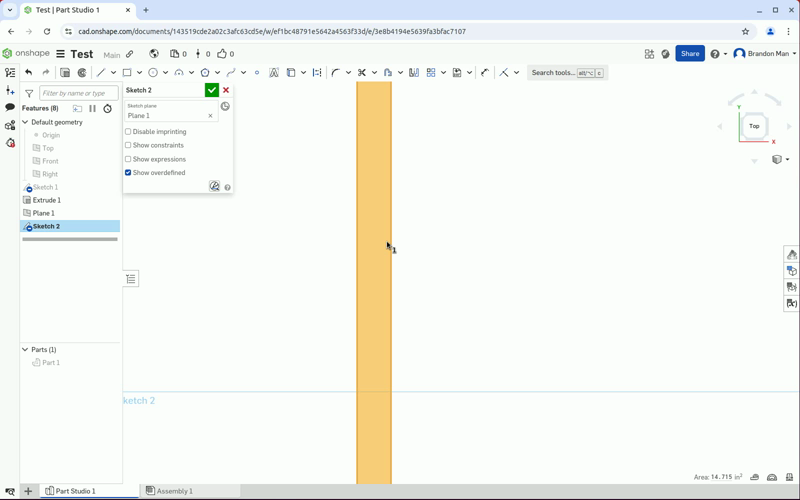
scroll(-6)
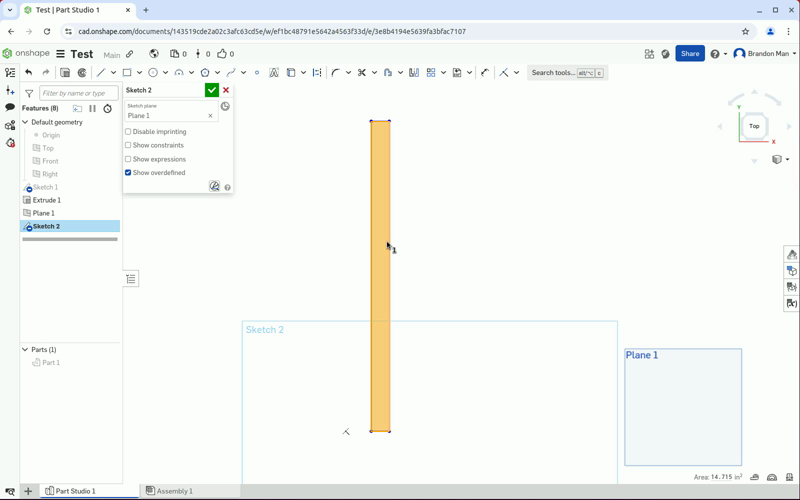
scroll(-6)
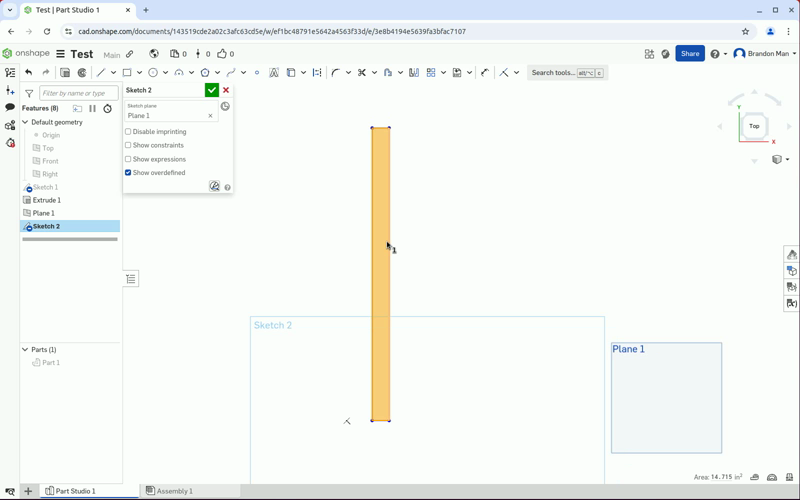
scroll(-6)
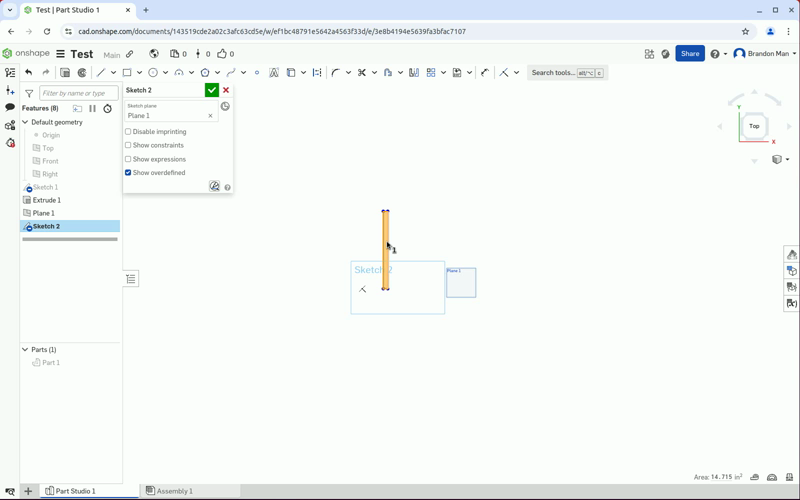
mouse_move(73, 352)
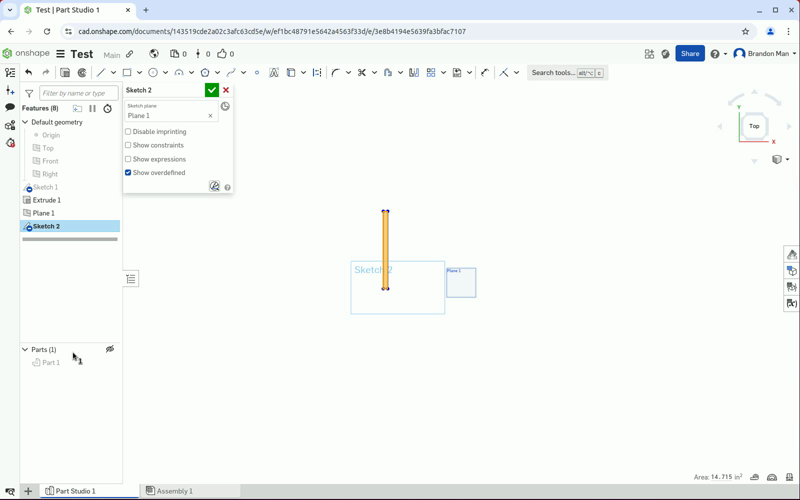
key(shift+y)
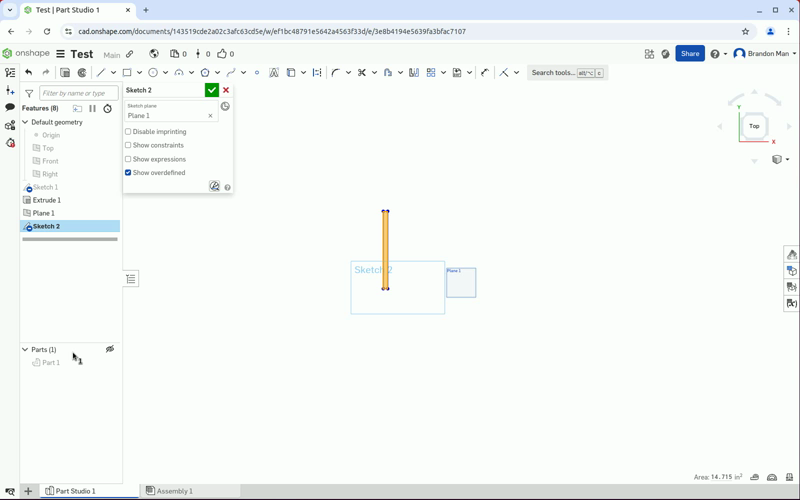
key(shift+e)
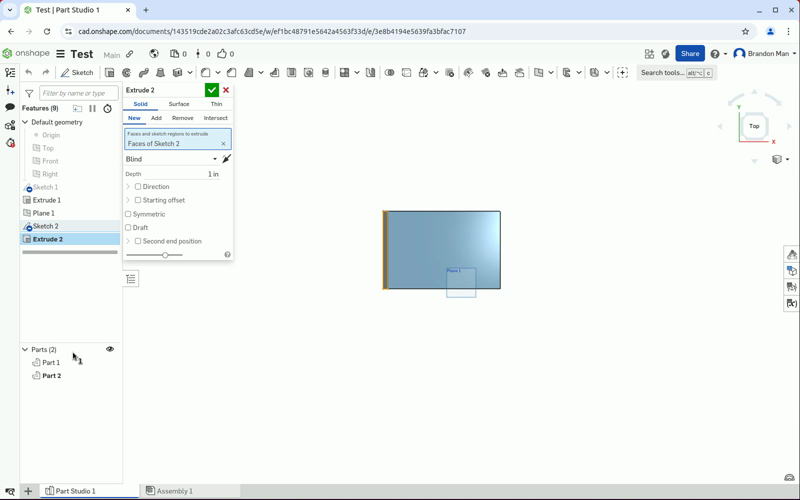
mouse_move(143, 106)
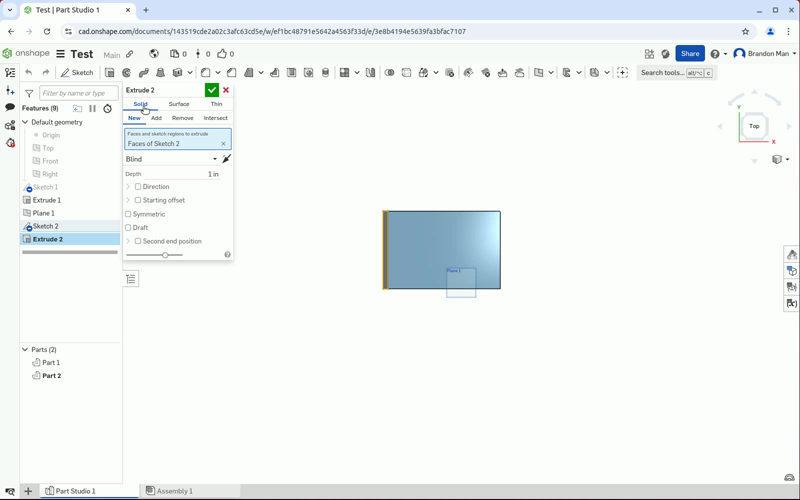
click(143, 106)
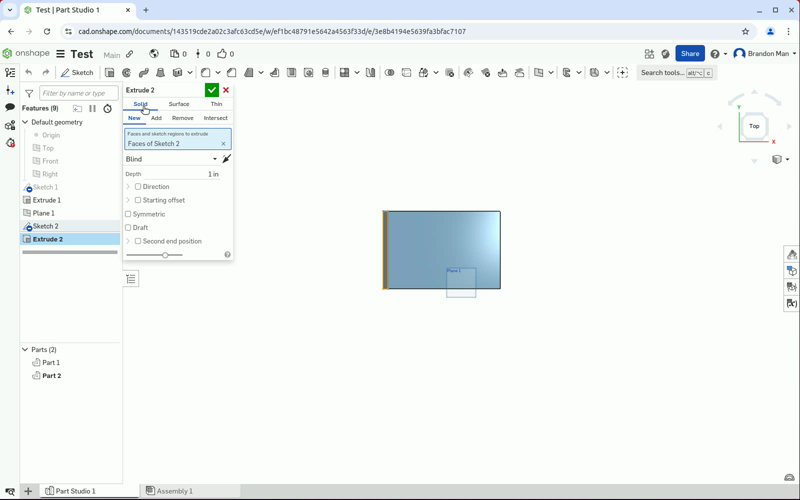
mouse_move(137, 120)
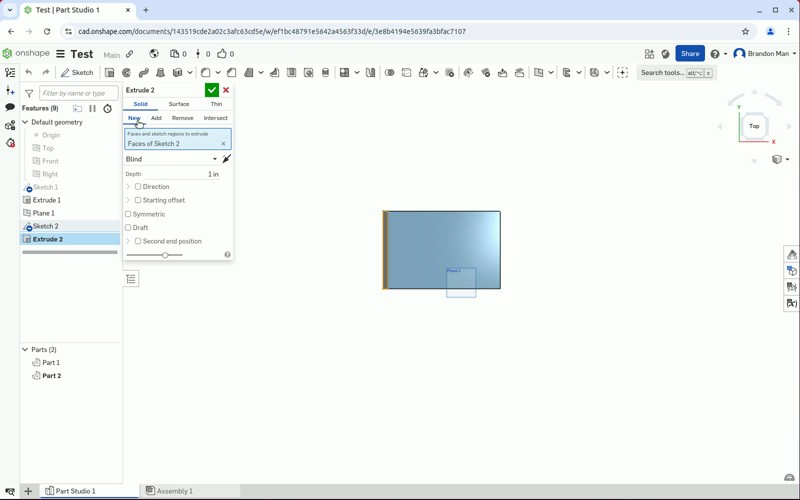
click(137, 120)
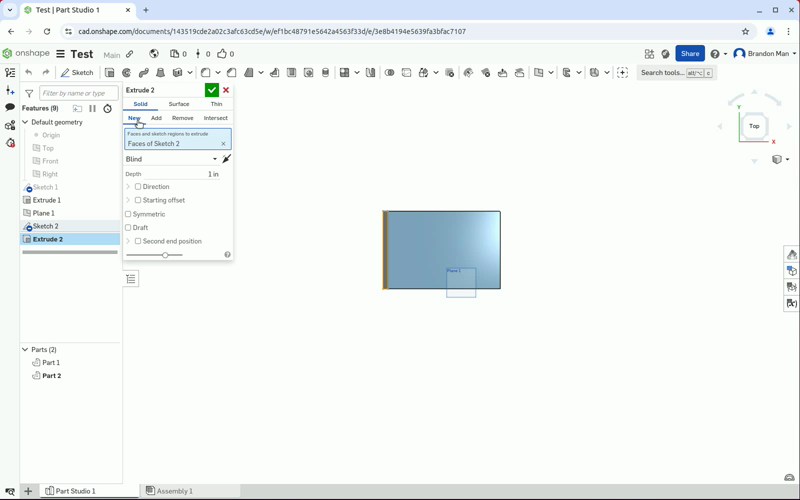
key(tab, 4)
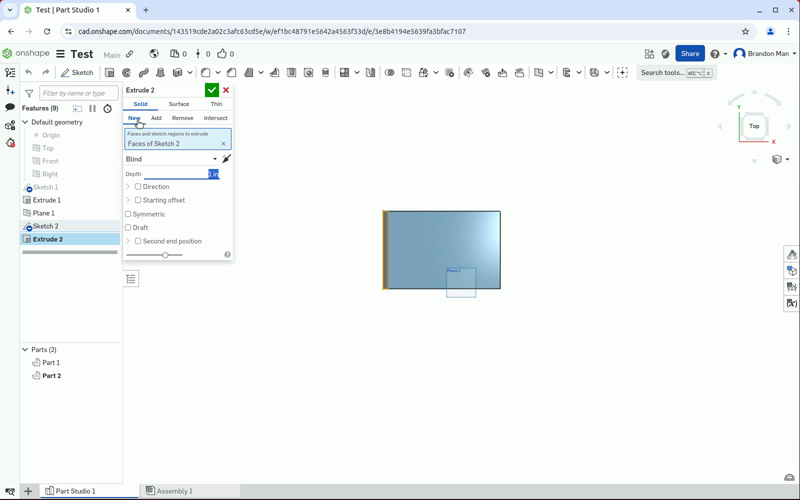
text(6.499)
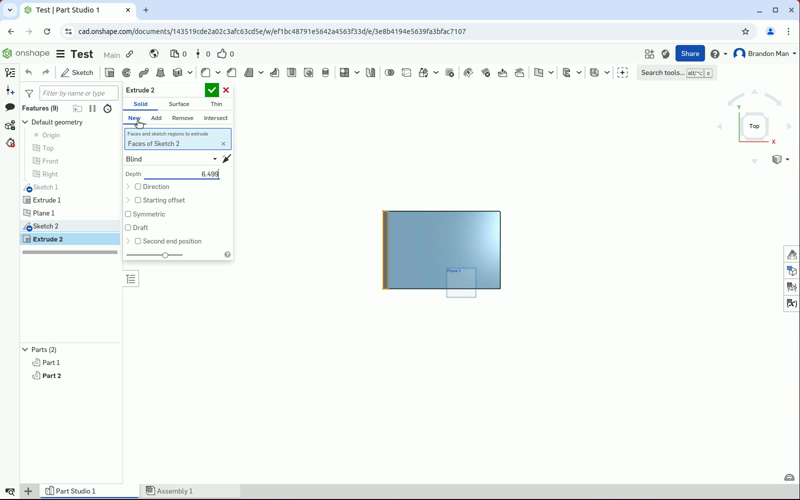
key(enter)
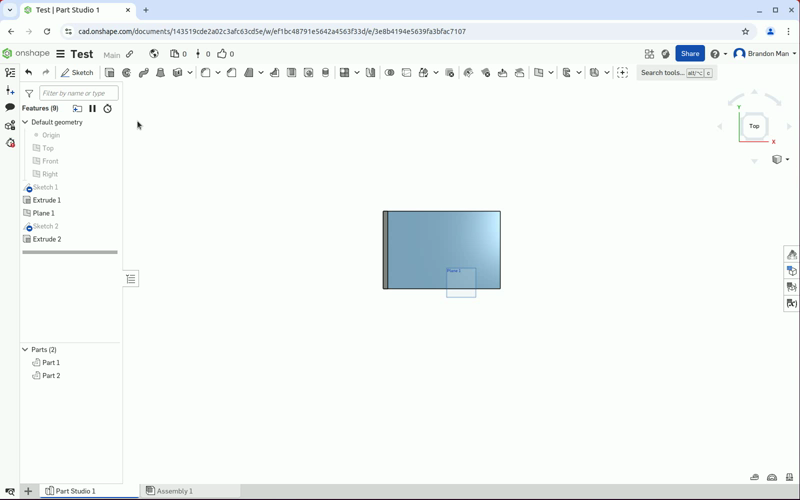
key(shift+h)
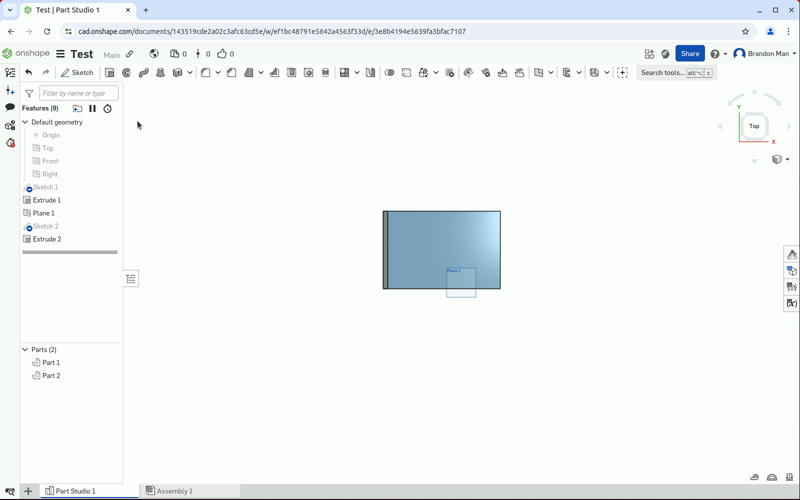
key(shift+h)
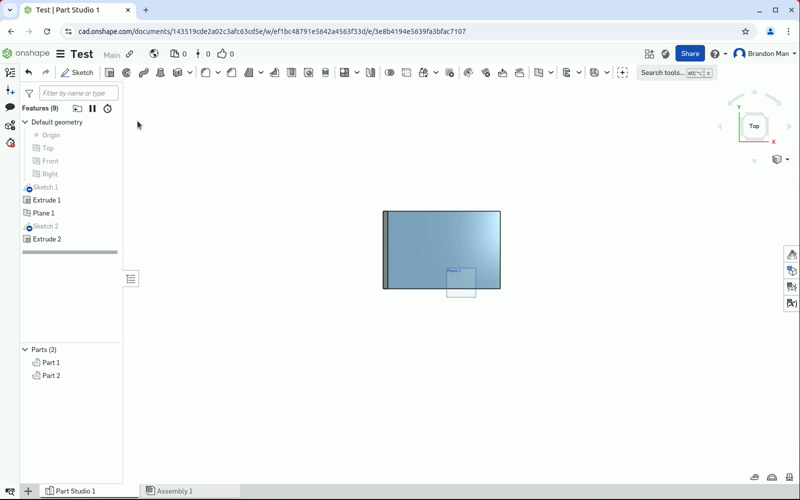
mouse_move(73, 189)
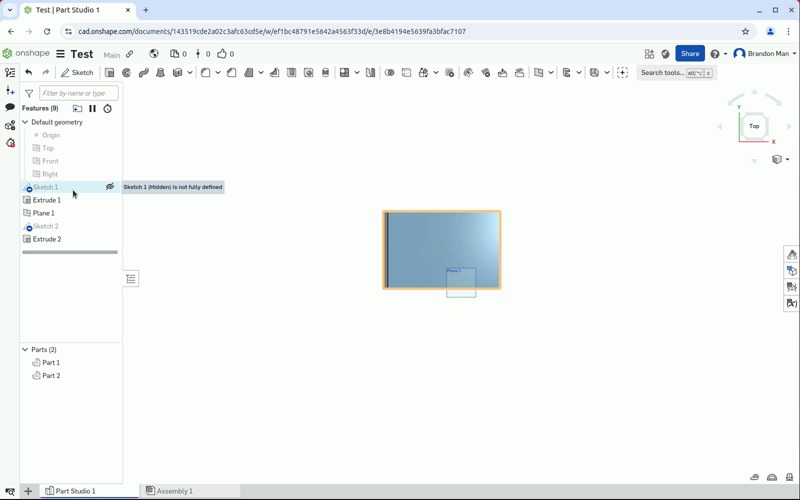
click(73, 189)
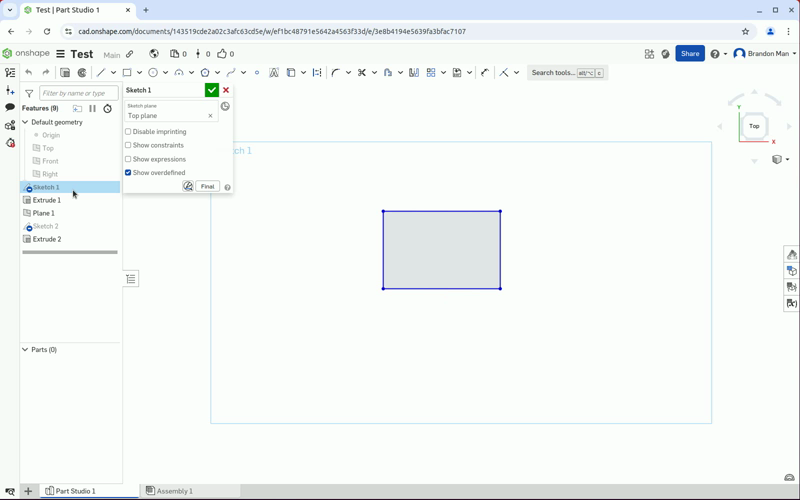
mouse_move(229, 92)
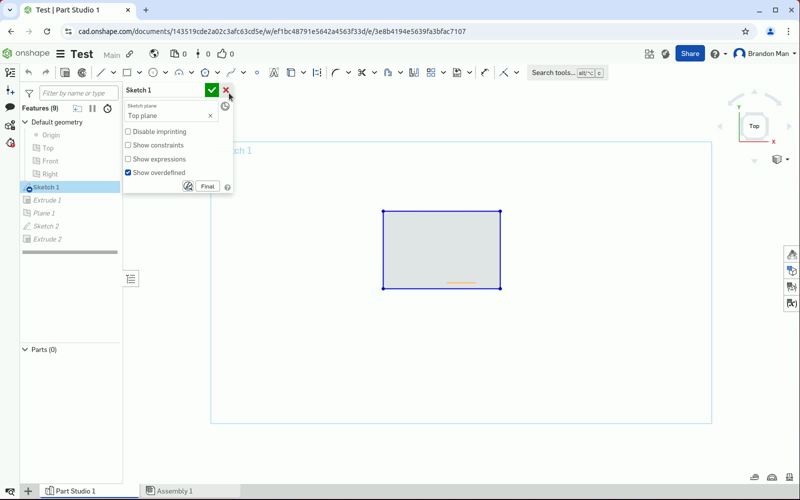
click(229, 92)
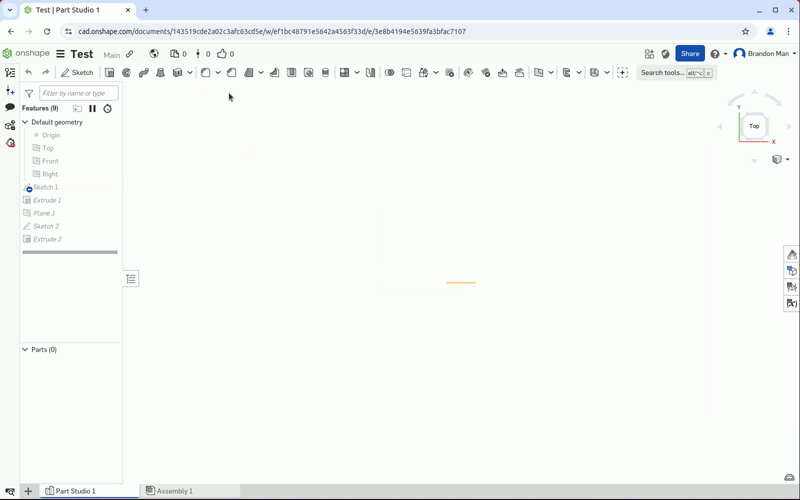
key(shift+s)
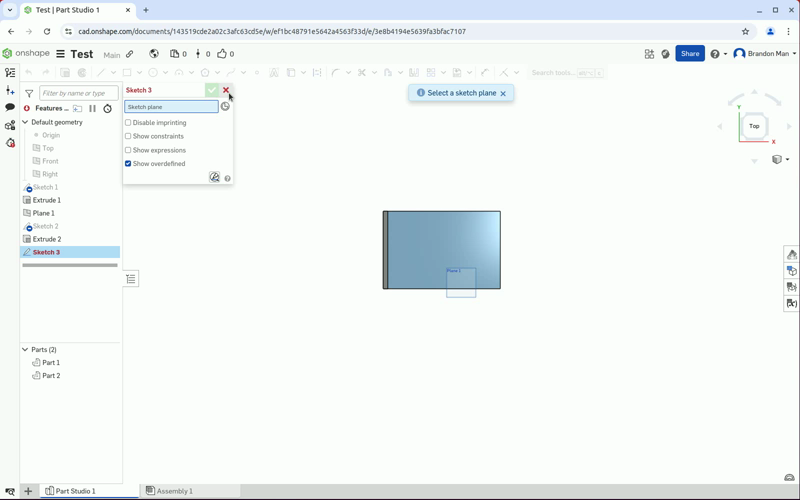
mouse_move(73, 215)
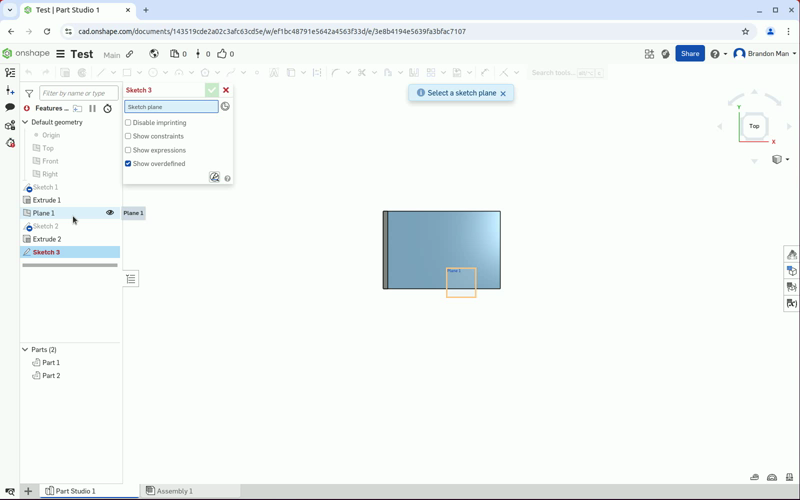
click(73, 215)
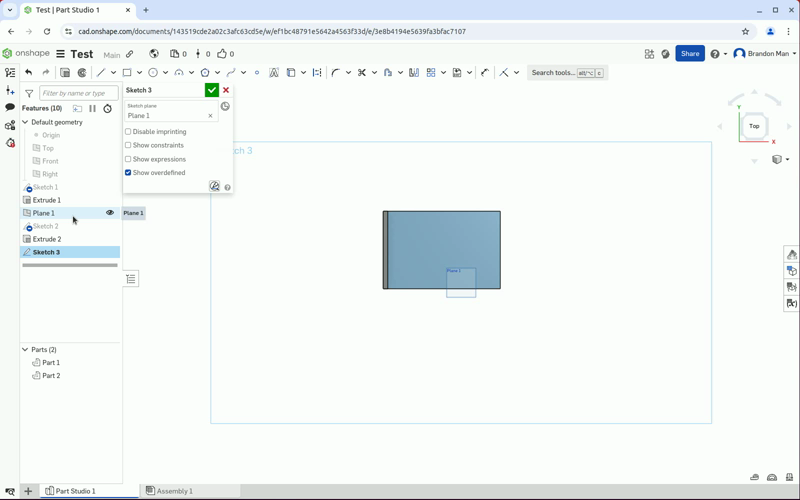
mouse_move(73, 352)
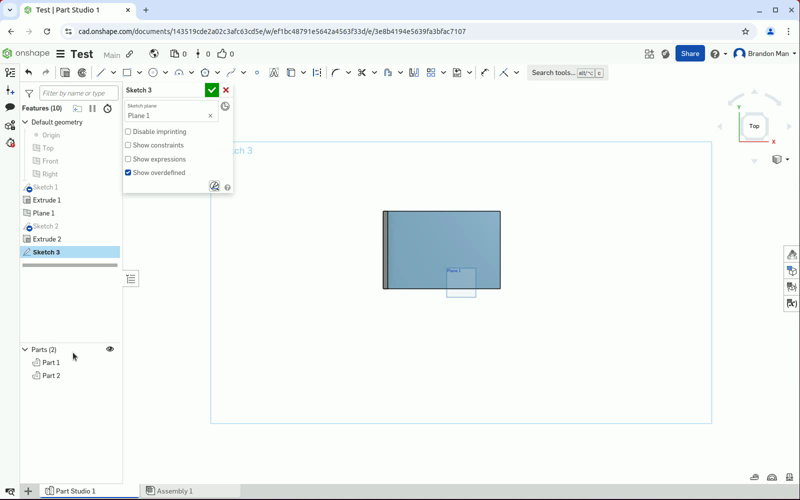
key(y)
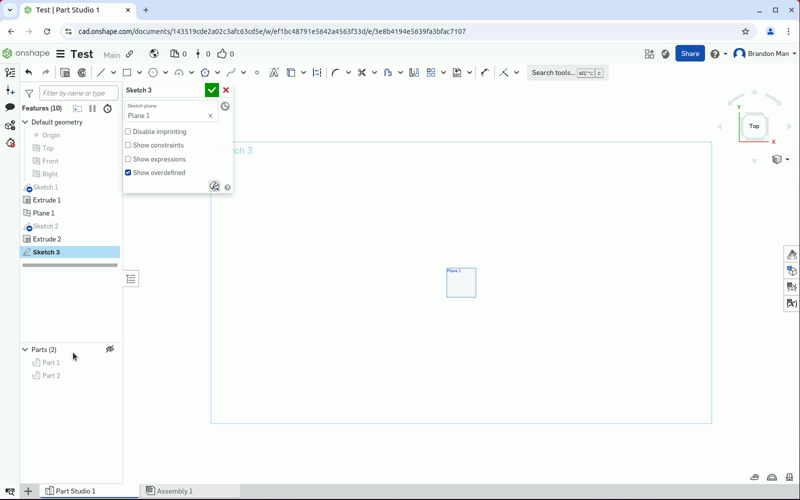
key(l)
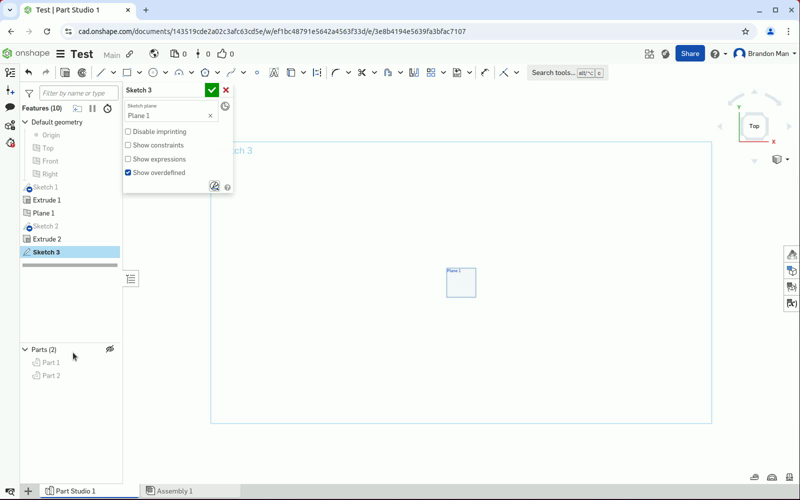
key_down(shift)
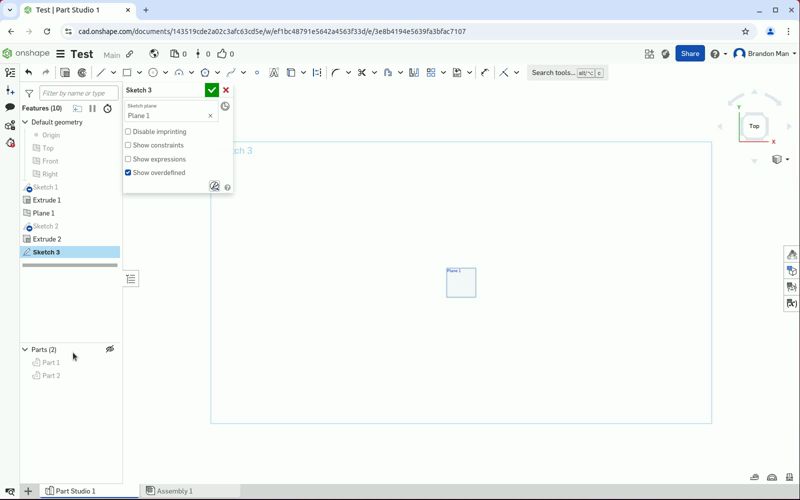
mouse_move(495, 288)
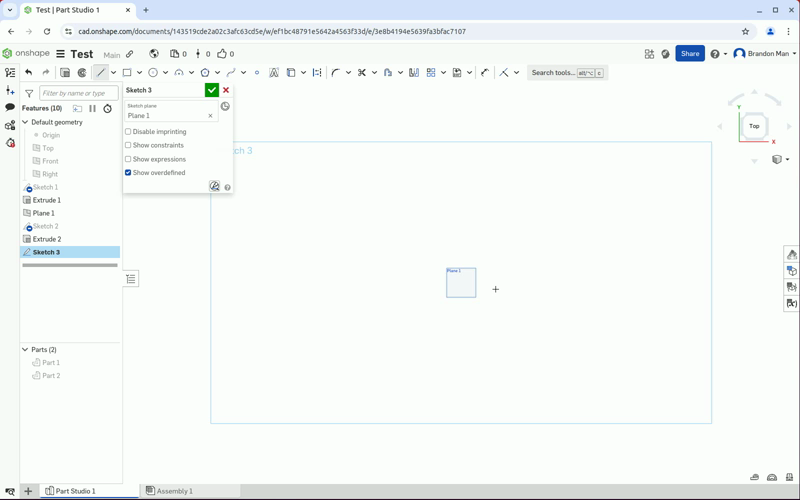
click(495, 288)
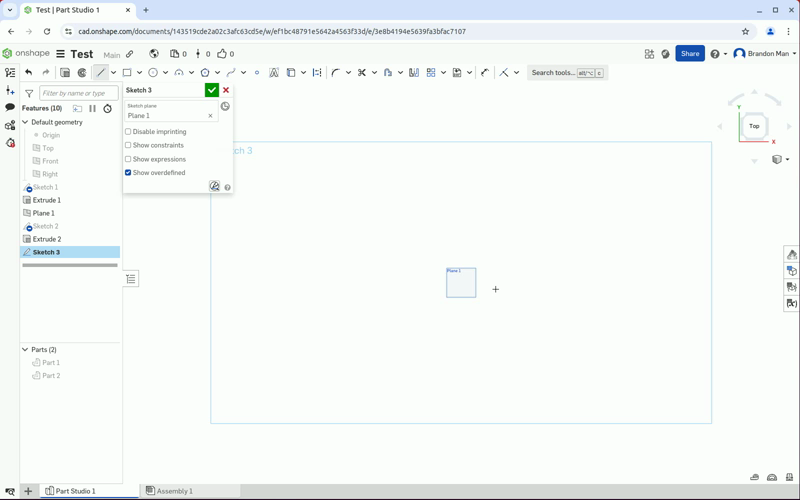
key_up(shift)
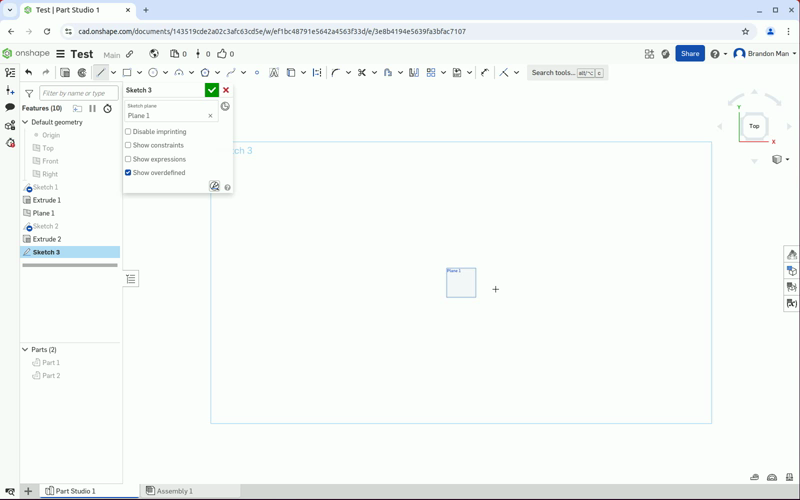
key_down(shift)
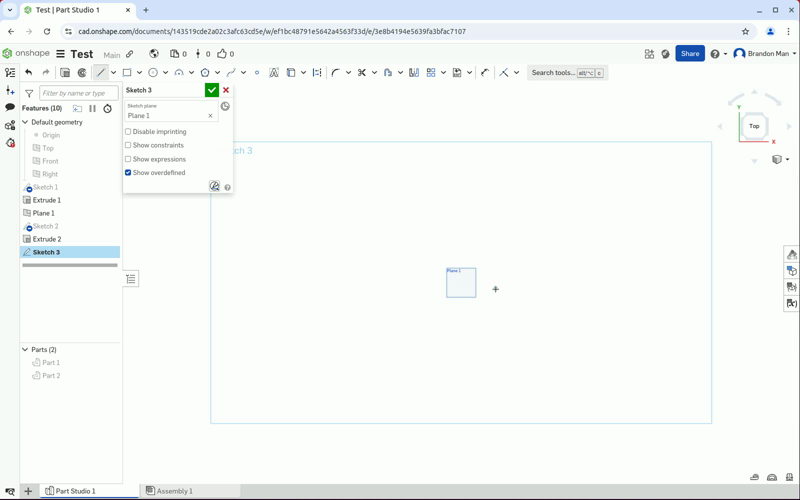
mouse_move(525, 288)
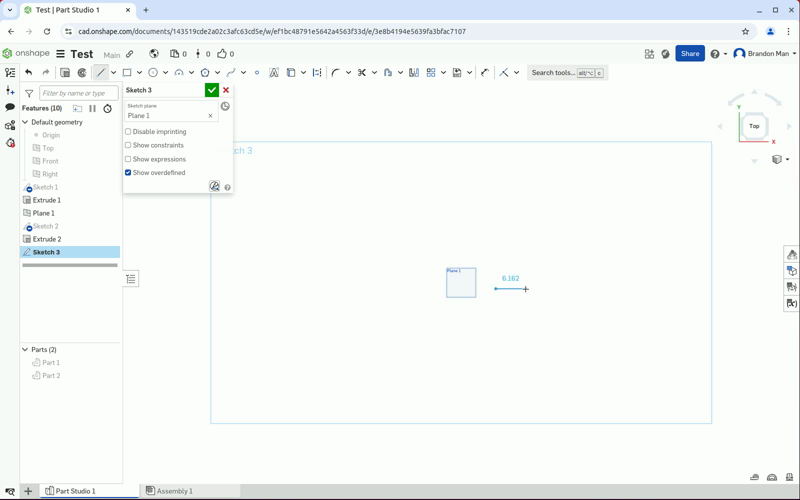
mouse_move(500, 288)
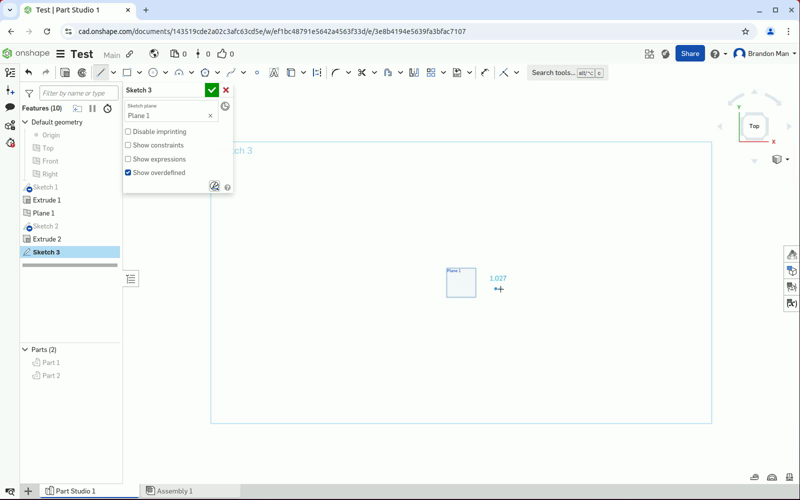
scroll(6)
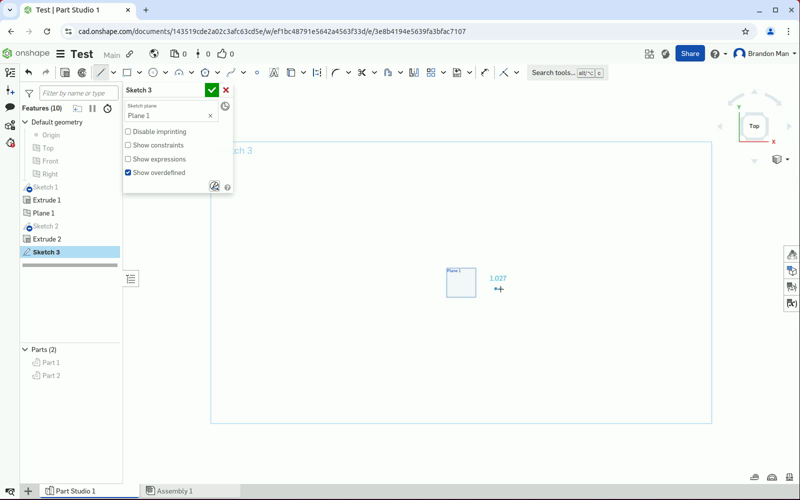
scroll(6)
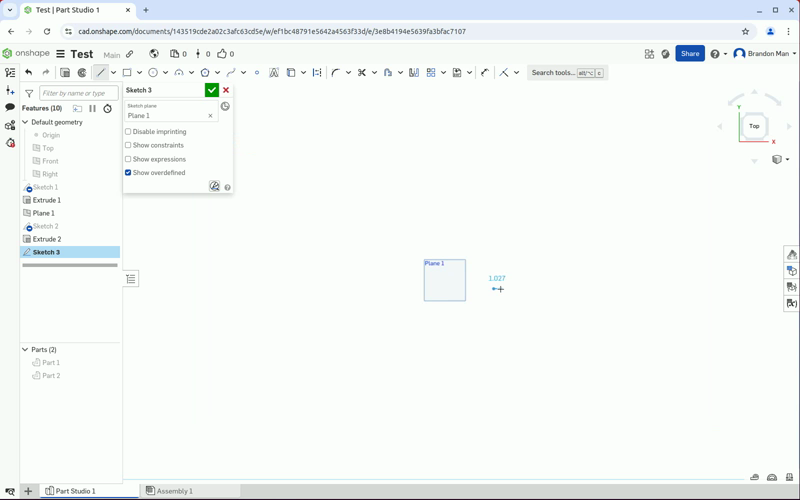
scroll(6)
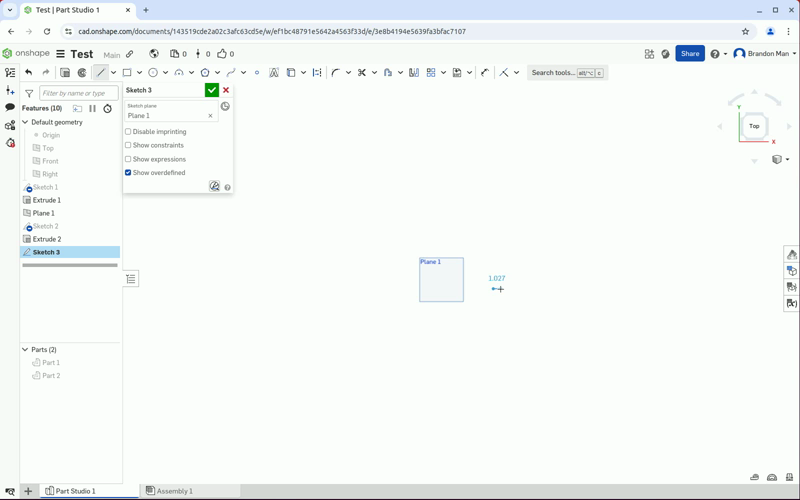
scroll(6)
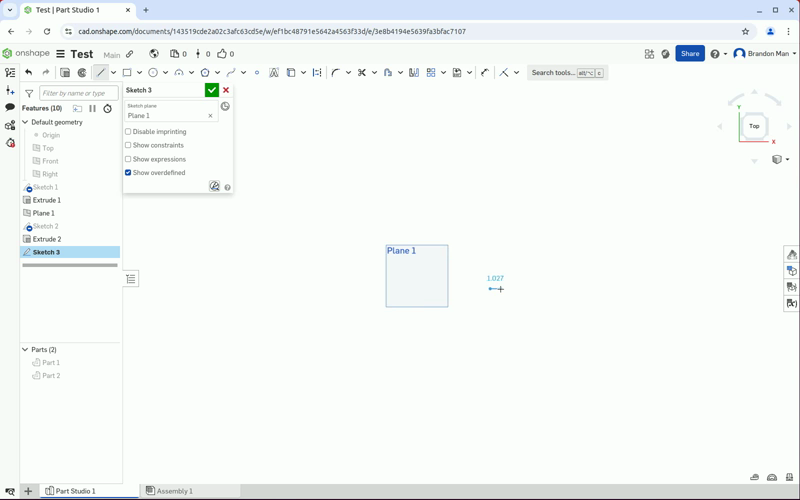
scroll(6)
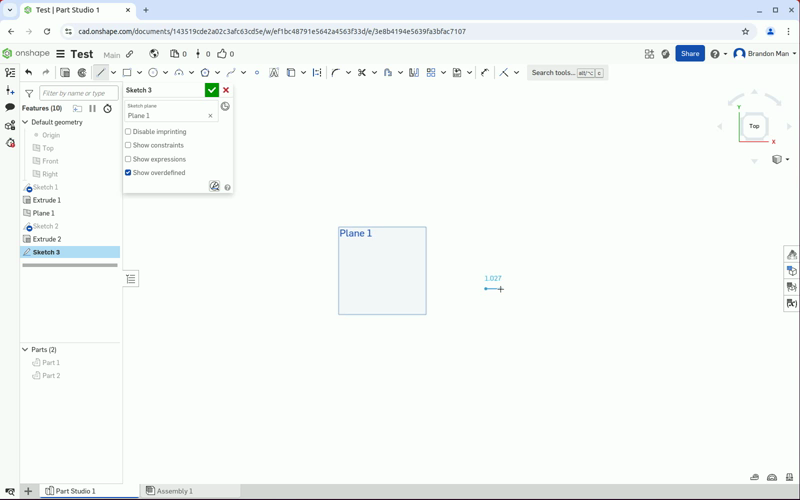
scroll(6)
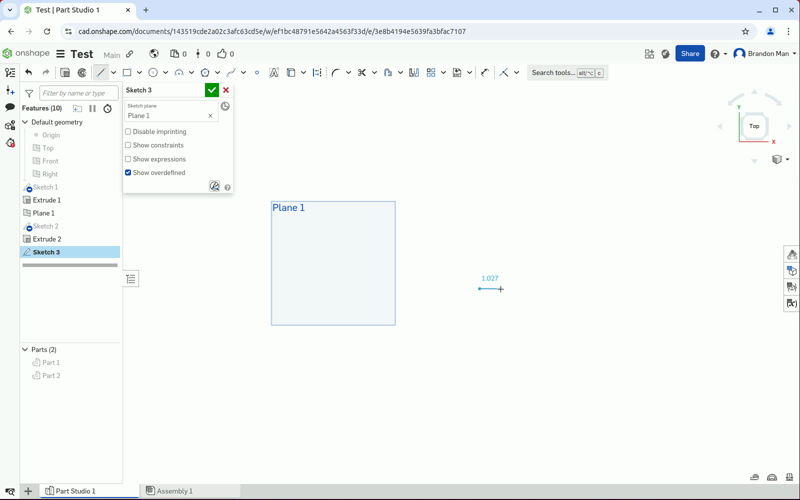
scroll(6)
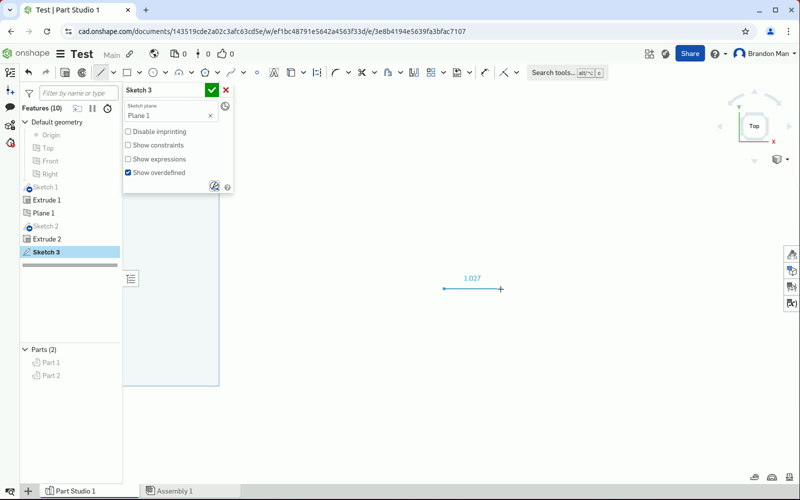
click(500, 288)
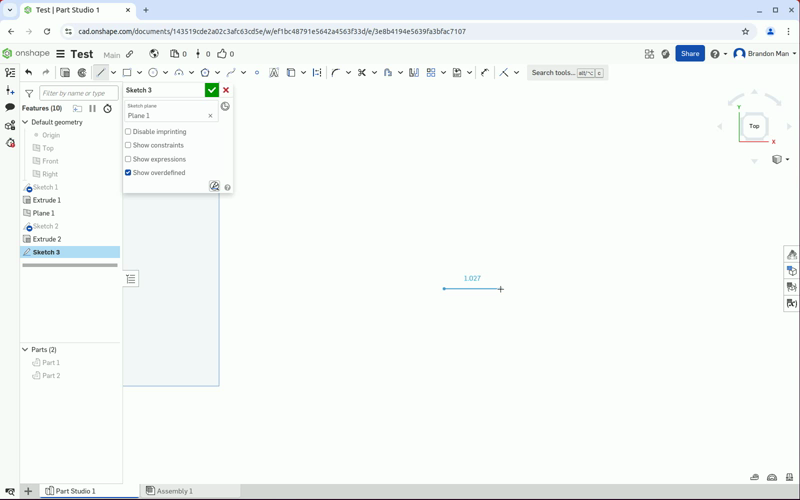
scroll(-6)
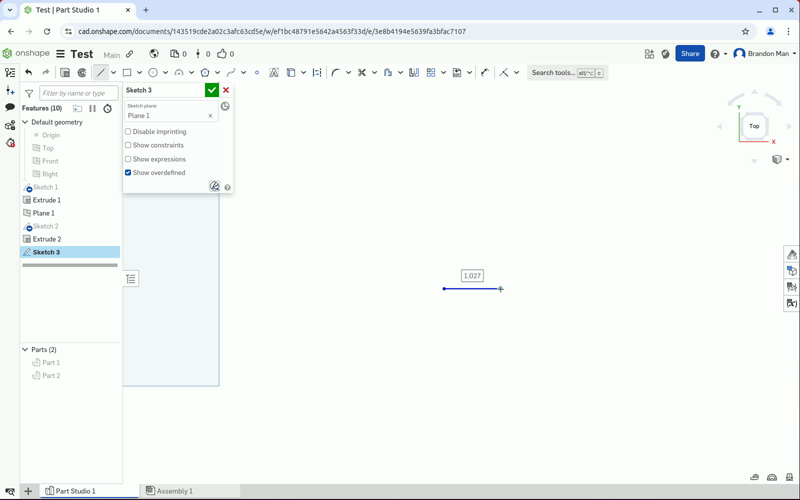
scroll(-6)
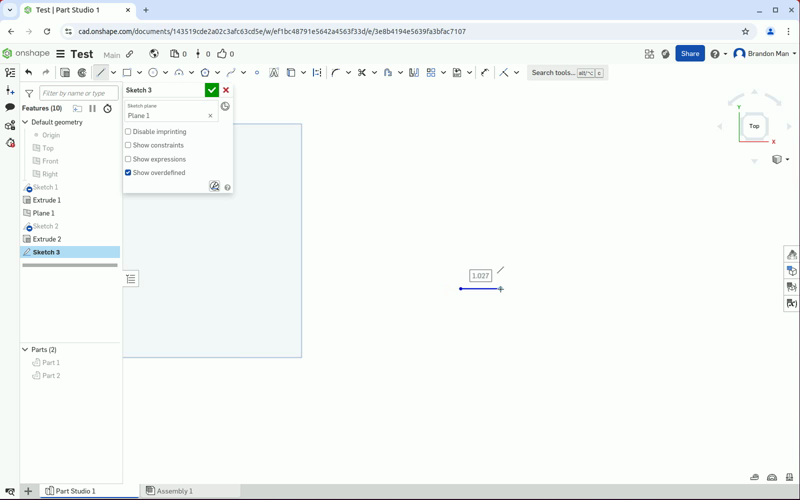
scroll(-6)
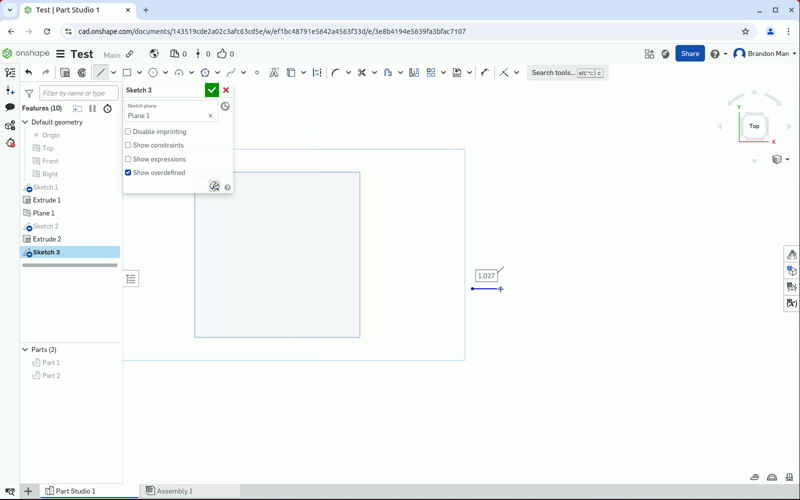
scroll(-6)
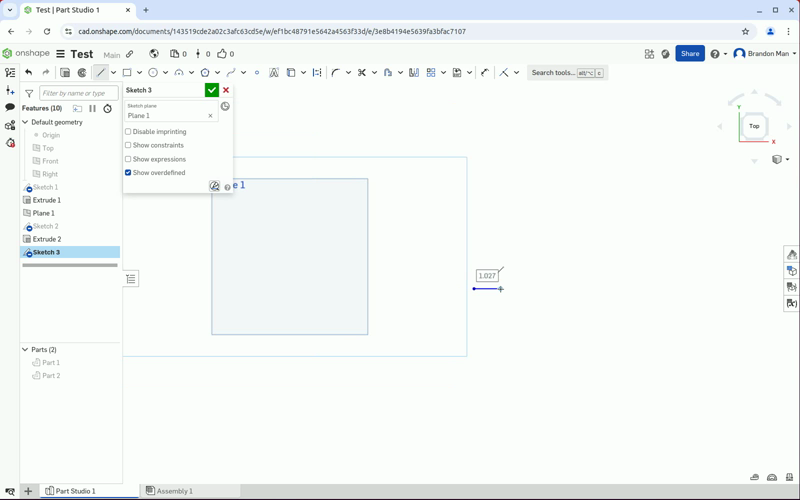
scroll(-6)
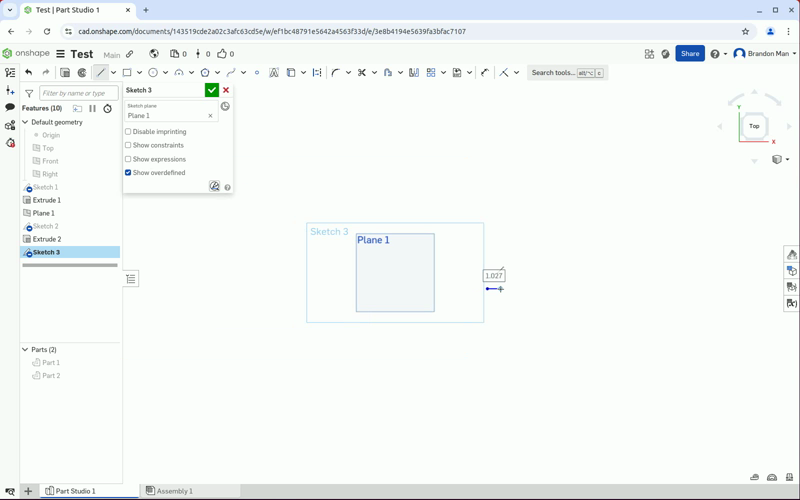
scroll(-6)
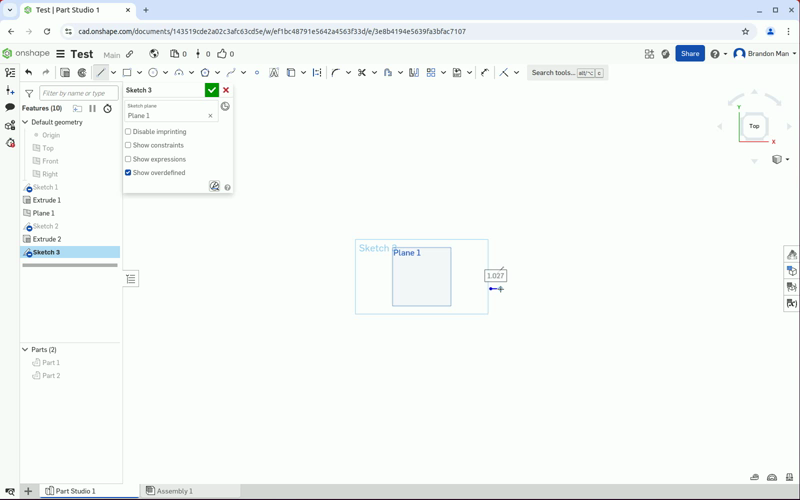
scroll(-6)
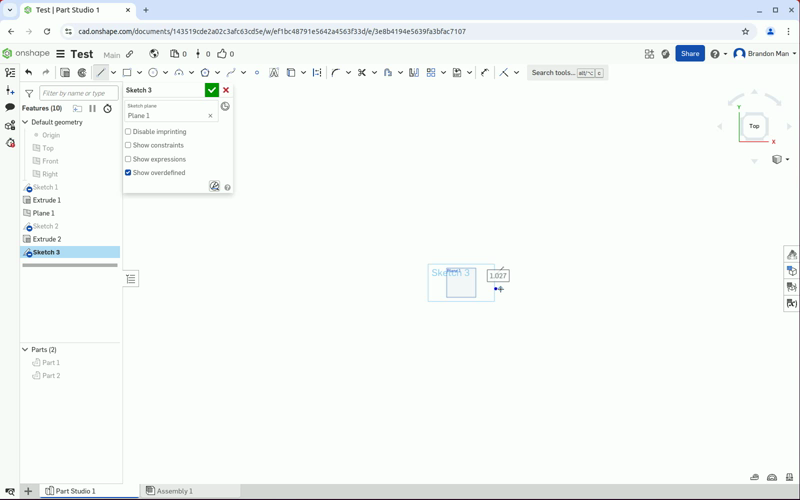
key_up(shift)
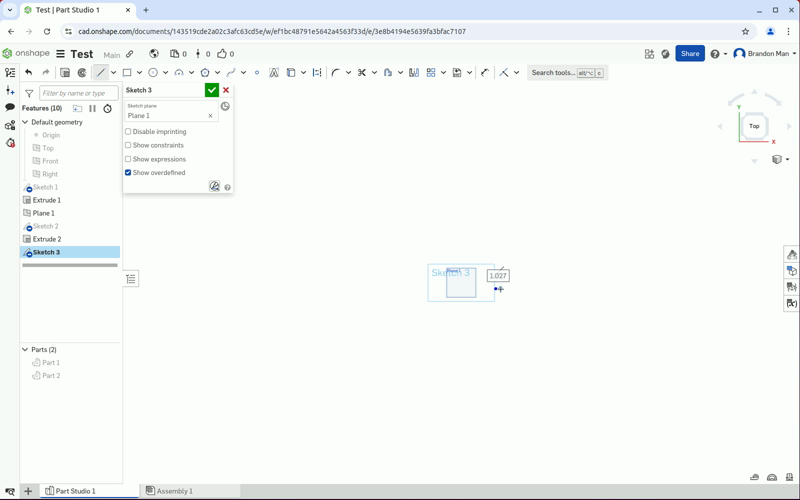
key_down(shift)
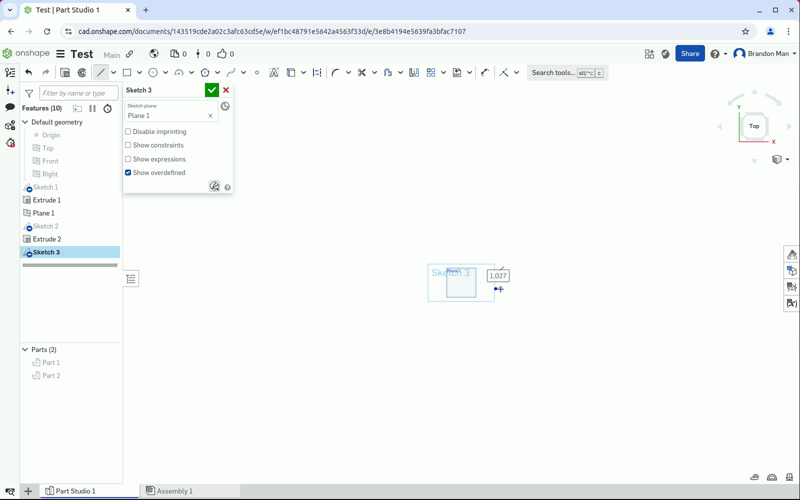
mouse_move(500, 211)
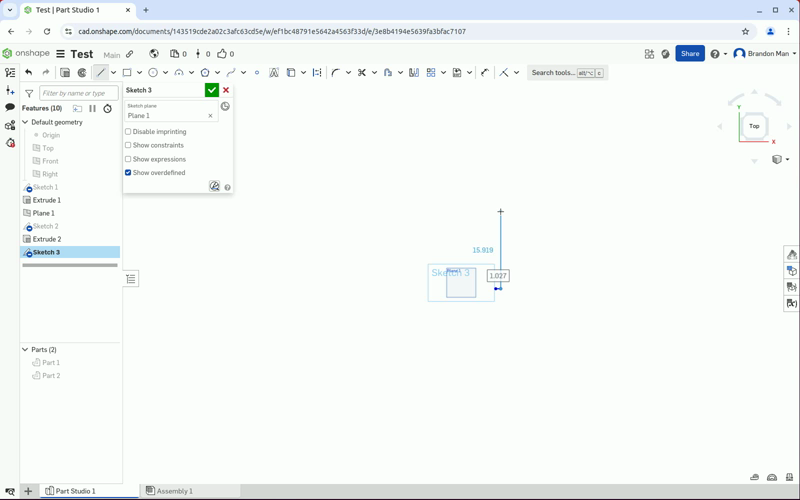
click(500, 211)
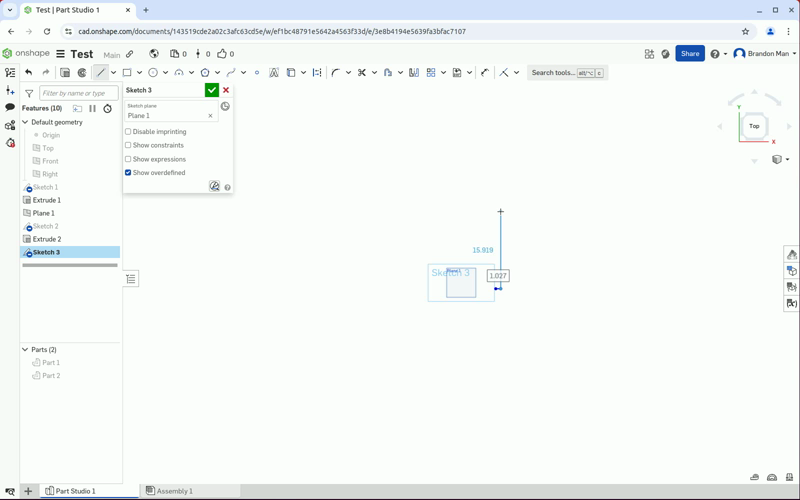
key_up(shift)
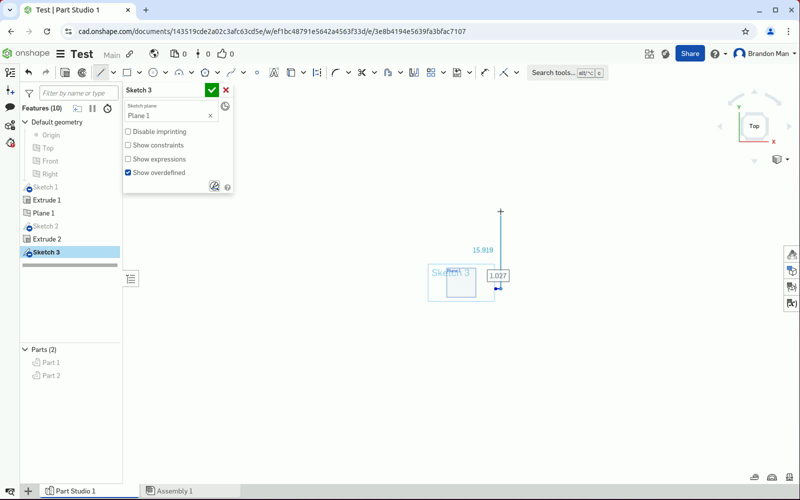
key_down(shift)
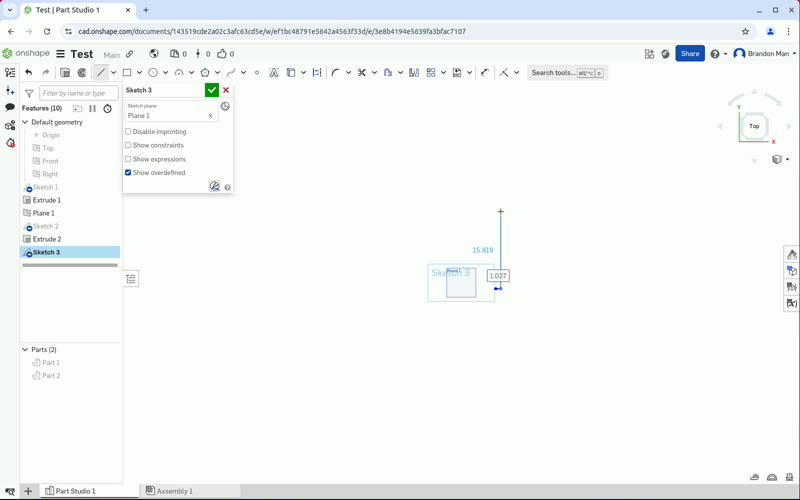
mouse_move(530, 211)
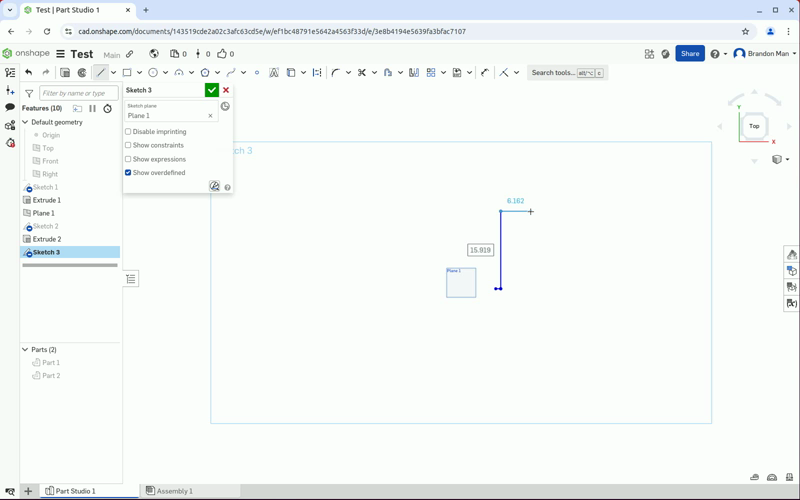
mouse_move(495, 211)
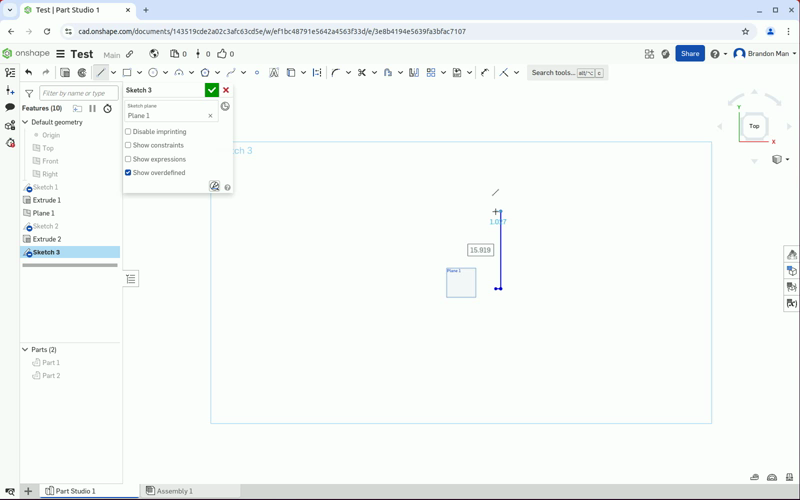
scroll(6)
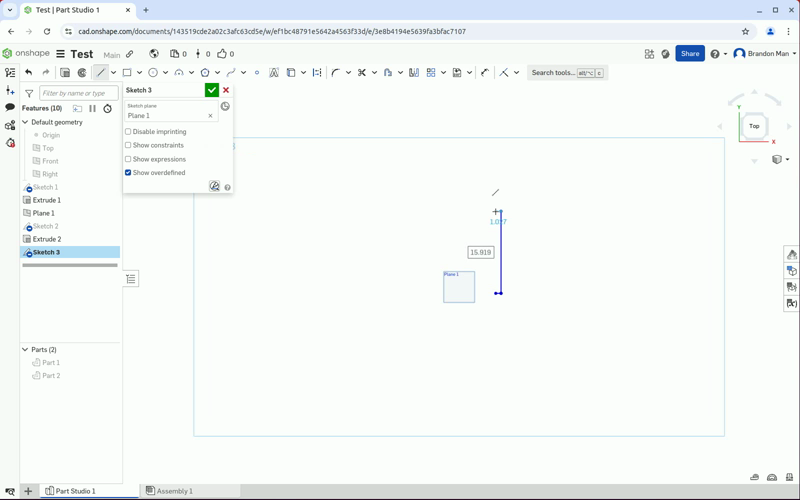
scroll(6)
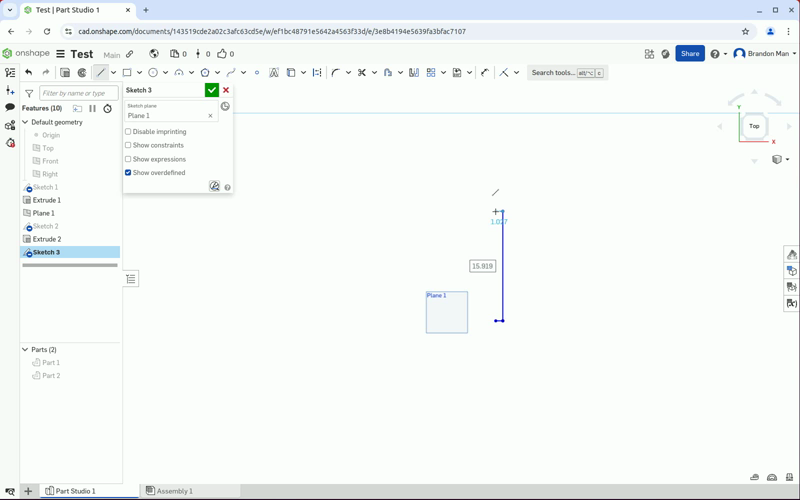
scroll(6)
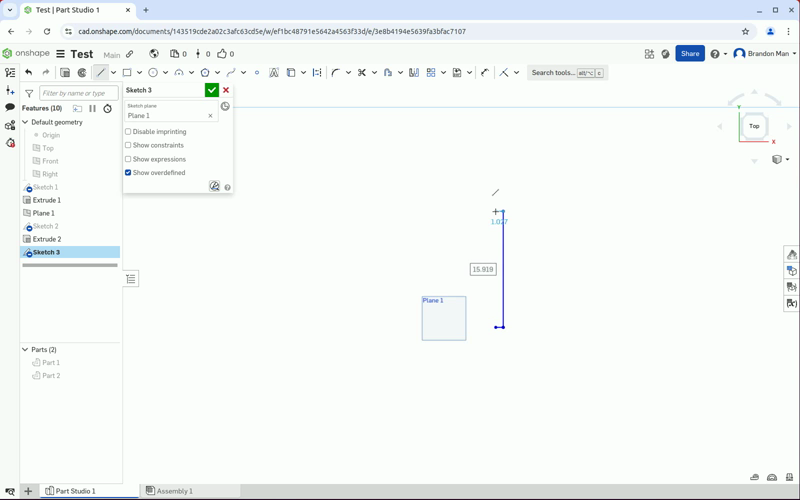
scroll(6)
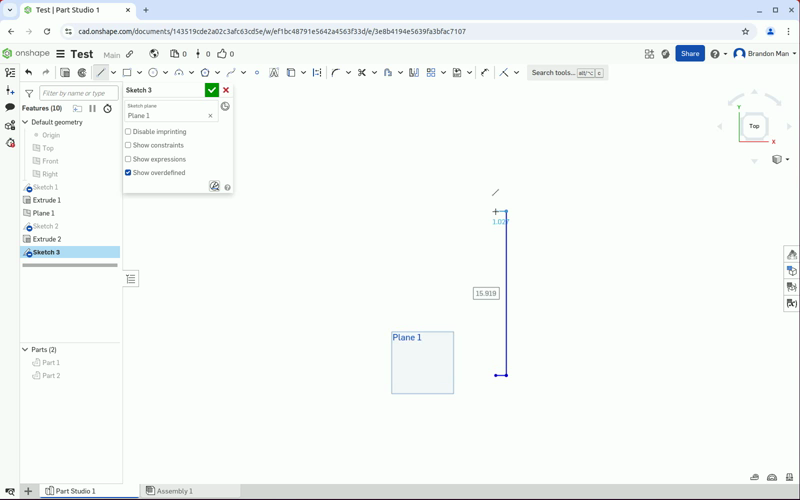
scroll(6)
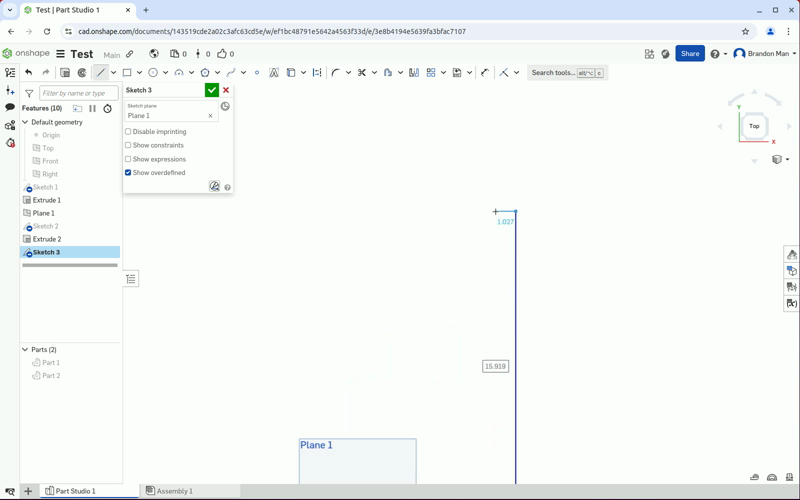
scroll(6)
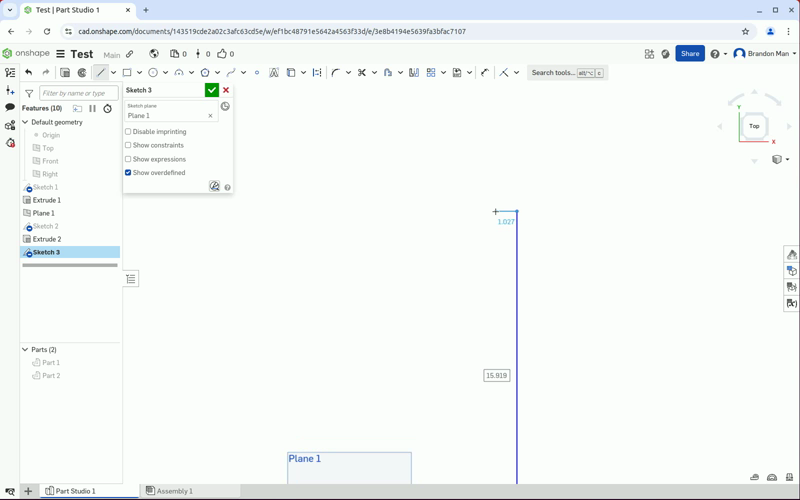
scroll(6)
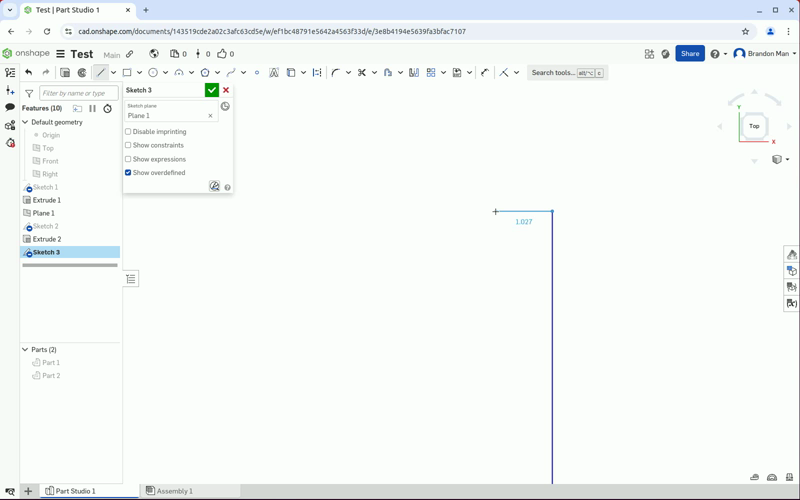
click(495, 211)
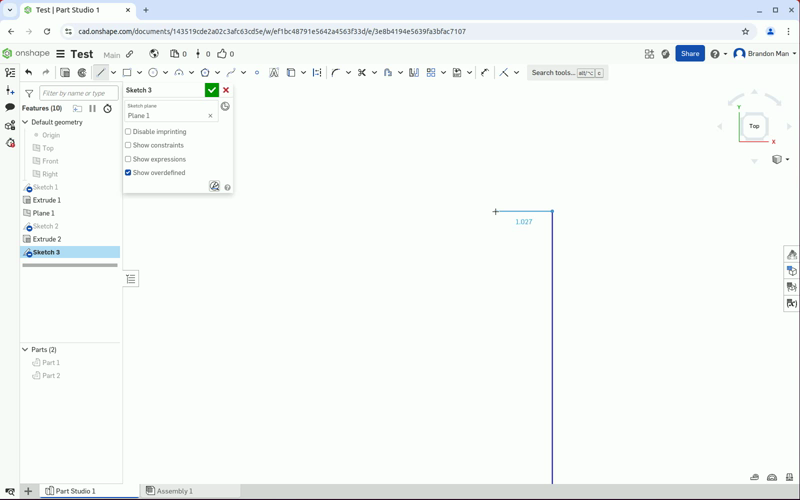
scroll(-6)
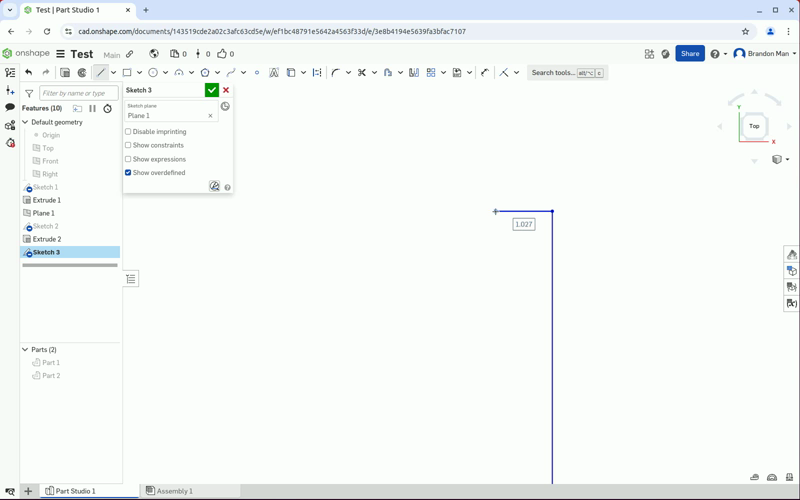
scroll(-6)
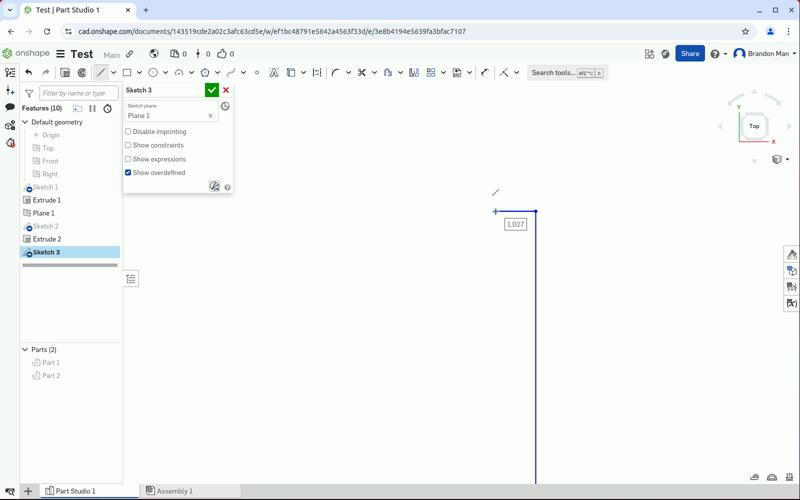
scroll(-6)
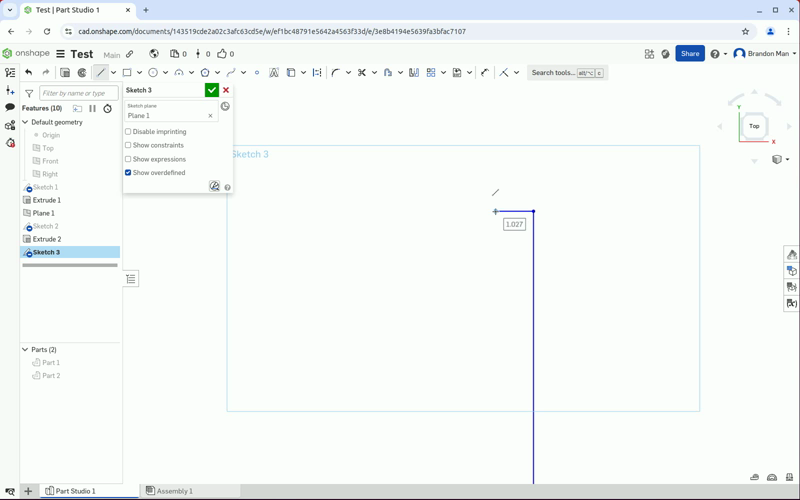
scroll(-6)
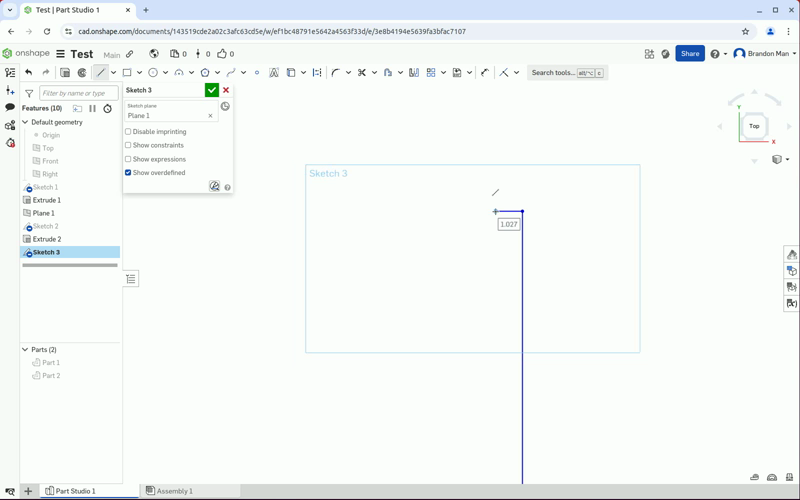
scroll(-6)
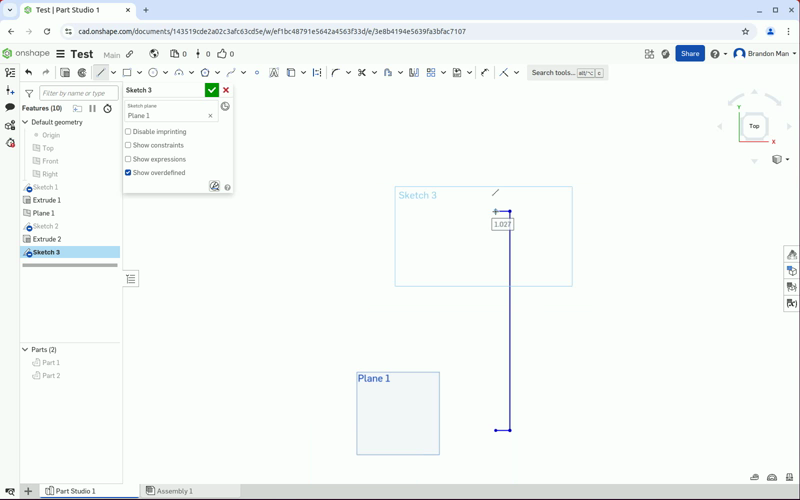
scroll(-6)
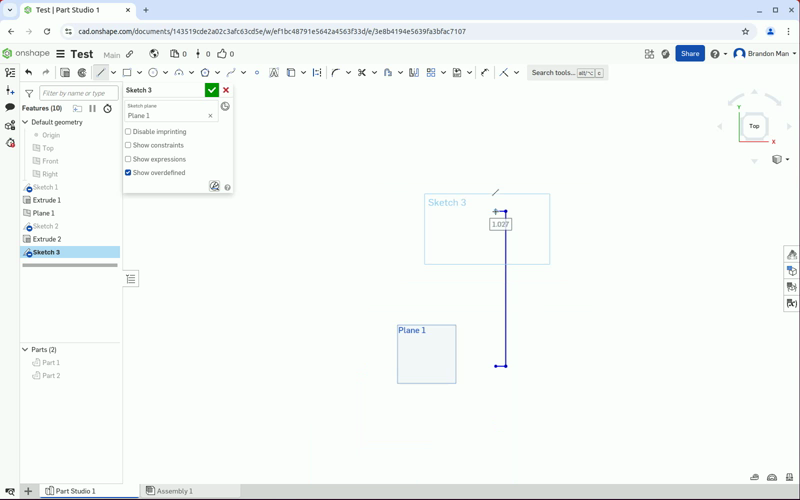
scroll(-6)
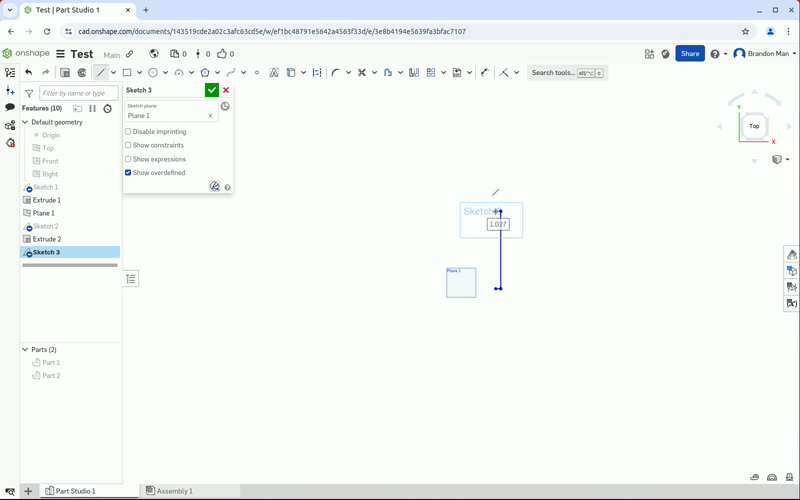
key_up(shift)
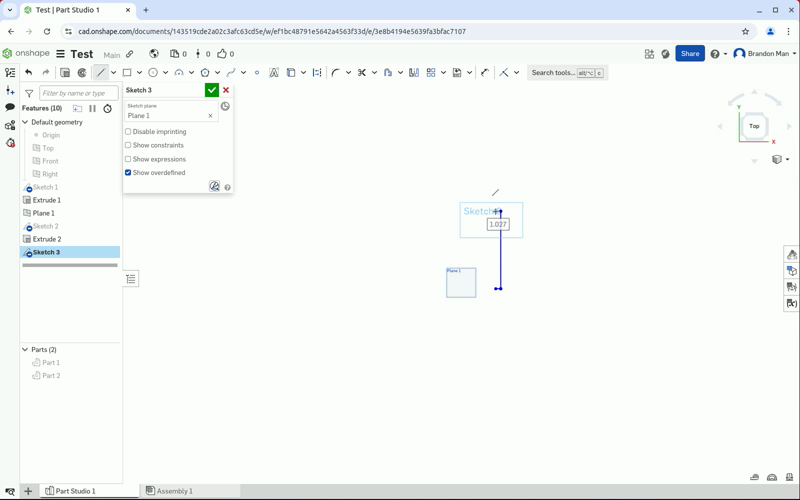
key_down(shift)
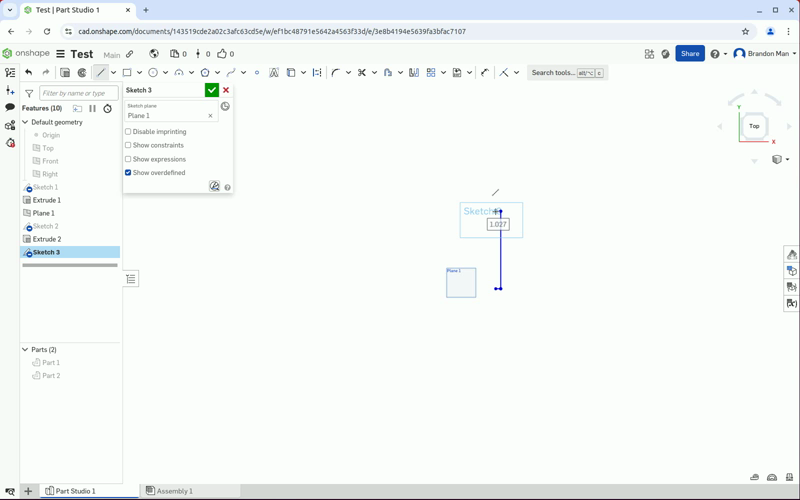
mouse_move(495, 288)
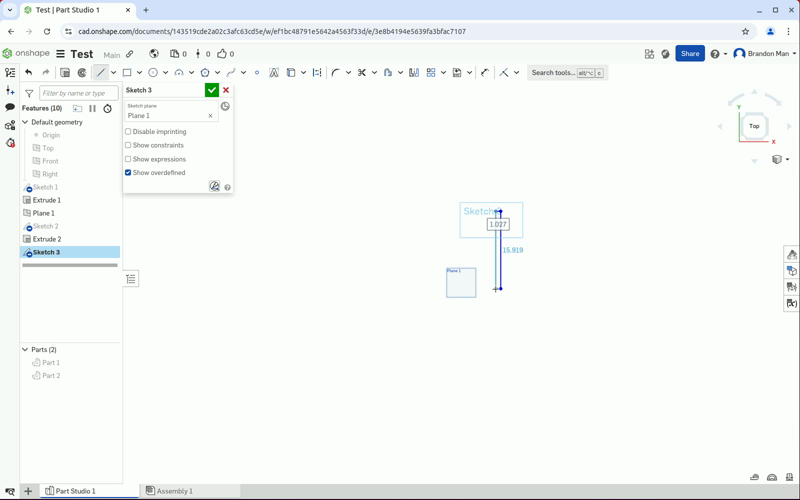
key_up(shift)
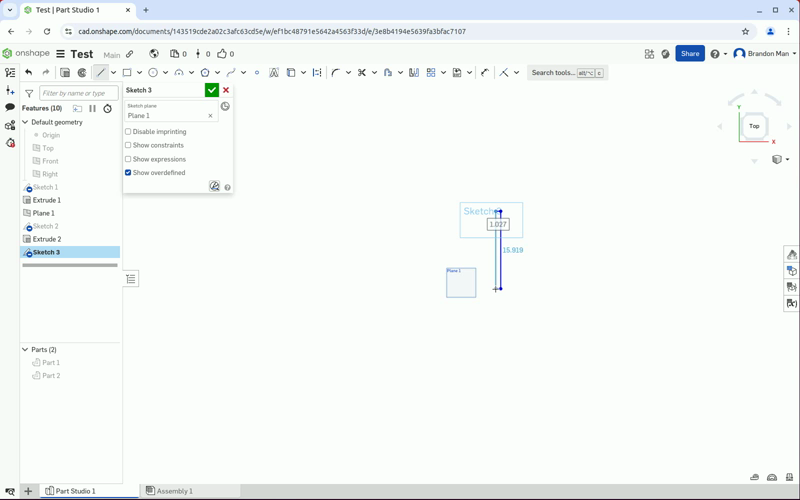
click(495, 288)
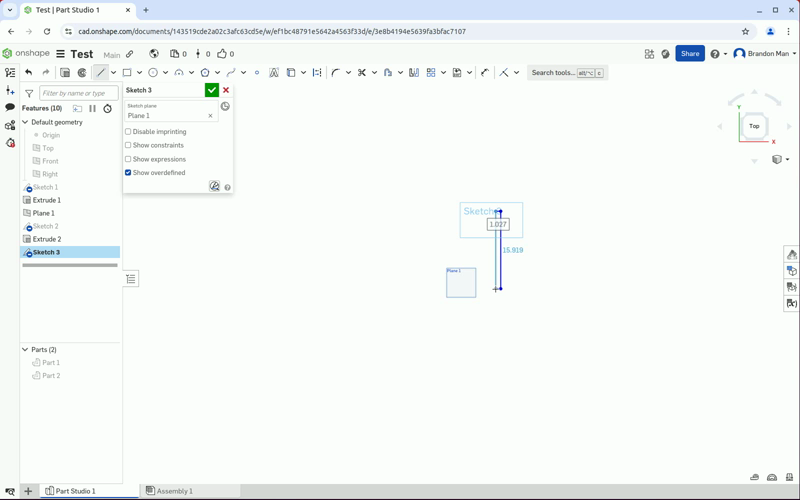
key(esc)
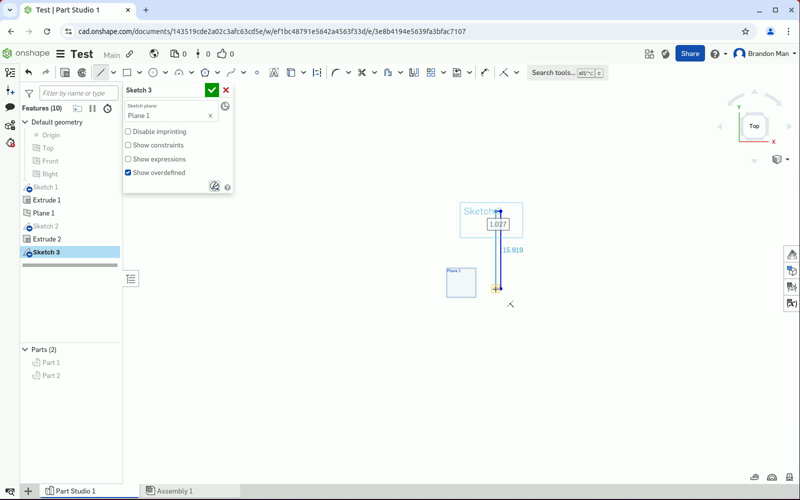
mouse_move(496, 240)
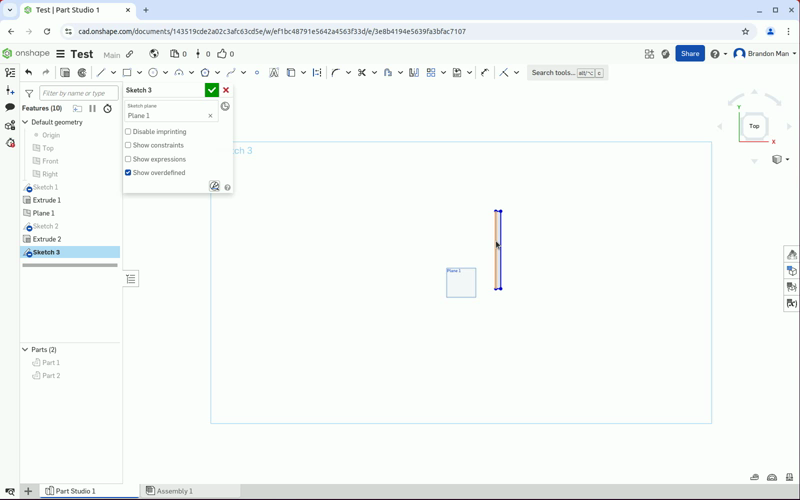
scroll(6)
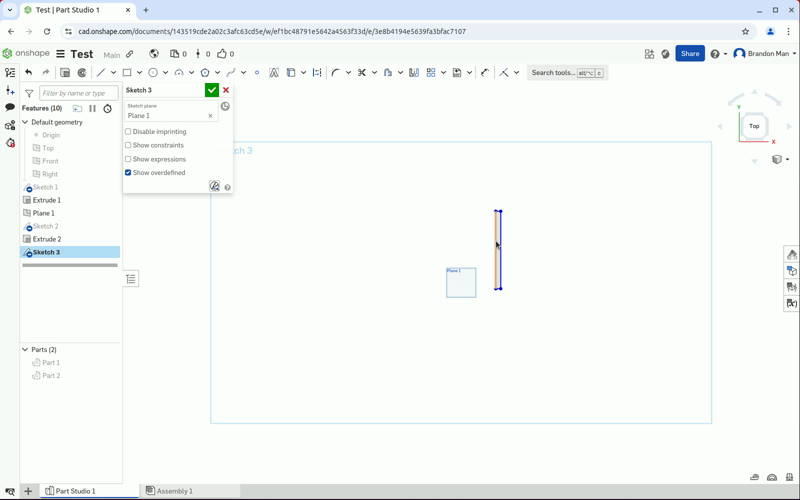
scroll(6)
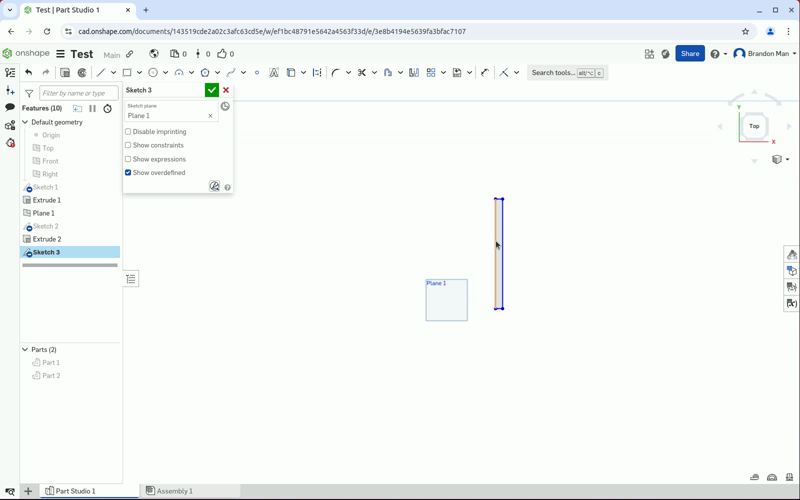
scroll(6)
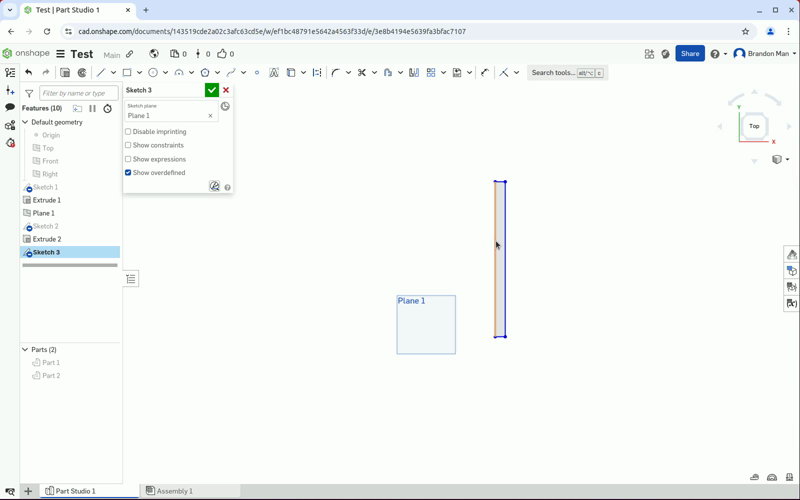
scroll(6)
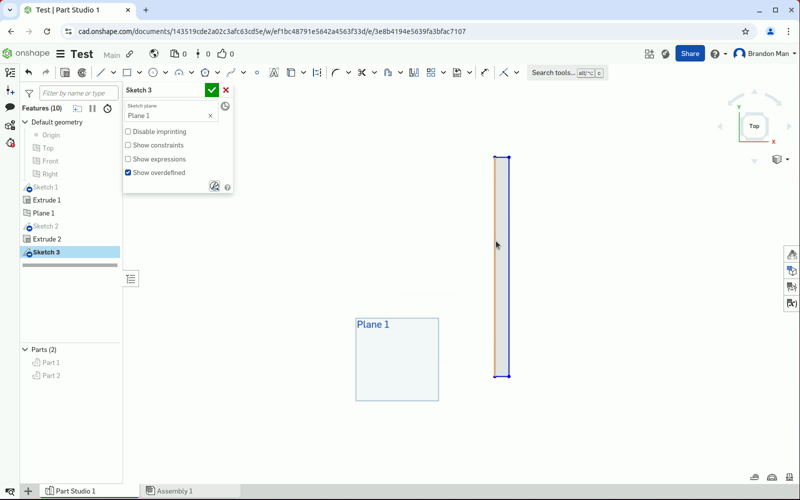
scroll(6)
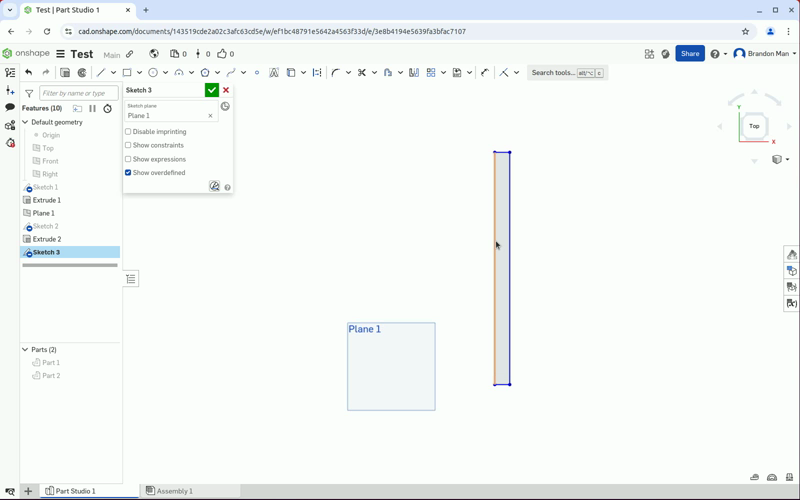
scroll(6)
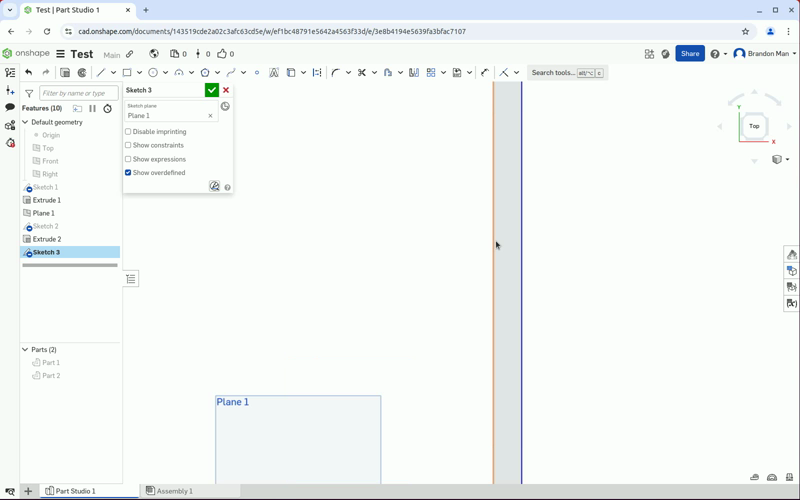
scroll(6)
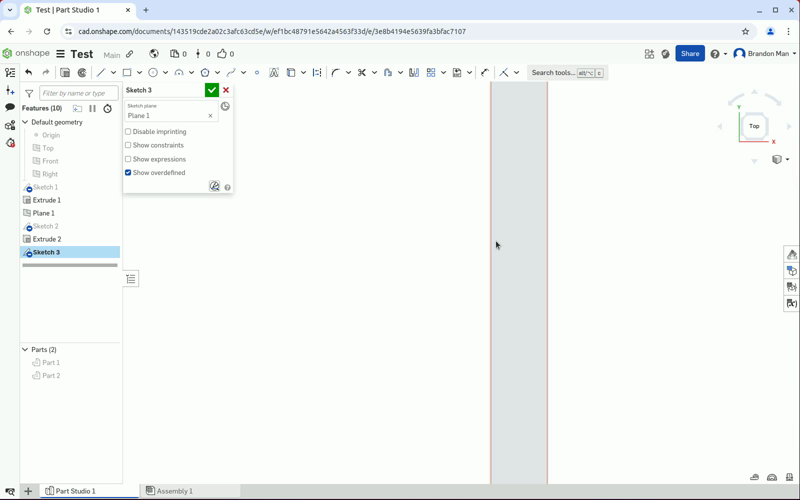
click(496, 240)
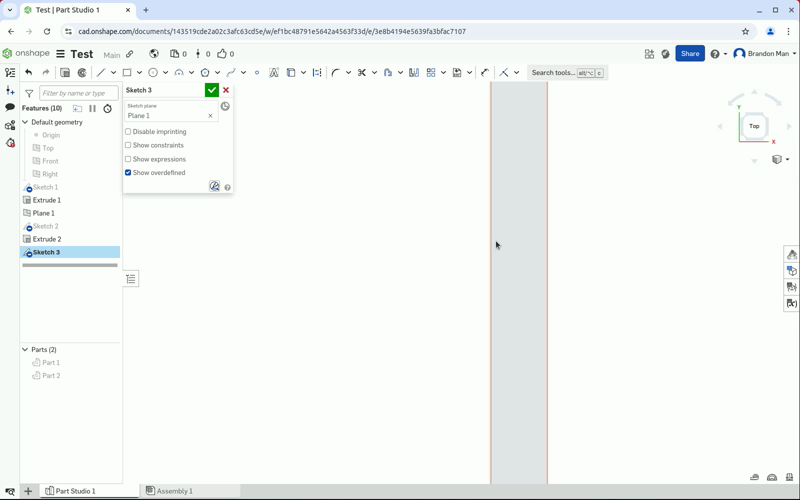
scroll(-6)
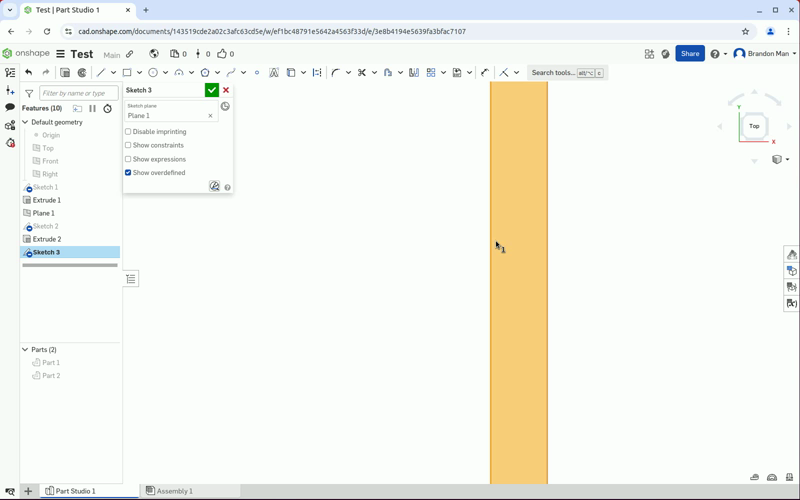
scroll(-6)
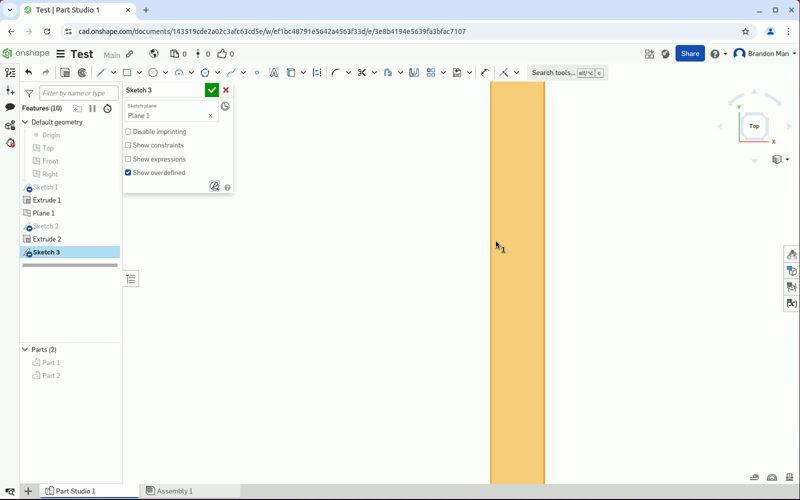
scroll(-6)
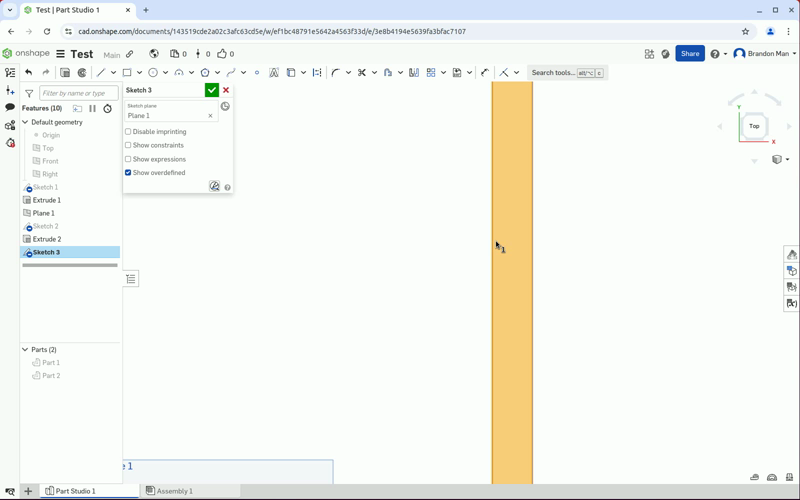
scroll(-6)
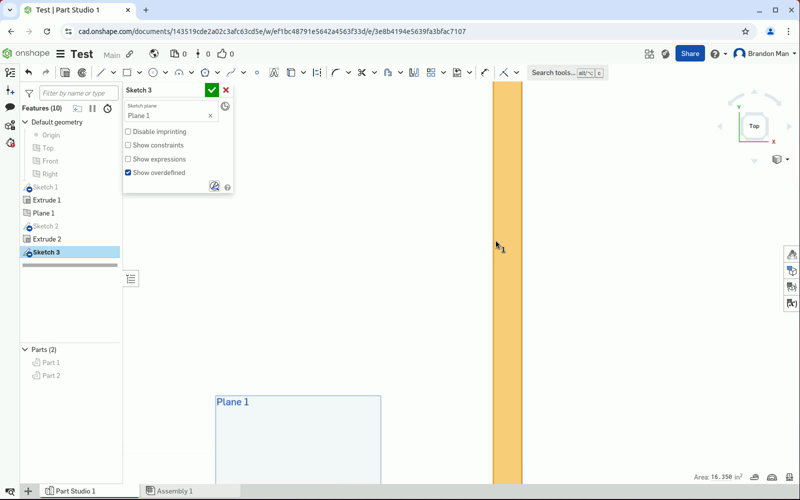
scroll(-6)
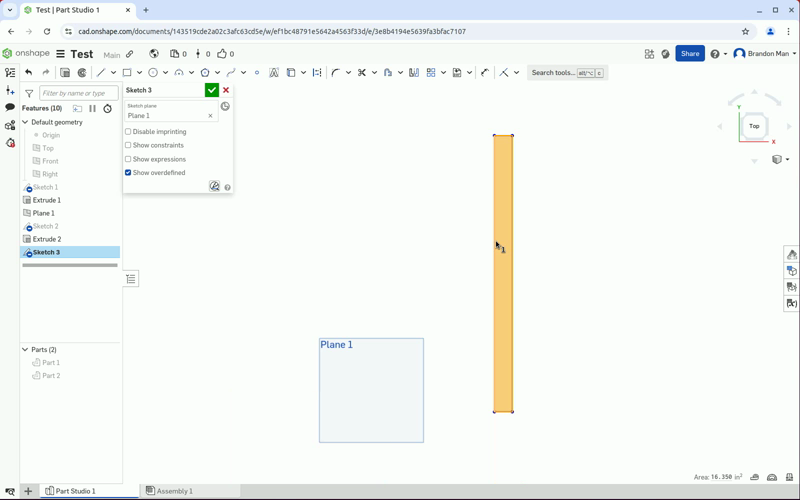
scroll(-6)
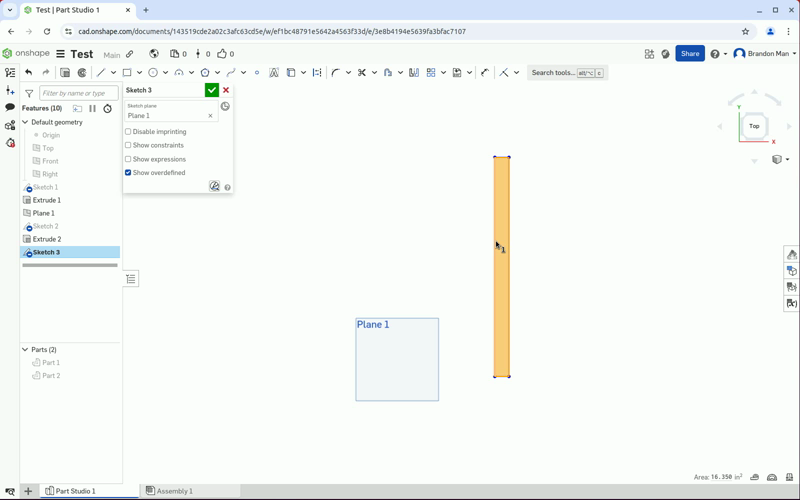
scroll(-6)
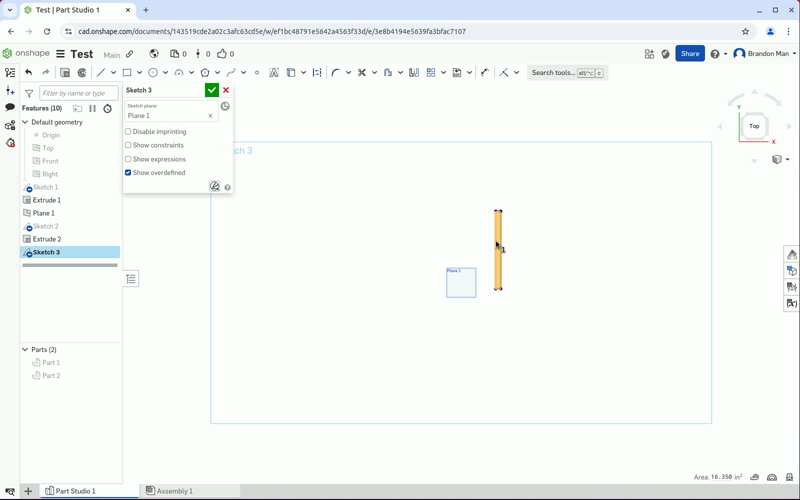
mouse_move(73, 352)
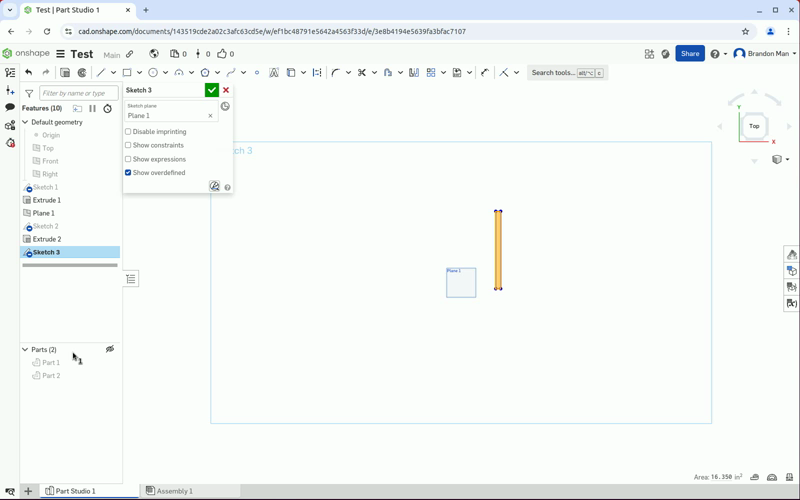
key(shift+y)
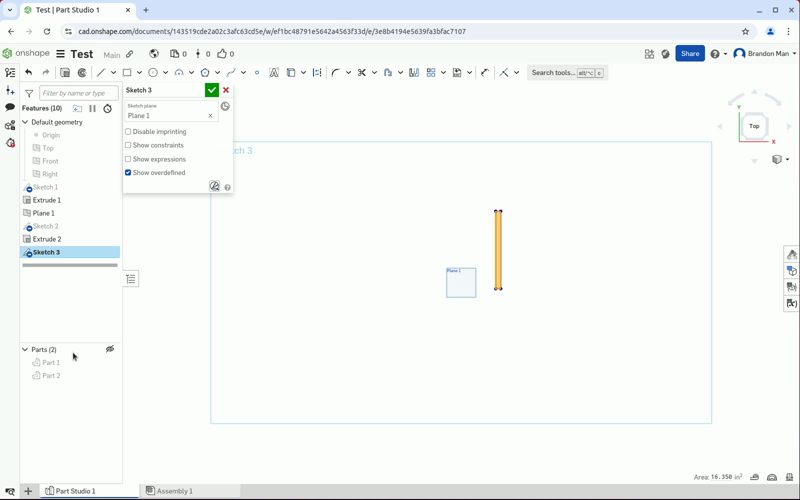
key(shift+e)
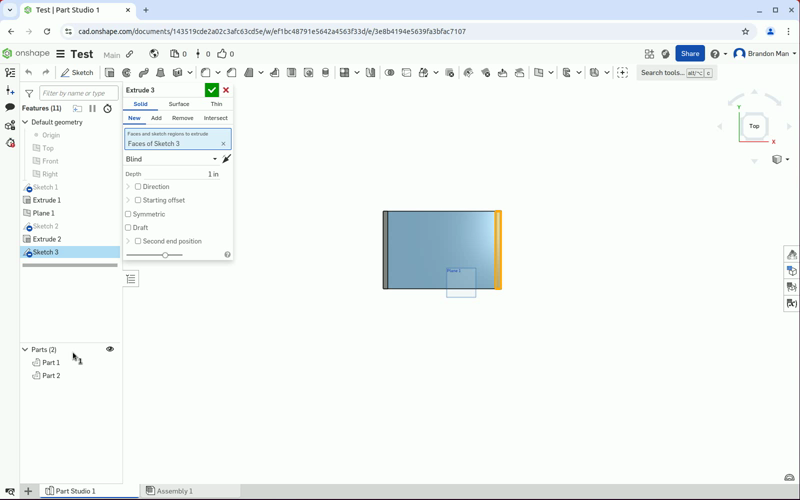
mouse_move(143, 106)
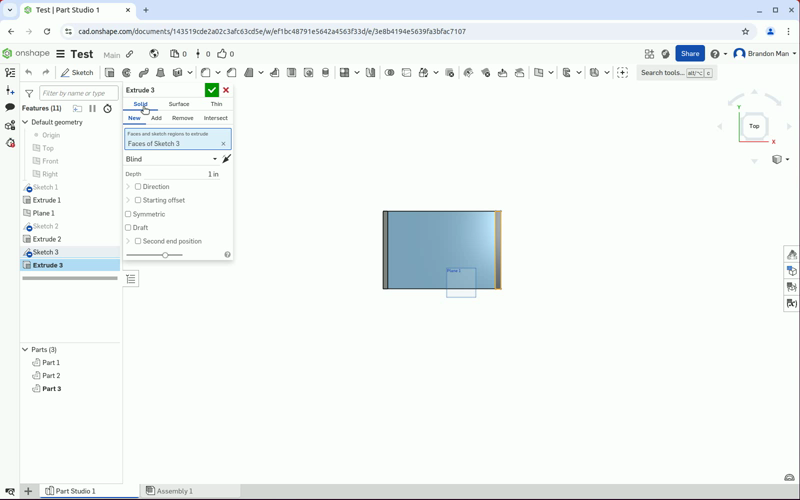
click(143, 106)
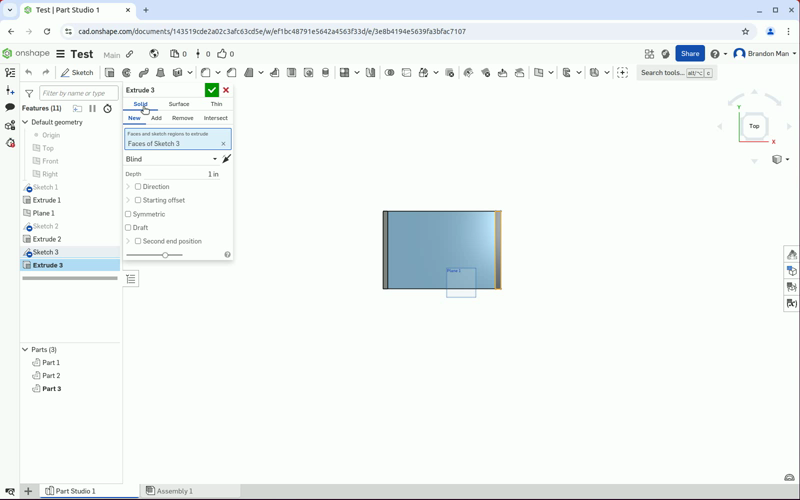
mouse_move(137, 120)
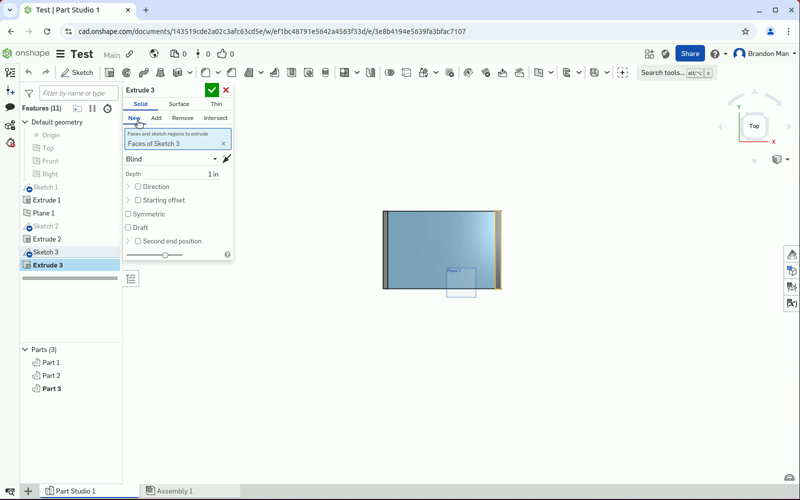
click(137, 120)
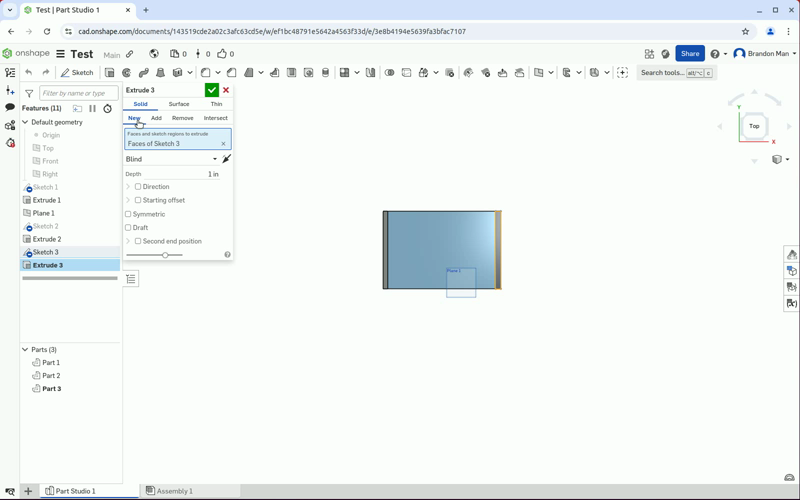
key(tab, 4)
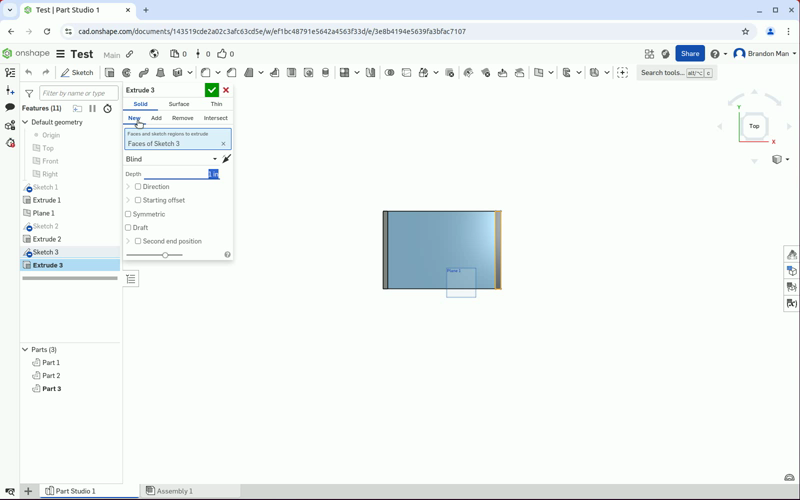
text(6.499)
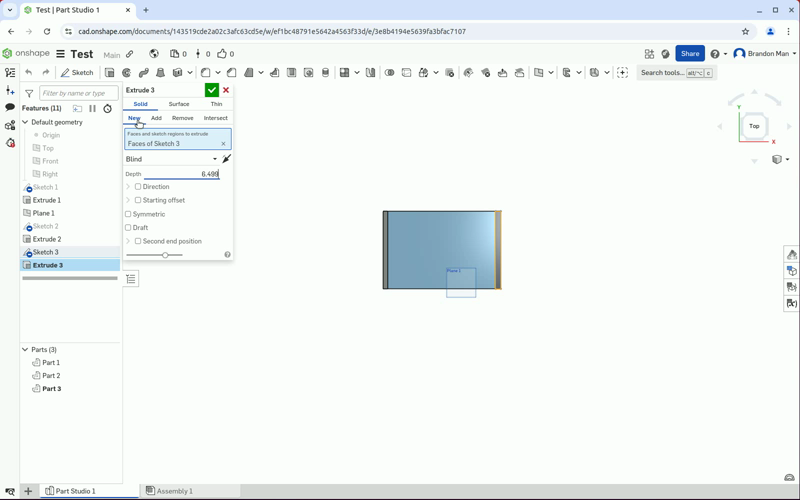
key(enter)
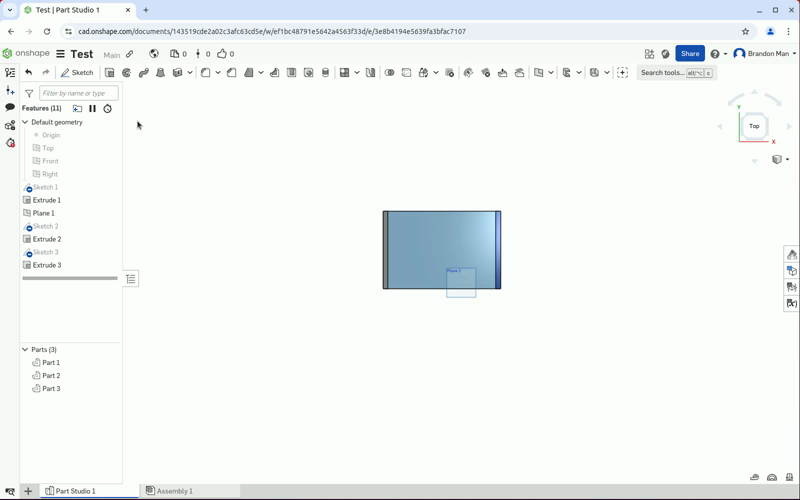
key(shift+h)
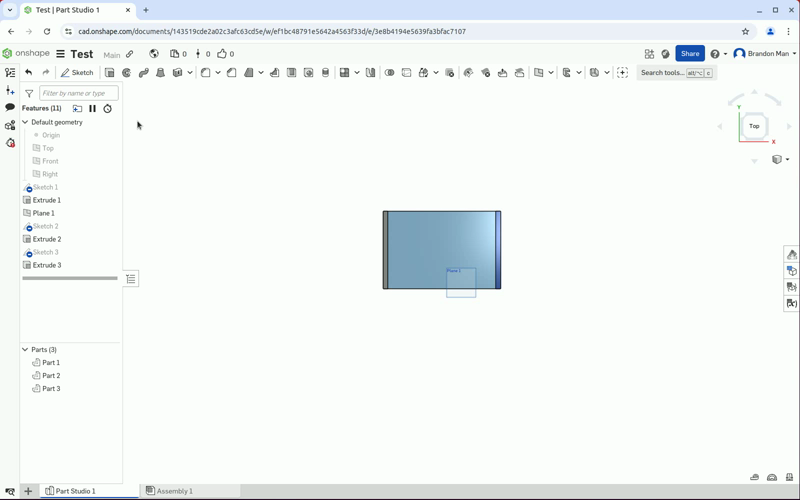
key(shift+h)
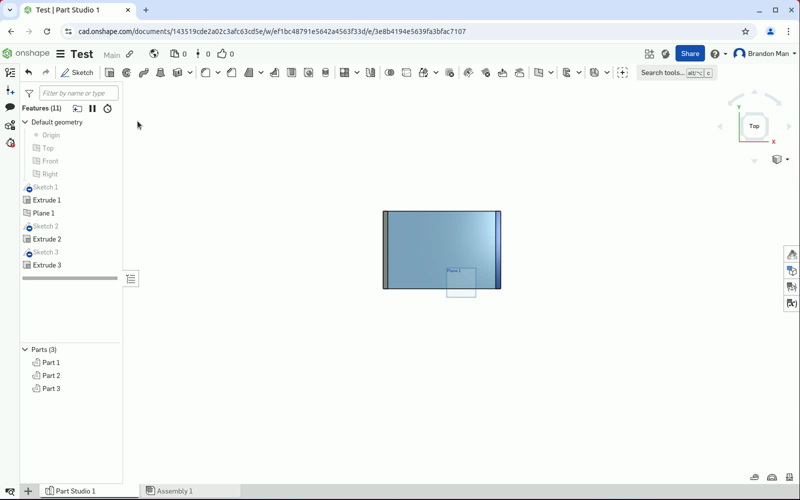
mouse_move(73, 189)
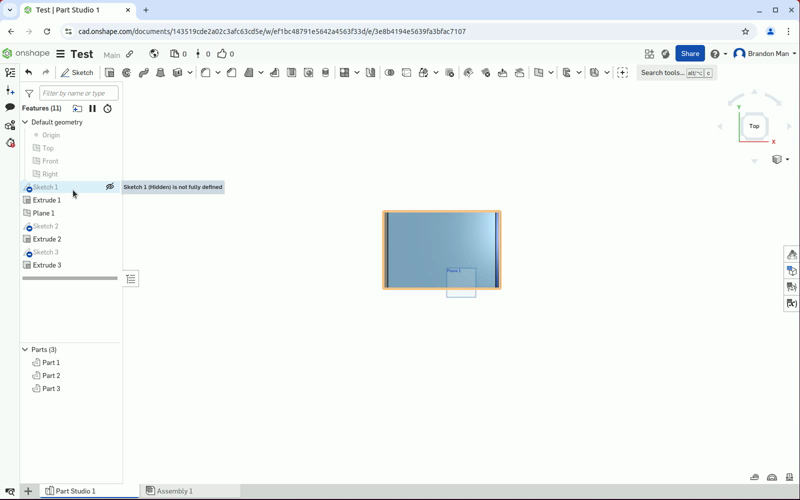
click(73, 189)
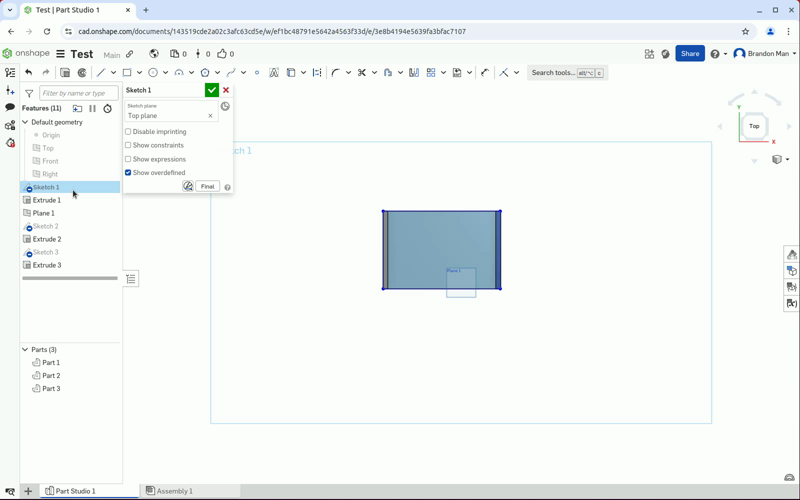
mouse_move(229, 92)
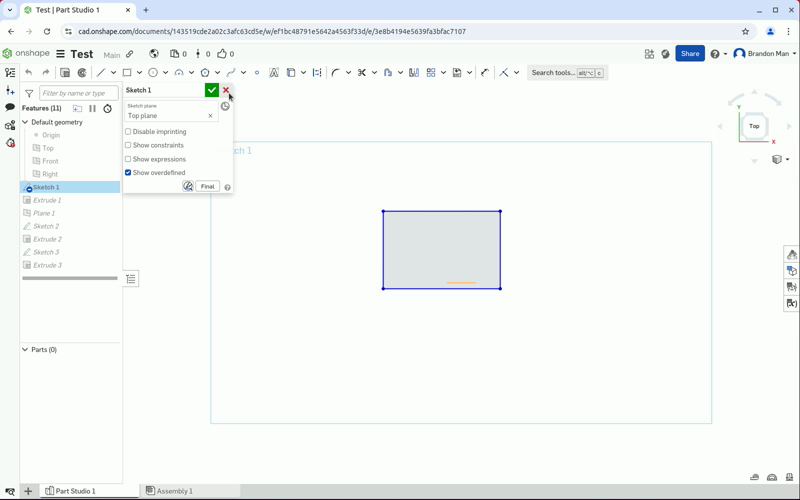
click(229, 92)
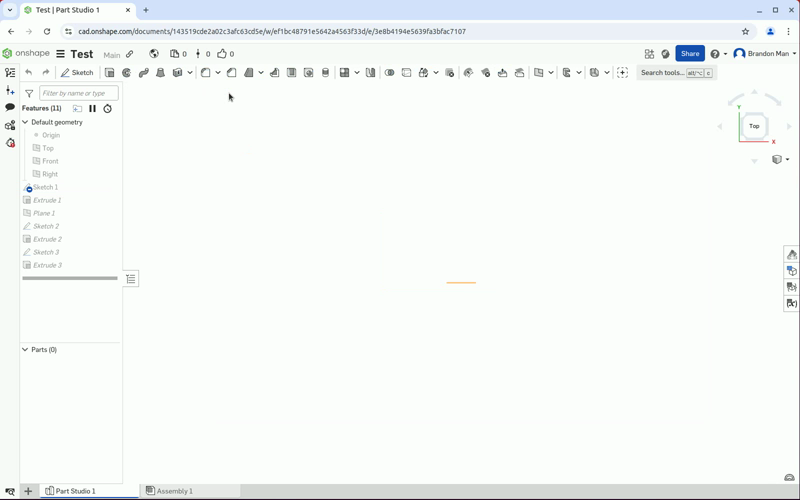
key(shift+s)
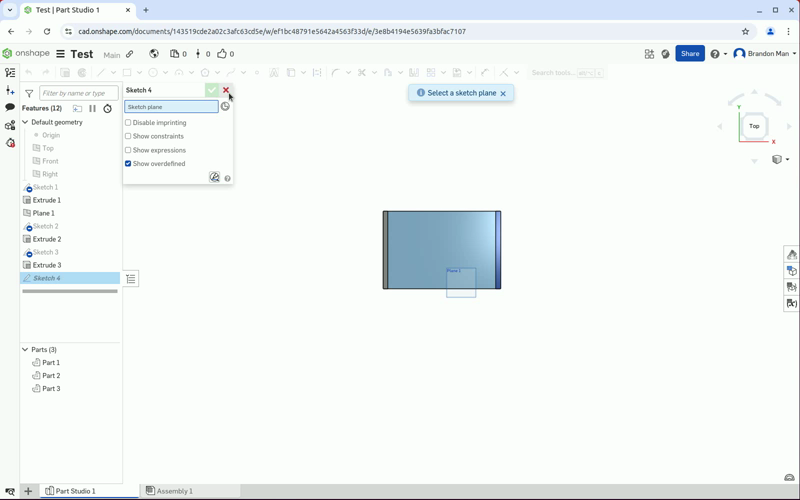
mouse_move(73, 215)
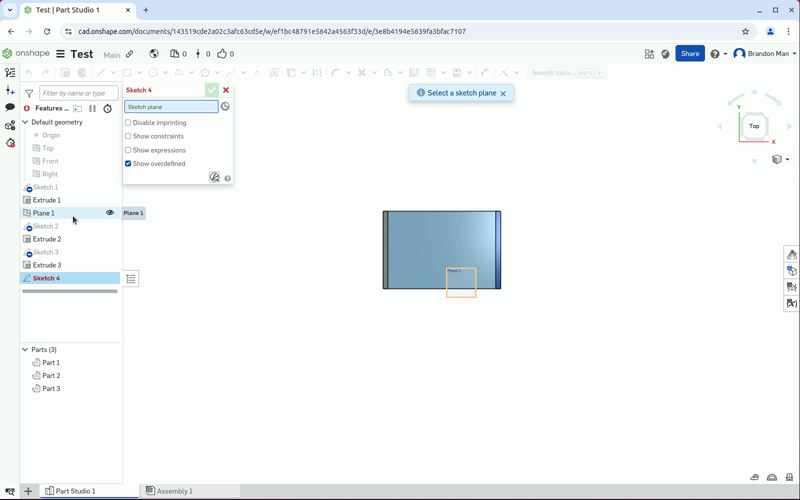
click(73, 215)
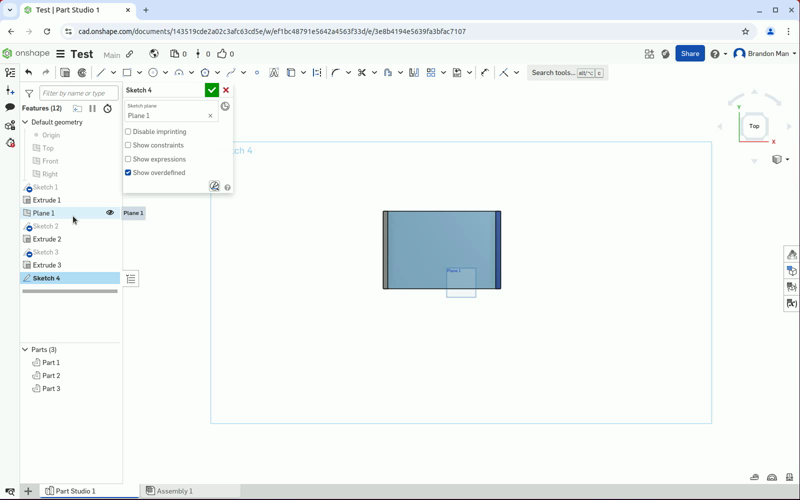
mouse_move(73, 352)
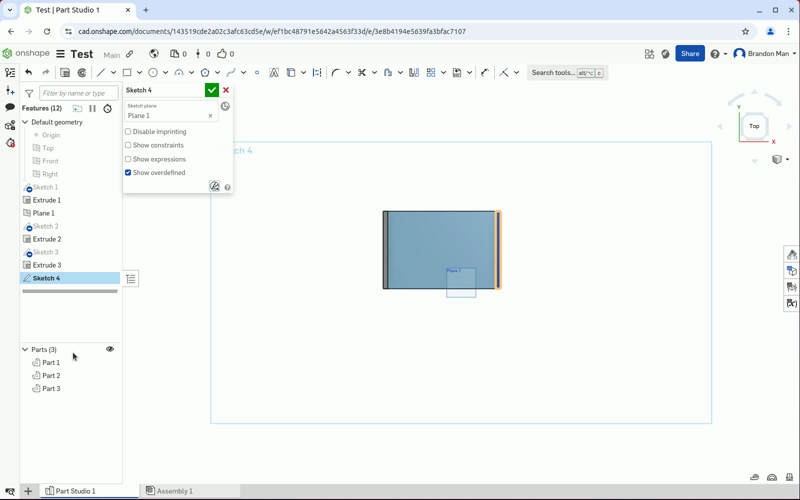
key(y)
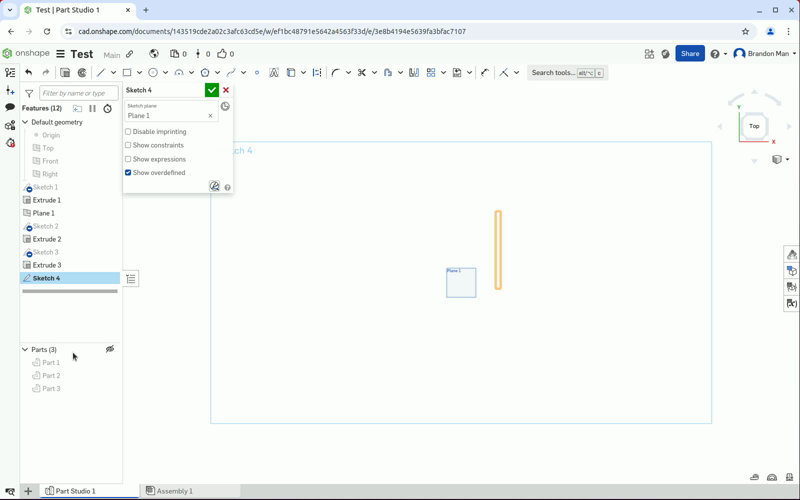
key(l)
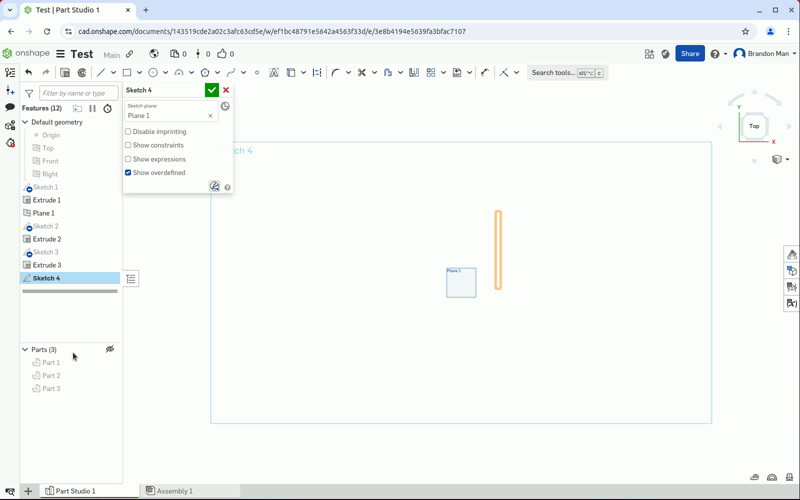
key_down(shift)
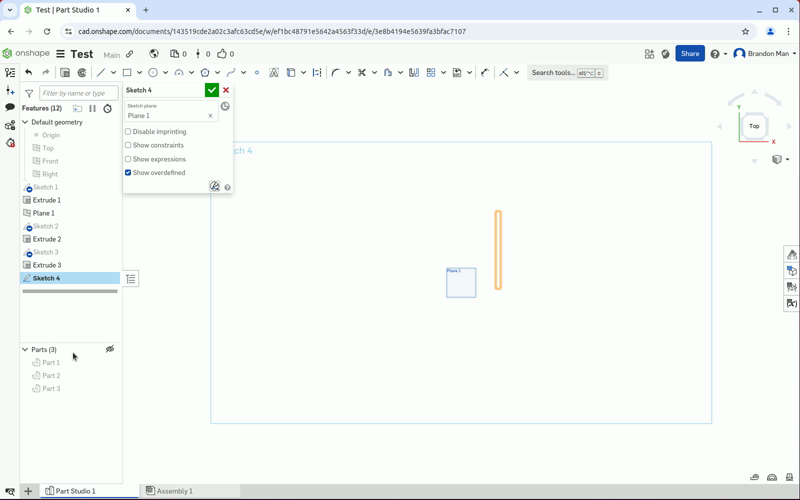
mouse_move(495, 216)
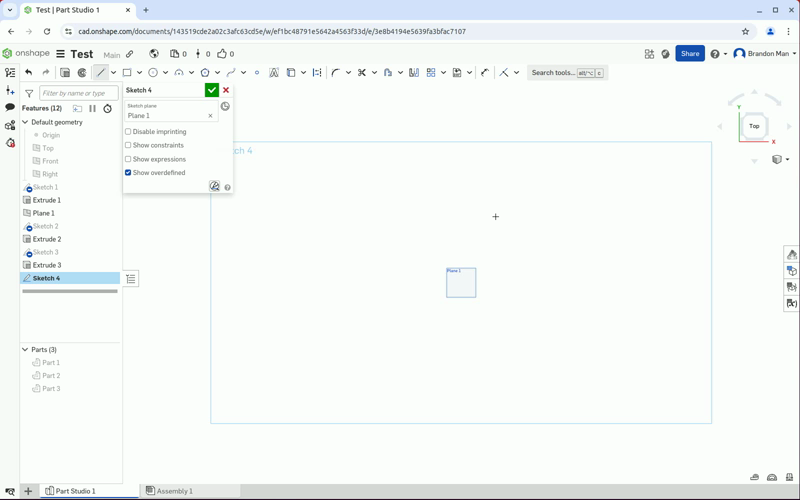
click(495, 216)
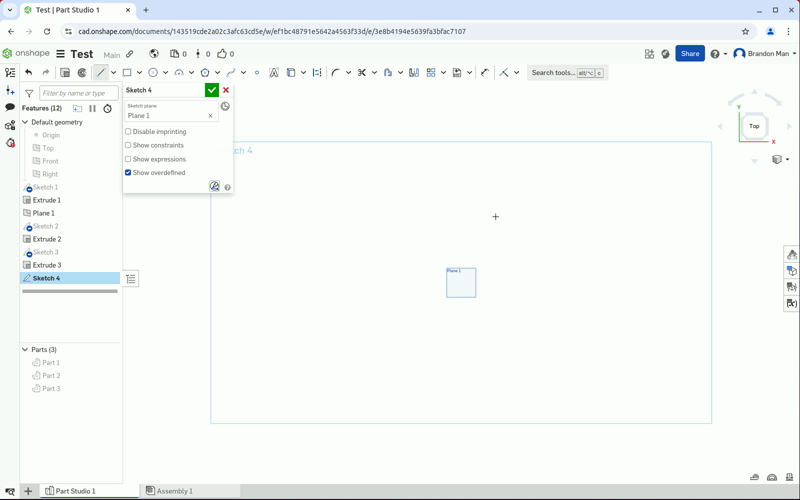
key_up(shift)
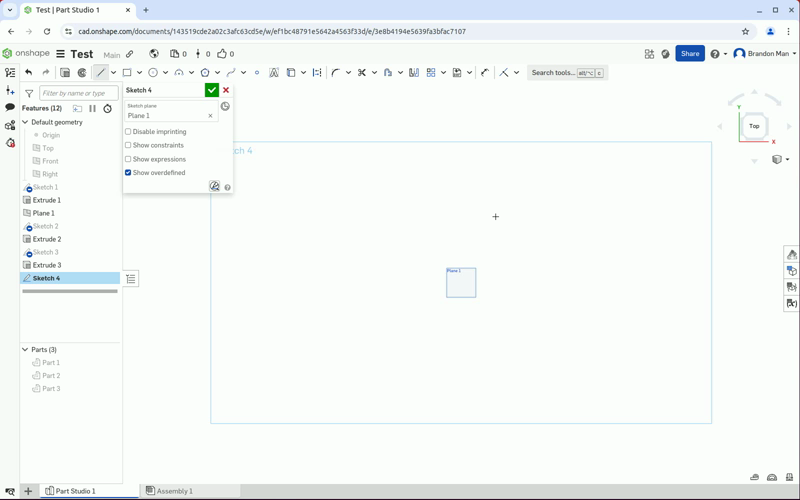
key_down(shift)
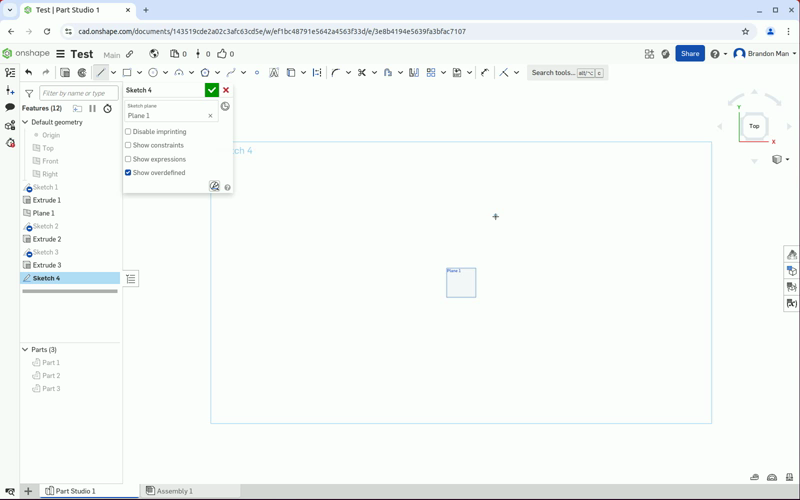
mouse_move(525, 216)
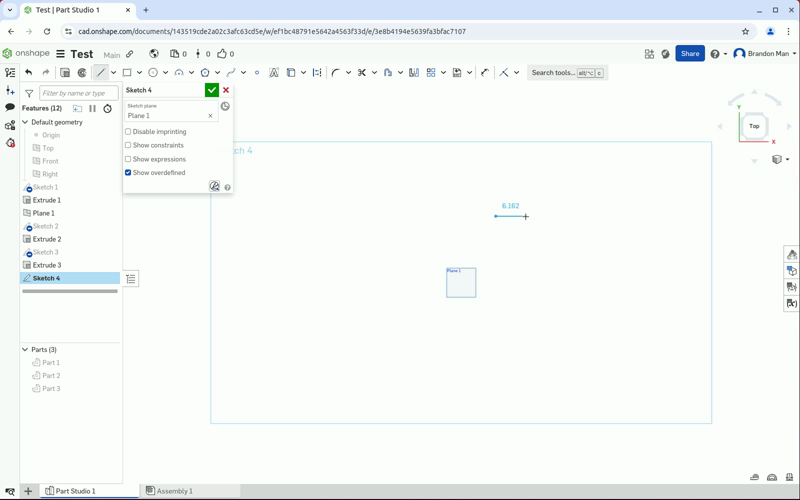
mouse_move(500, 216)
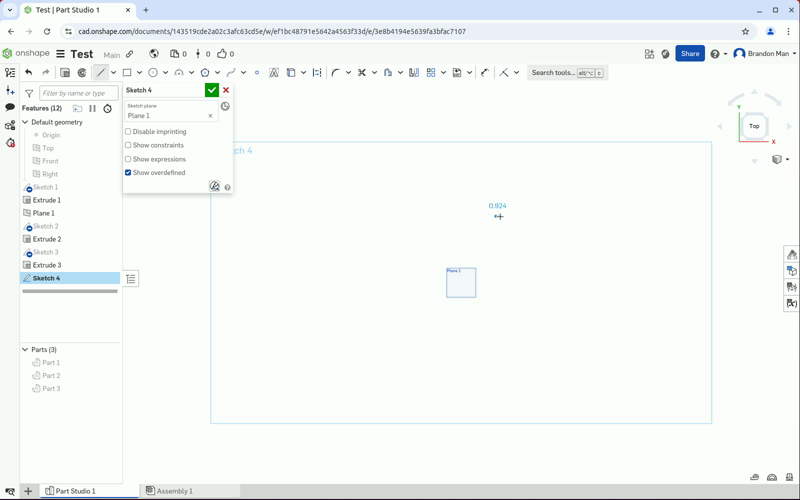
scroll(6)
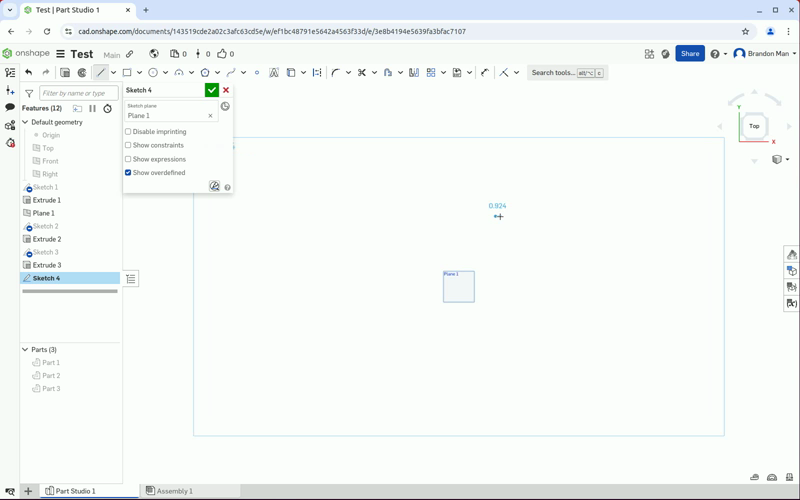
scroll(6)
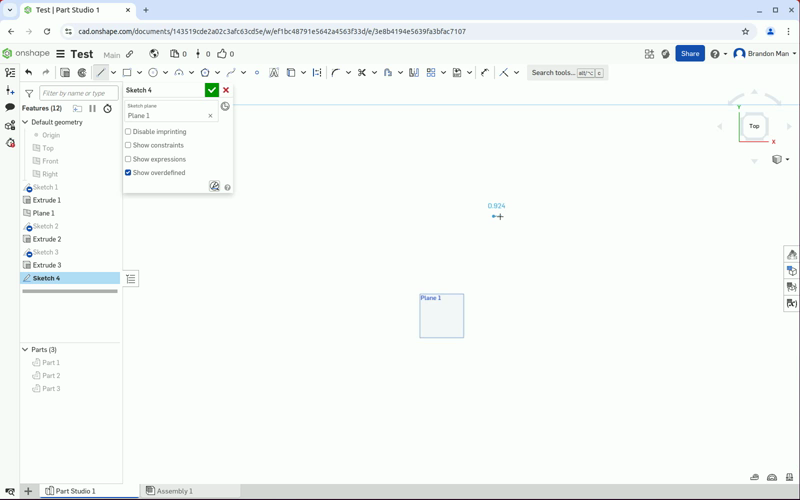
scroll(6)
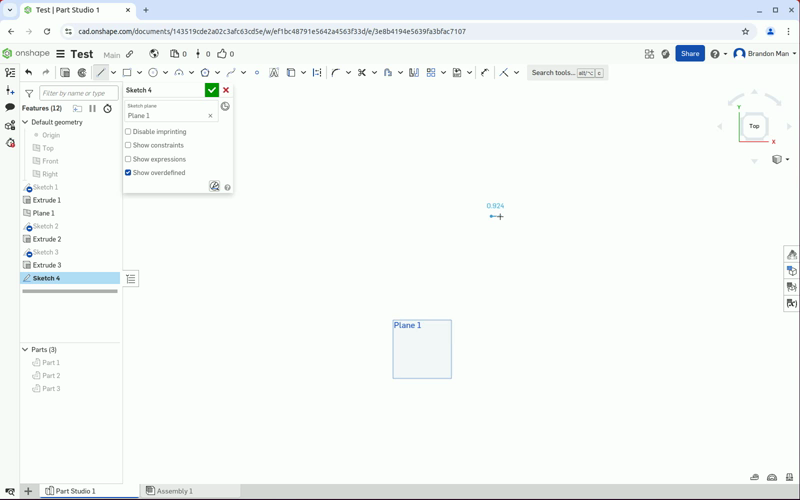
scroll(6)
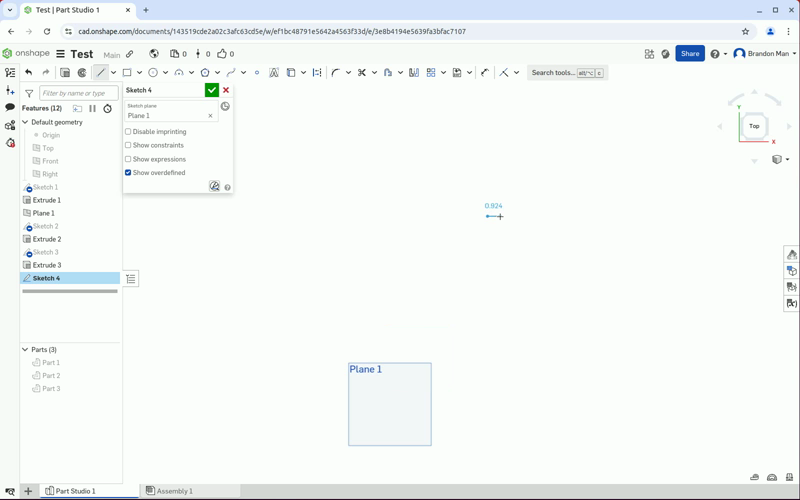
scroll(6)
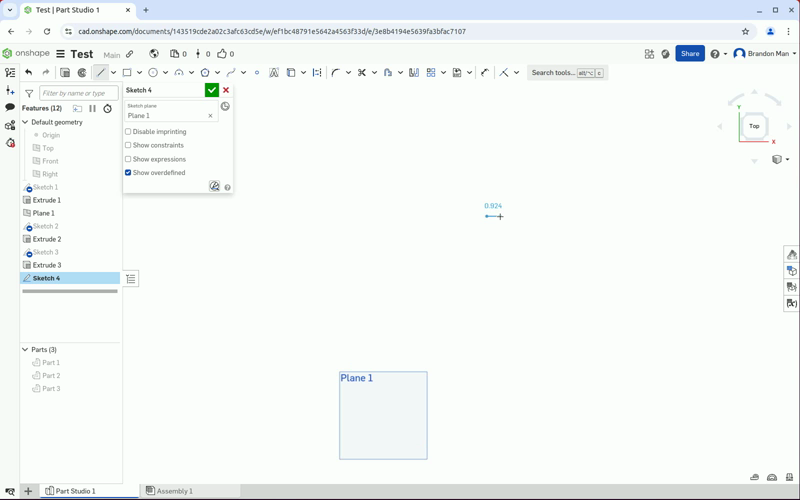
scroll(6)
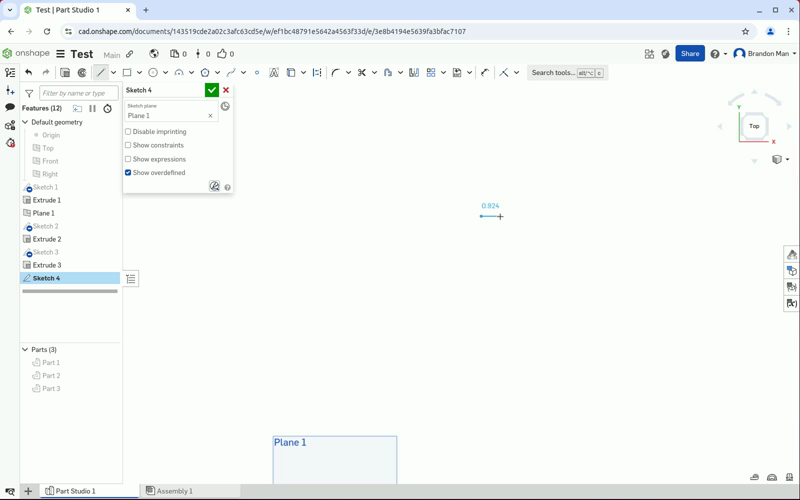
scroll(6)
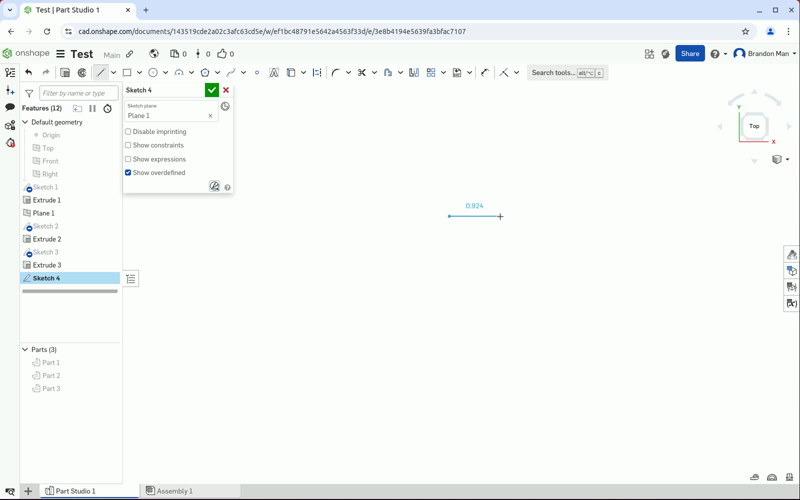
click(500, 216)
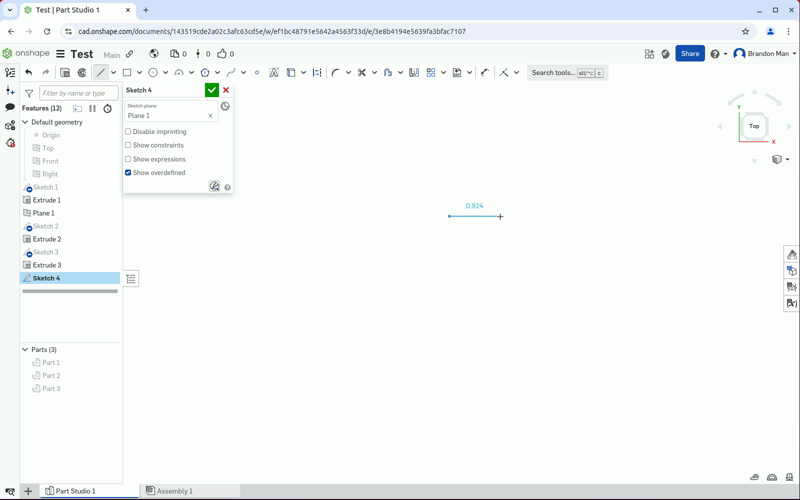
scroll(-6)
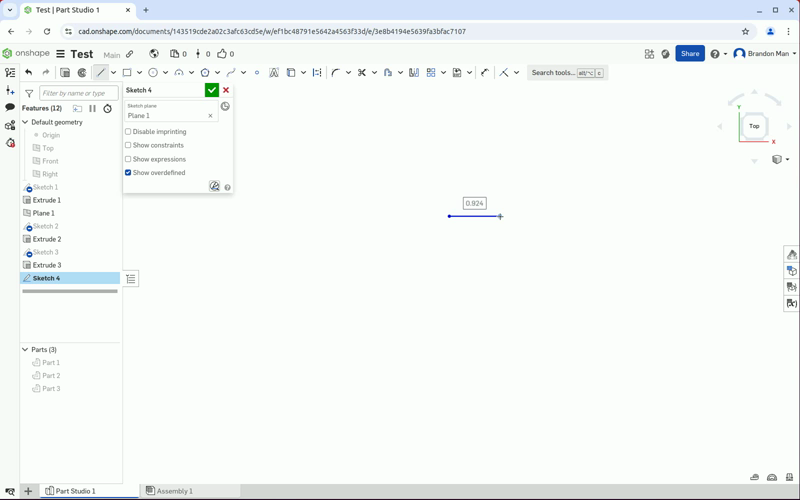
scroll(-6)
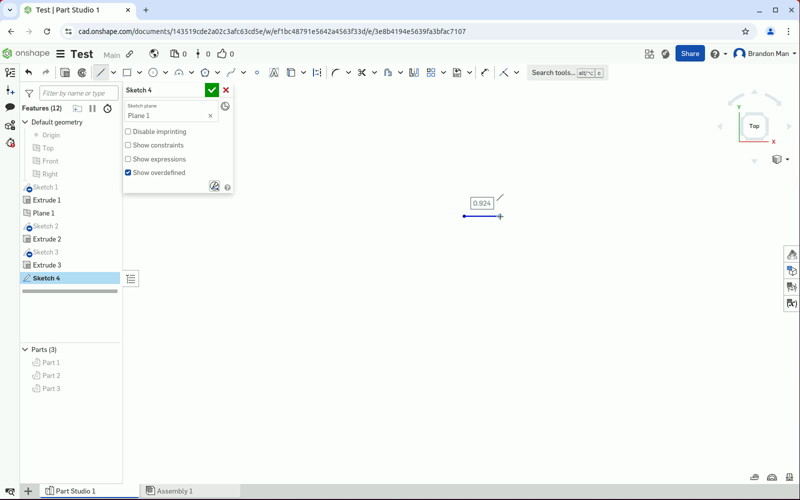
scroll(-6)
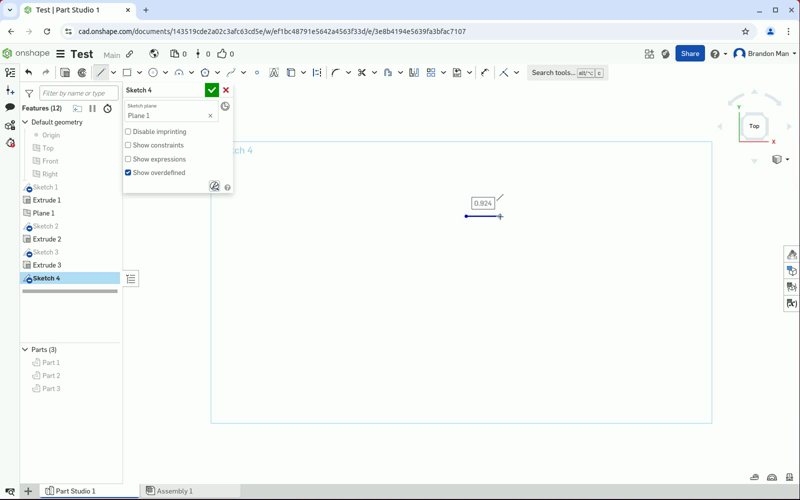
scroll(-6)
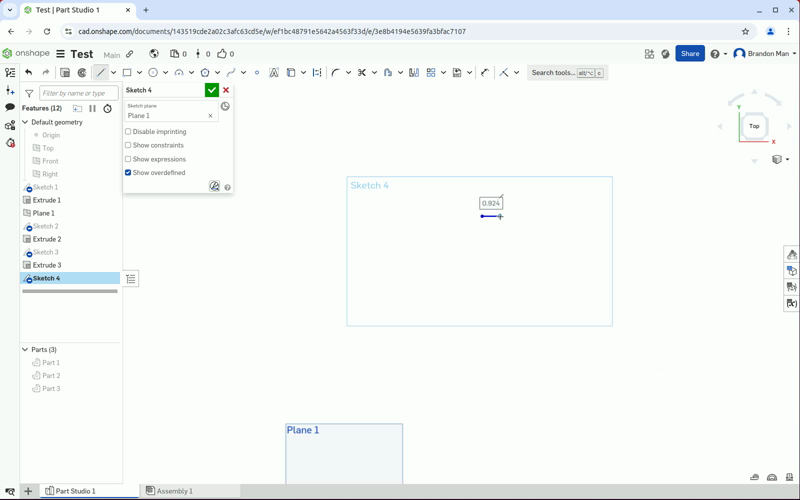
scroll(-6)
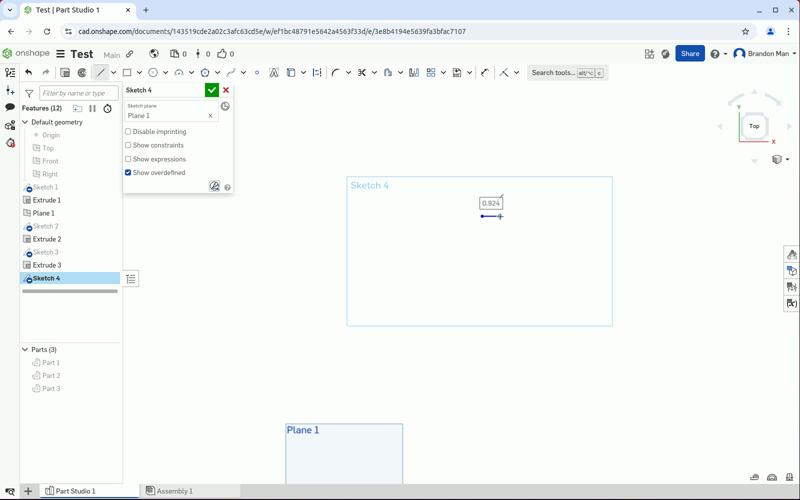
scroll(-6)
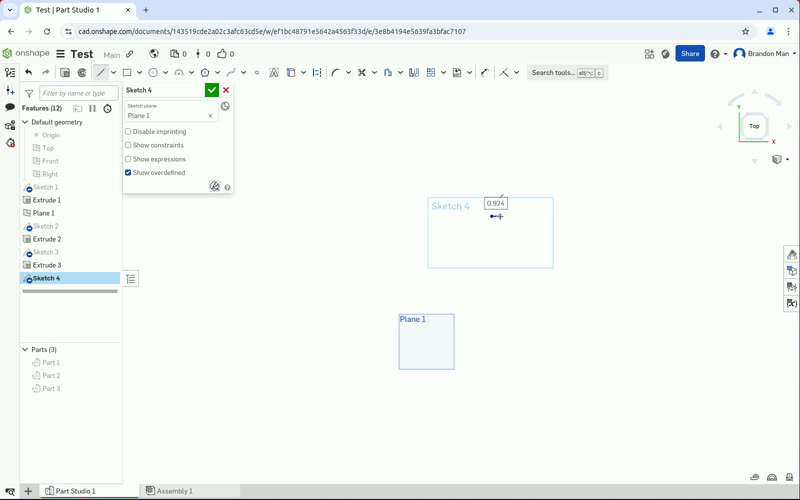
scroll(-6)
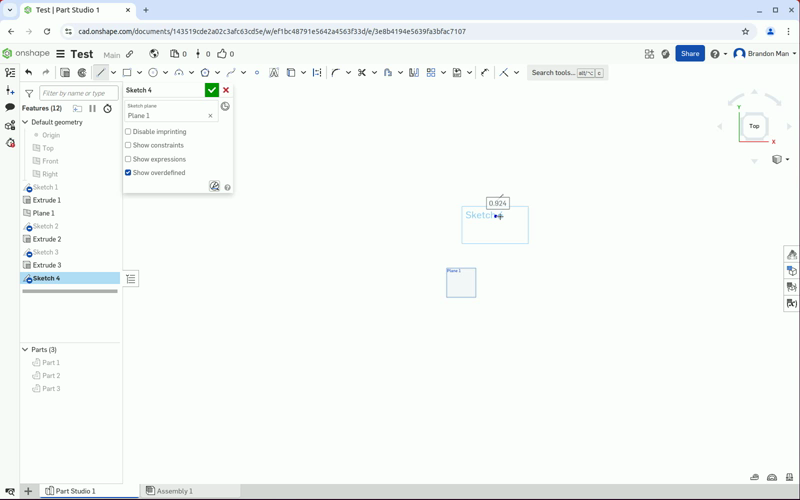
key_up(shift)
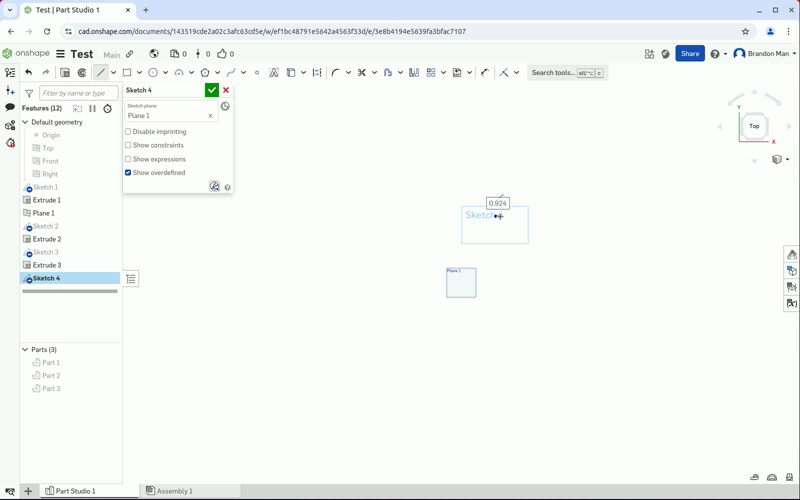
key_down(shift)
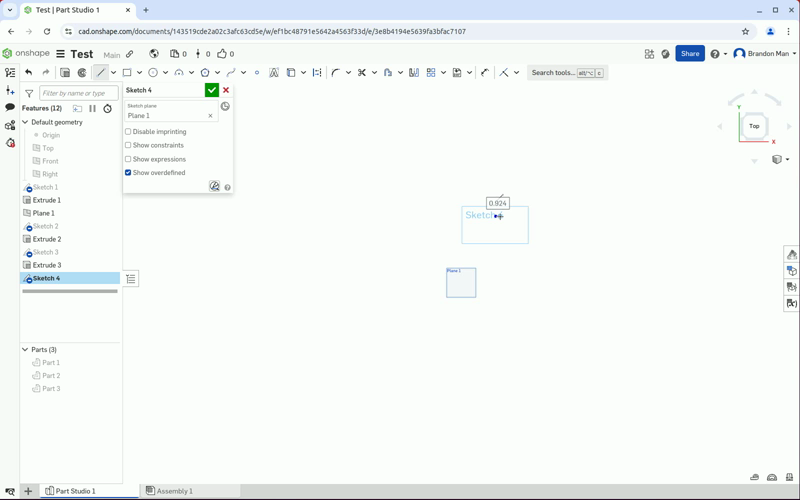
mouse_move(530, 216)
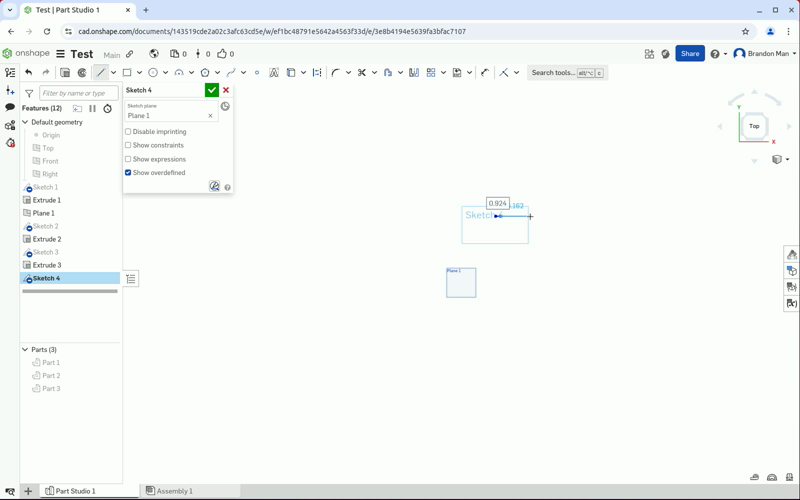
mouse_move(500, 210)
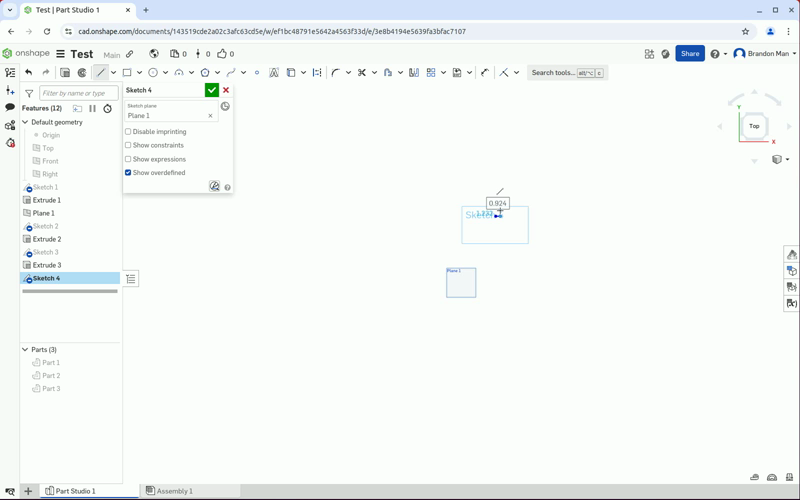
scroll(6)
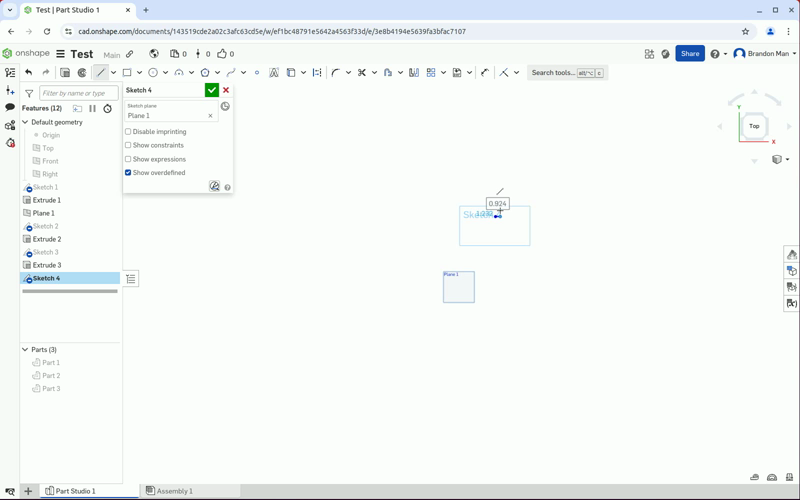
scroll(6)
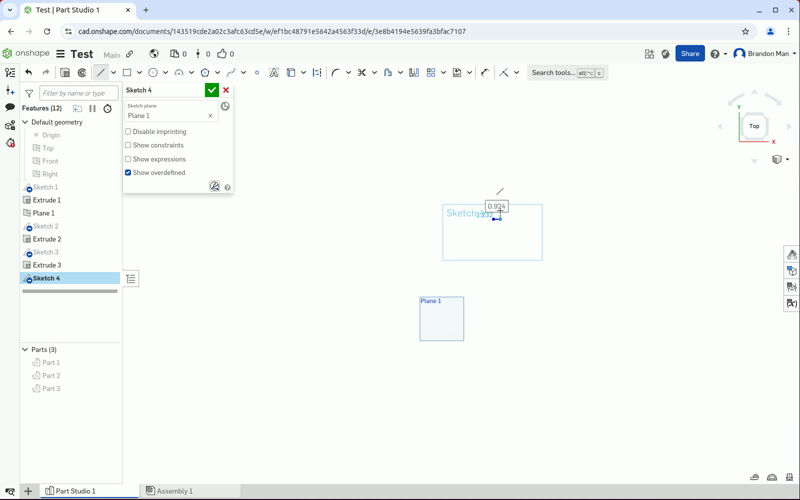
scroll(6)
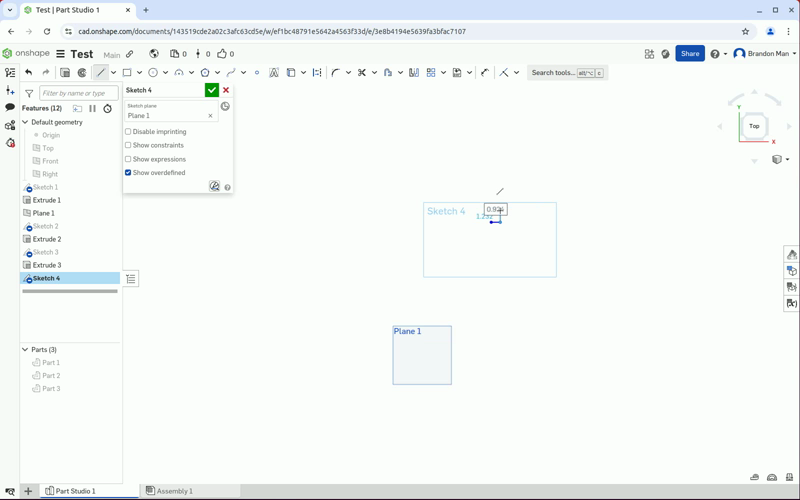
scroll(6)
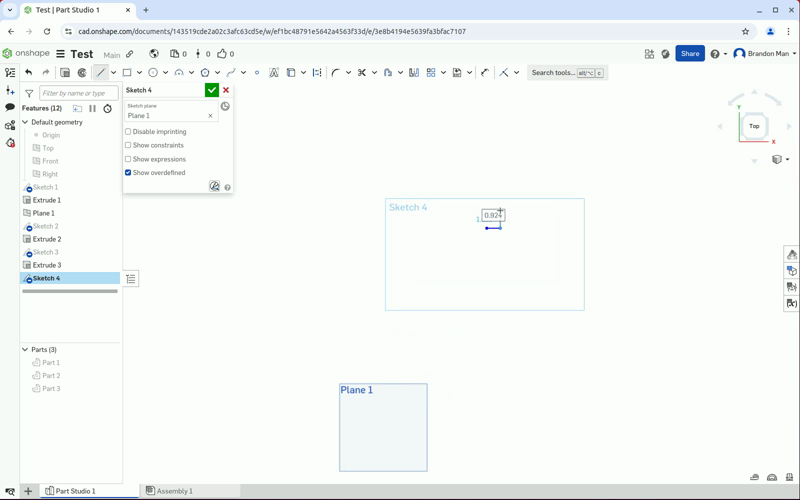
scroll(6)
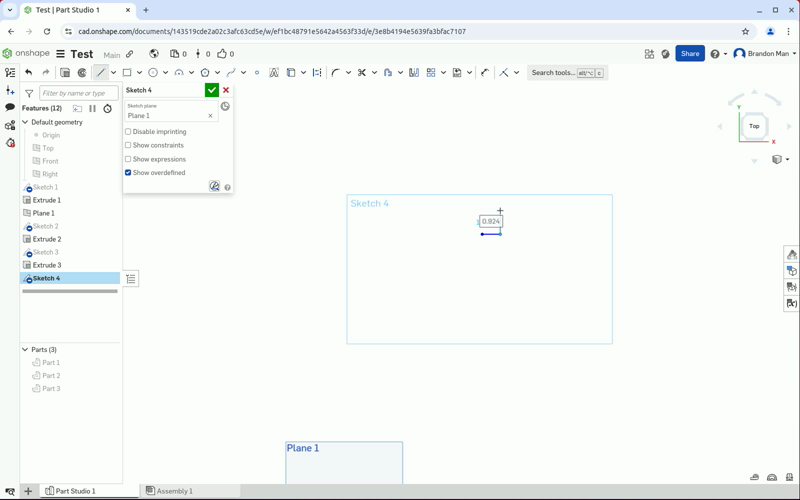
scroll(6)
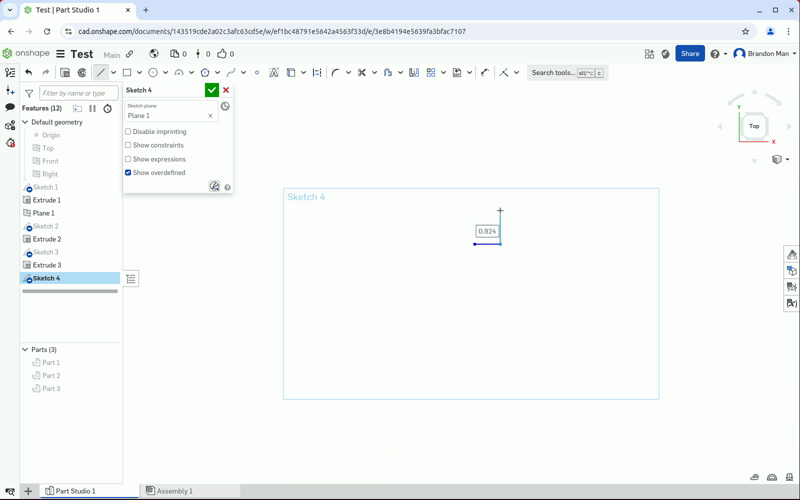
scroll(6)
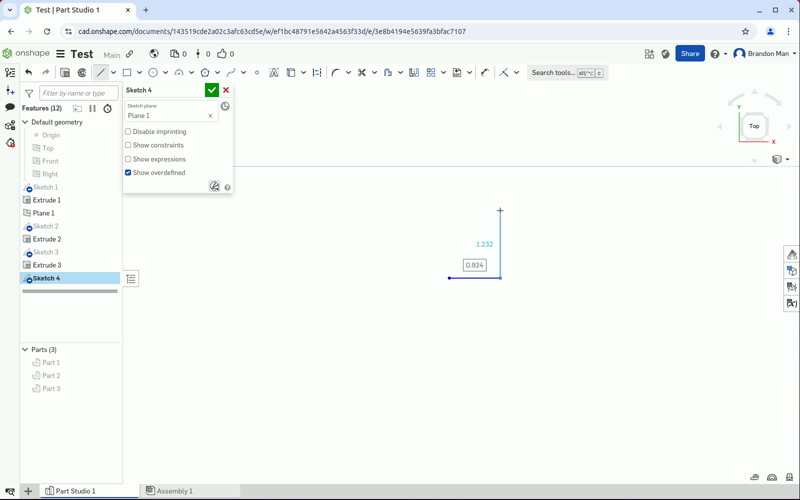
click(500, 210)
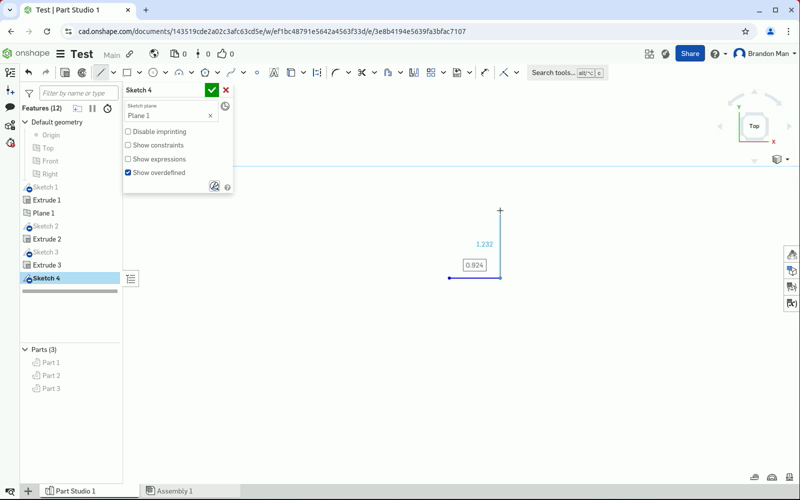
scroll(-6)
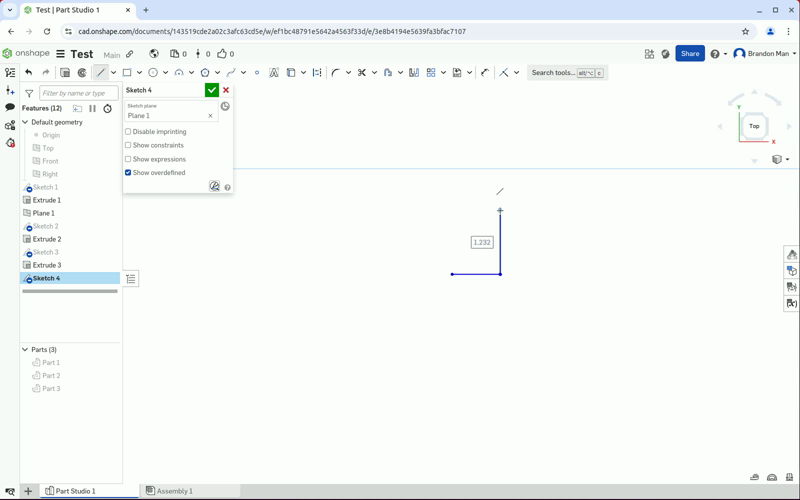
scroll(-6)
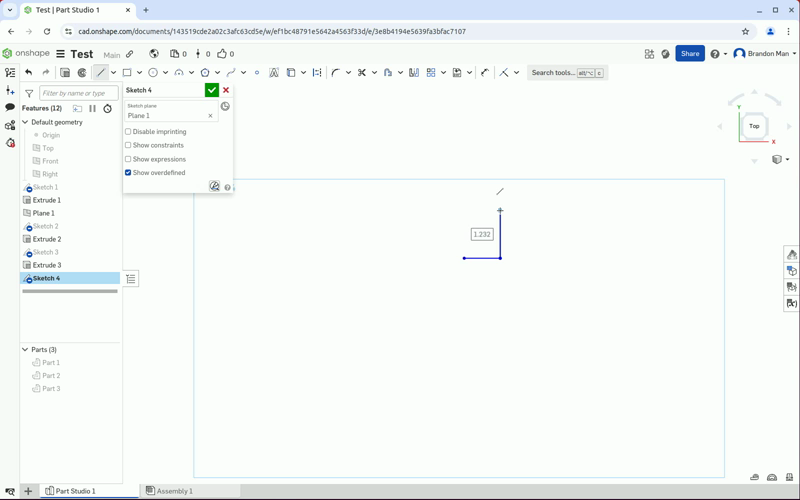
scroll(-6)
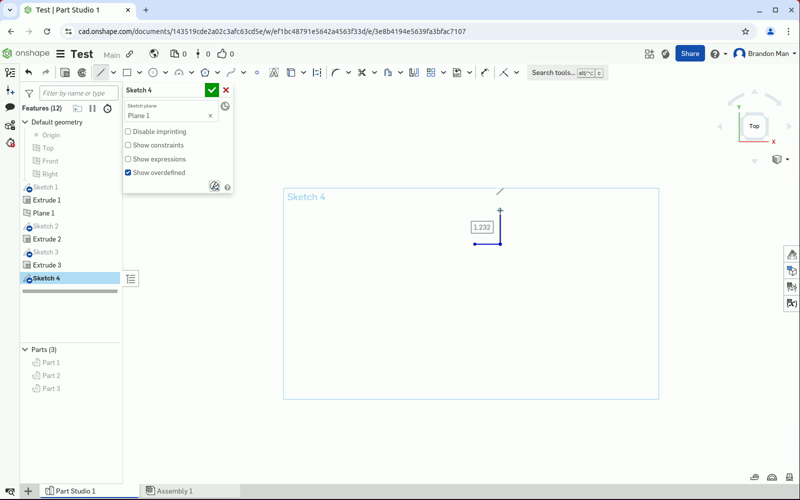
scroll(-6)
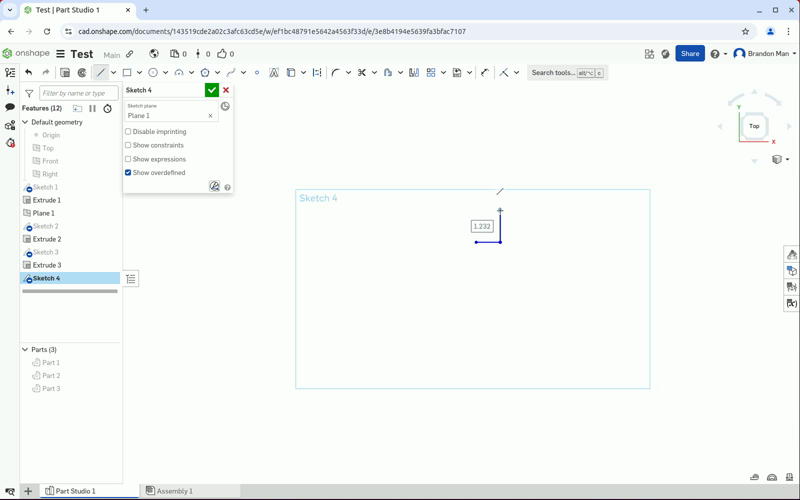
scroll(-6)
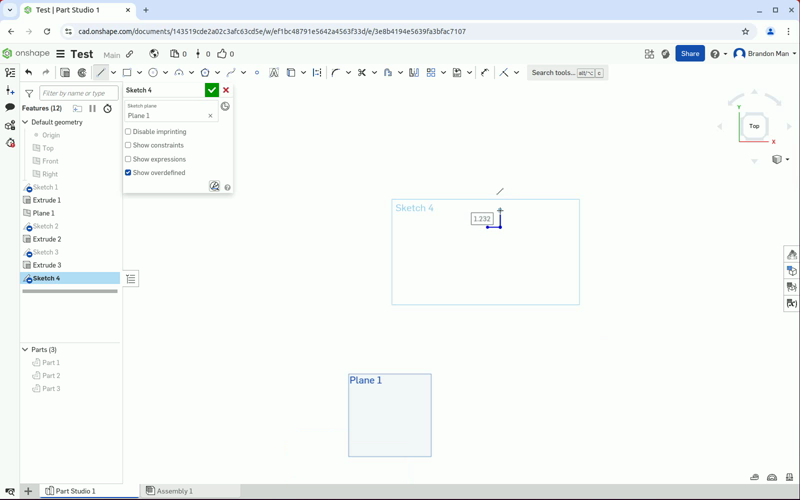
scroll(-6)
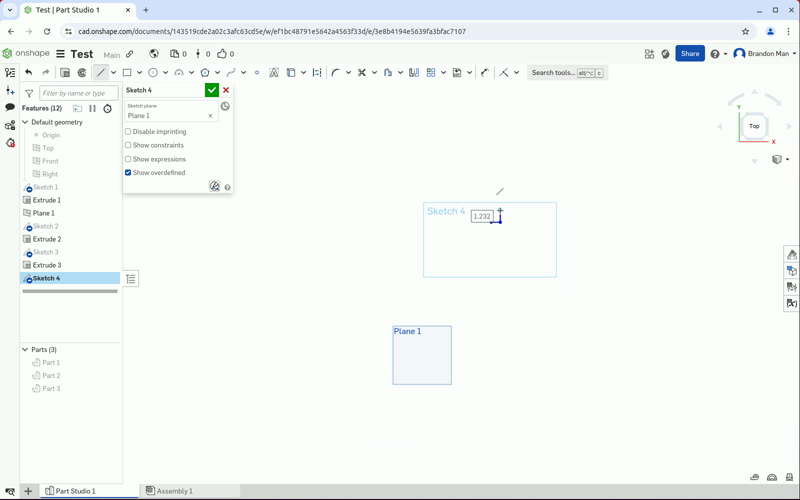
scroll(-6)
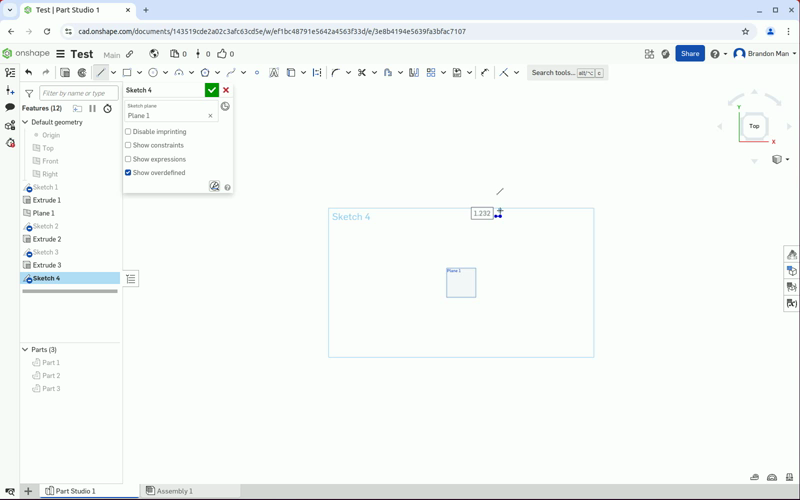
key_up(shift)
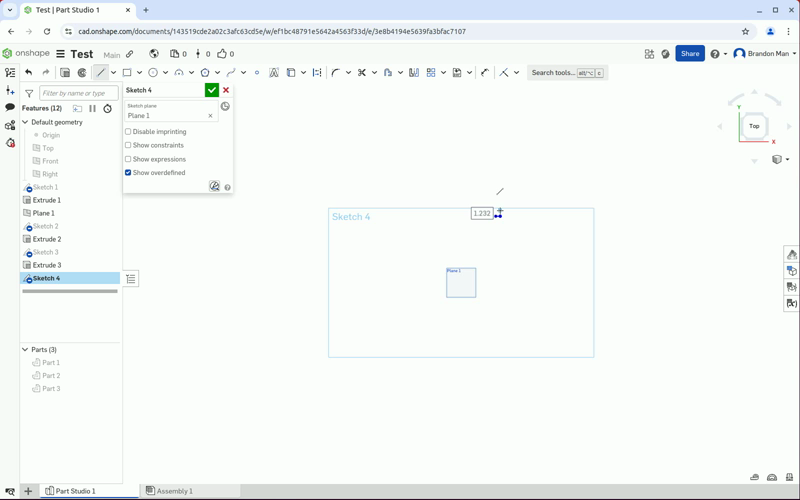
key_down(shift)
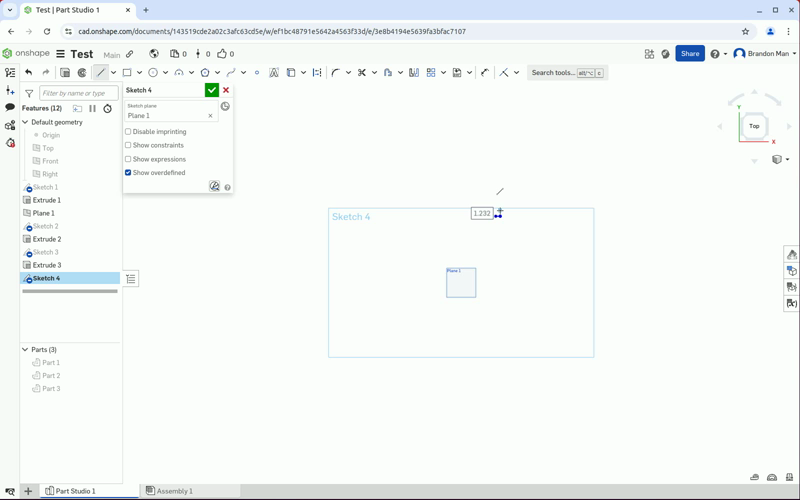
mouse_move(530, 210)
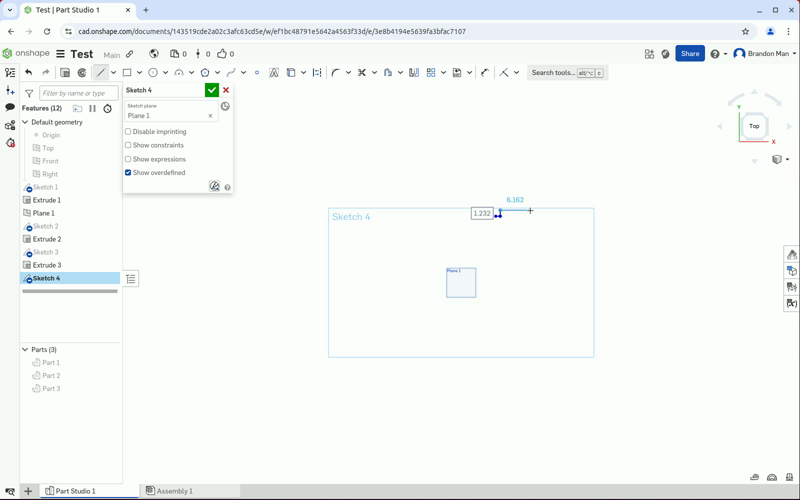
mouse_move(495, 210)
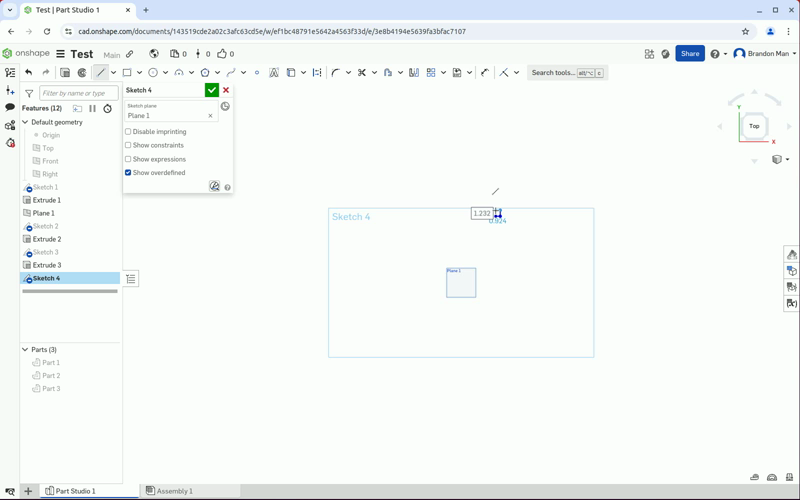
scroll(6)
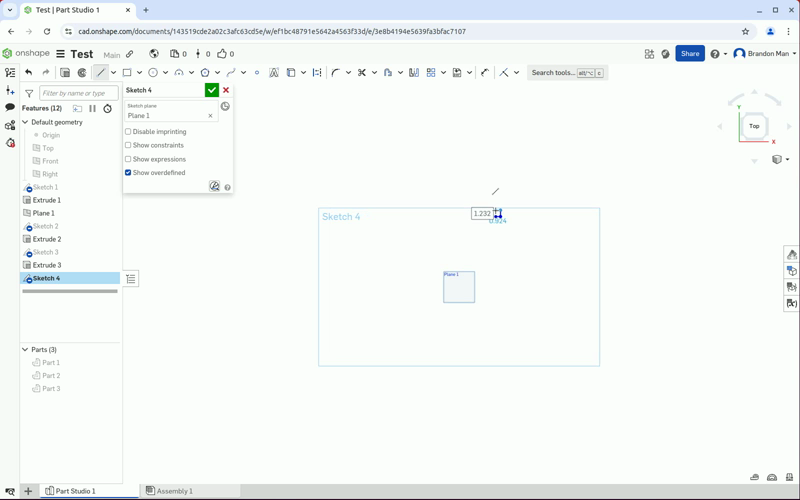
scroll(6)
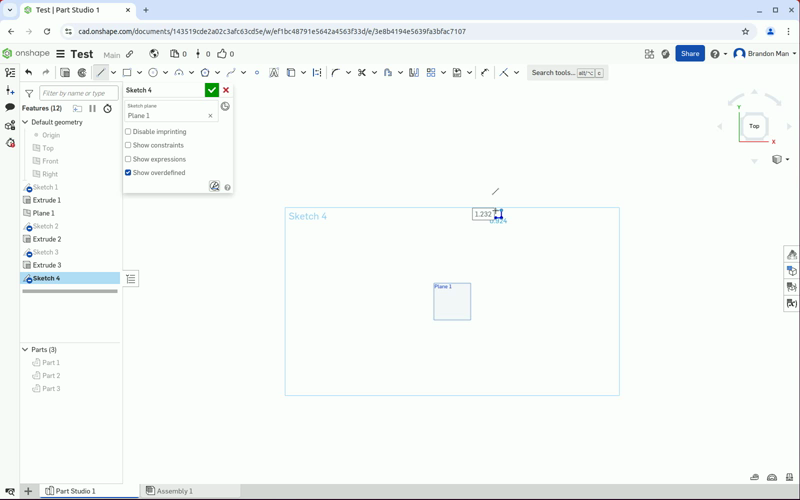
scroll(6)
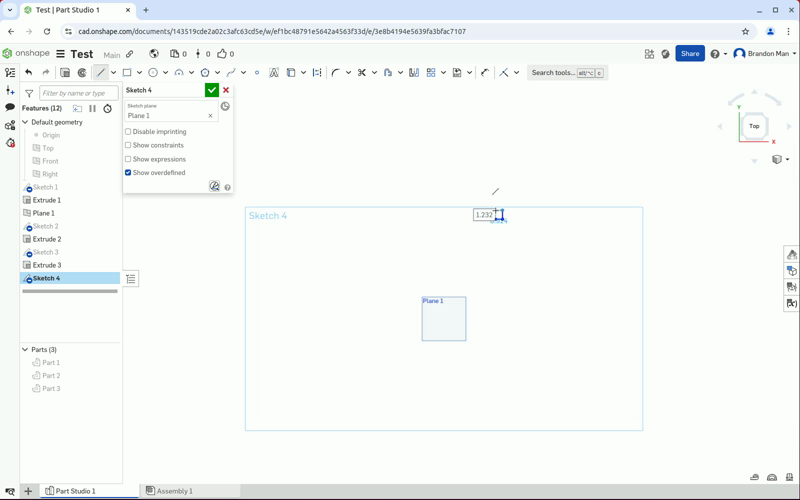
scroll(6)
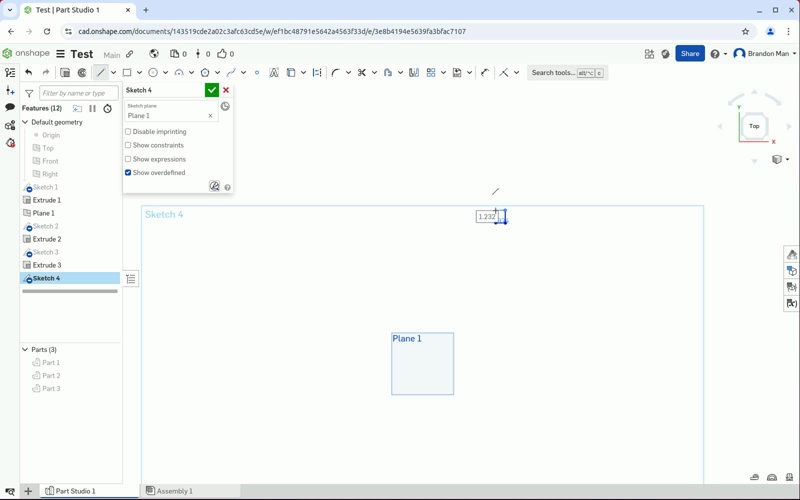
scroll(6)
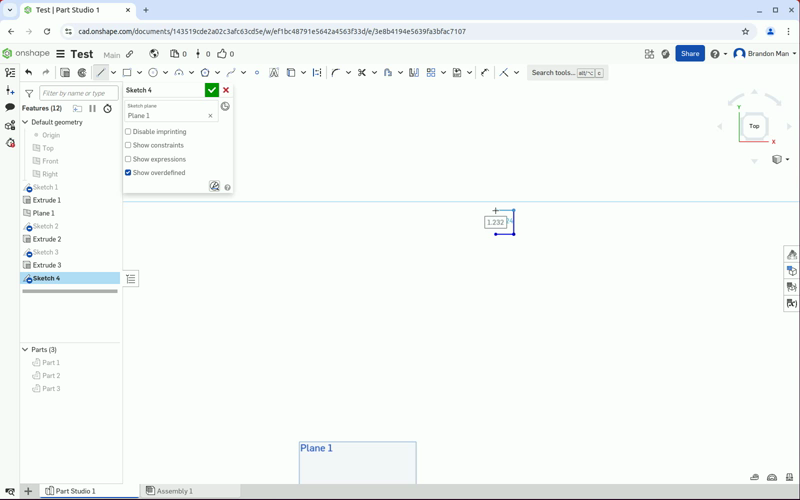
scroll(6)
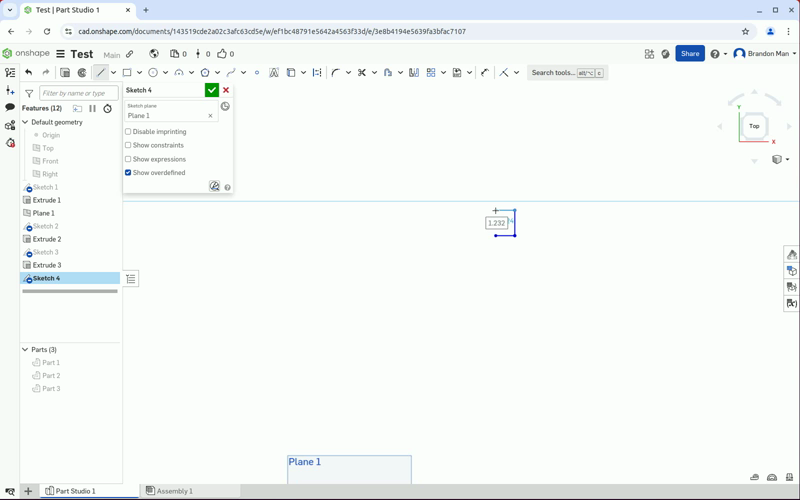
scroll(6)
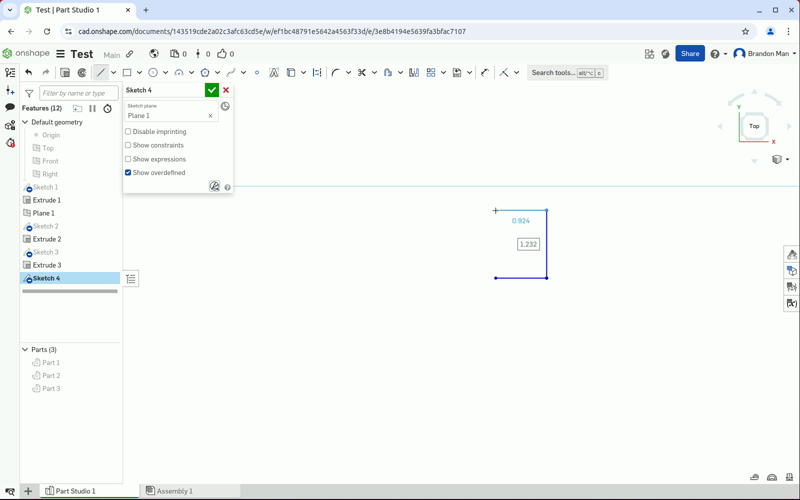
click(495, 210)
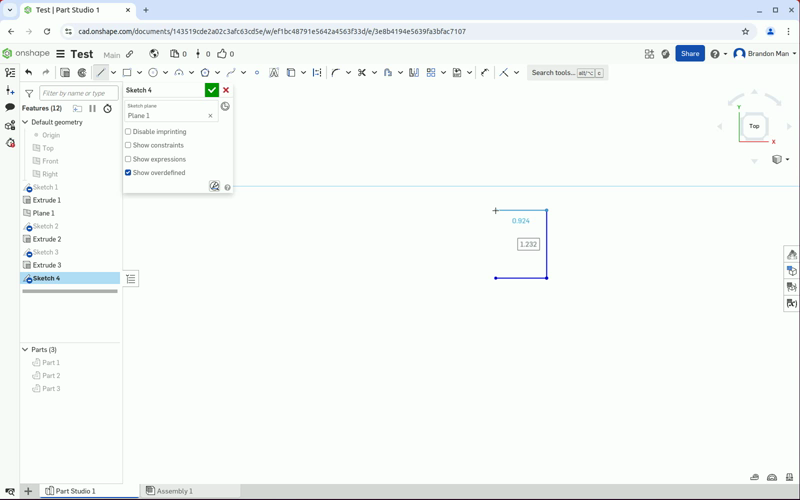
scroll(-6)
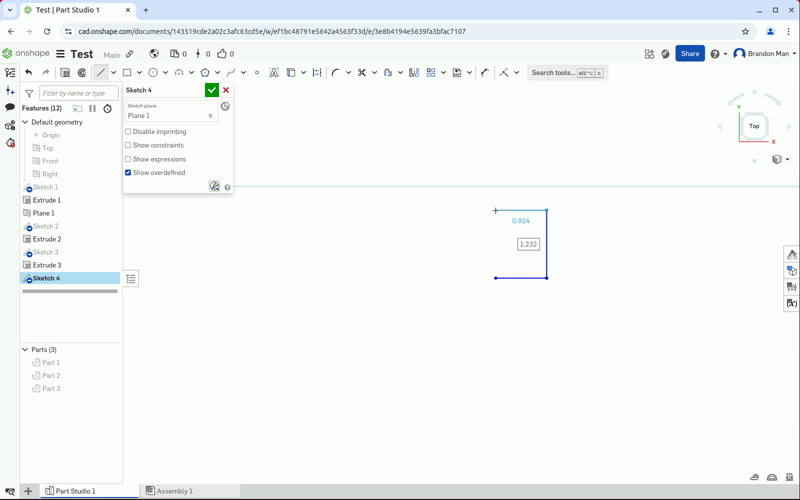
scroll(-6)
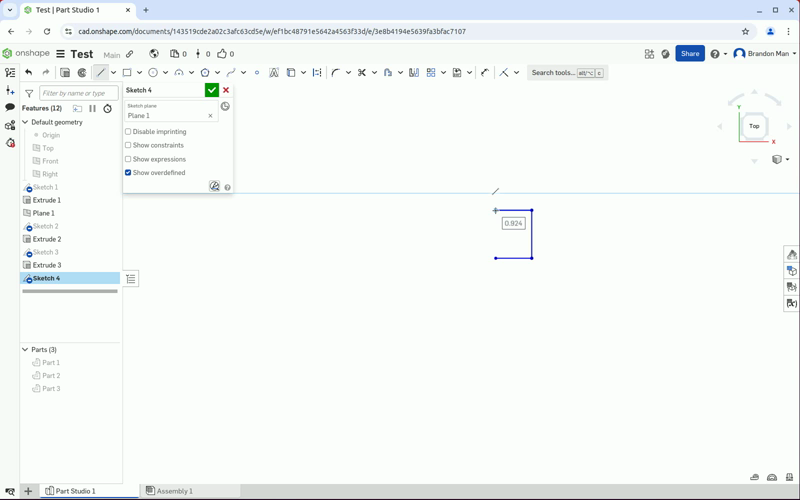
scroll(-6)
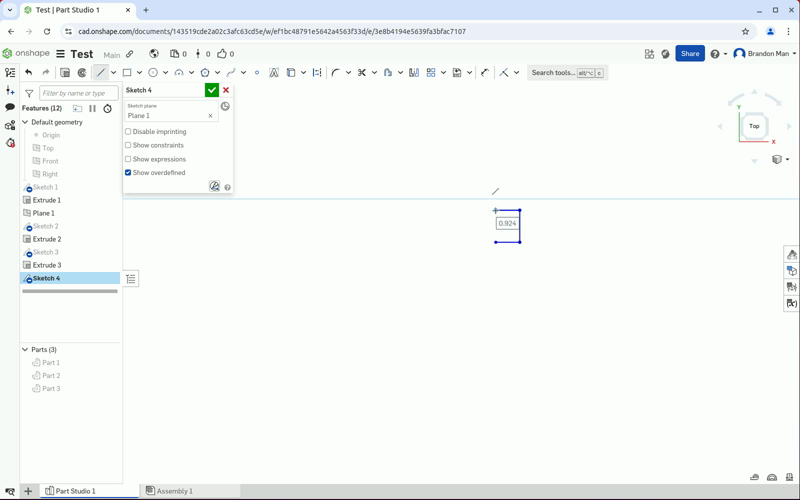
scroll(-6)
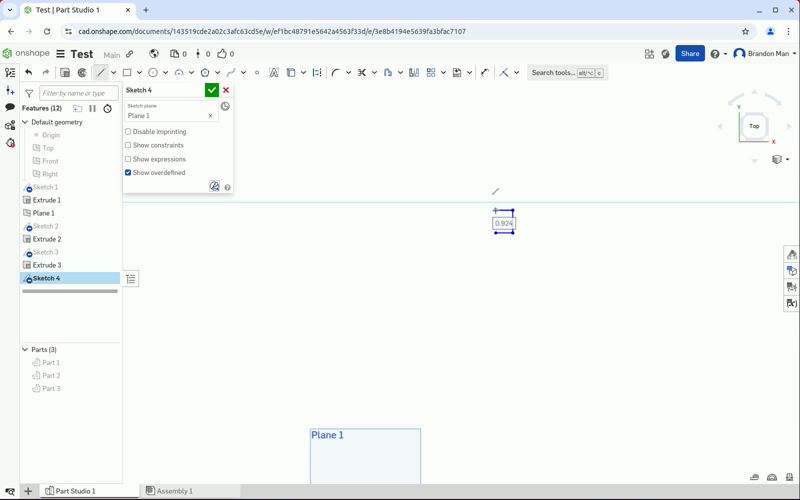
scroll(-6)
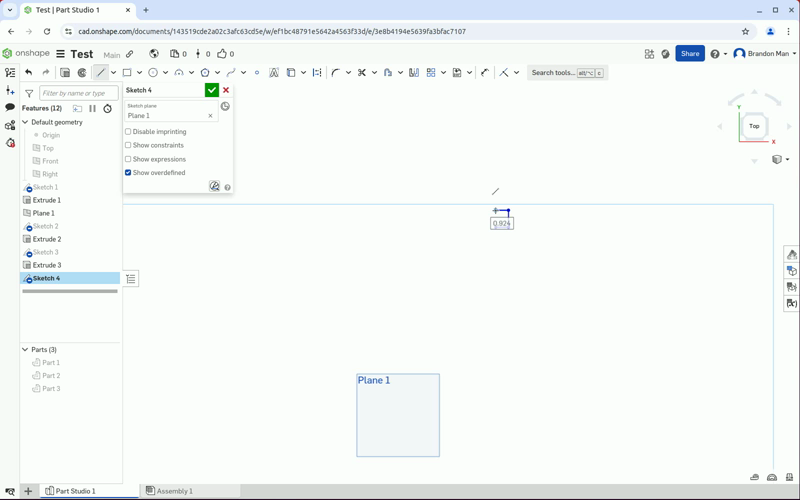
scroll(-6)
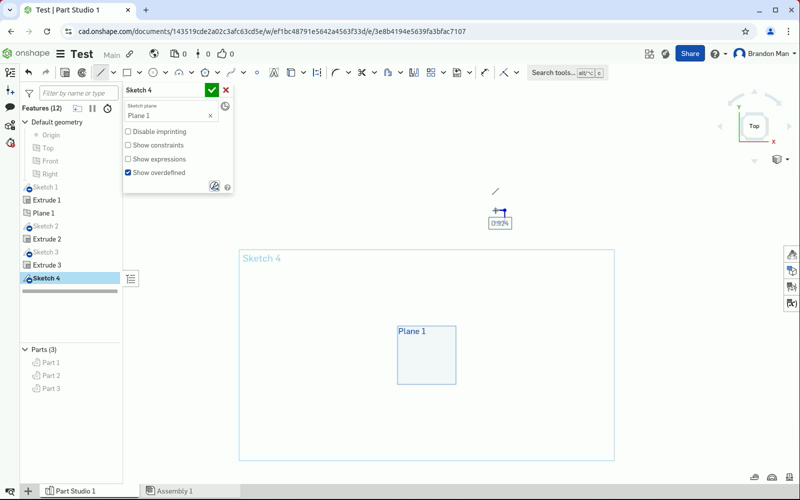
scroll(-6)
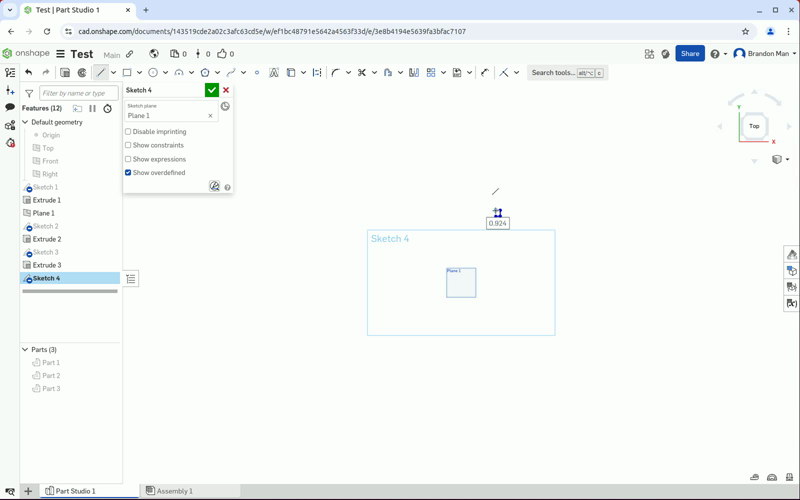
key_up(shift)
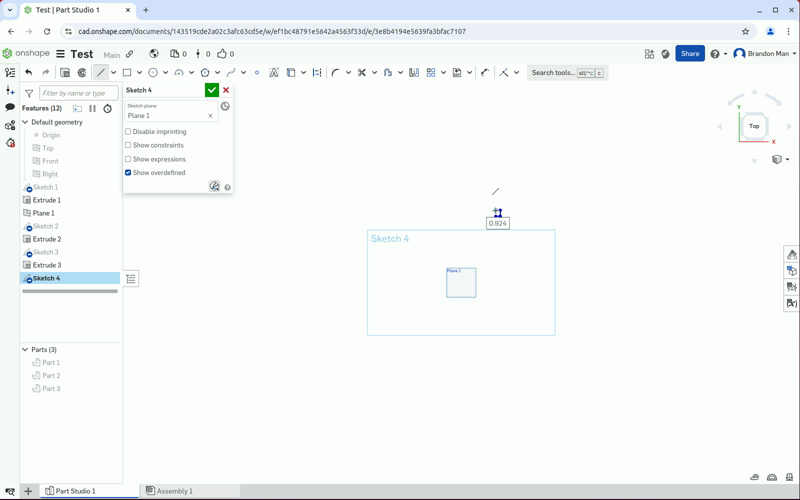
mouse_move(525, 210)
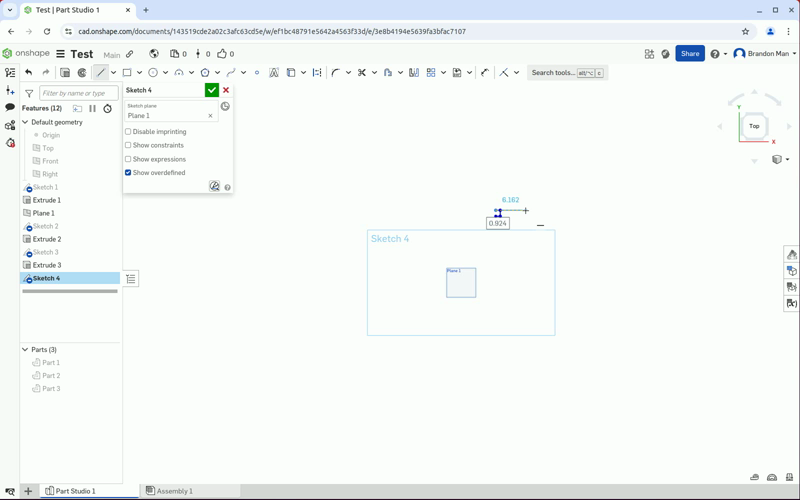
key_down(shift)
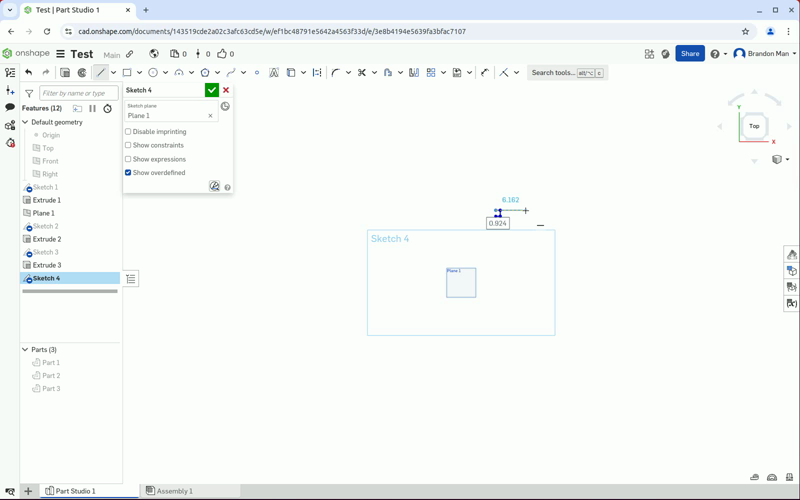
mouse_move(495, 216)
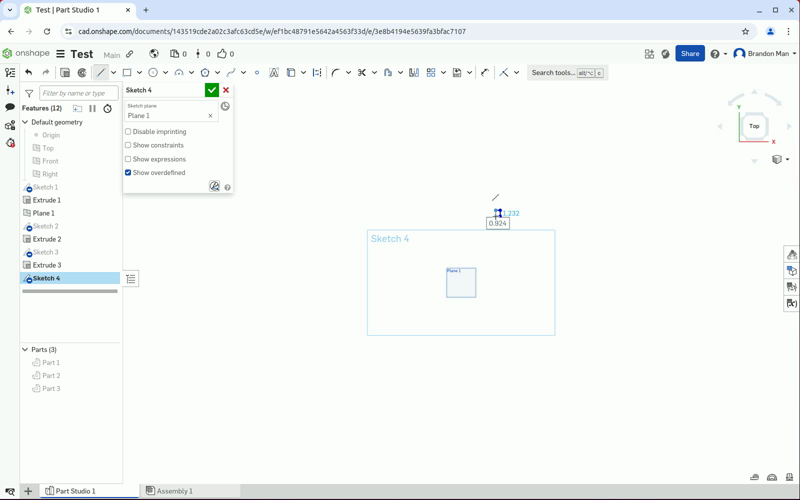
scroll(6)
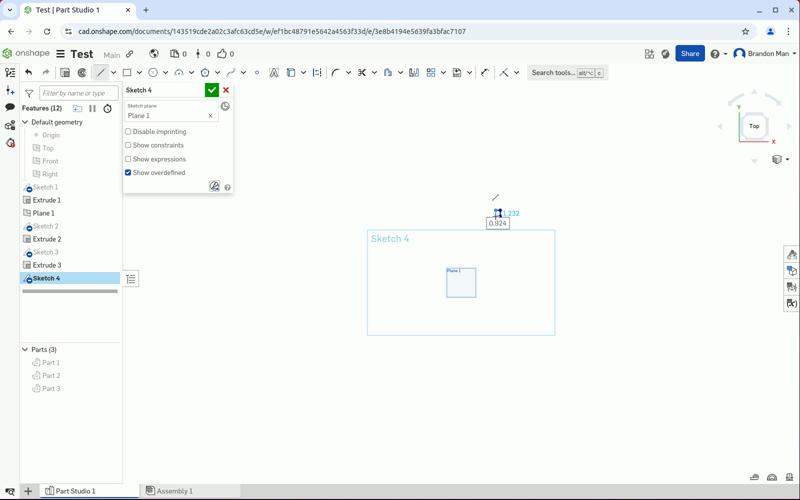
scroll(6)
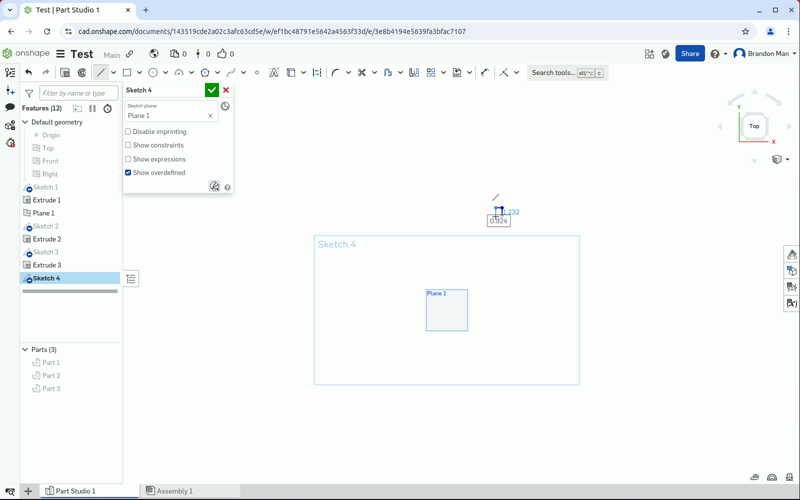
scroll(6)
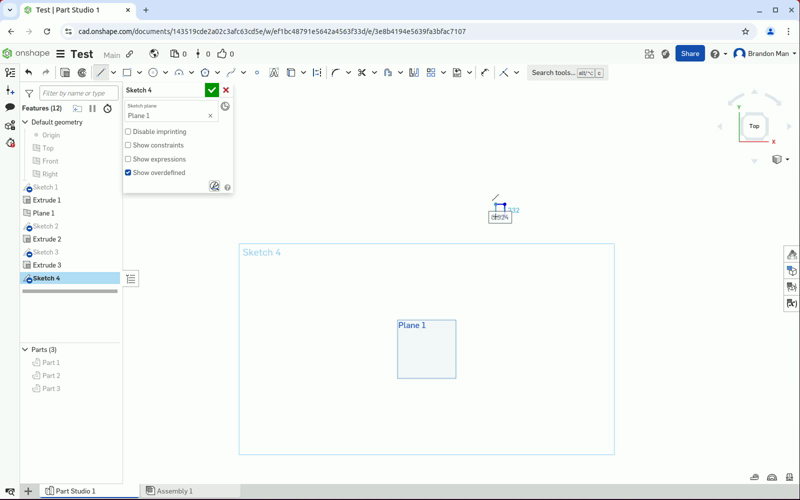
scroll(6)
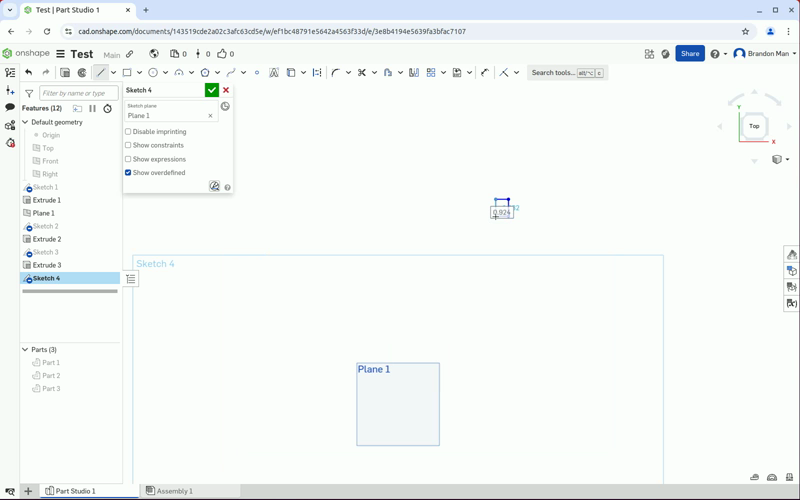
scroll(6)
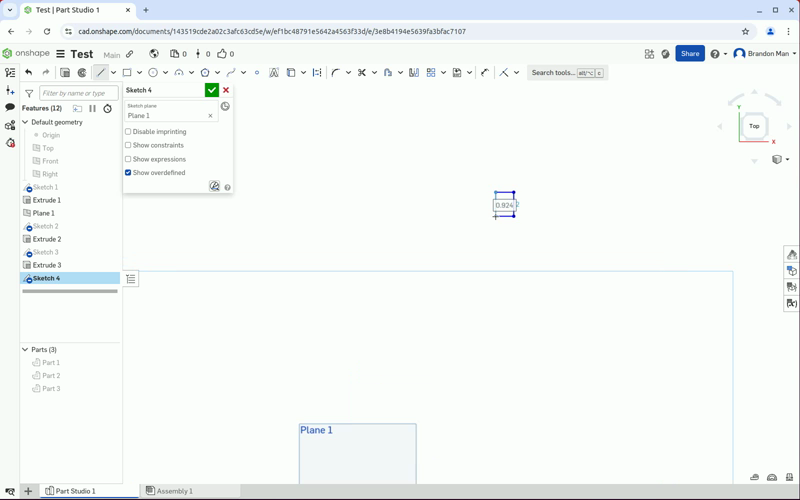
scroll(6)
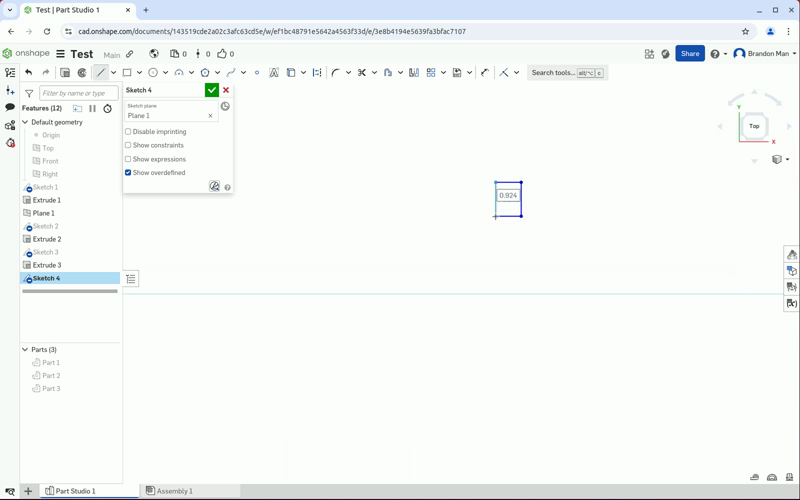
scroll(6)
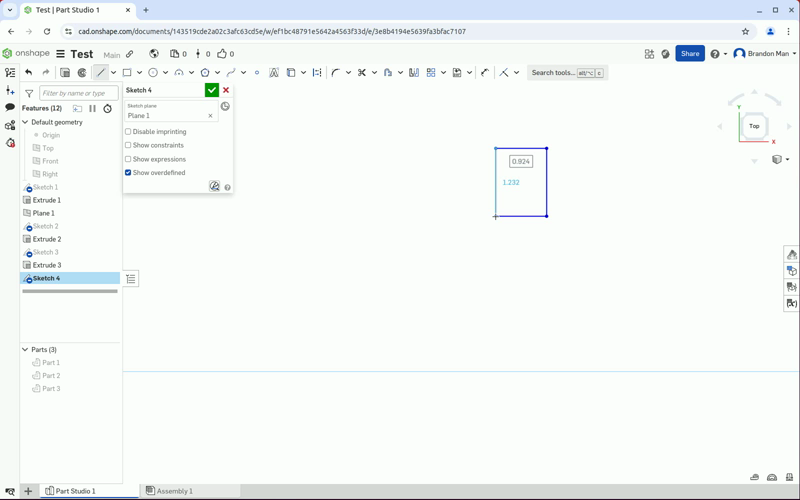
key_up(shift)
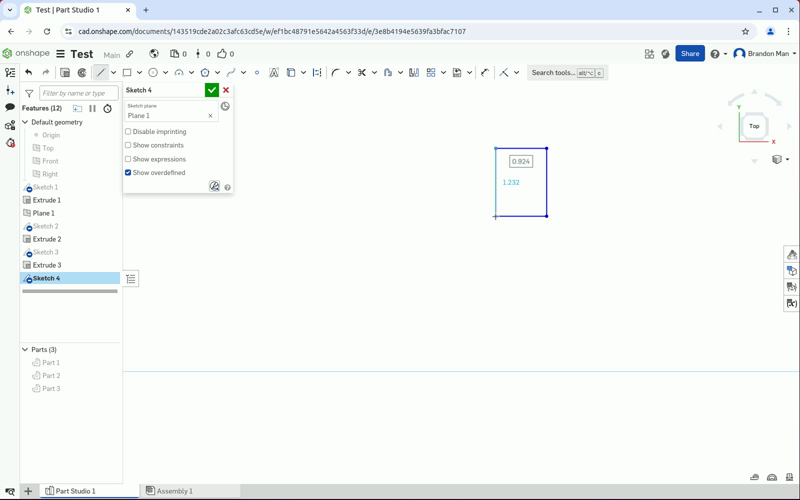
click(495, 216)
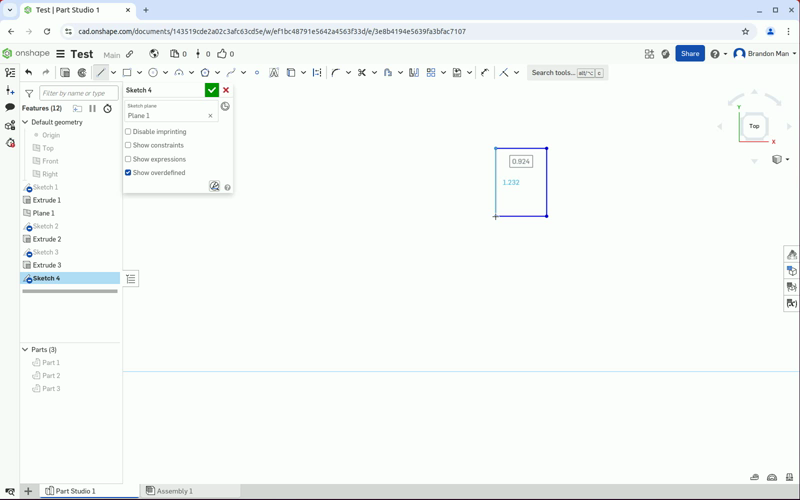
scroll(-6)
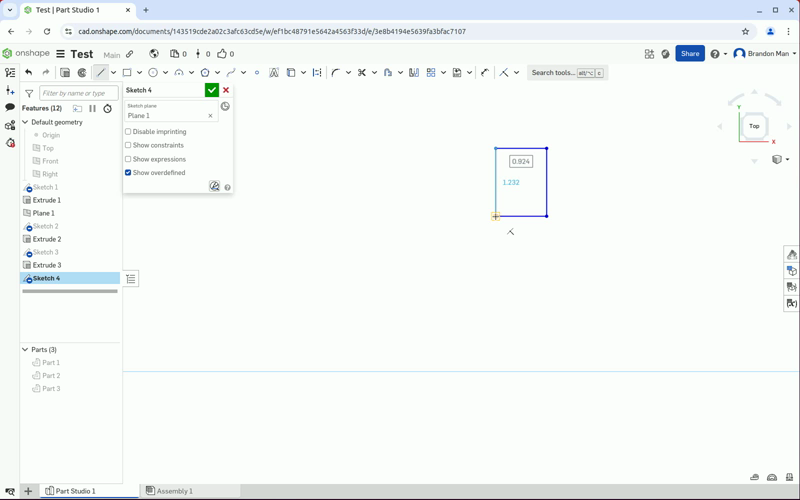
scroll(-6)
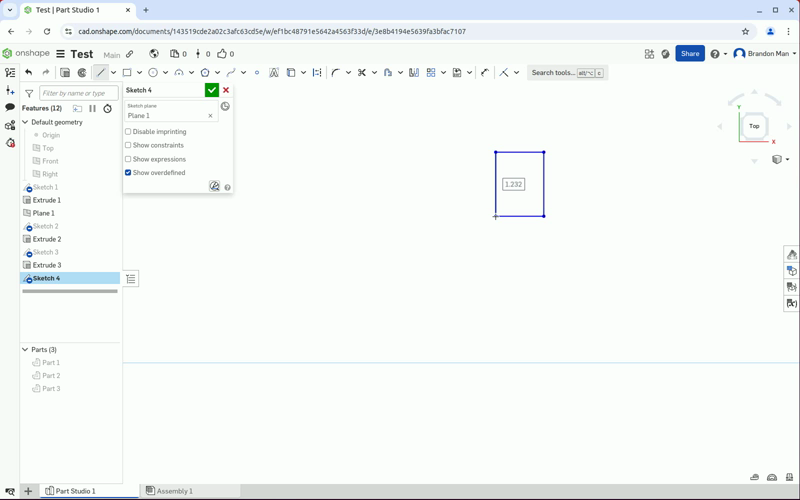
scroll(-6)
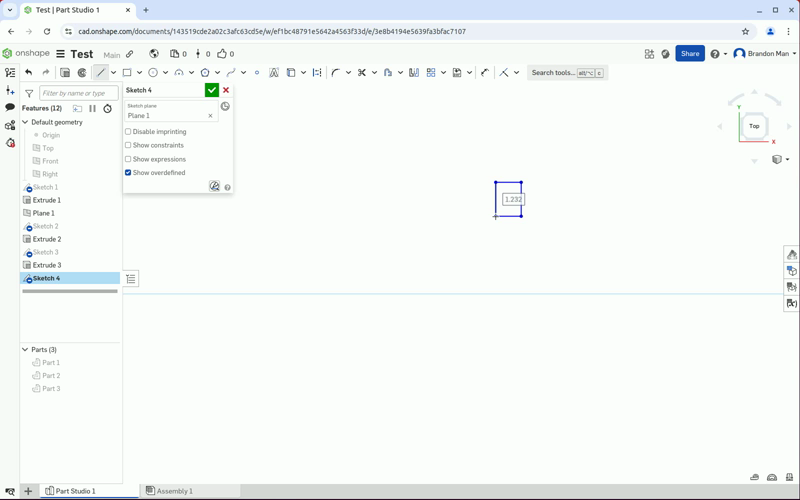
scroll(-6)
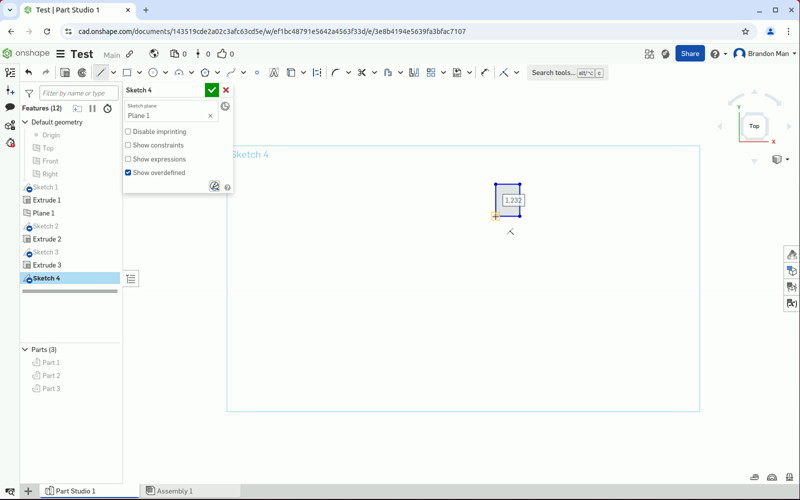
scroll(-6)
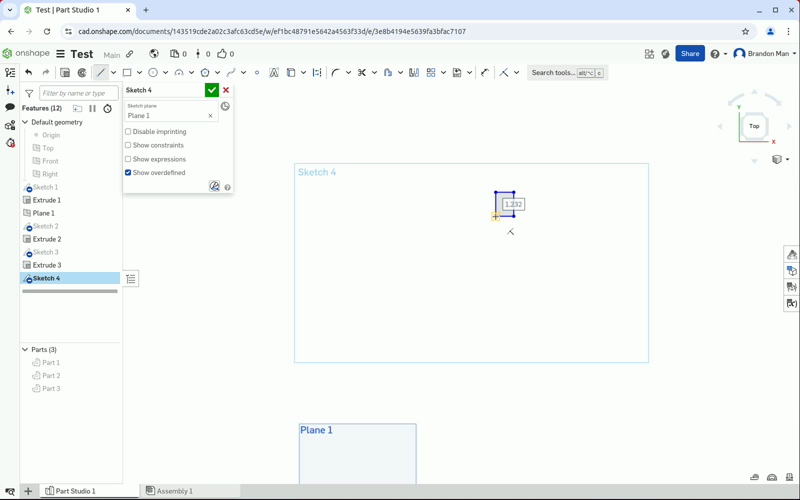
scroll(-6)
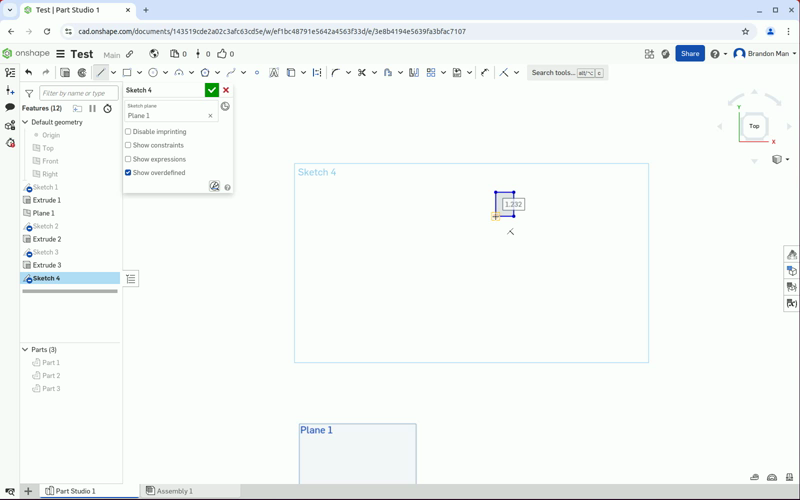
scroll(-6)
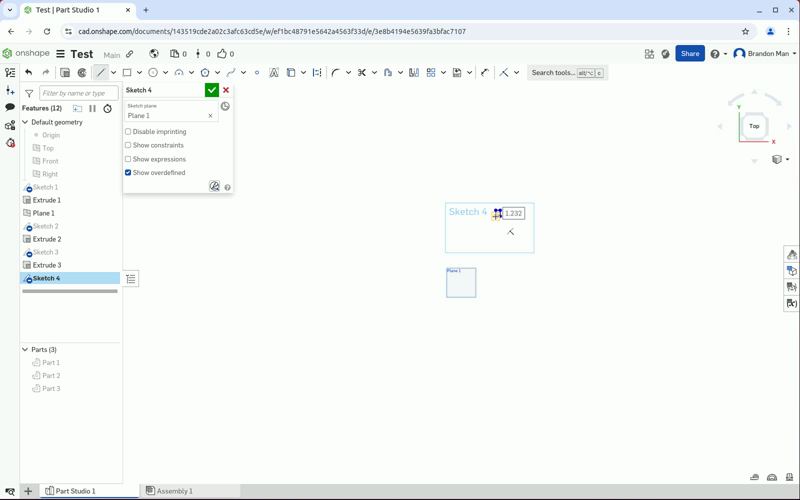
key(esc)
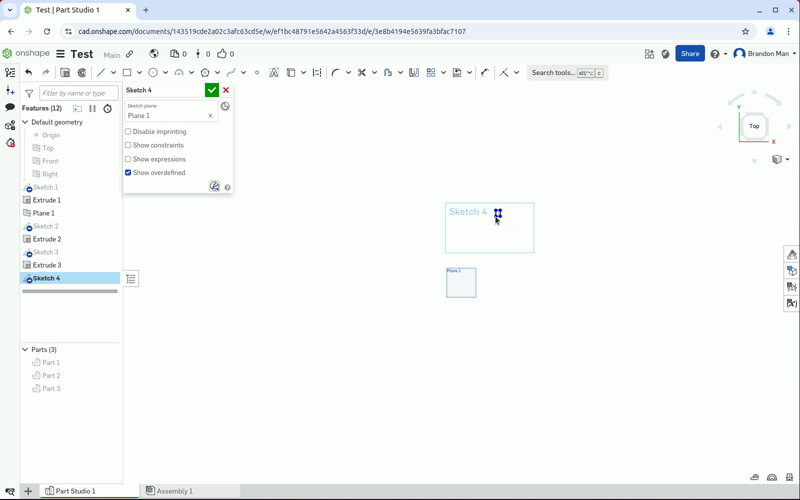
mouse_move(496, 214)
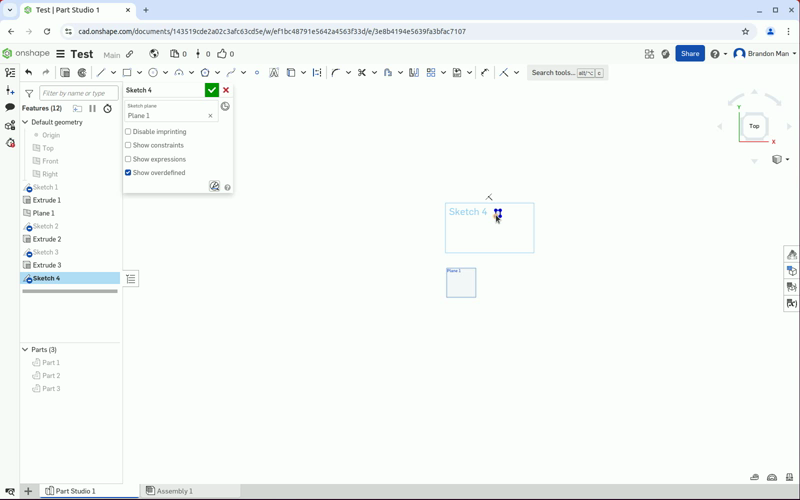
scroll(6)
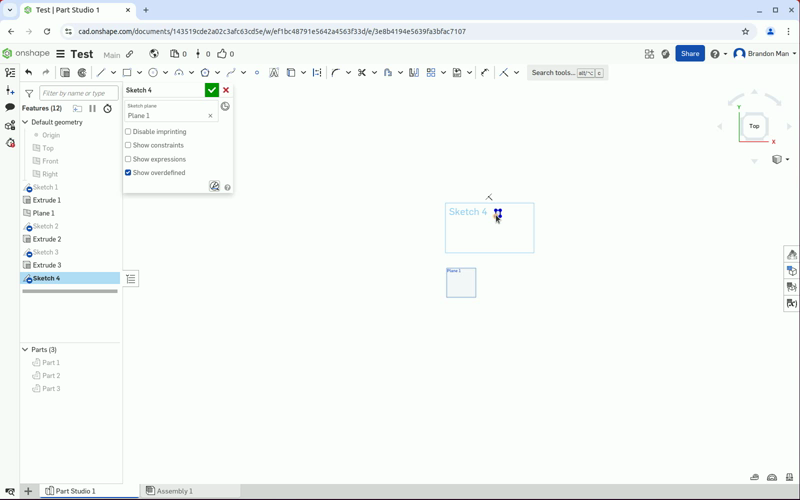
scroll(6)
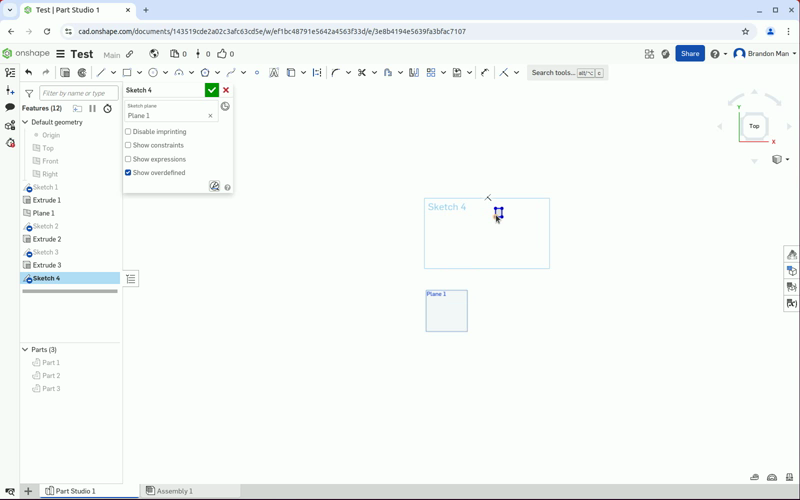
scroll(6)
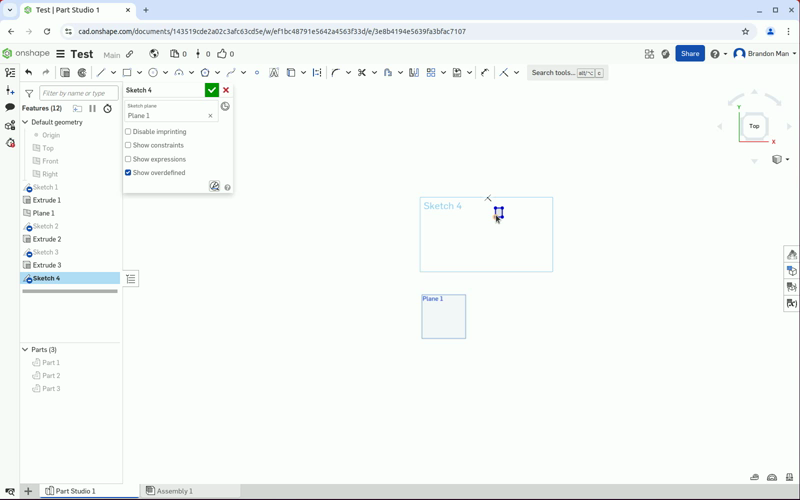
scroll(6)
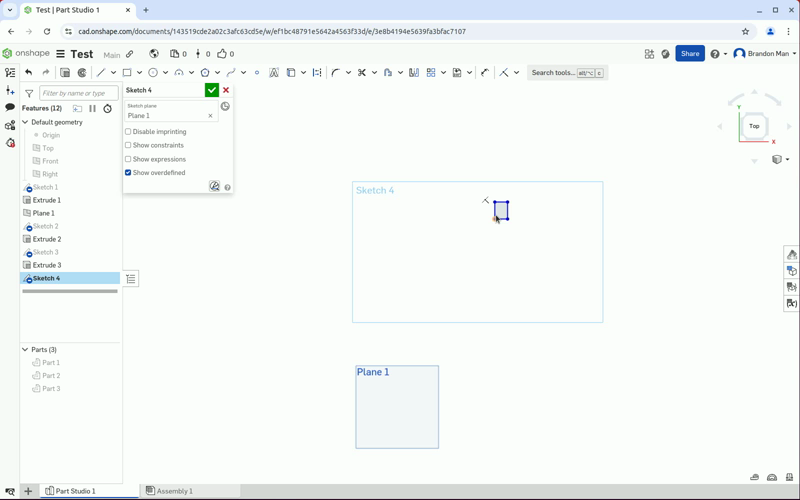
scroll(6)
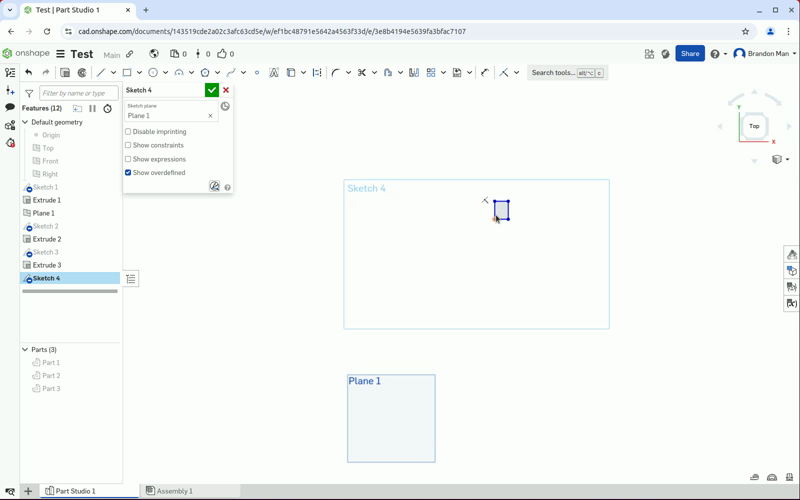
scroll(6)
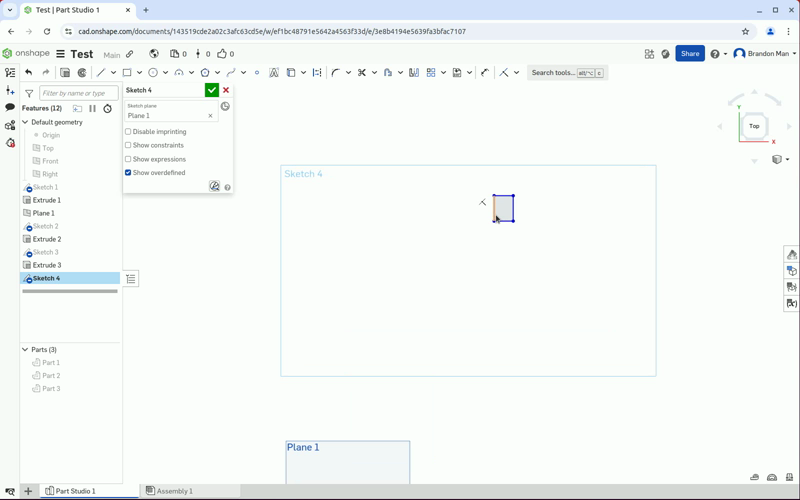
scroll(6)
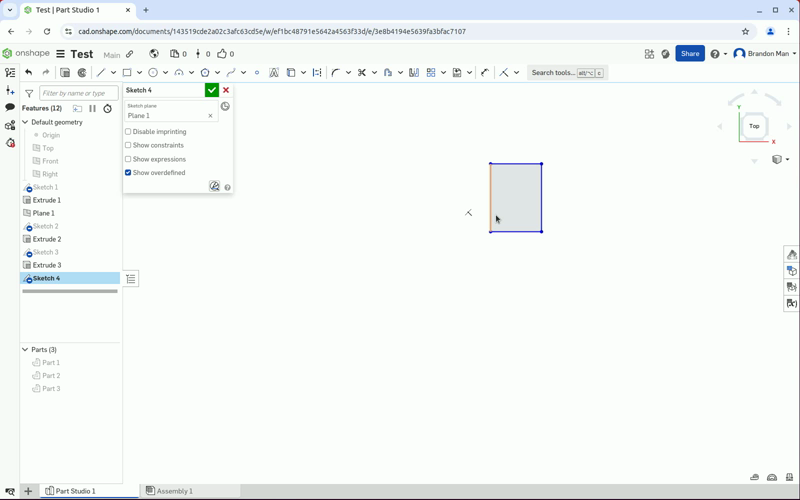
click(496, 214)
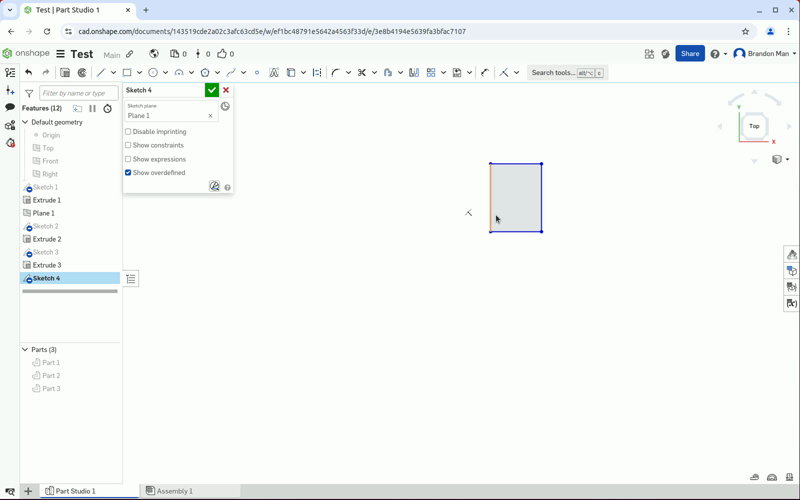
scroll(-6)
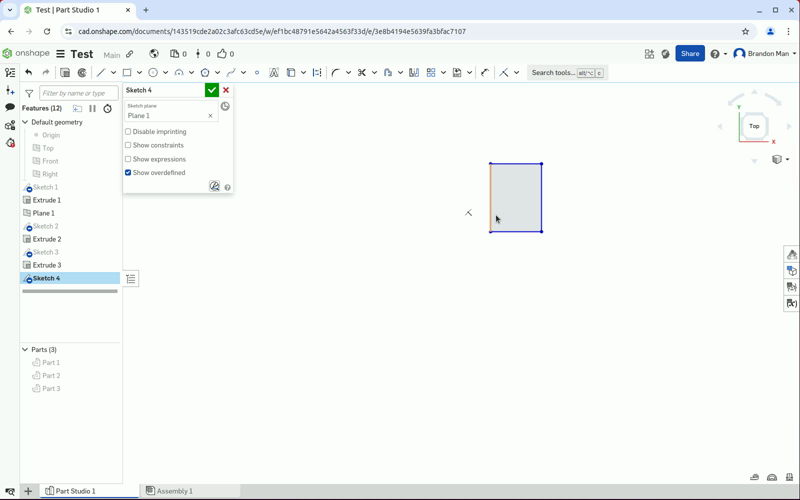
scroll(-6)
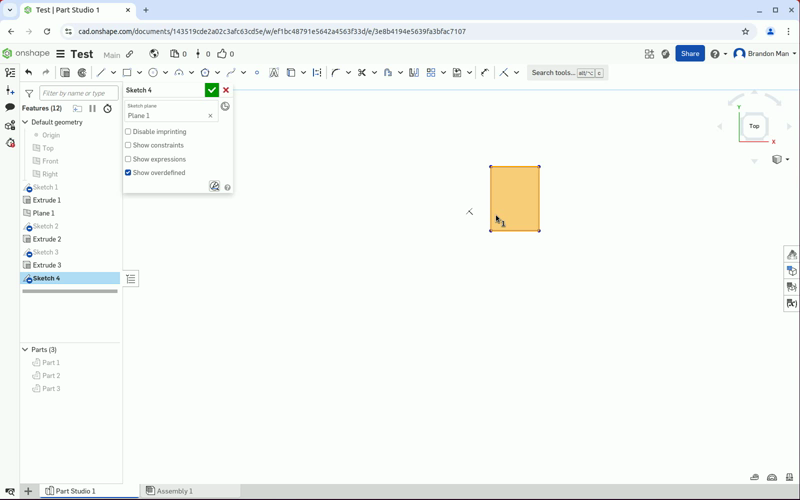
scroll(-6)
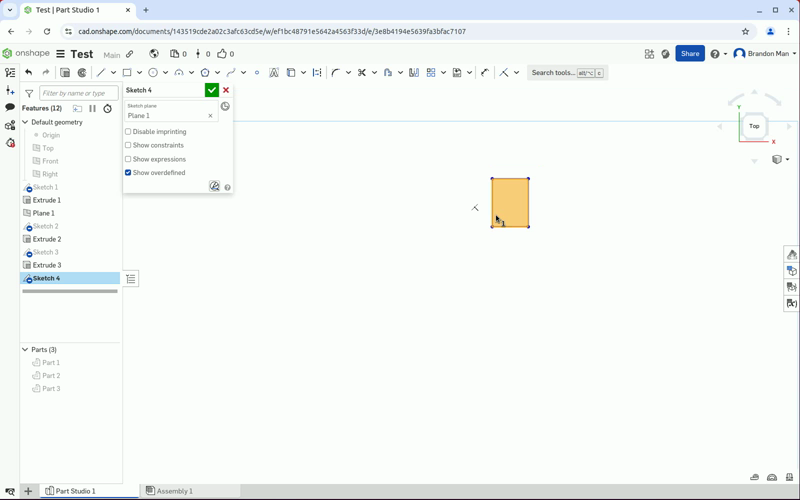
scroll(-6)
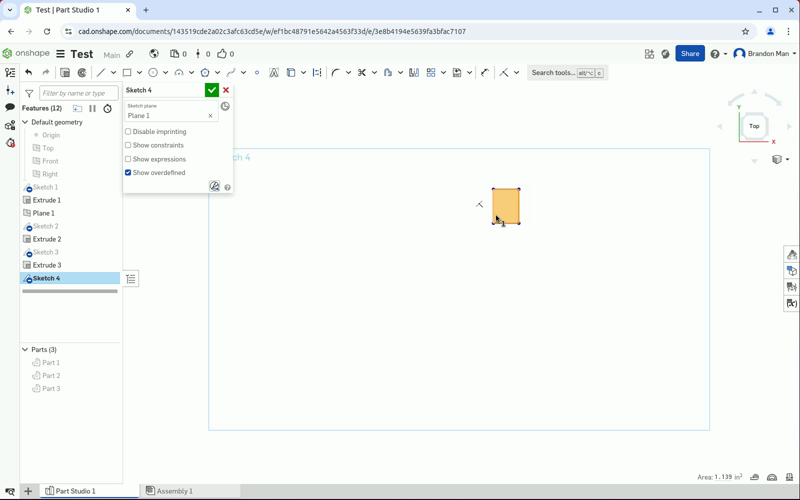
scroll(-6)
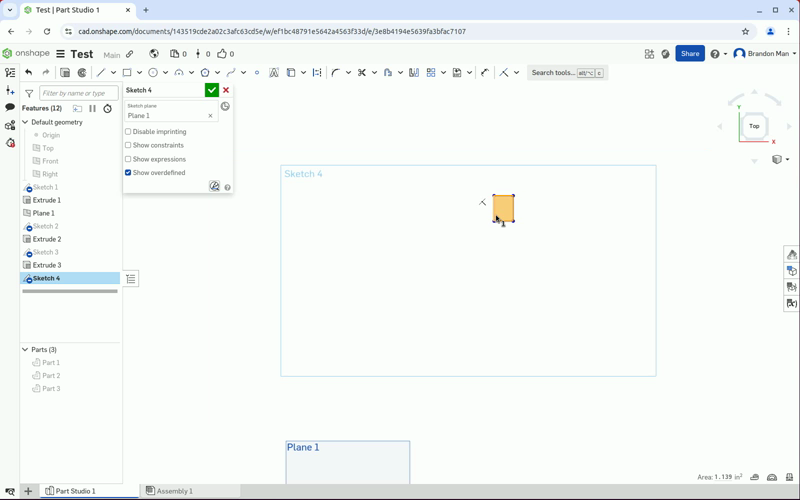
scroll(-6)
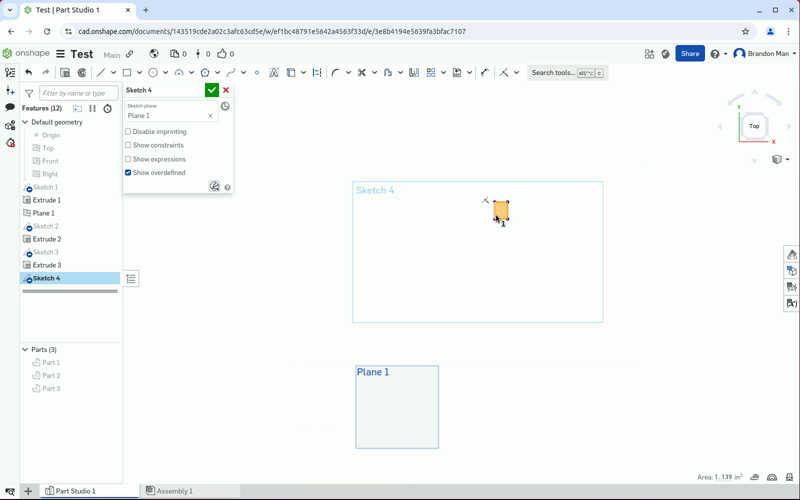
scroll(-6)
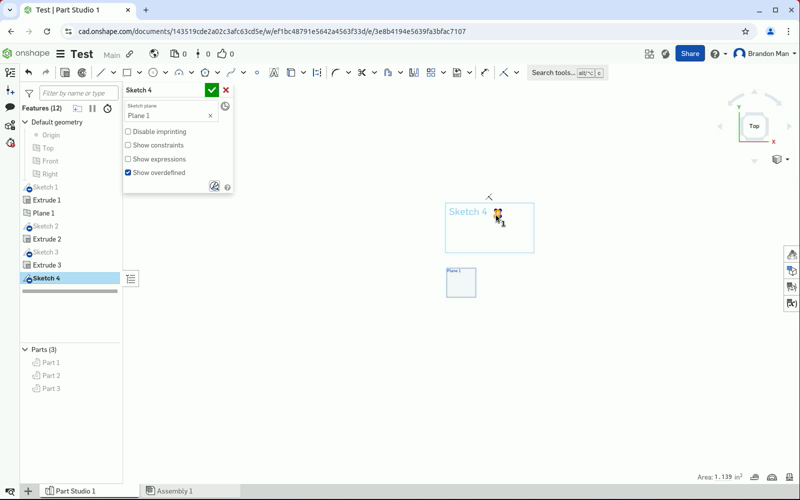
mouse_move(73, 352)
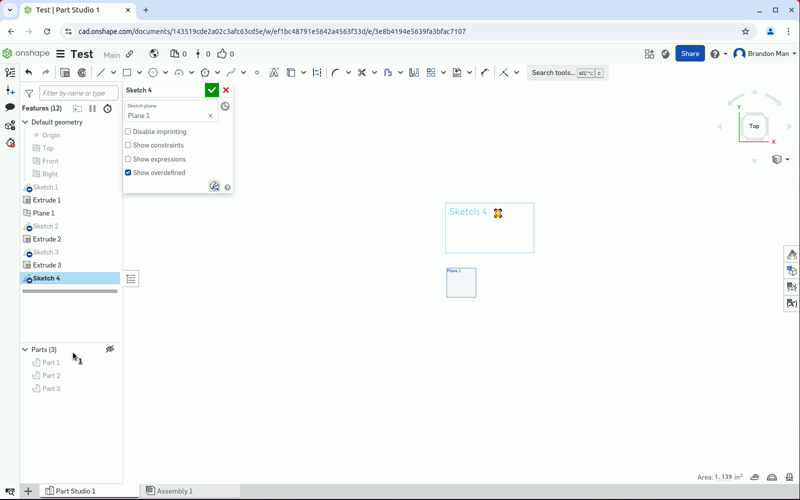
key(shift+y)
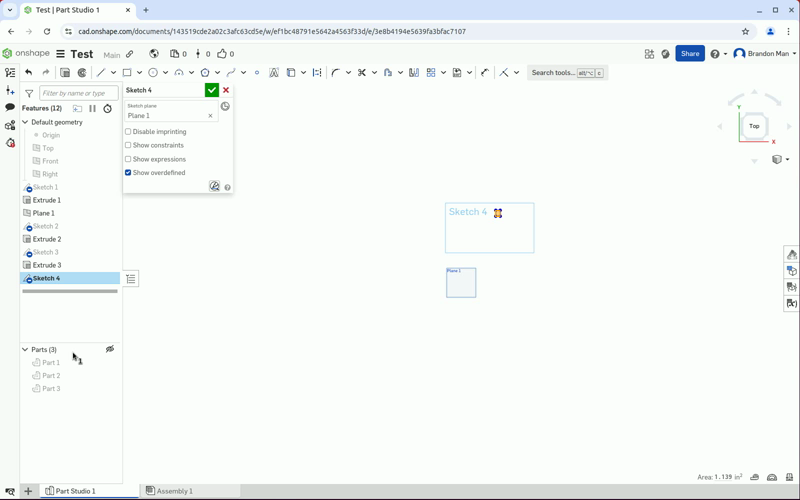
key(shift+e)
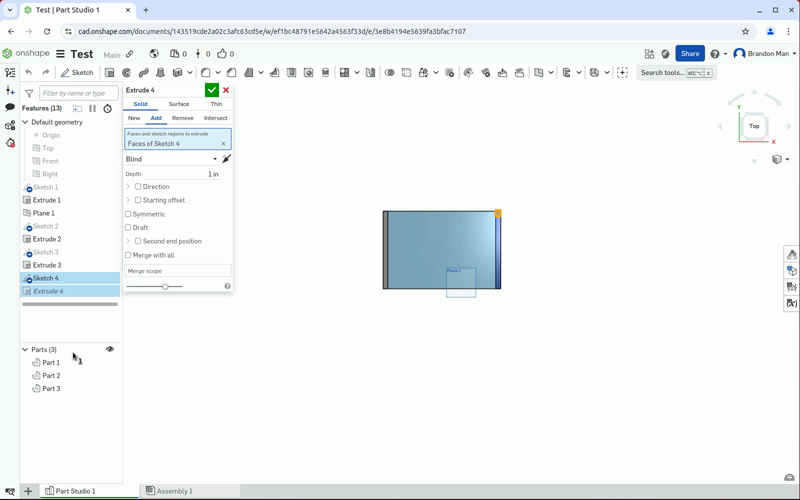
mouse_move(143, 106)
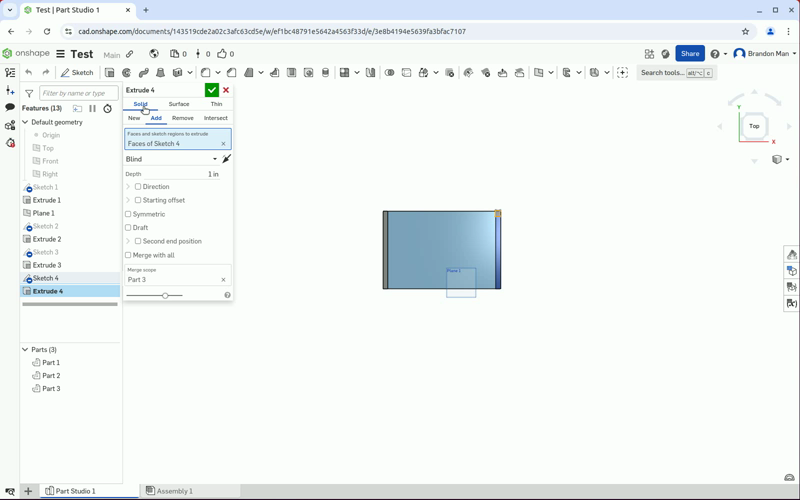
click(143, 106)
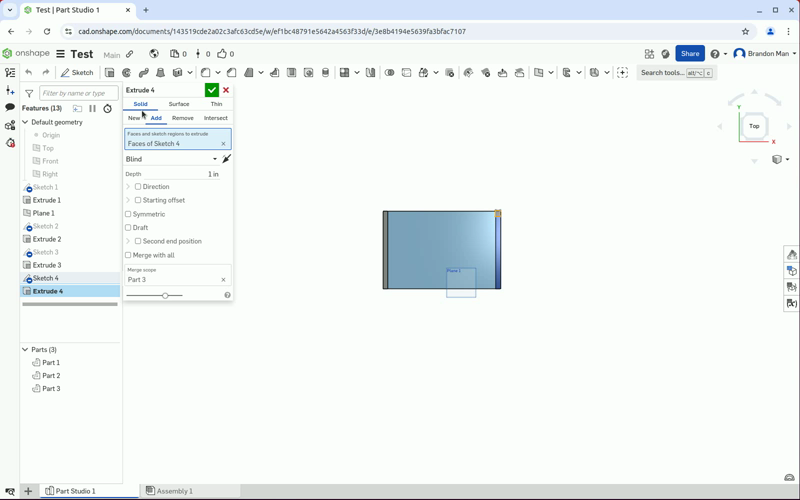
mouse_move(137, 120)
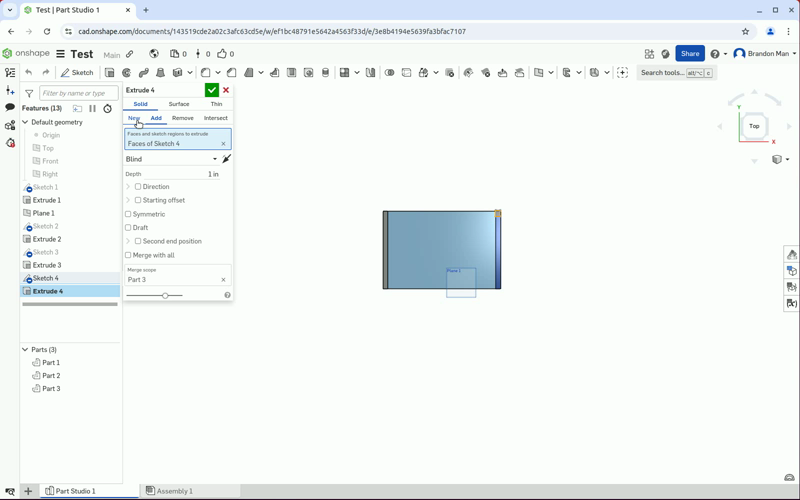
click(137, 120)
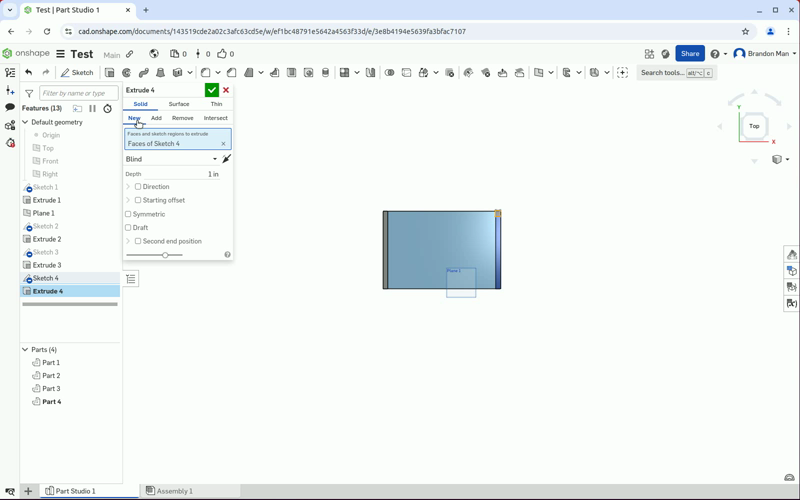
key(tab, 4)
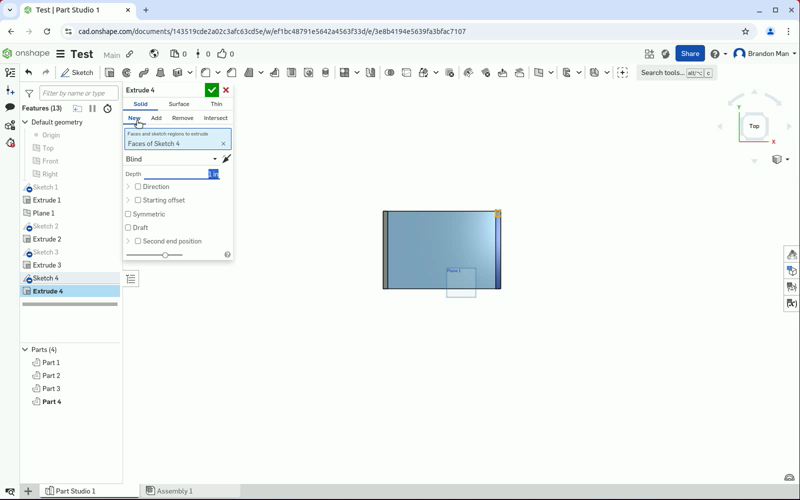
text(22.627)
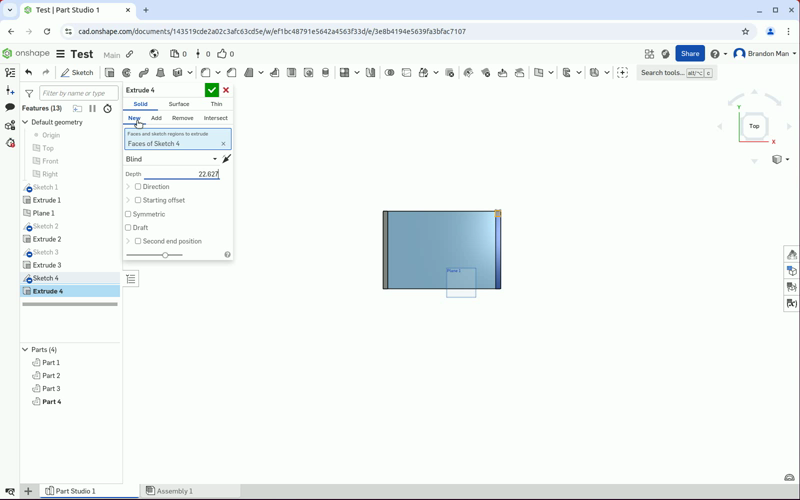
key(enter)
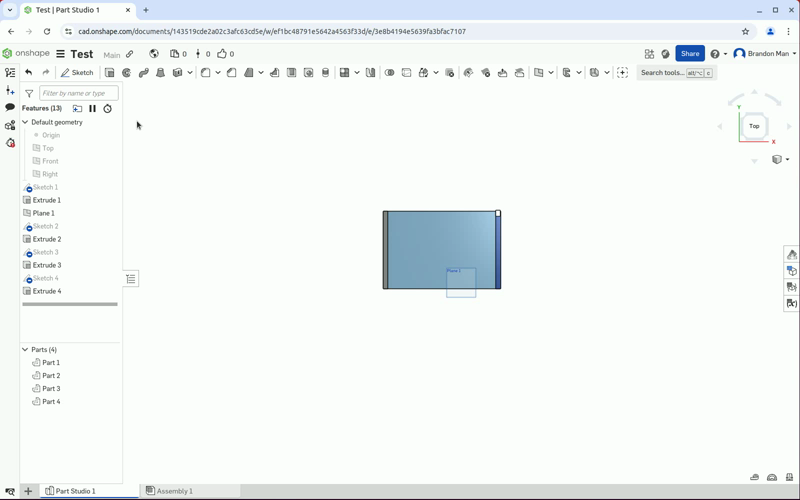
key(shift+h)
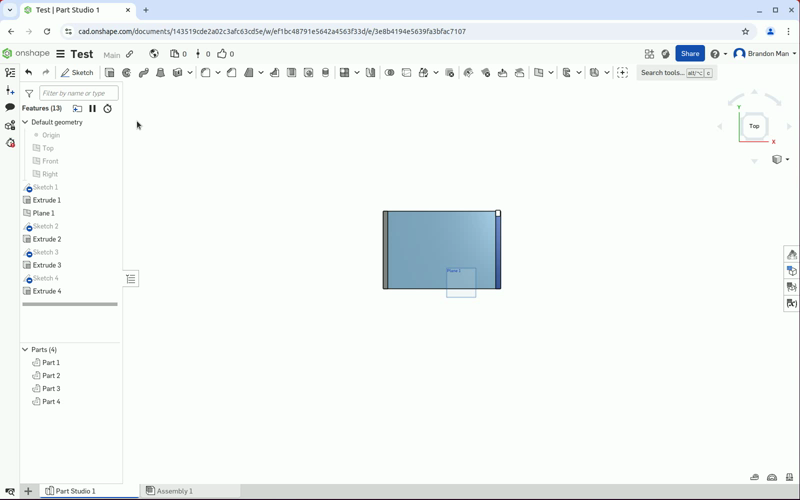
key(shift+h)
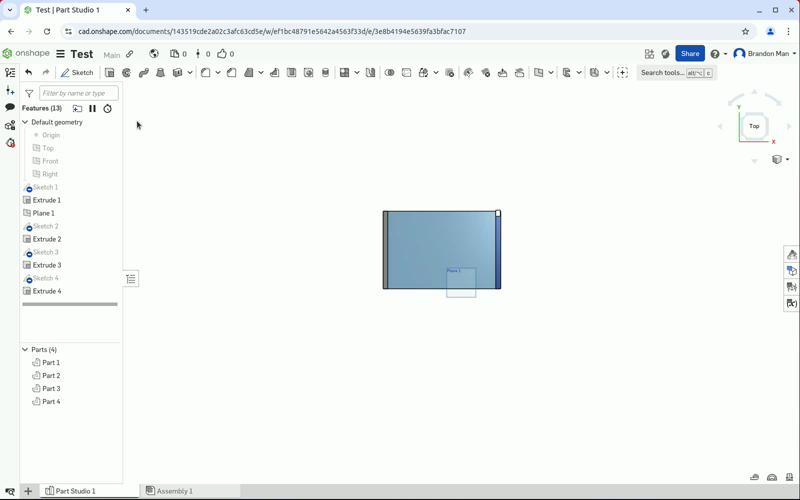
mouse_move(73, 189)
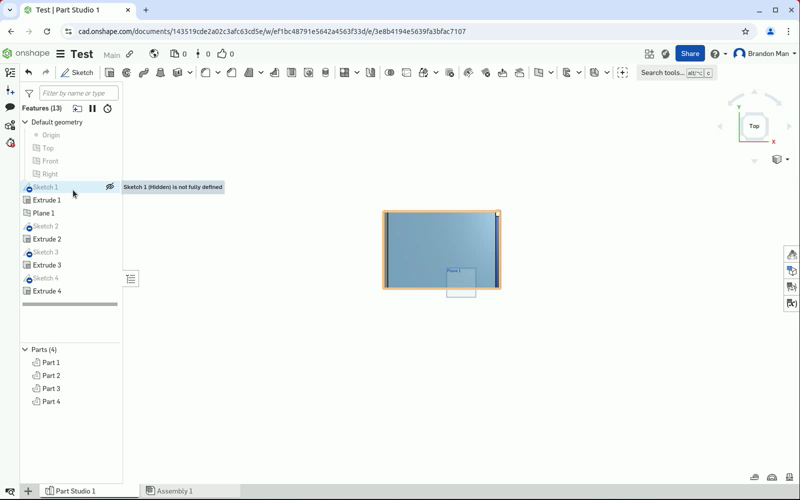
click(73, 189)
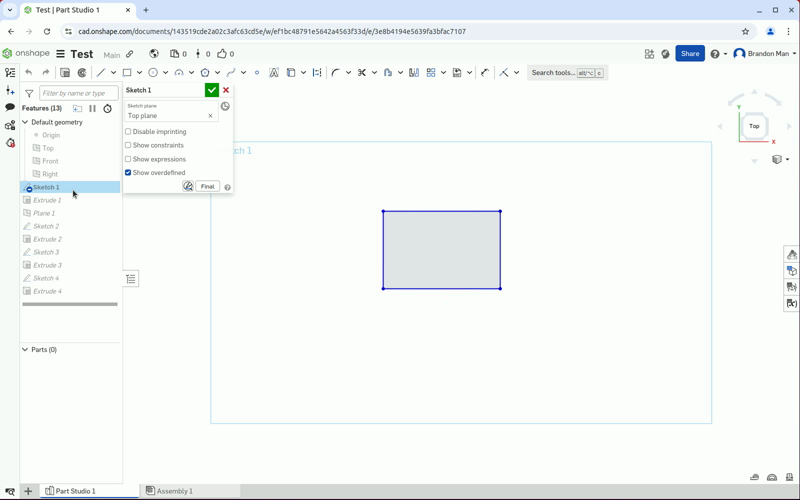
mouse_move(229, 92)
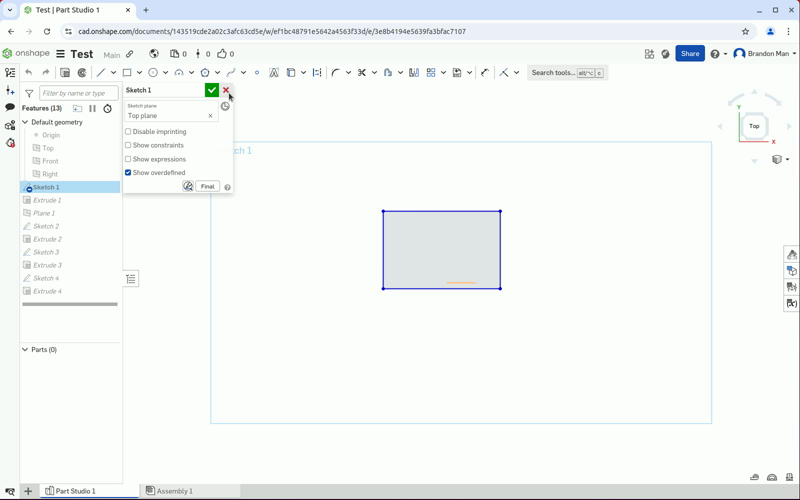
click(229, 92)
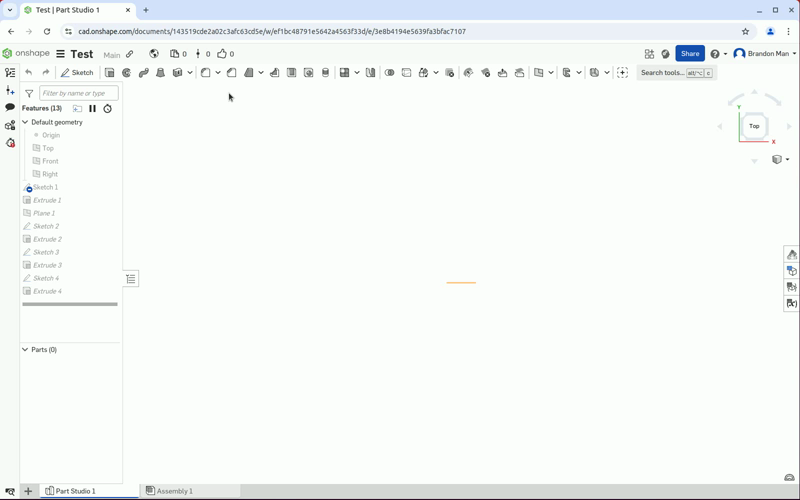
key(shift+s)
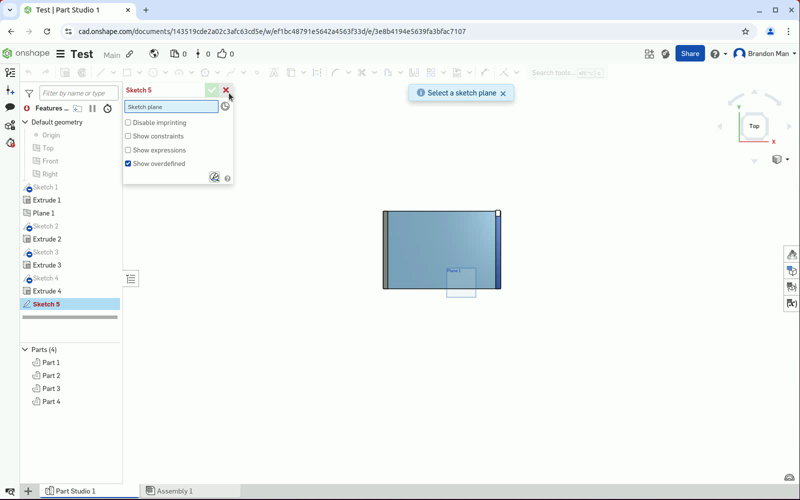
mouse_move(73, 215)
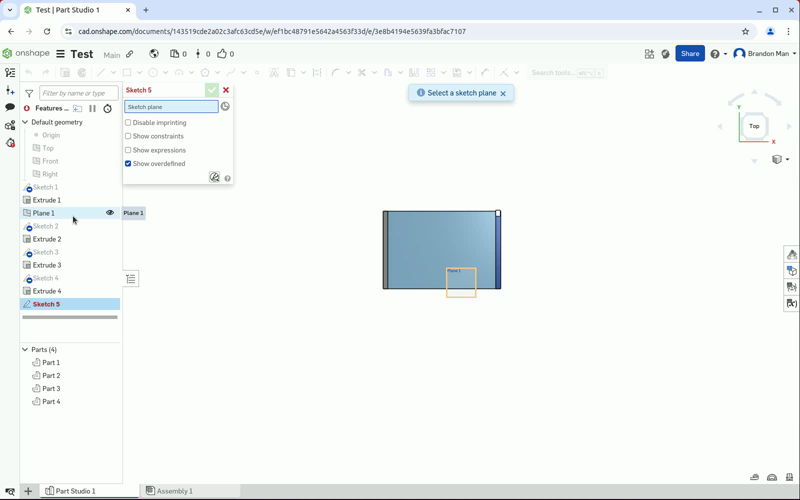
click(73, 215)
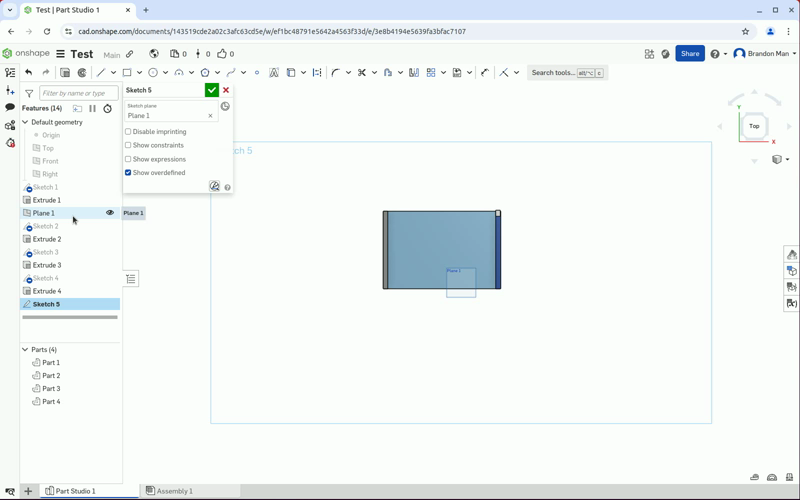
mouse_move(73, 352)
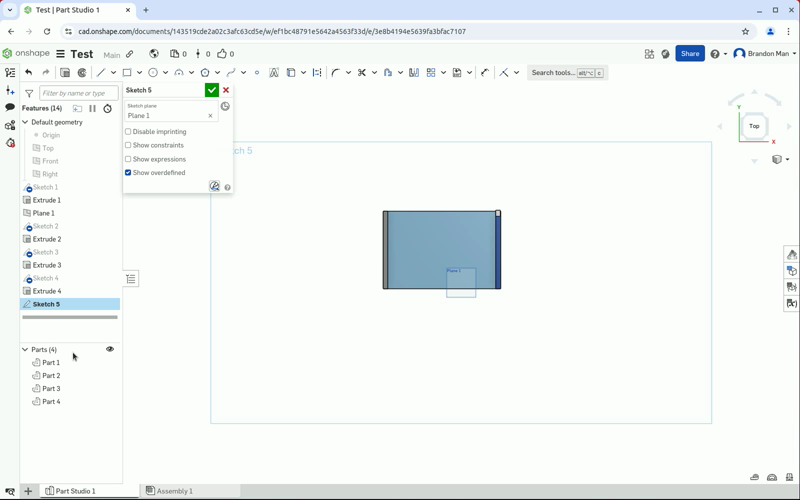
key(y)
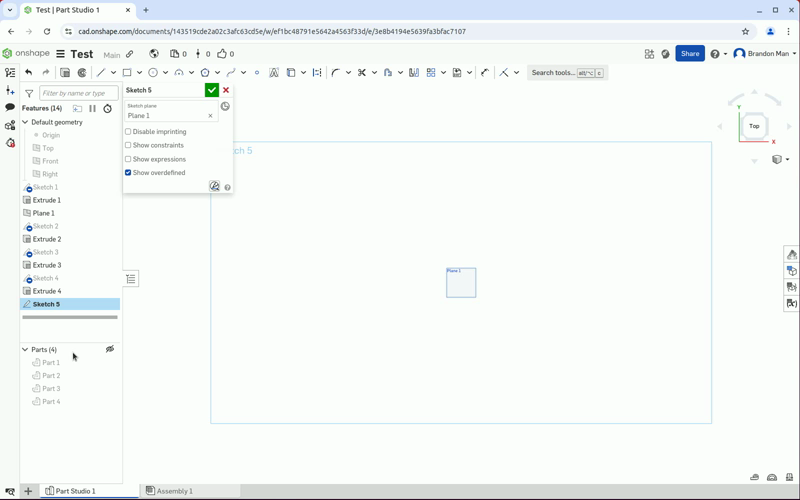
key(l)
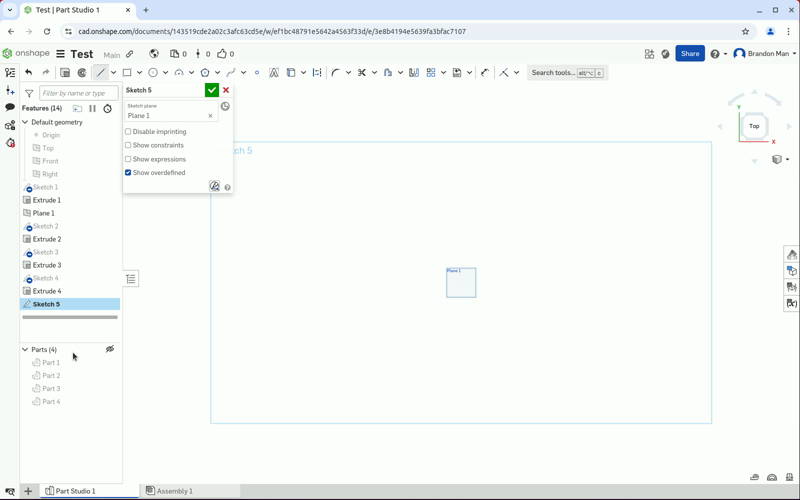
key_down(shift)
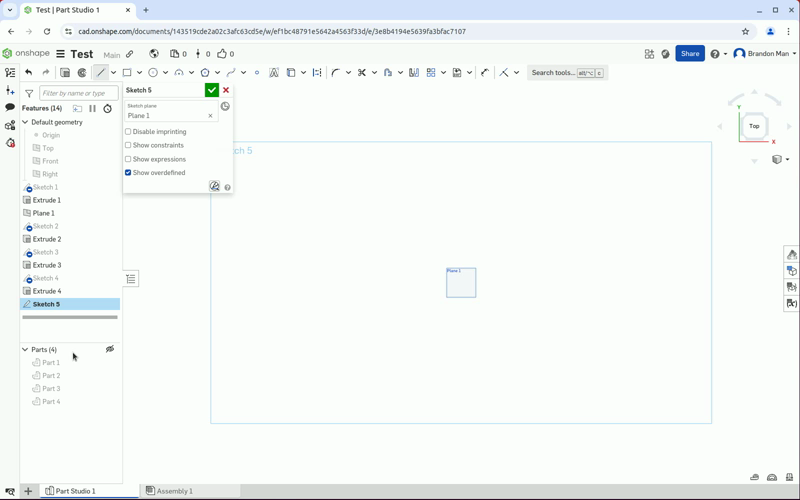
mouse_move(386, 216)
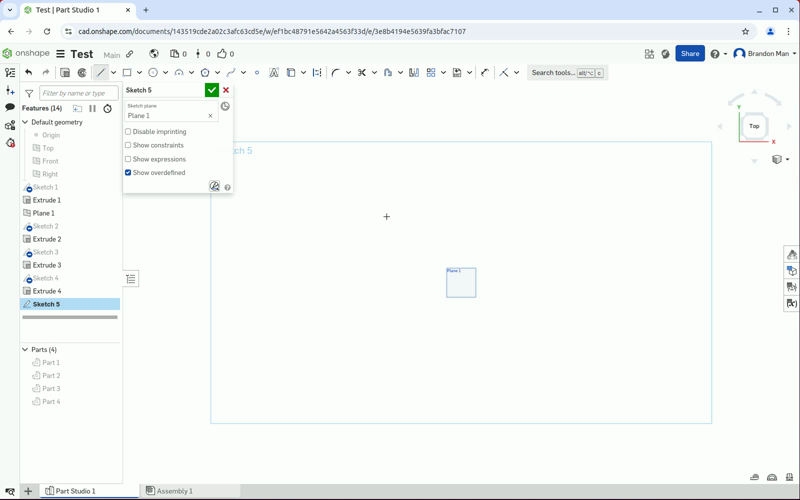
click(386, 216)
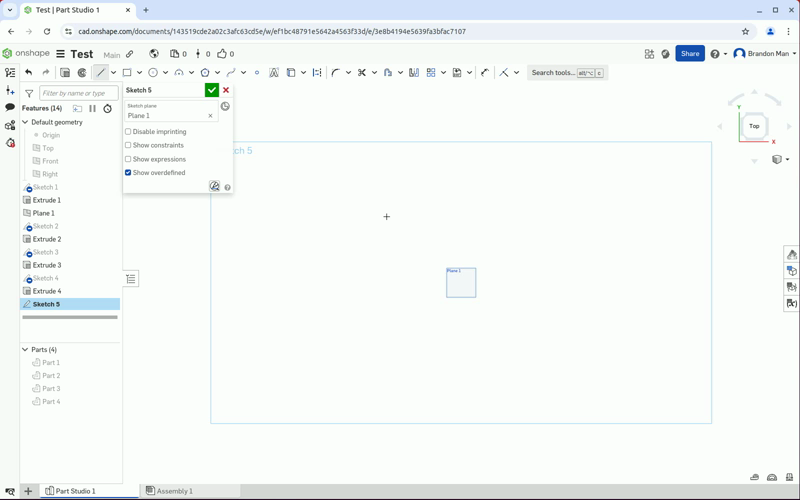
key_up(shift)
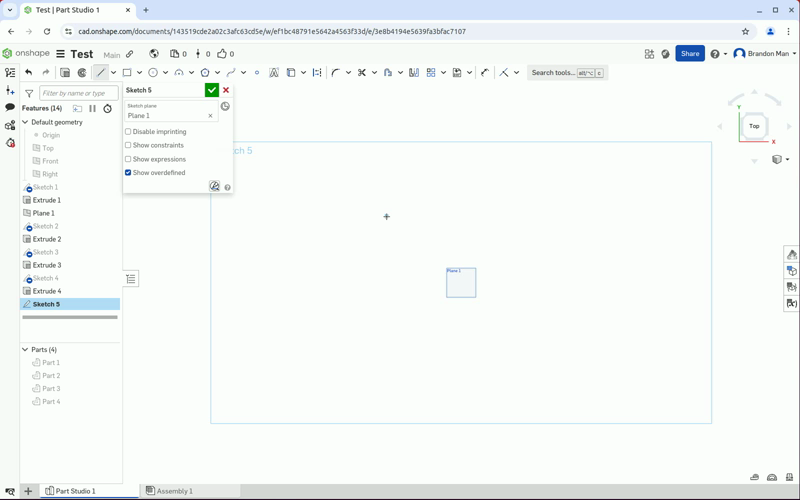
key_down(shift)
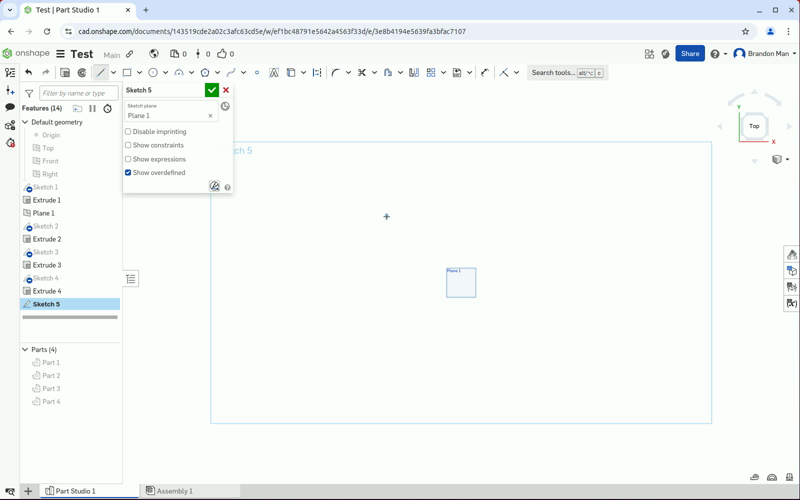
mouse_move(494, 216)
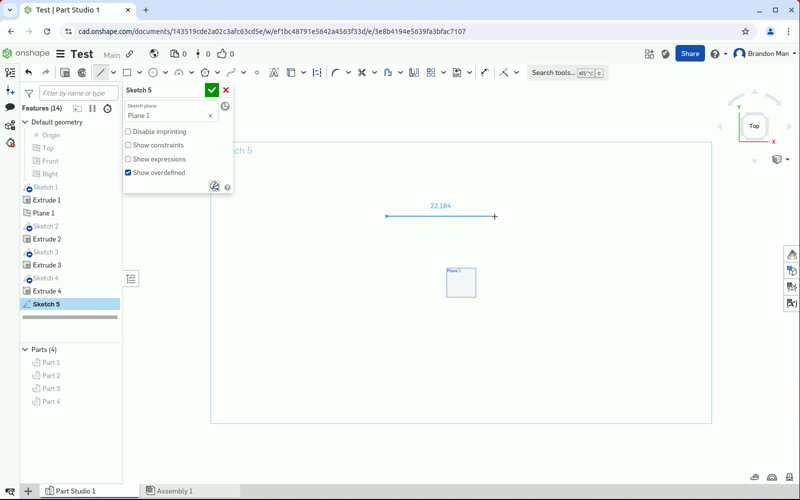
click(494, 216)
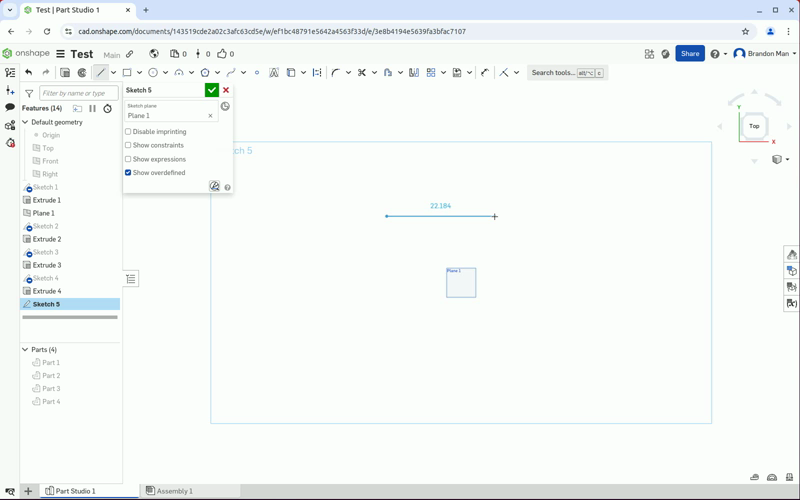
key_up(shift)
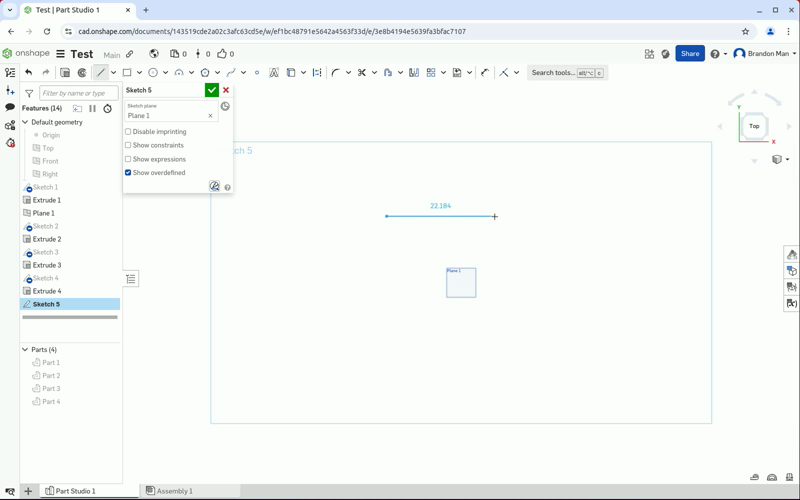
key_down(shift)
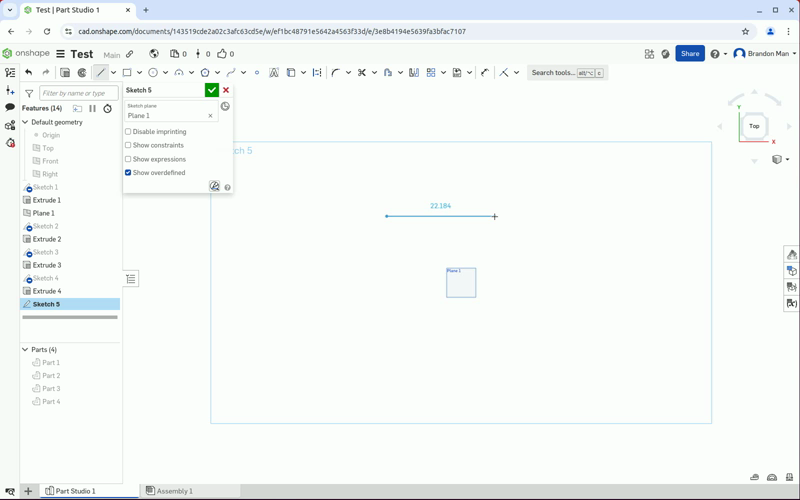
mouse_move(524, 216)
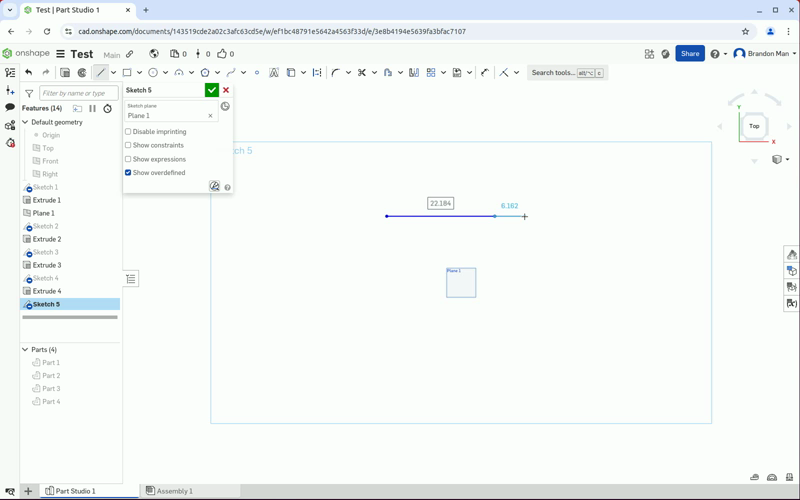
mouse_move(494, 211)
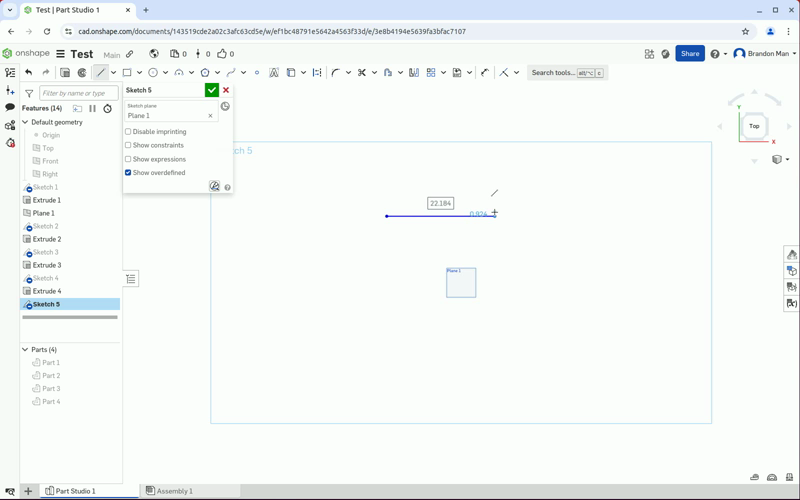
scroll(6)
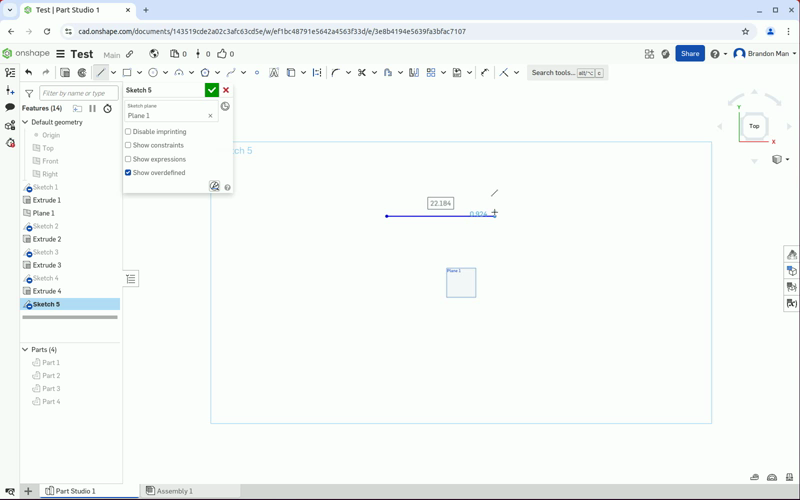
scroll(6)
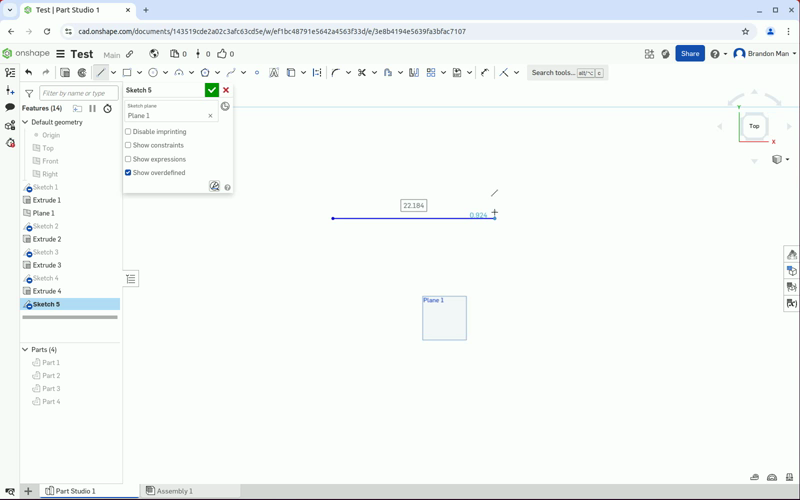
scroll(6)
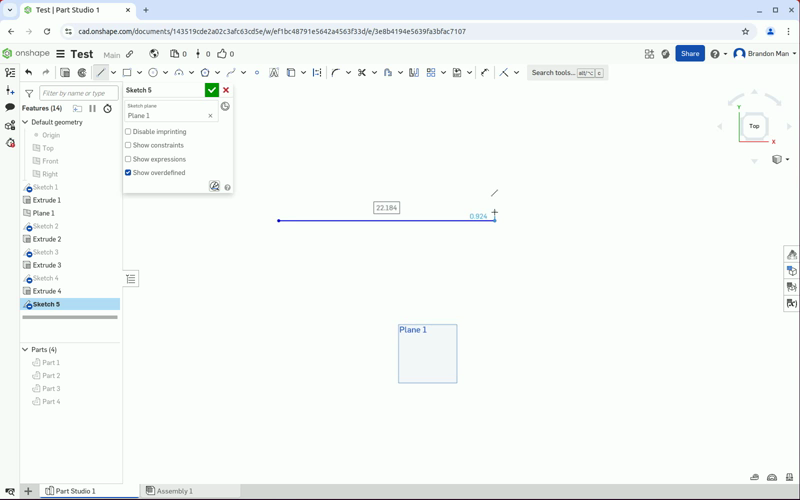
scroll(6)
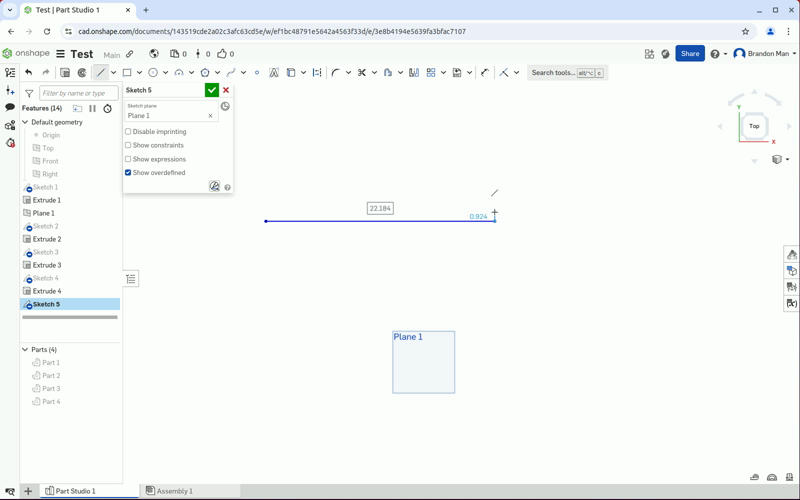
scroll(6)
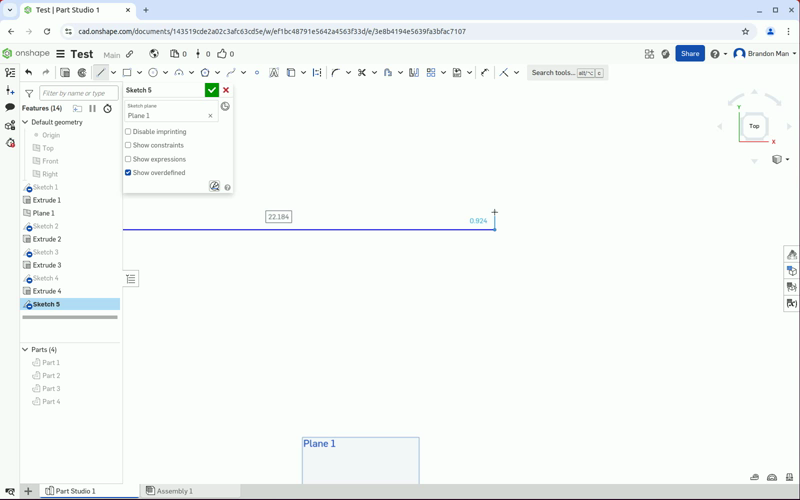
scroll(6)
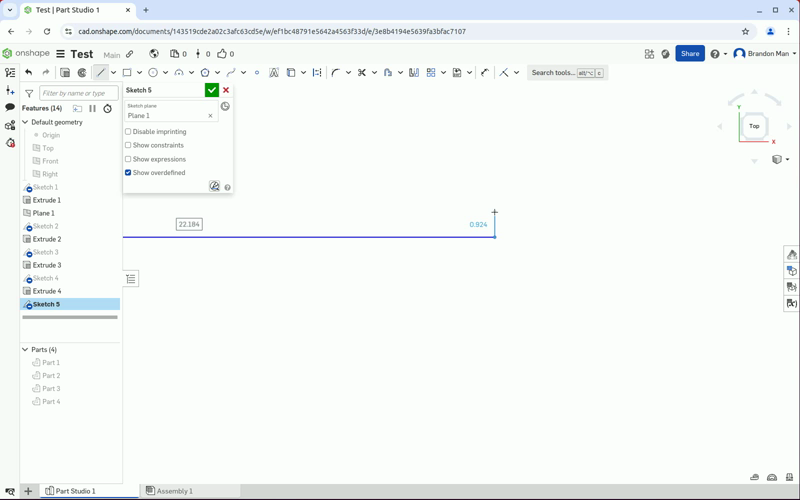
scroll(6)
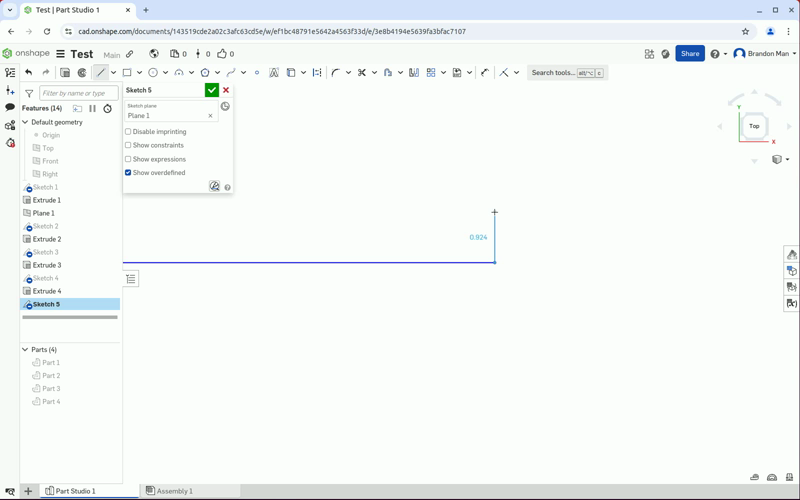
click(494, 211)
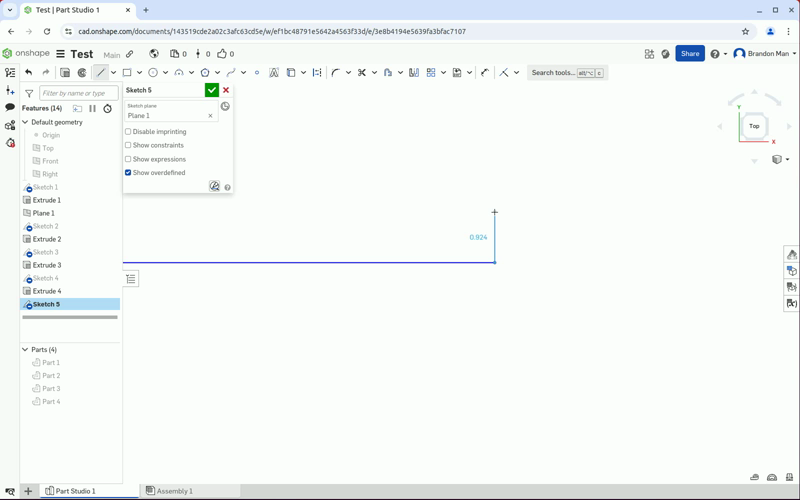
scroll(-6)
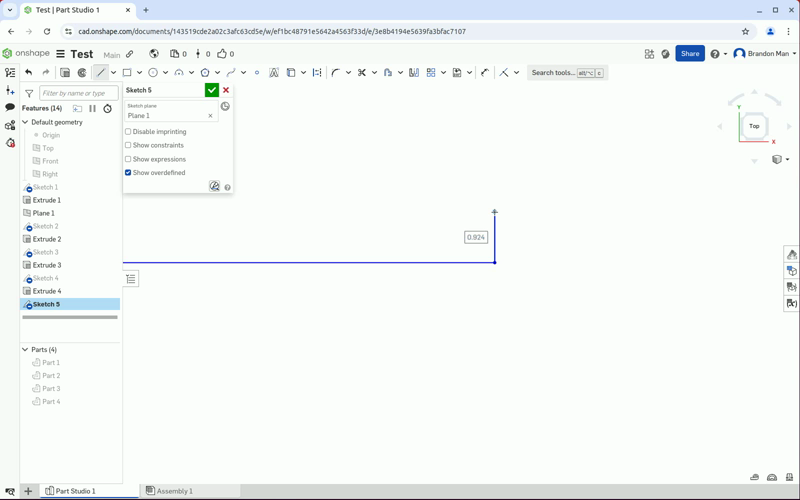
scroll(-6)
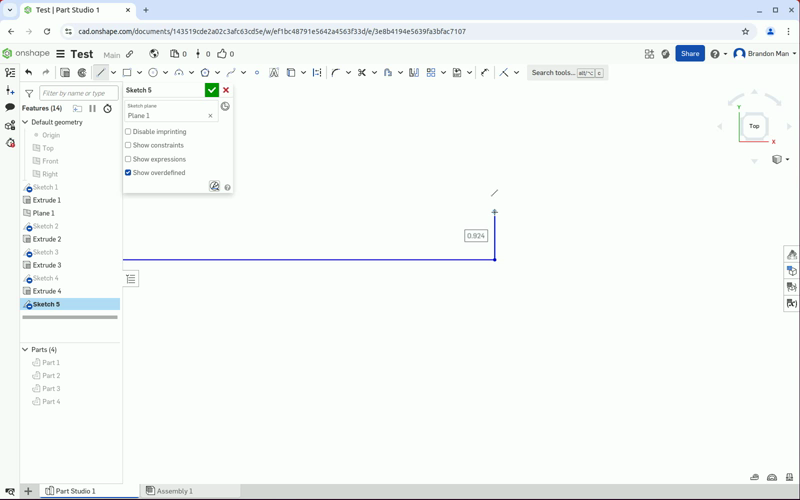
scroll(-6)
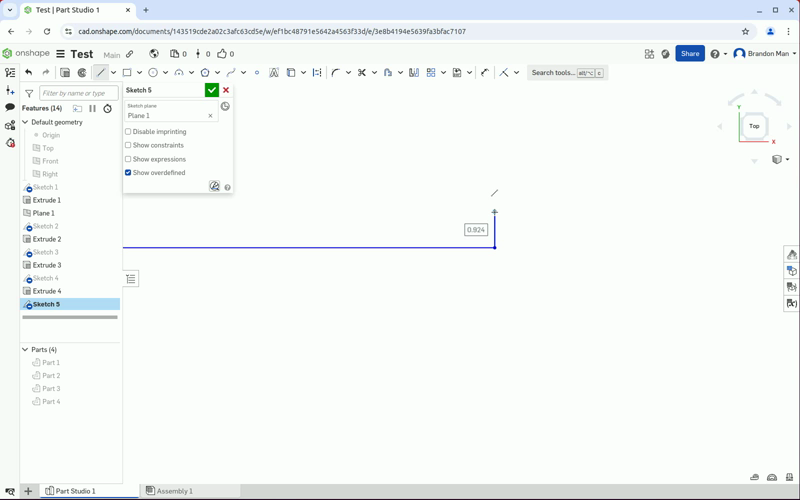
scroll(-6)
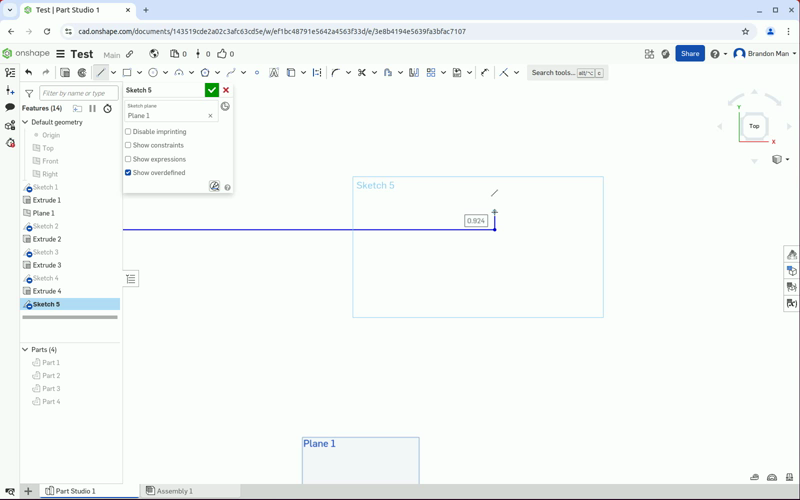
scroll(-6)
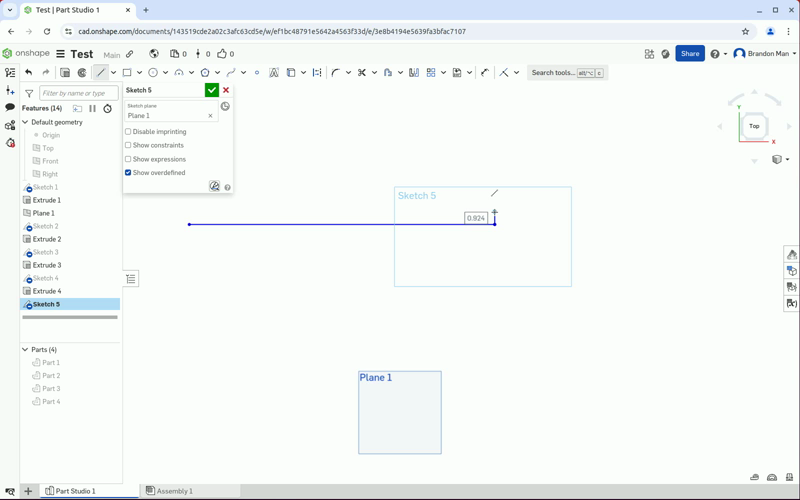
scroll(-6)
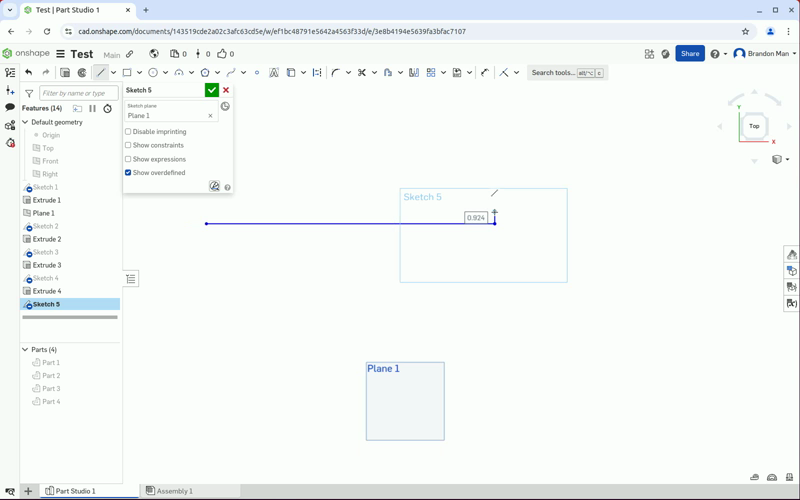
scroll(-6)
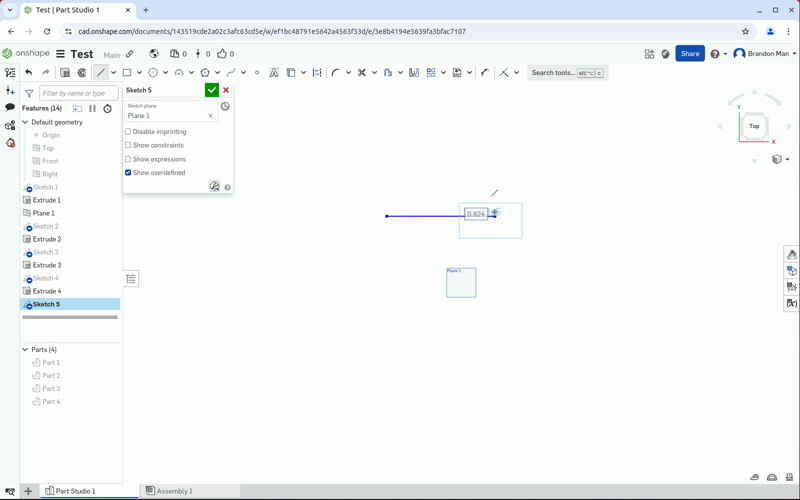
key_up(shift)
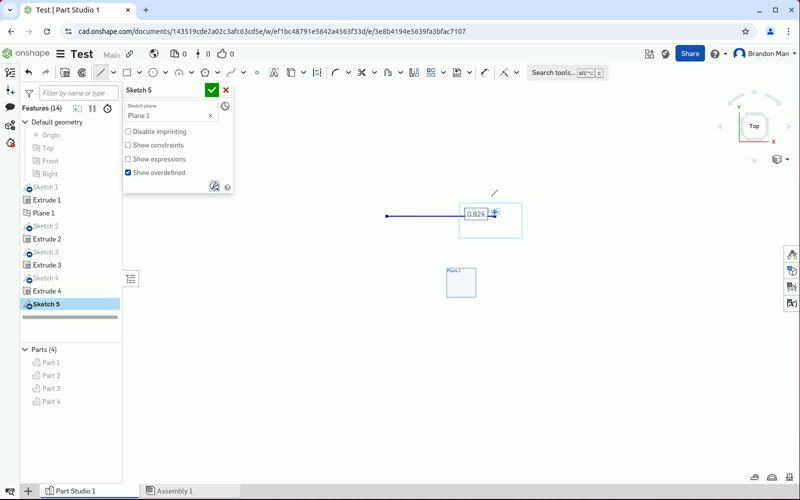
key_down(shift)
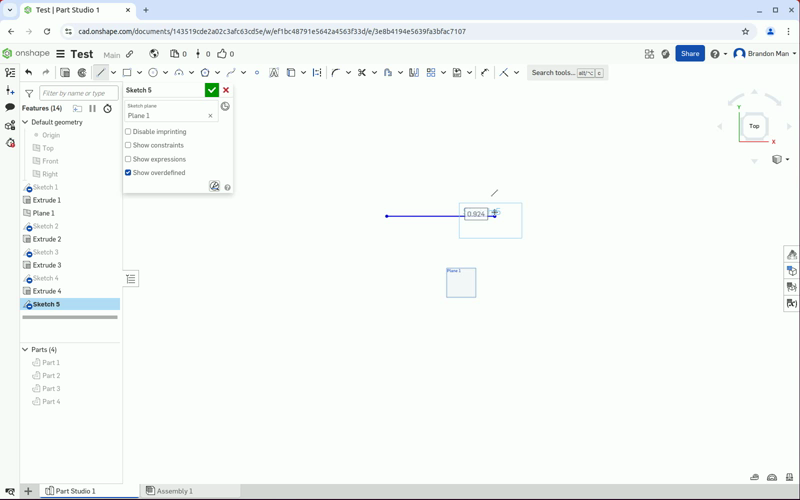
mouse_move(386, 211)
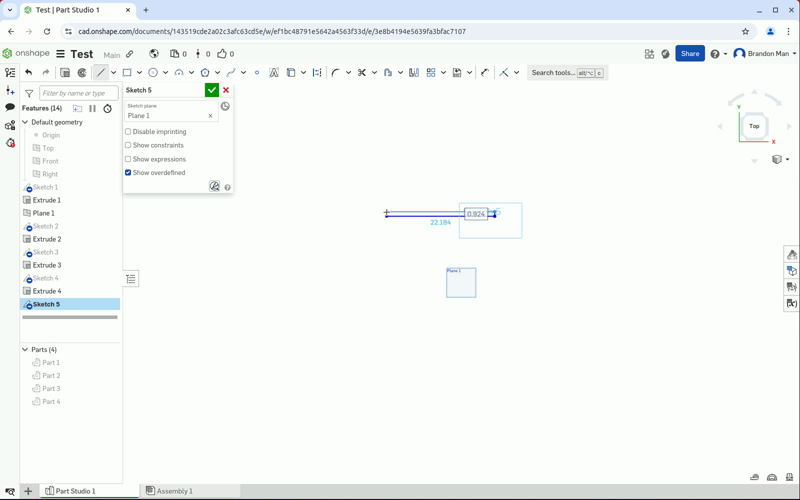
click(386, 211)
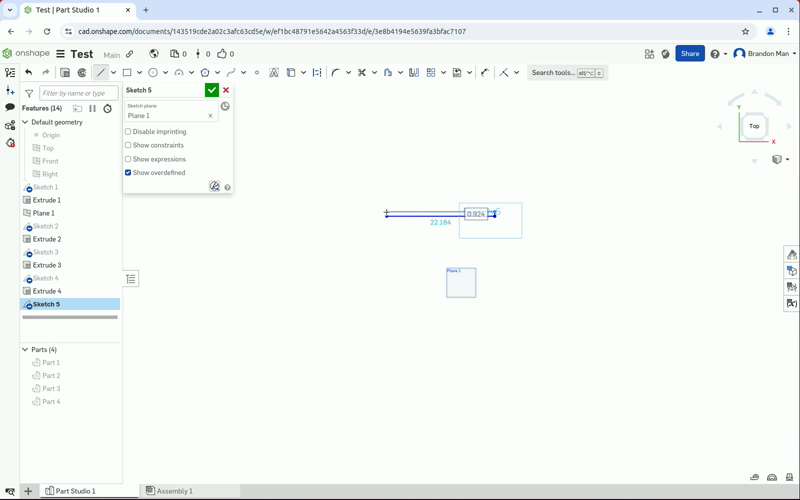
key_up(shift)
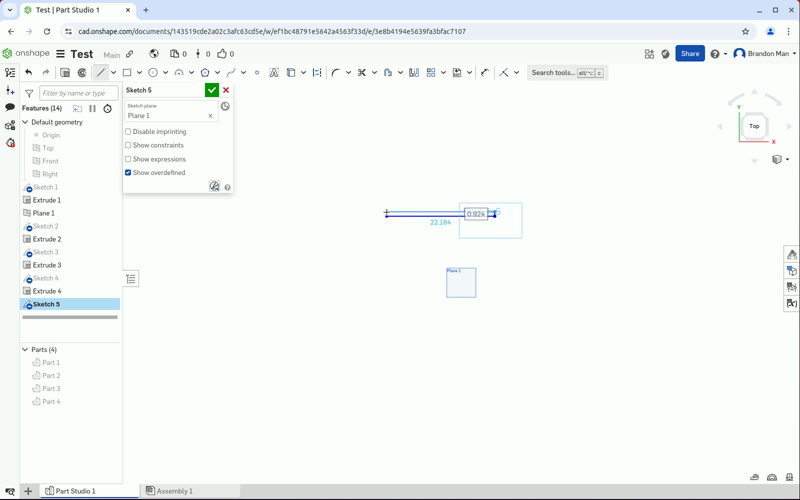
mouse_move(417, 211)
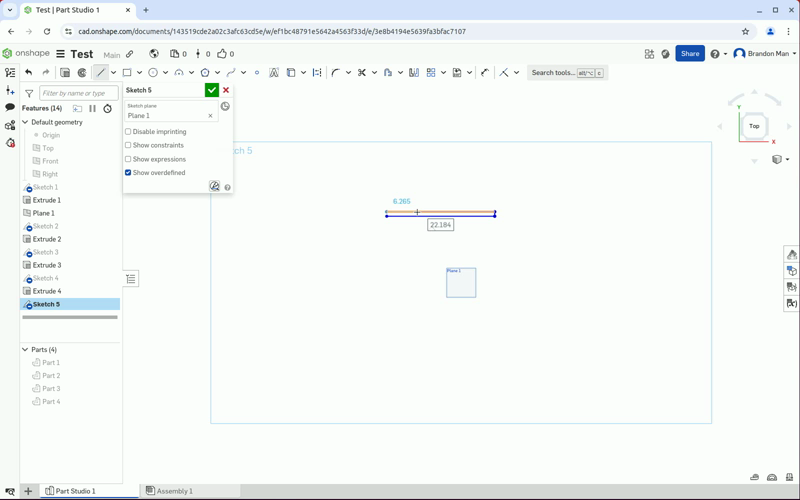
key_down(shift)
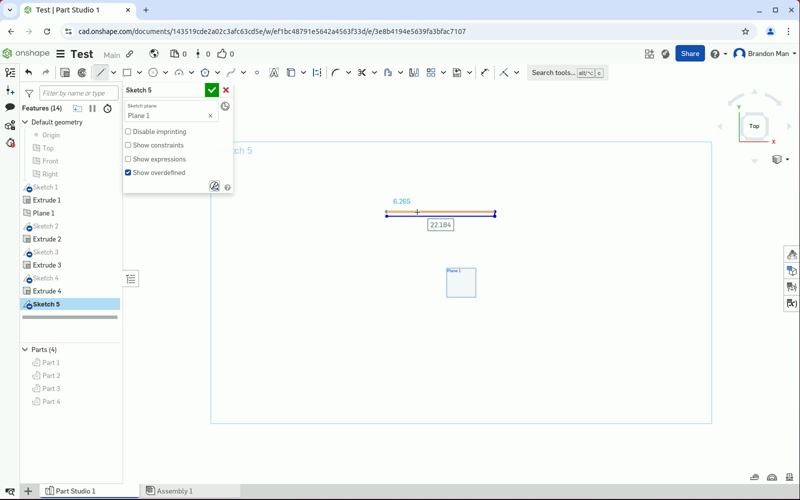
mouse_move(386, 216)
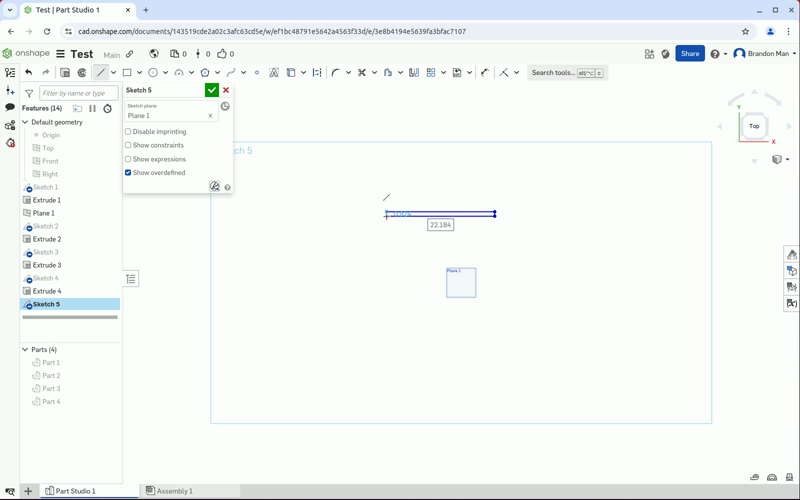
scroll(6)
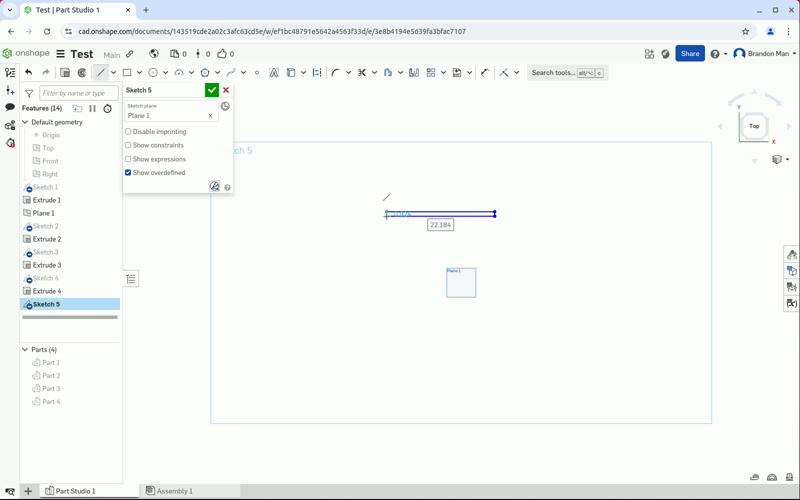
scroll(6)
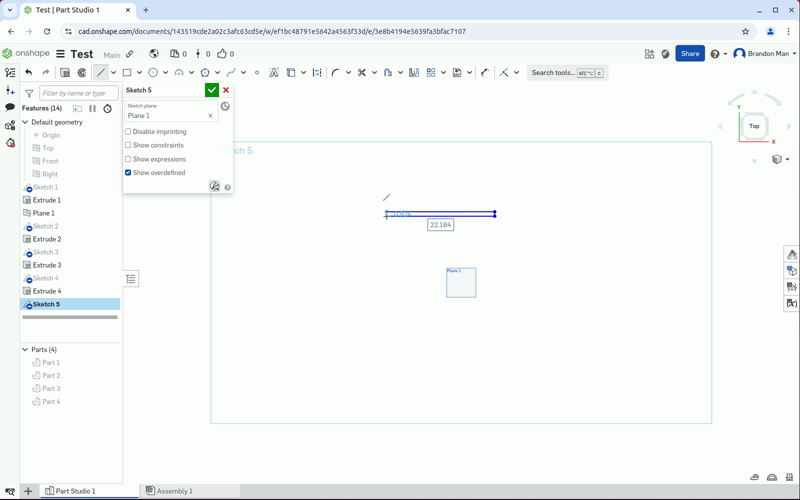
scroll(6)
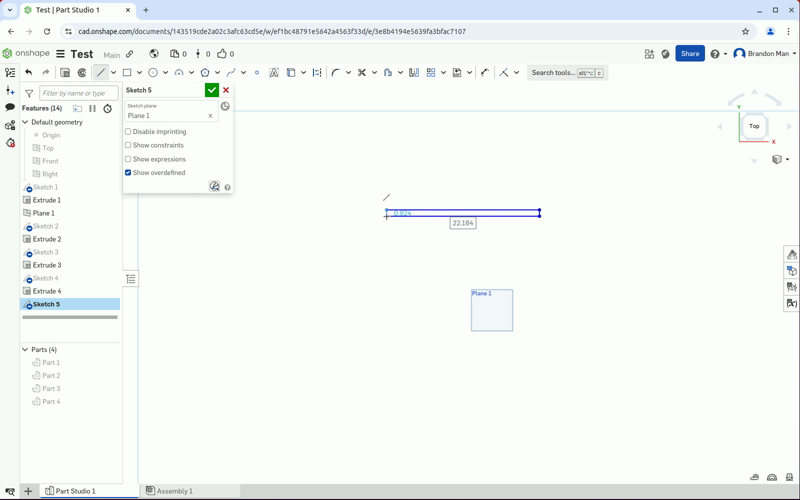
scroll(6)
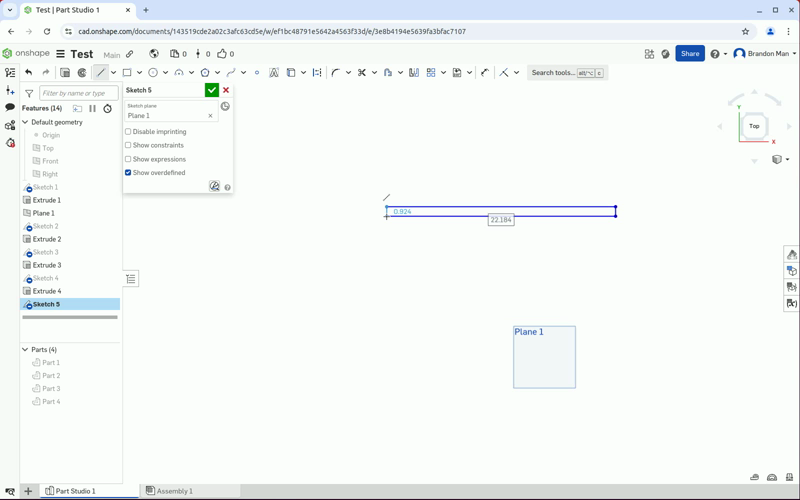
scroll(6)
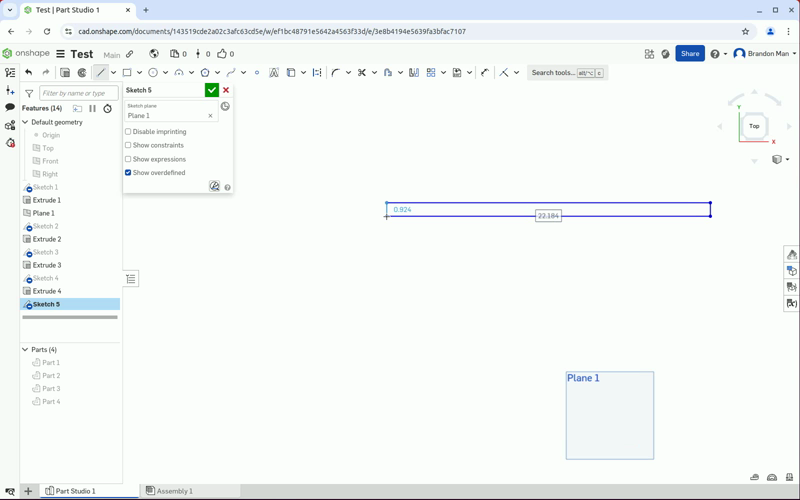
scroll(6)
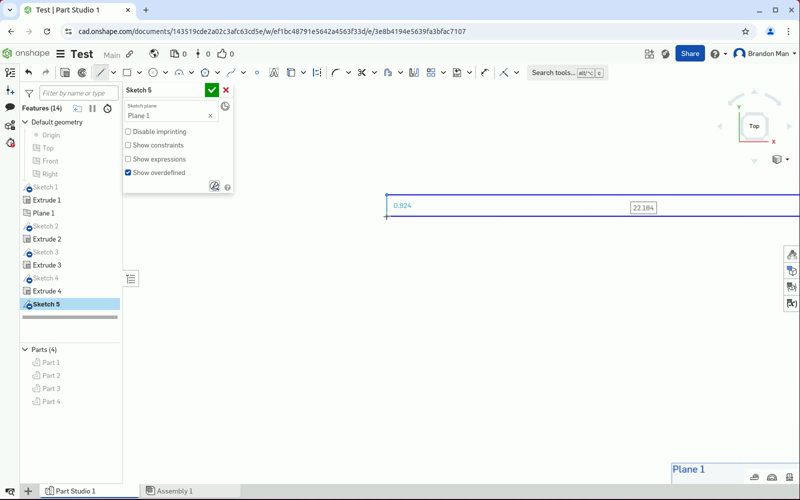
scroll(6)
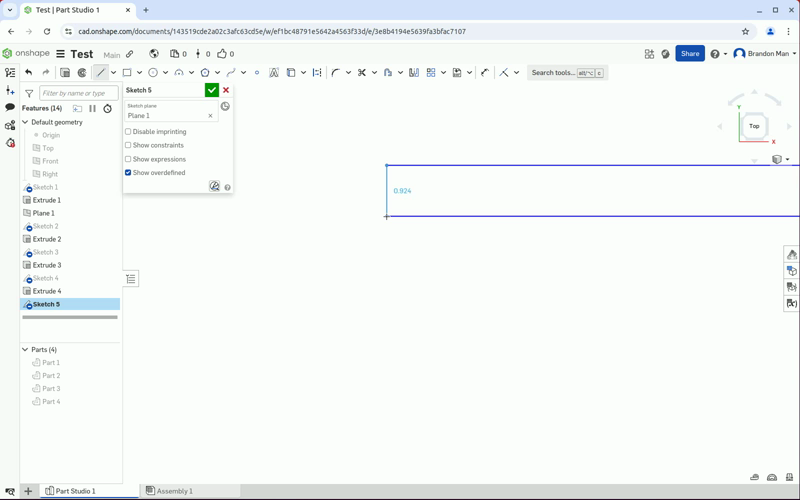
key_up(shift)
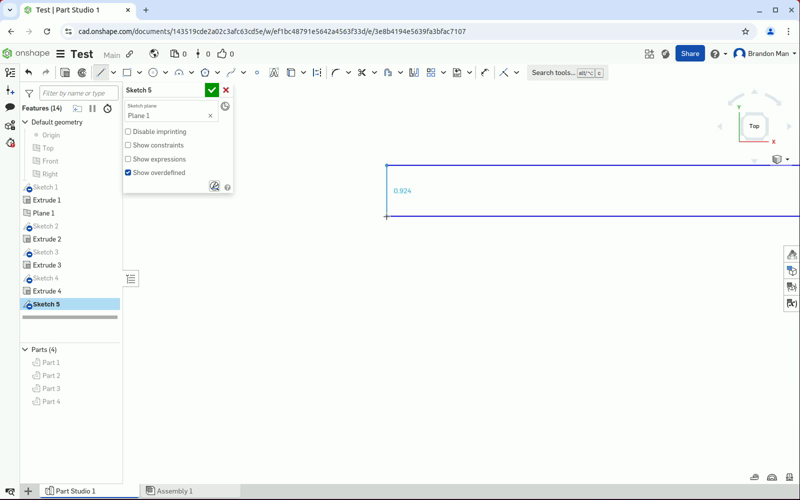
click(386, 216)
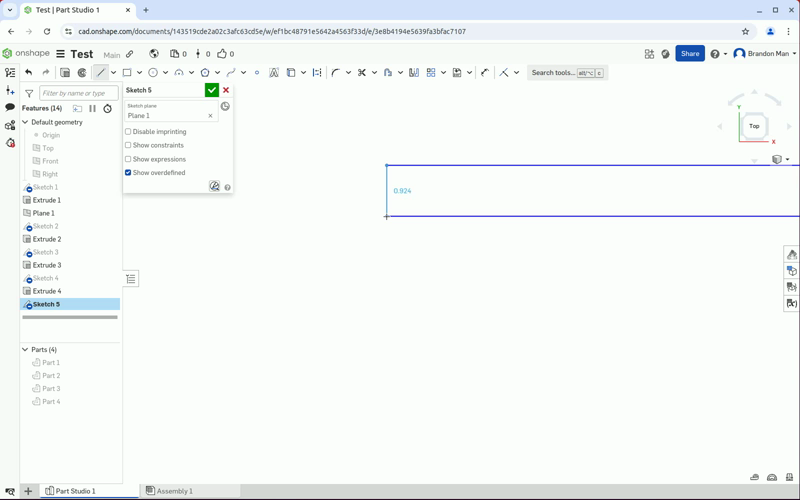
scroll(-6)
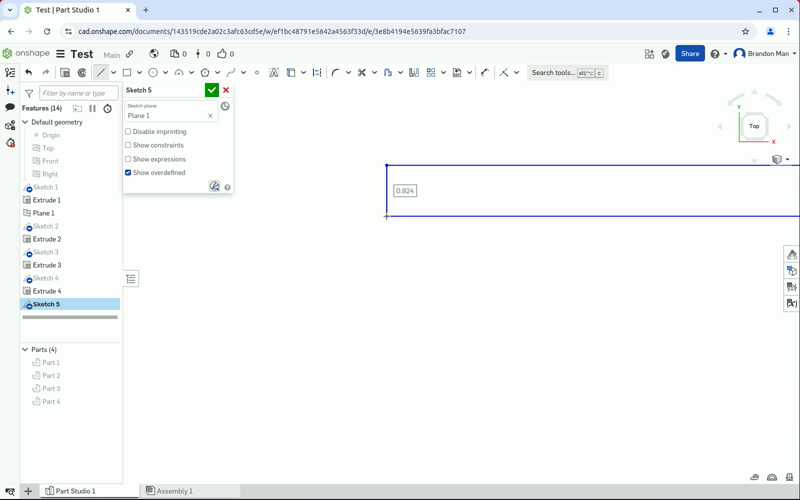
scroll(-6)
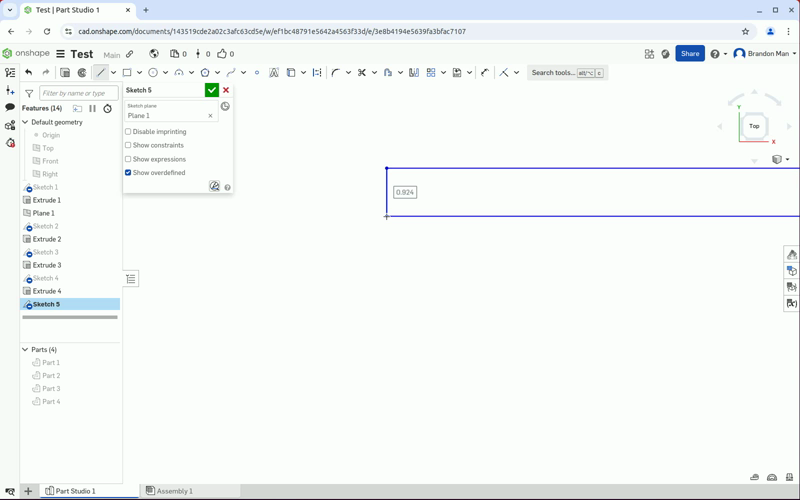
scroll(-6)
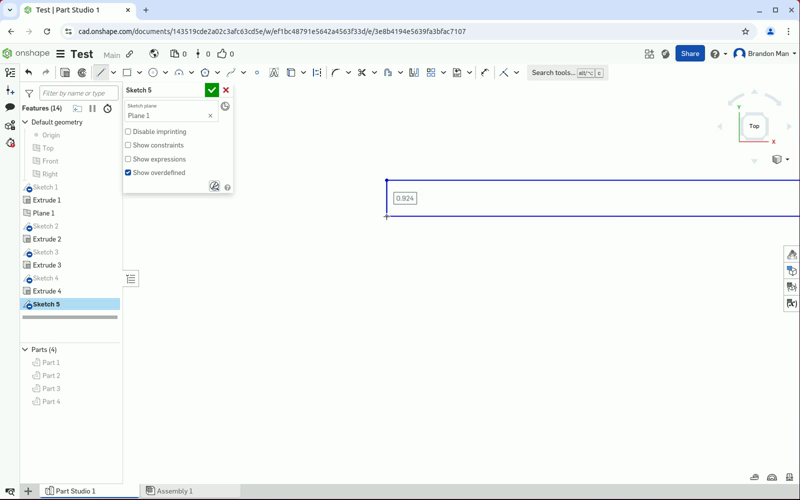
scroll(-6)
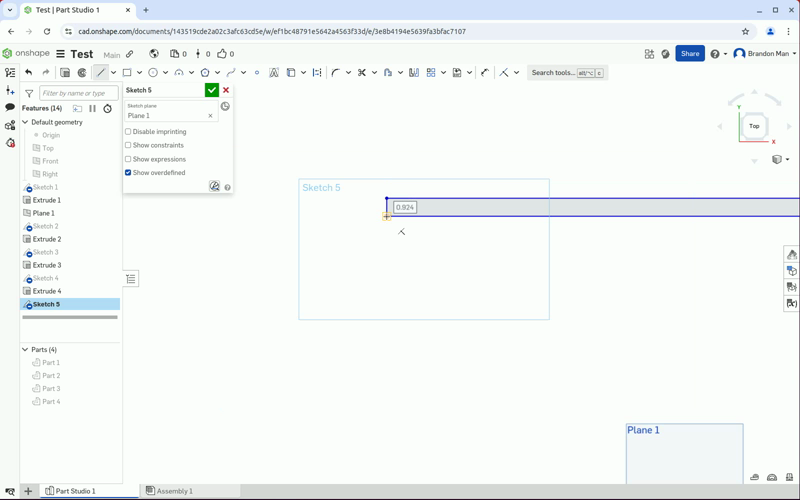
scroll(-6)
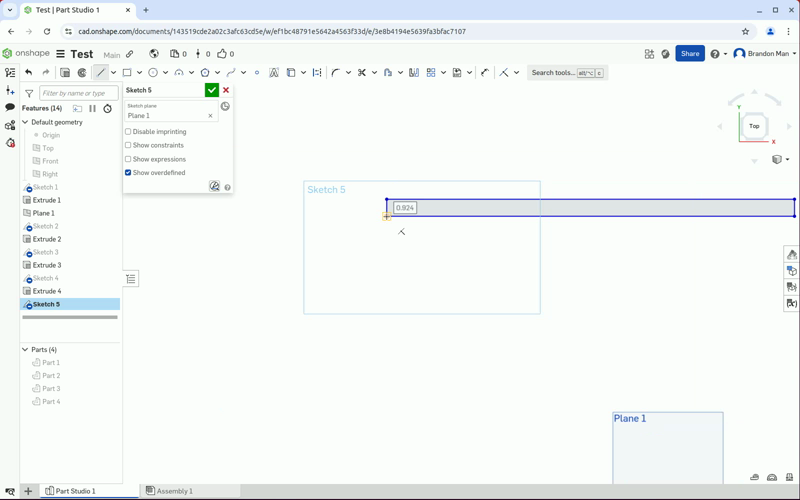
scroll(-6)
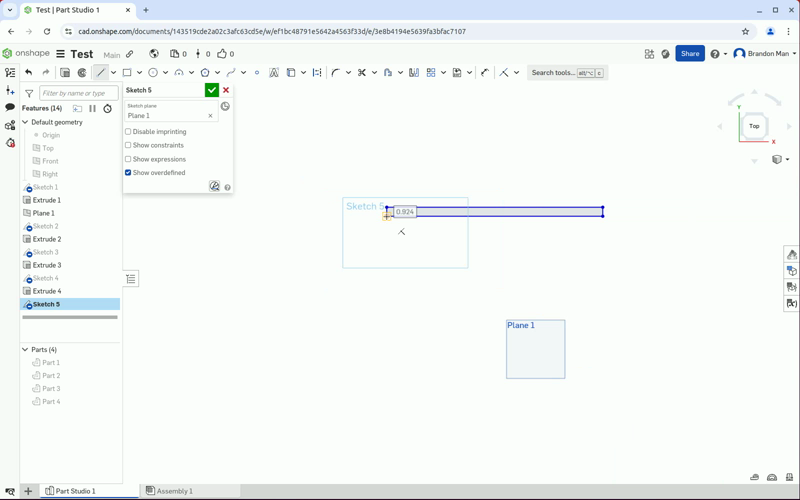
scroll(-6)
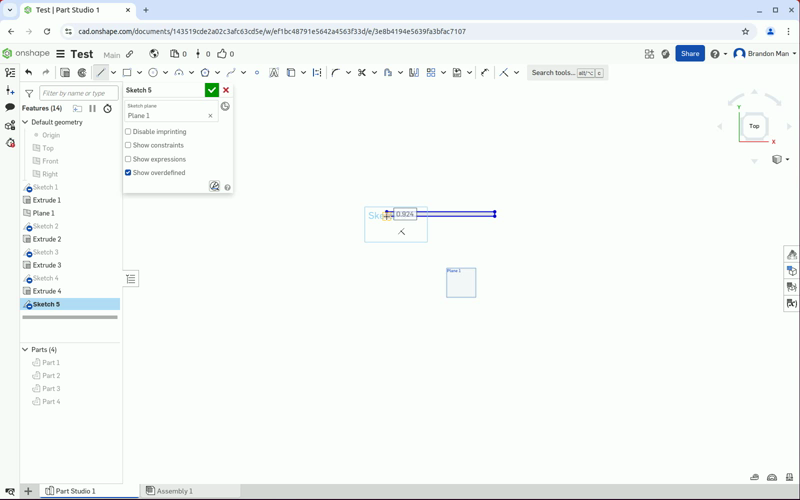
key(esc)
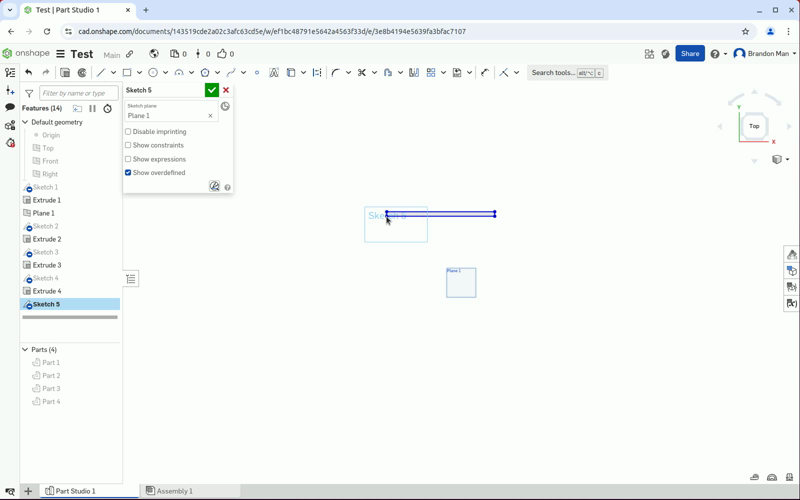
mouse_move(462, 214)
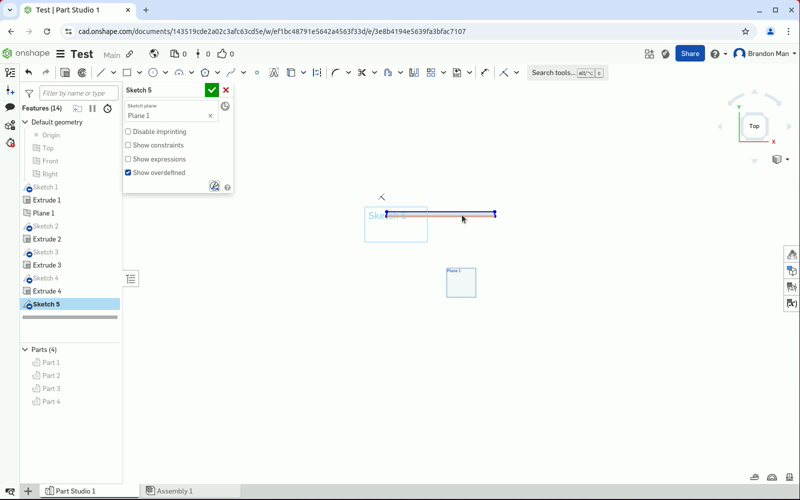
scroll(6)
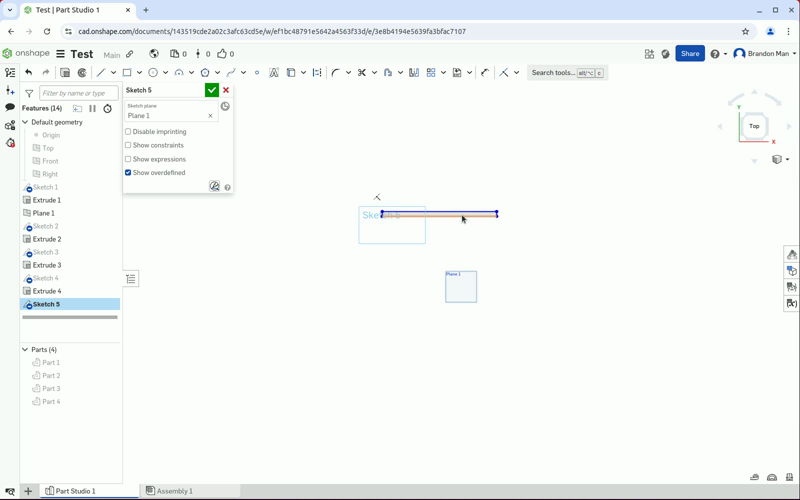
scroll(6)
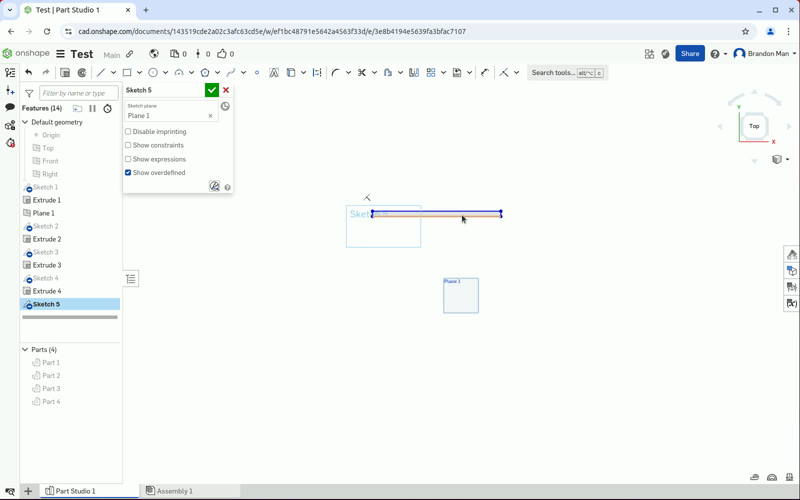
scroll(6)
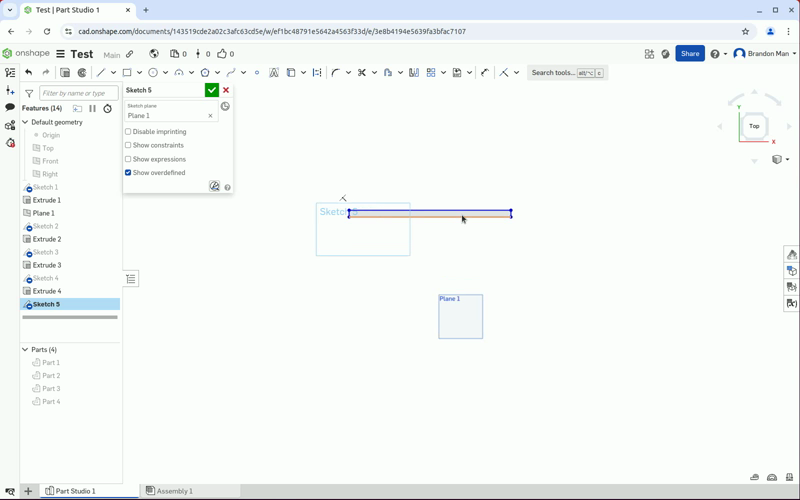
scroll(6)
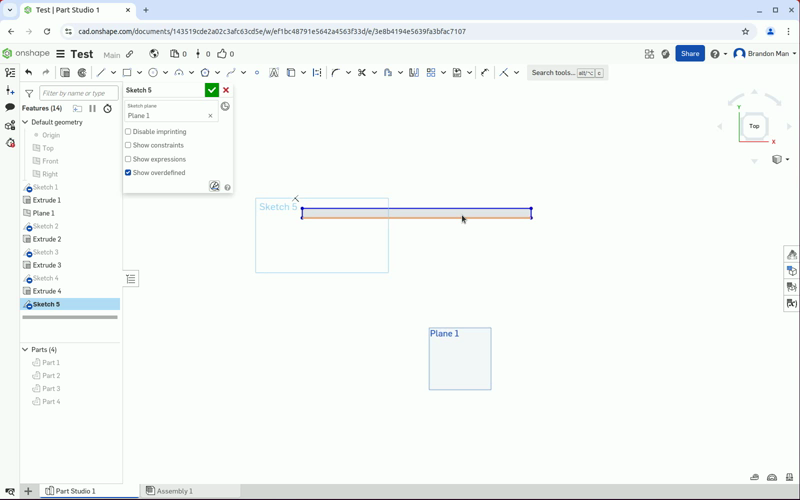
scroll(6)
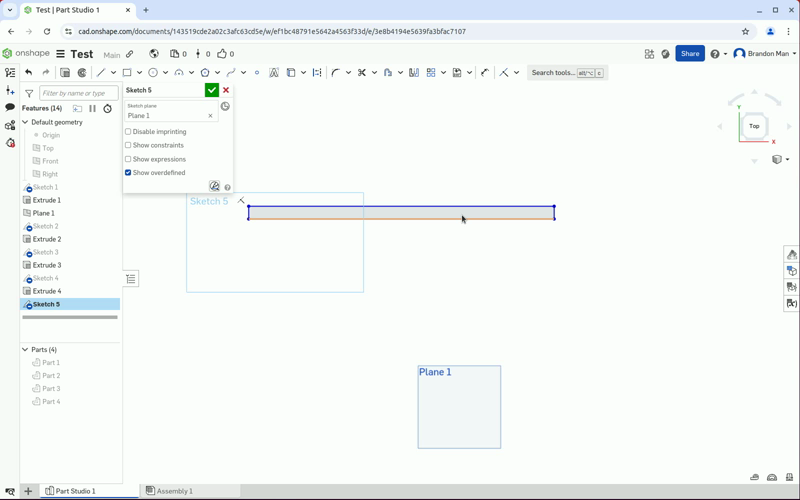
scroll(6)
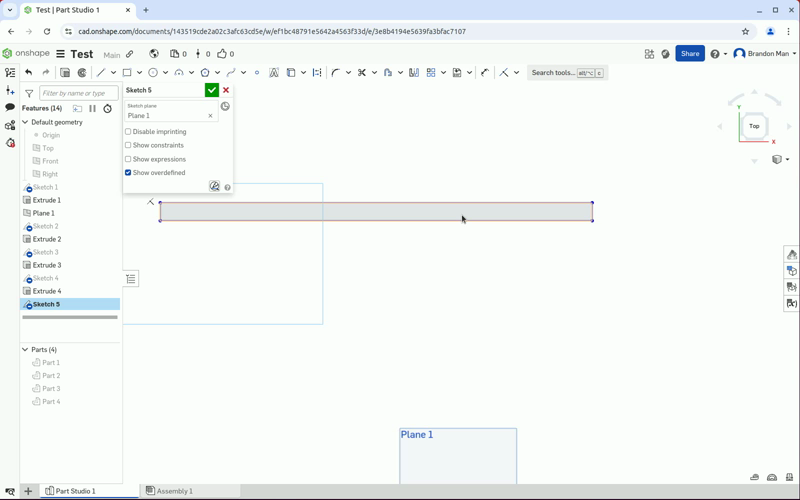
scroll(6)
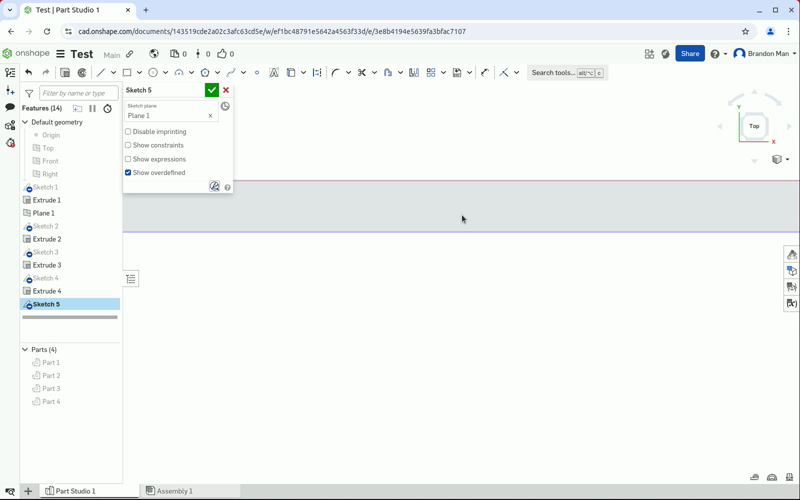
click(462, 214)
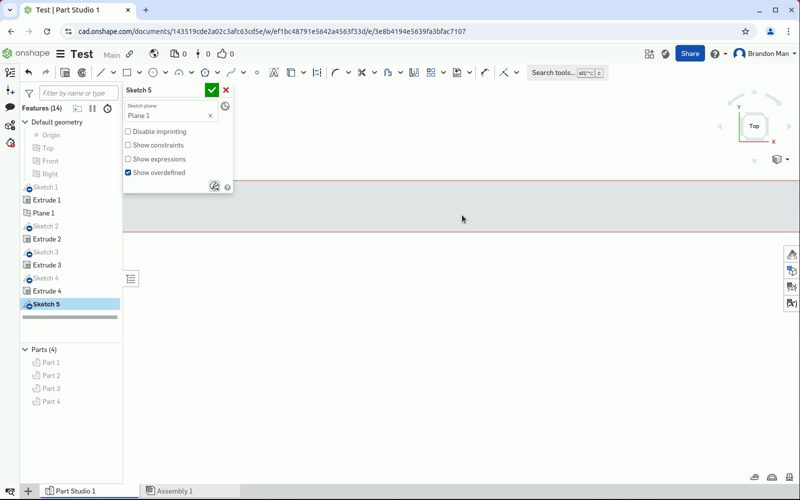
scroll(-6)
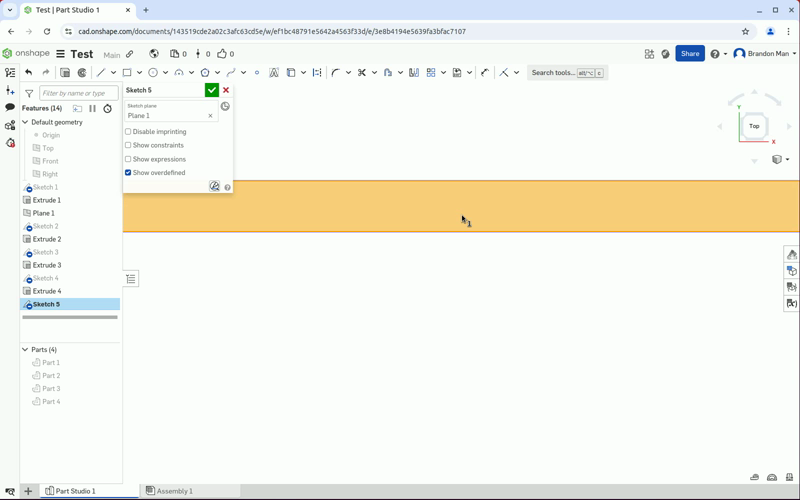
scroll(-6)
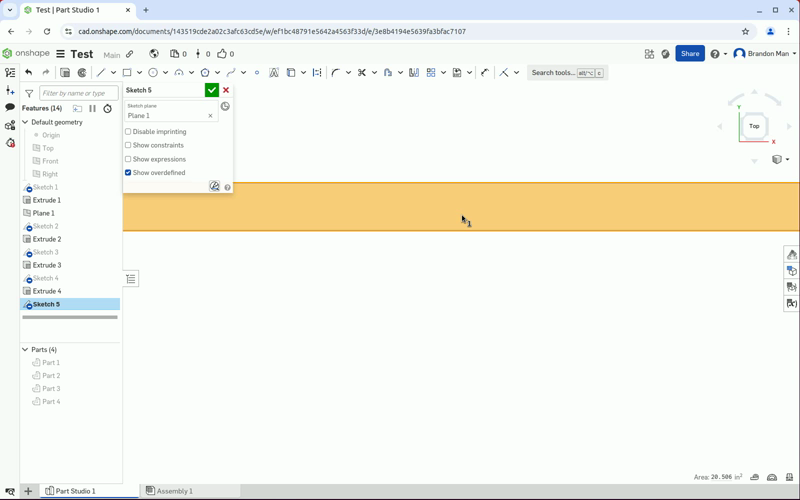
scroll(-6)
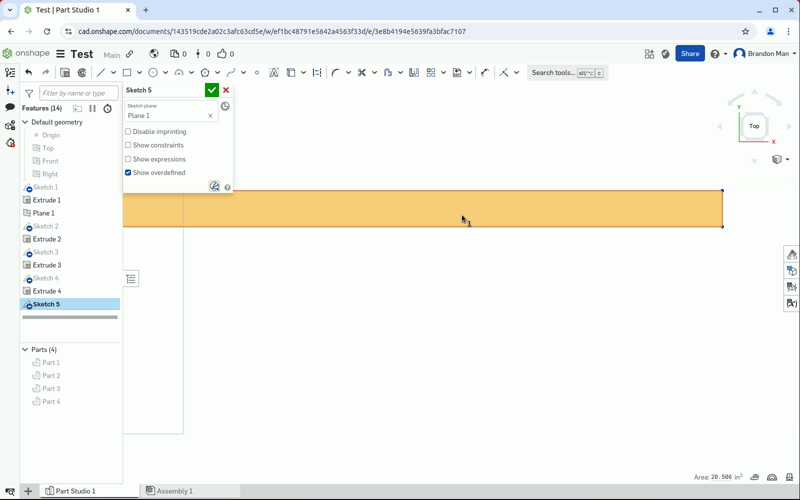
scroll(-6)
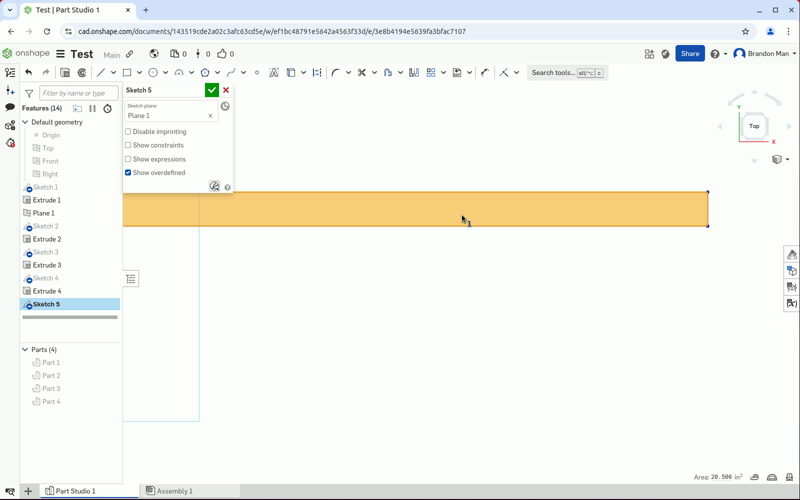
scroll(-6)
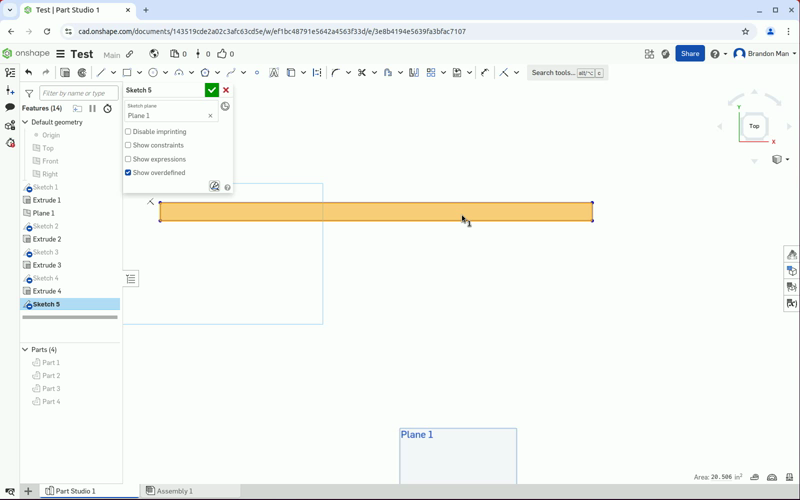
scroll(-6)
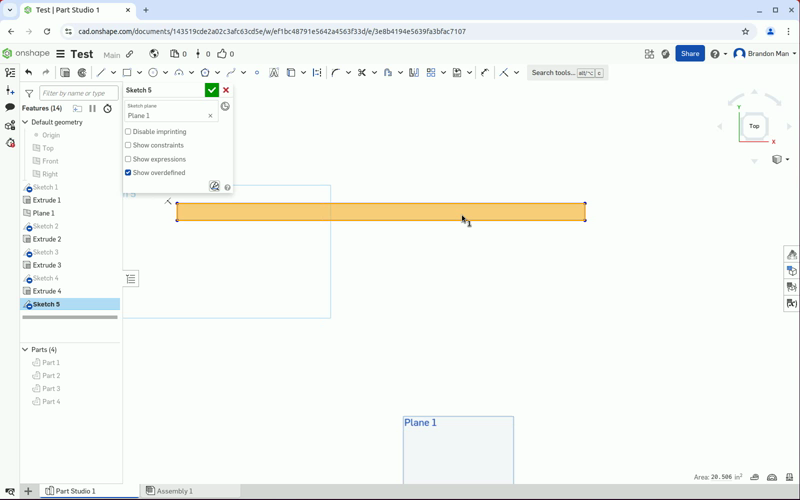
scroll(-6)
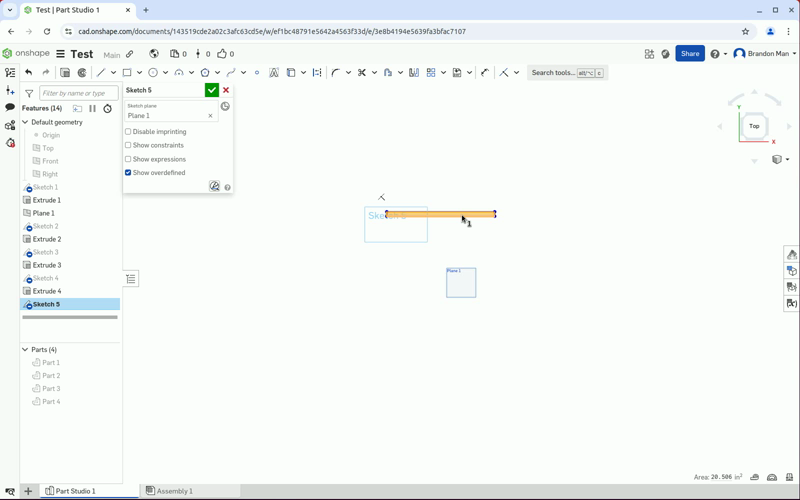
mouse_move(73, 352)
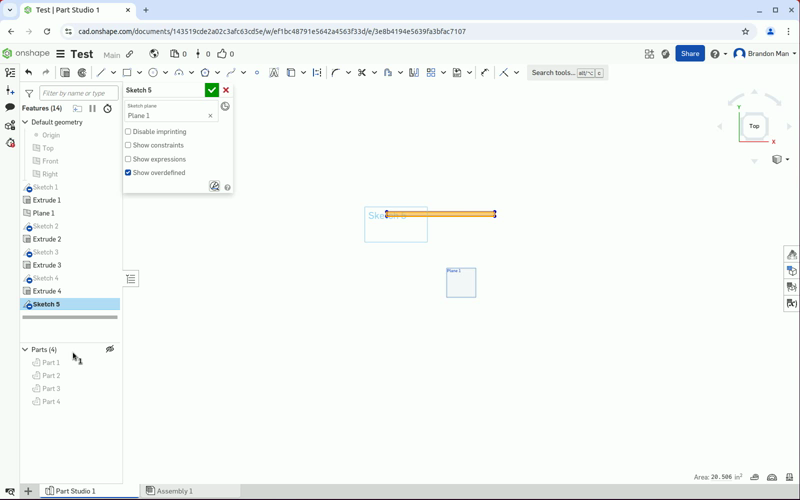
key(shift+y)
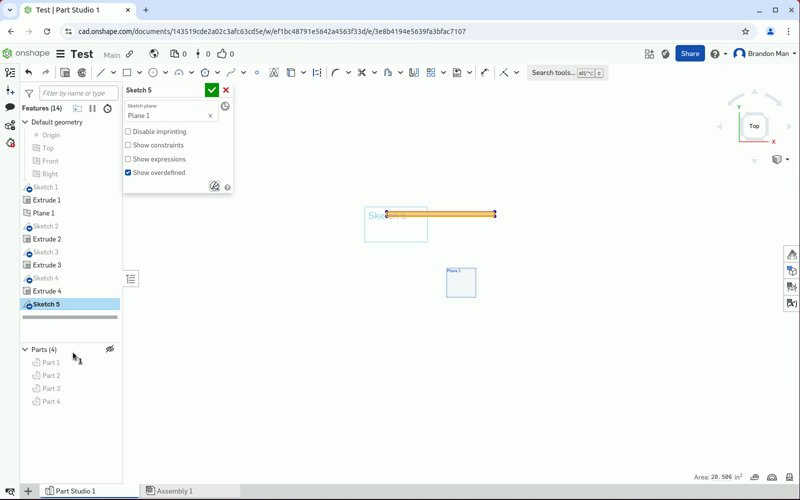
key(shift+e)
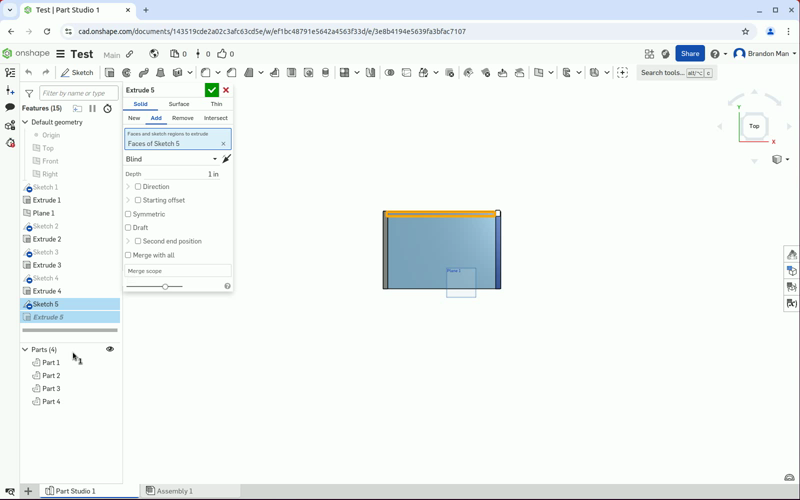
mouse_move(143, 106)
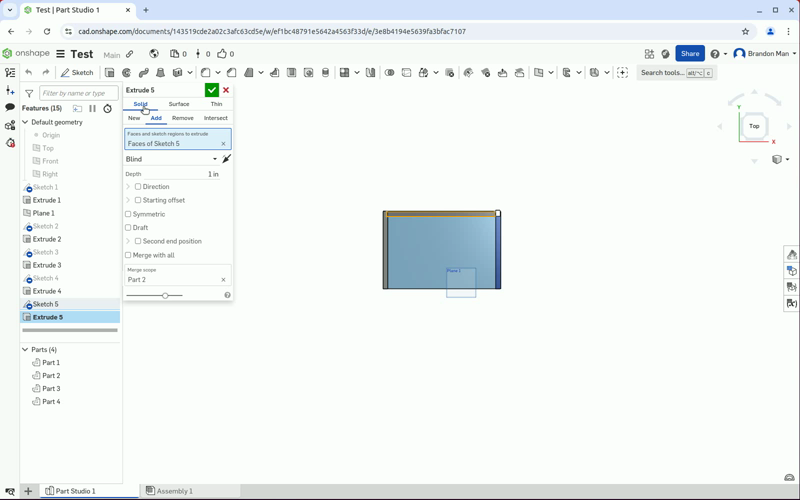
click(143, 106)
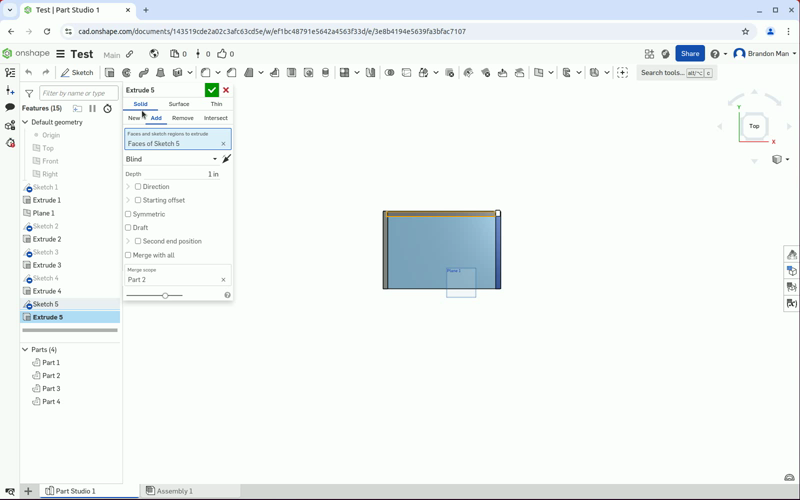
mouse_move(137, 120)
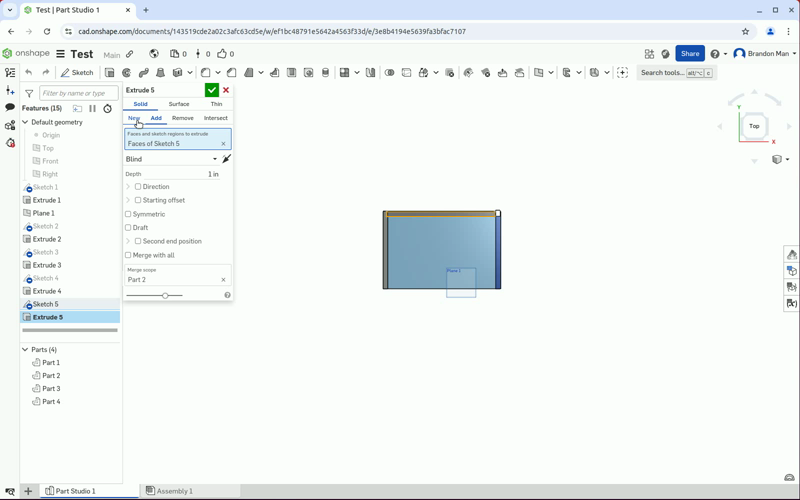
click(137, 120)
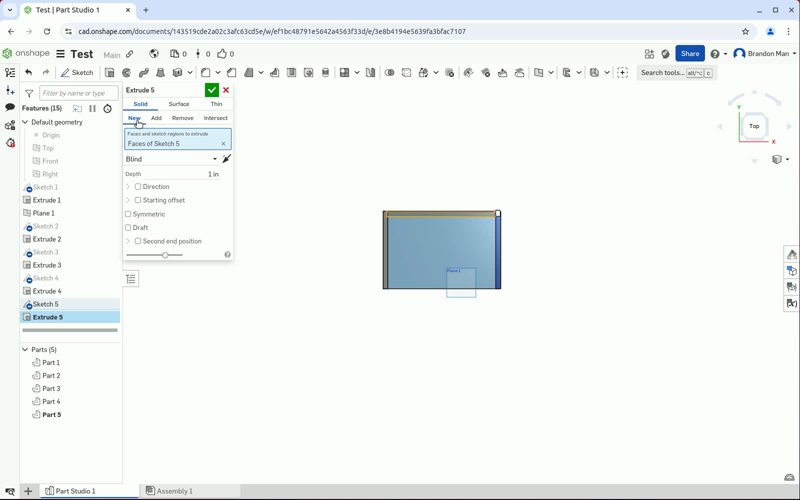
key(tab, 4)
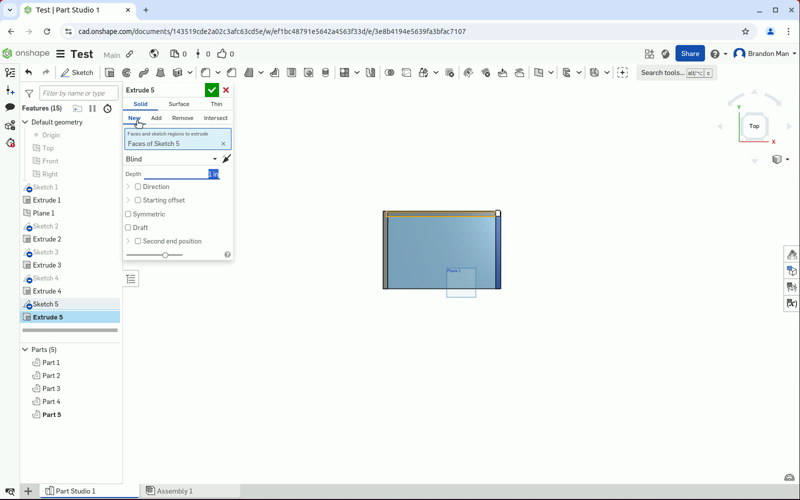
text(22.627)
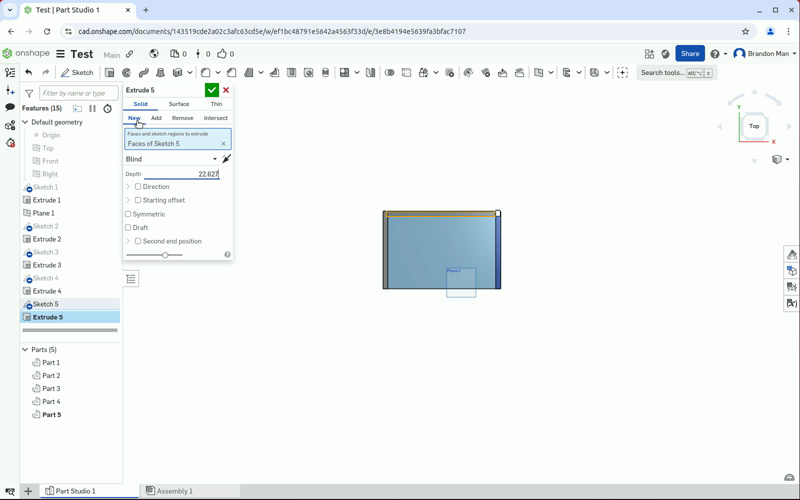
key(enter)
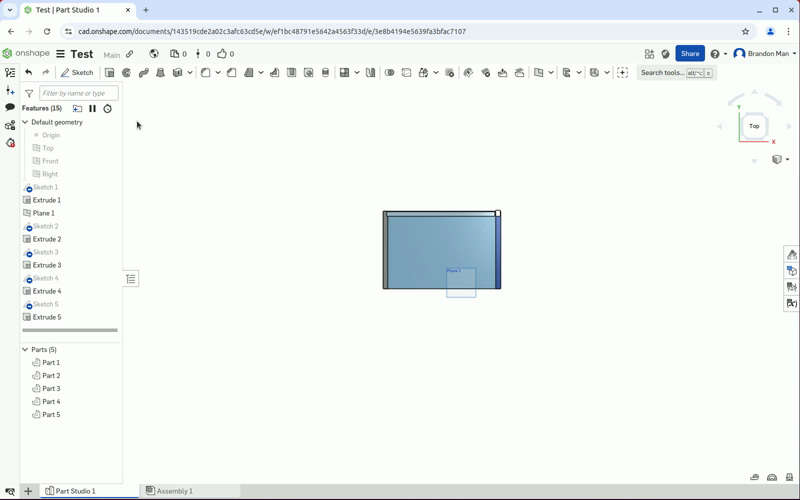
key(shift+h)
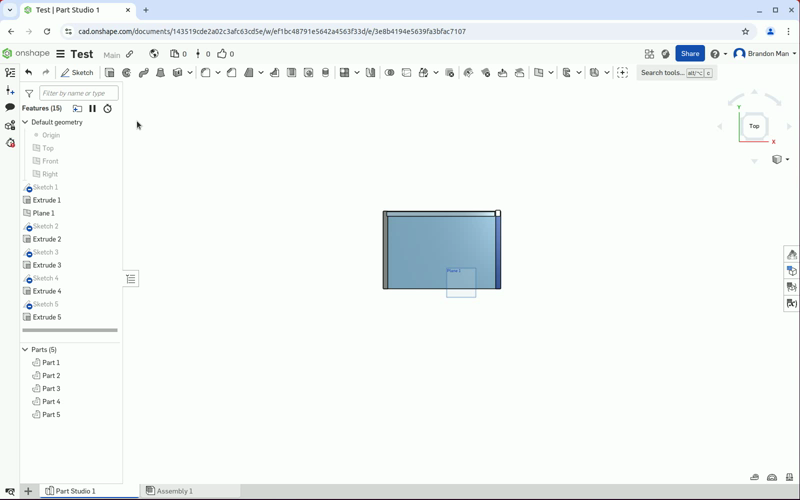
key(shift+h)
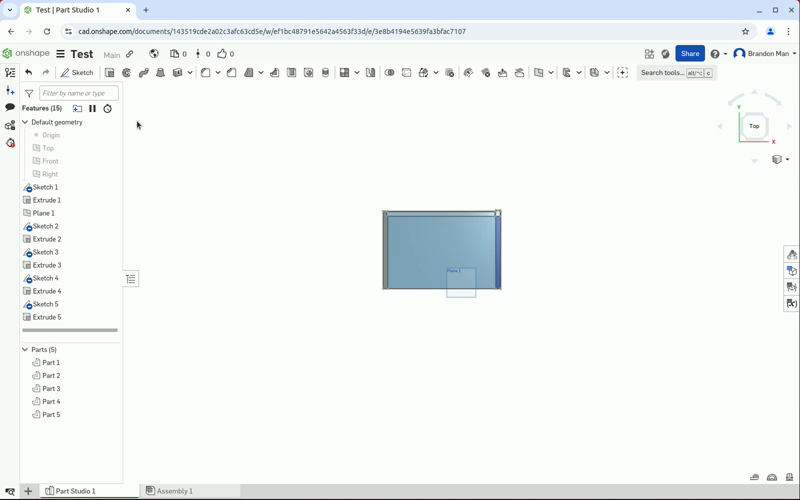
key(shift+7)
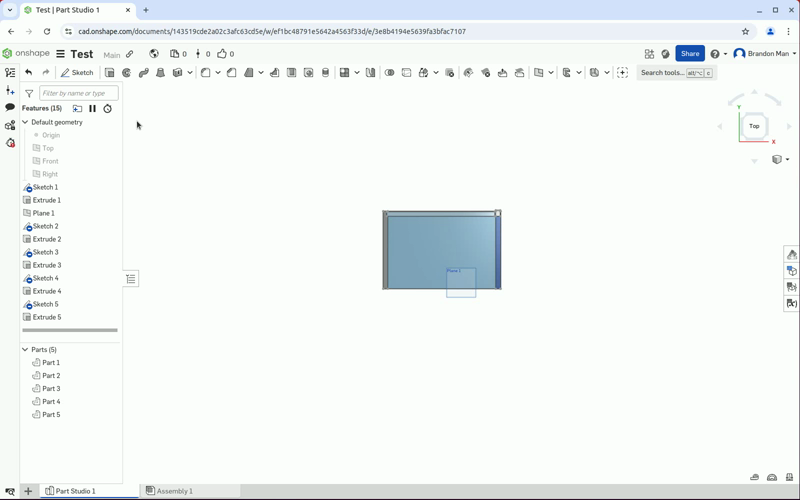
key(up, 3)
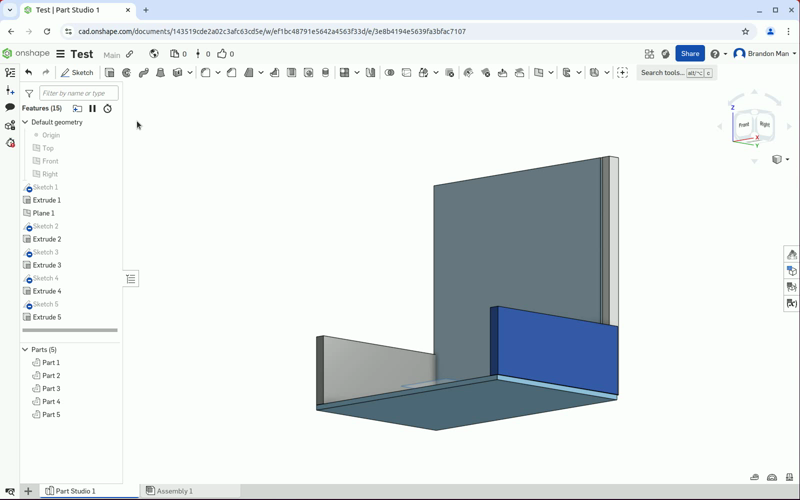
key(left, 3)
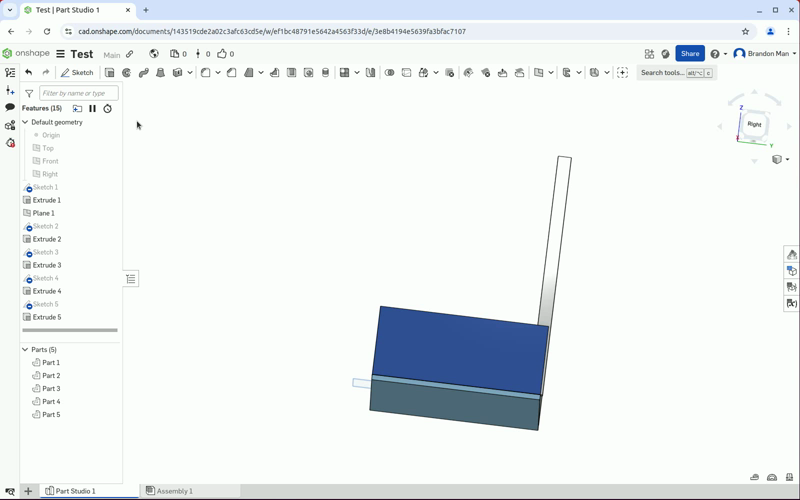
key(right, 3)
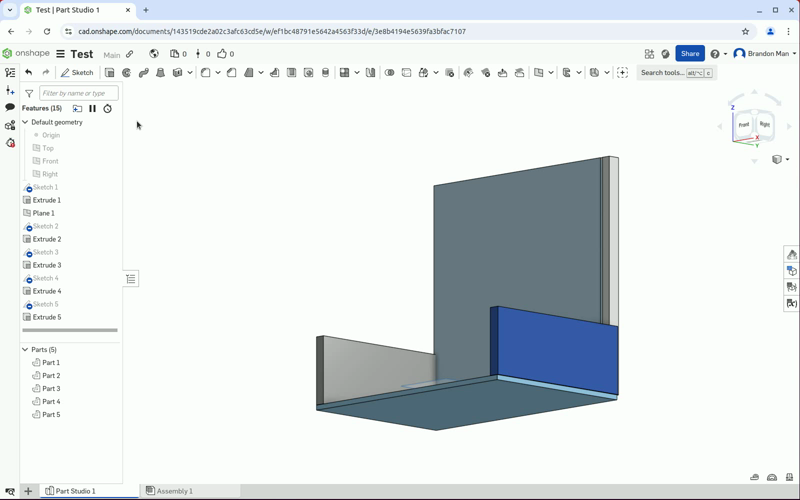
key(down, 3)
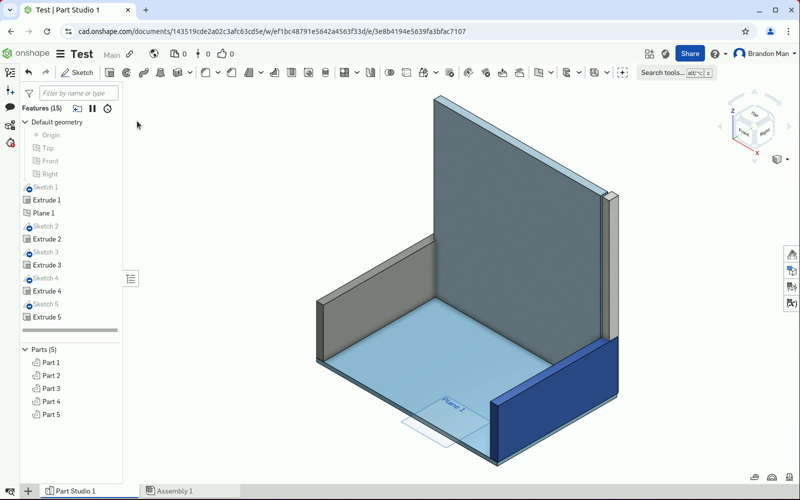
mouse_move(73, 189)
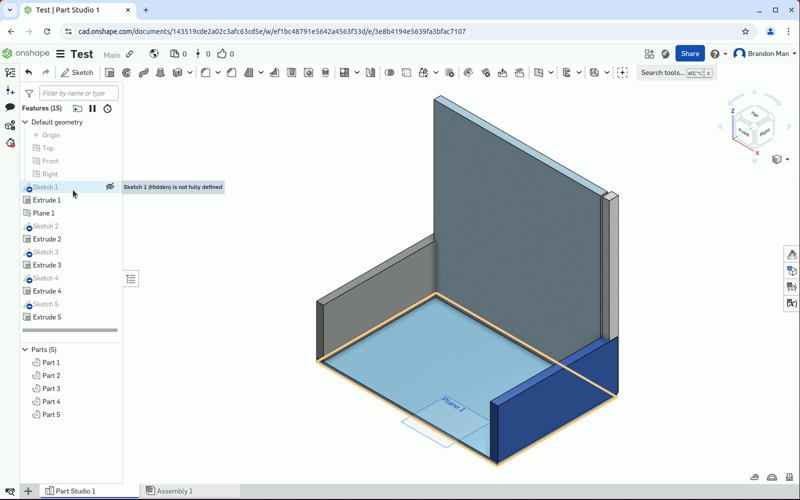
click(73, 189)